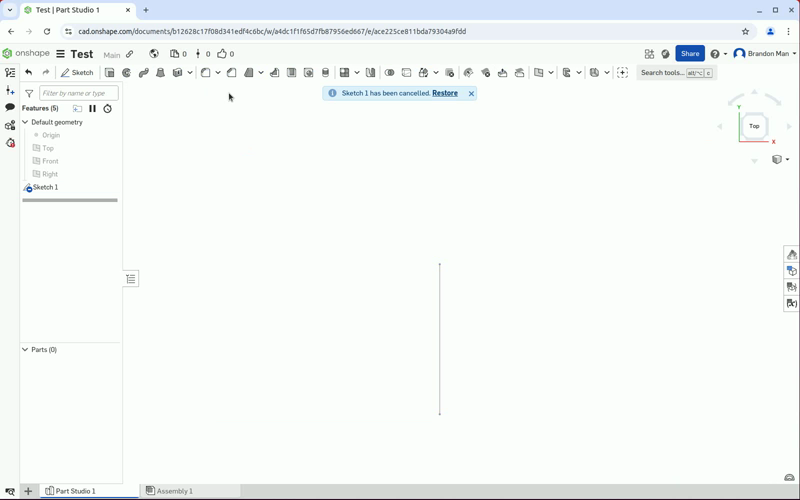
key(shift+h)
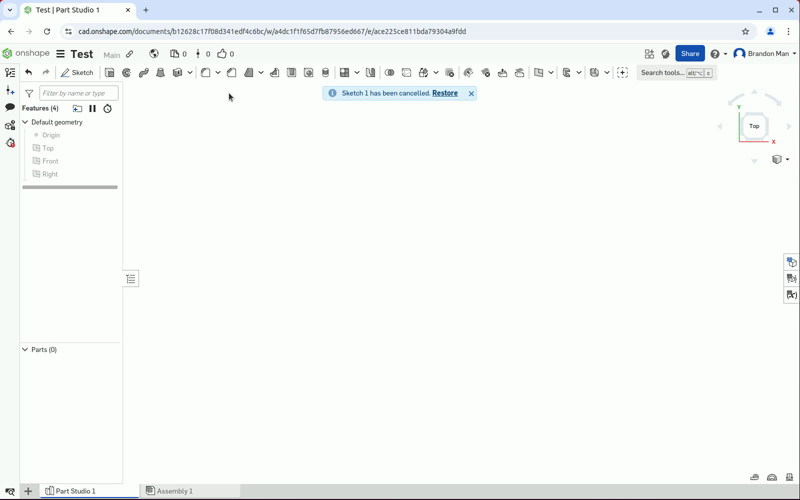
mouse_move(73, 352)
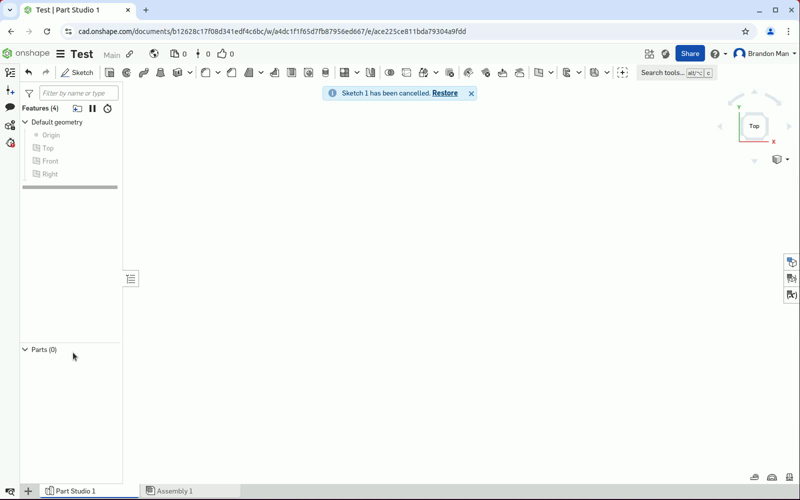
key(y)
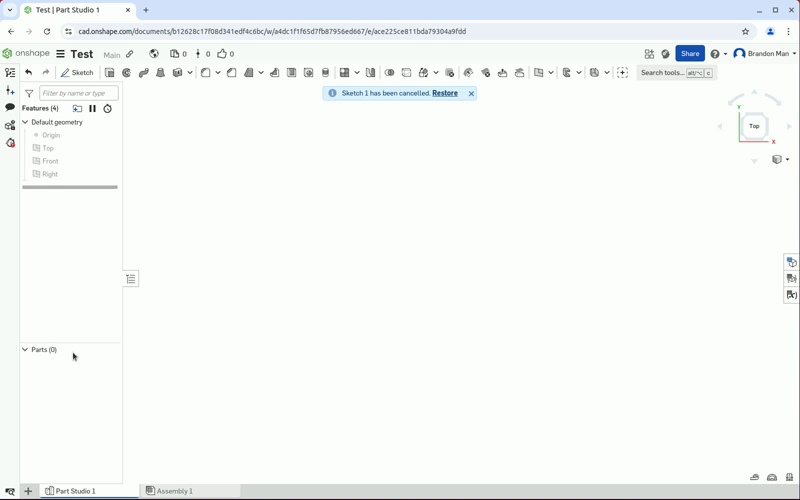
key(shift+p)
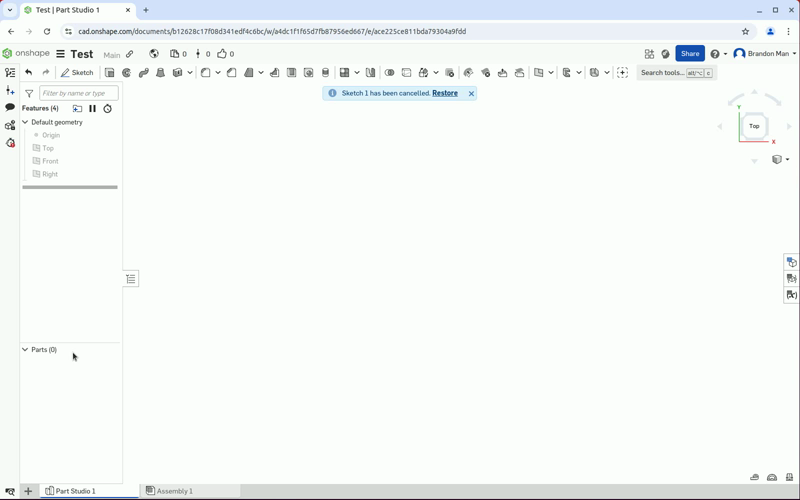
key(space)
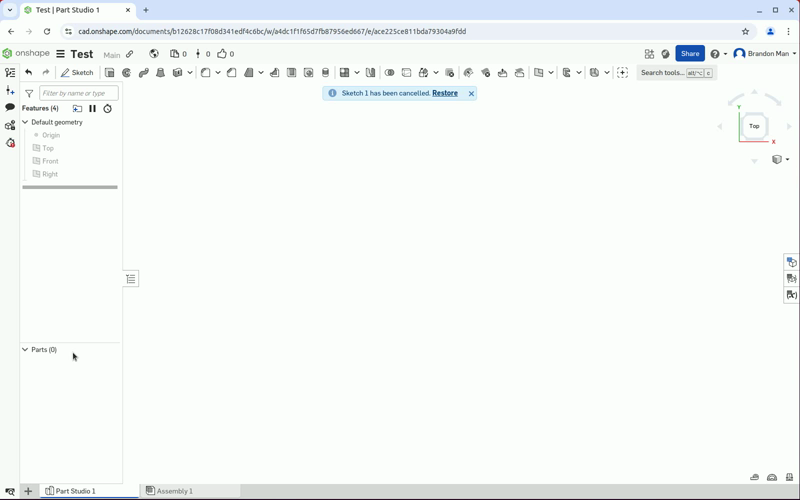
key_down(shift)
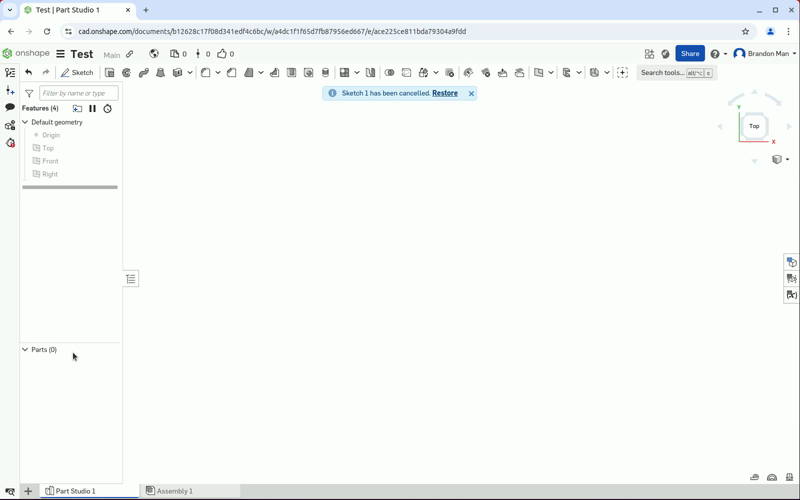
key(up)
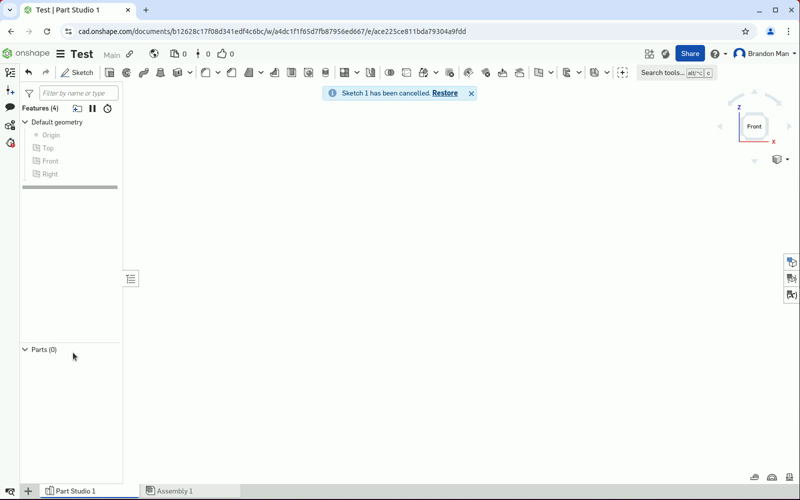
key_up(shift)
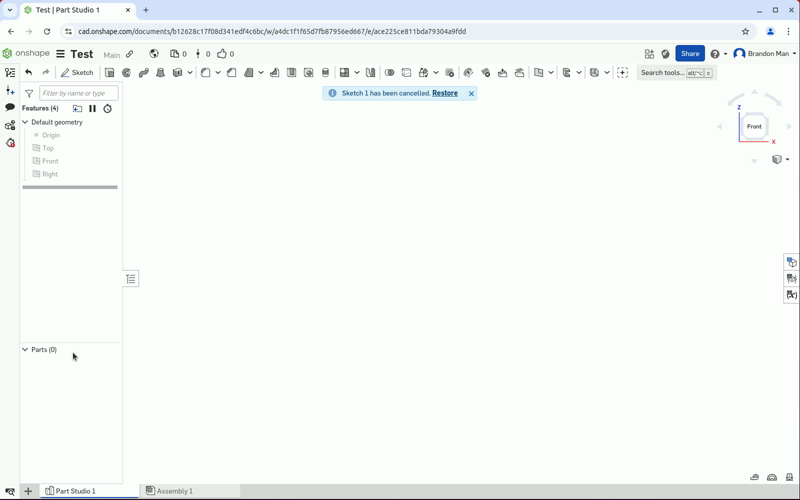
mouse_move(73, 352)
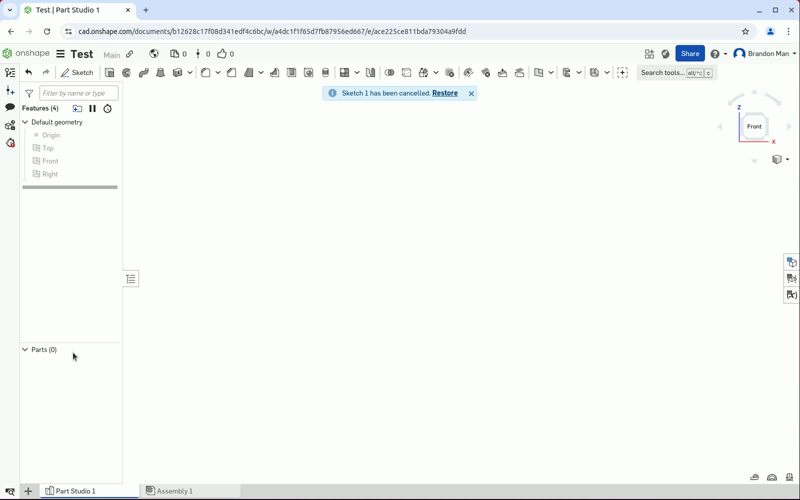
key(shift+y)
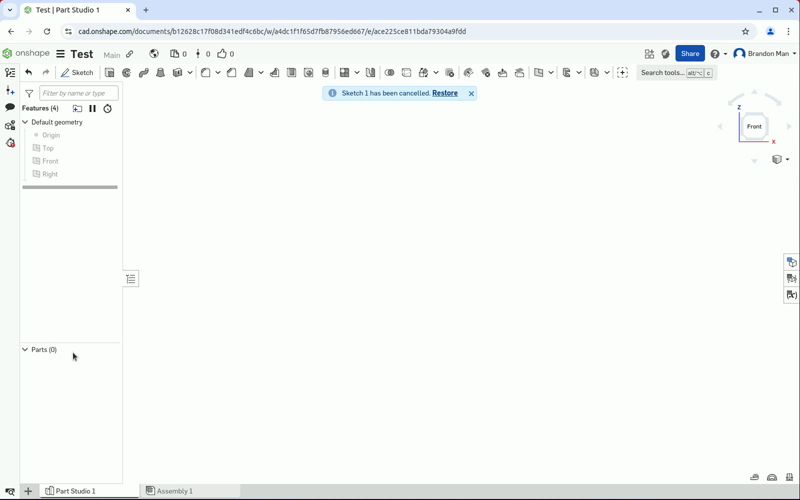
key(shift+s)
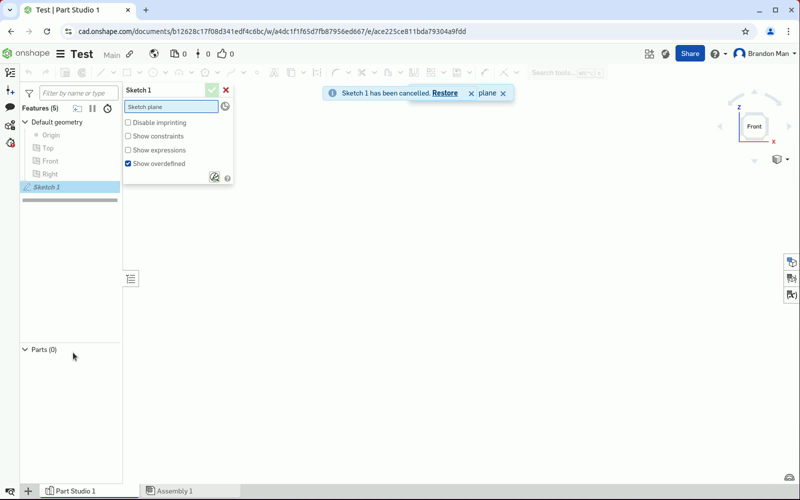
mouse_move(73, 163)
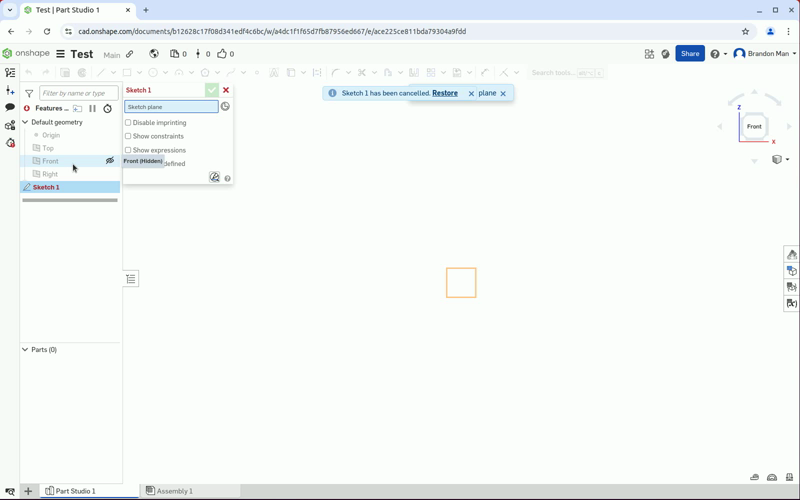
click(73, 163)
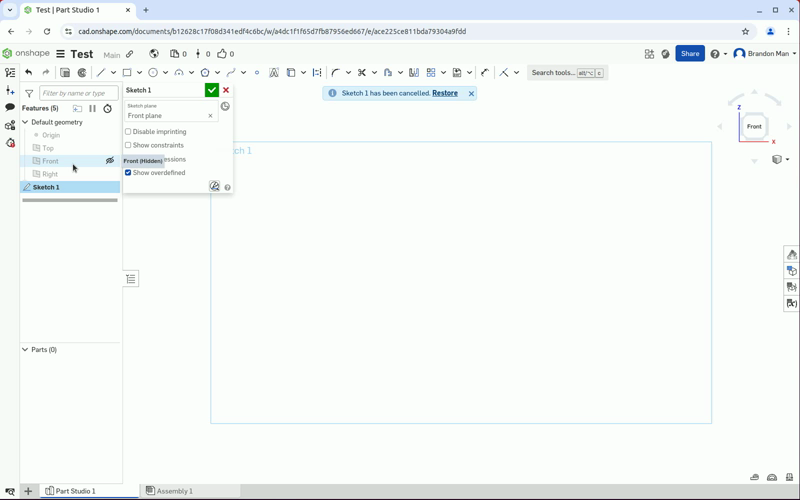
mouse_move(73, 352)
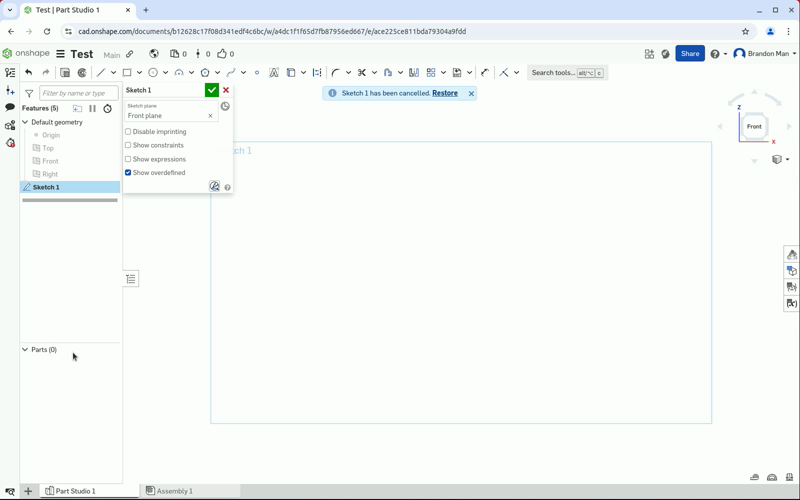
key(y)
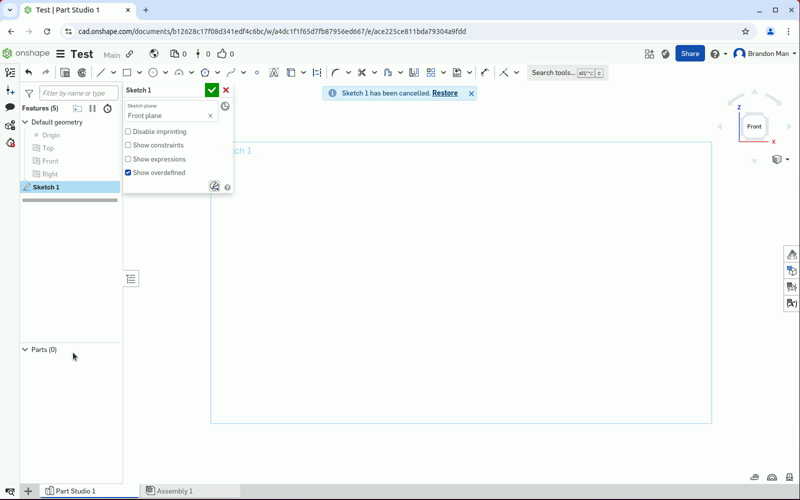
key(l)
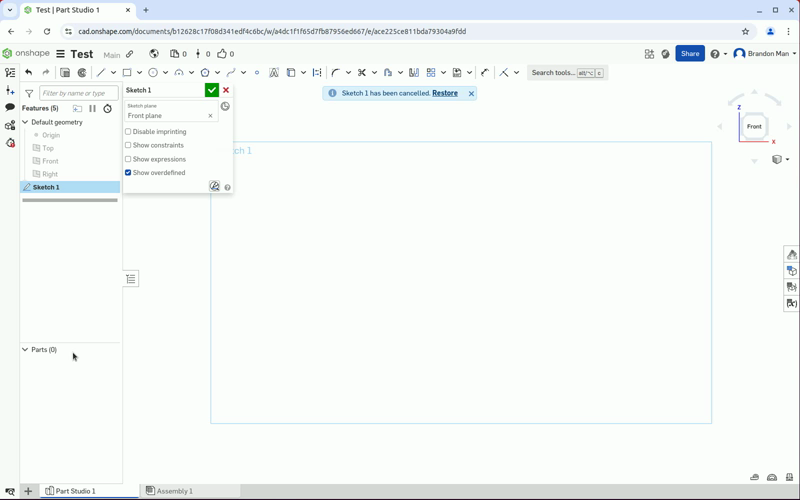
key_down(shift)
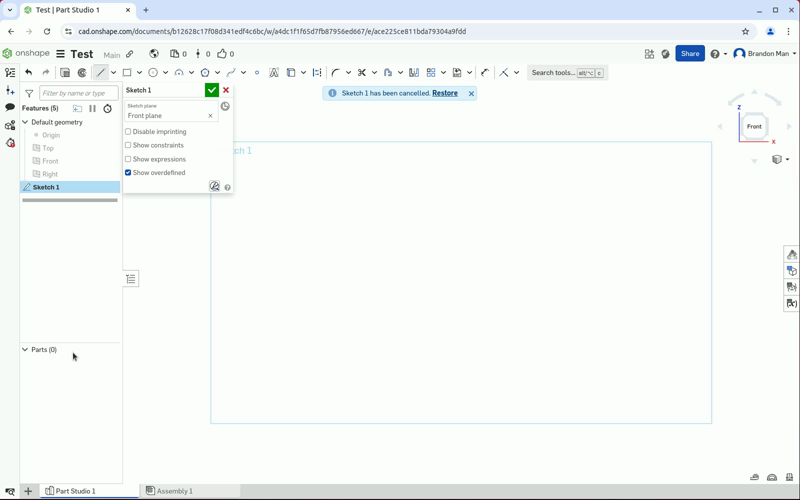
mouse_move(377, 291)
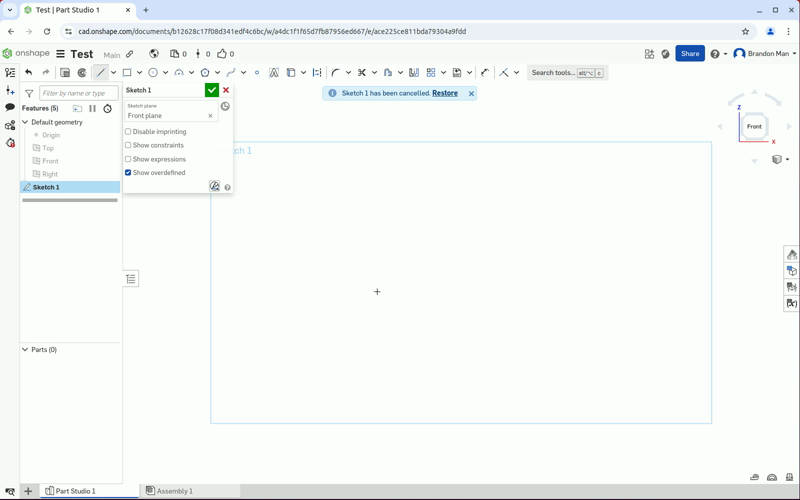
click(377, 291)
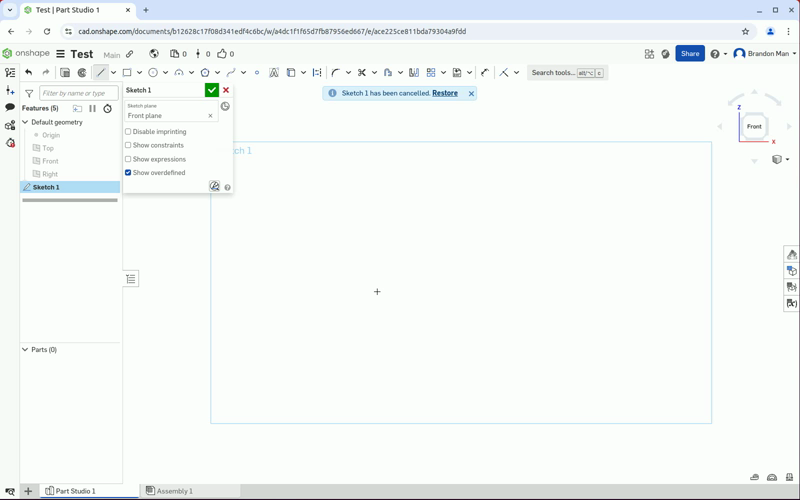
key_up(shift)
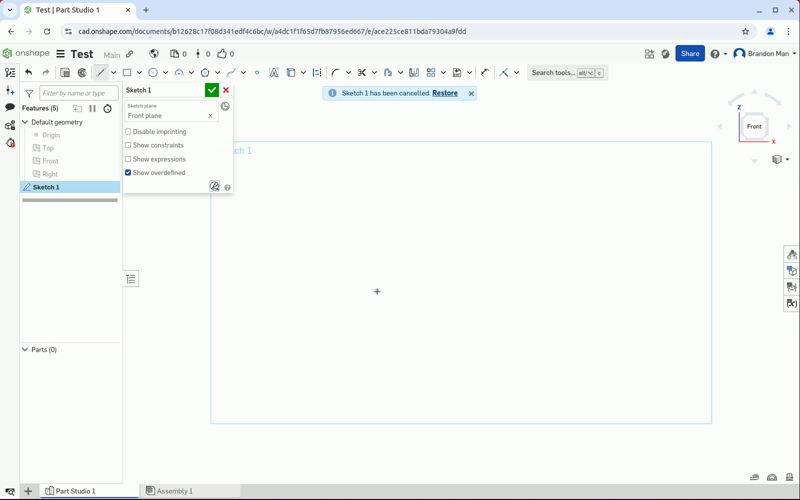
key_down(shift)
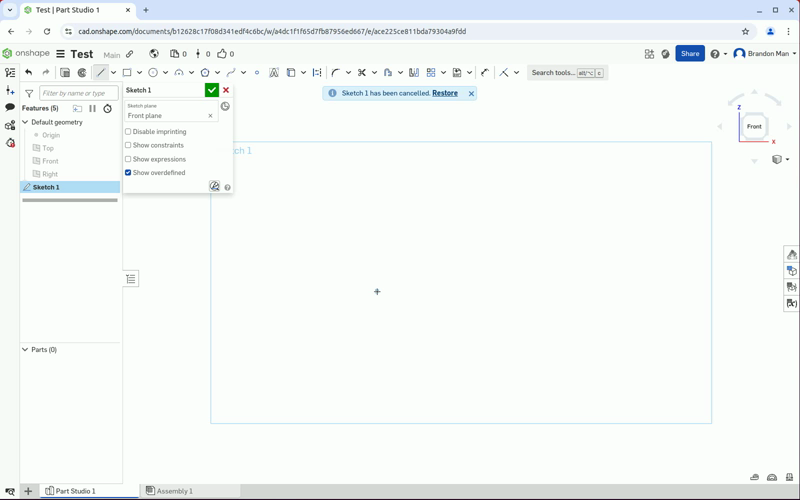
mouse_move(407, 291)
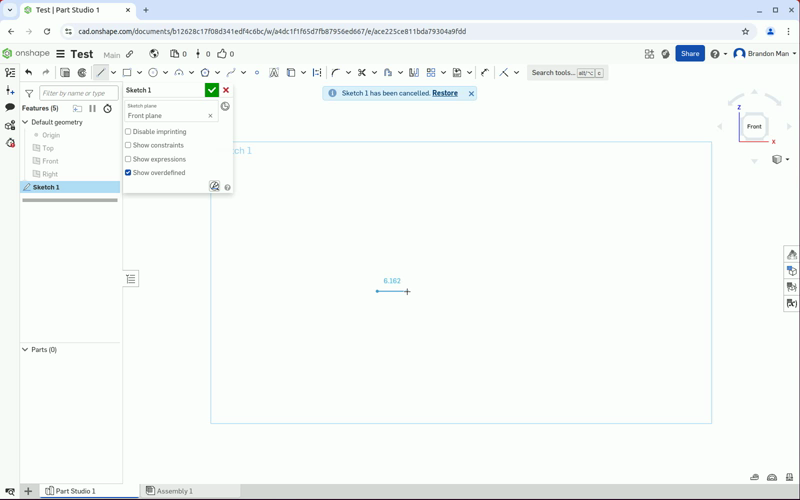
mouse_move(398, 288)
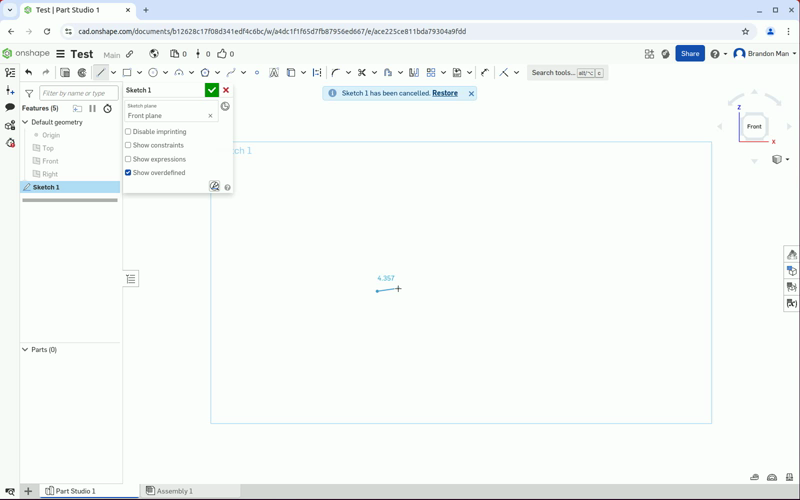
click(398, 288)
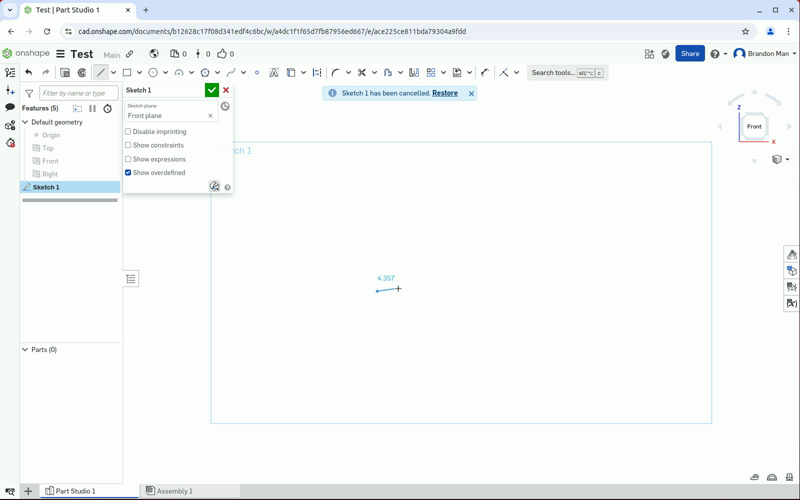
key_up(shift)
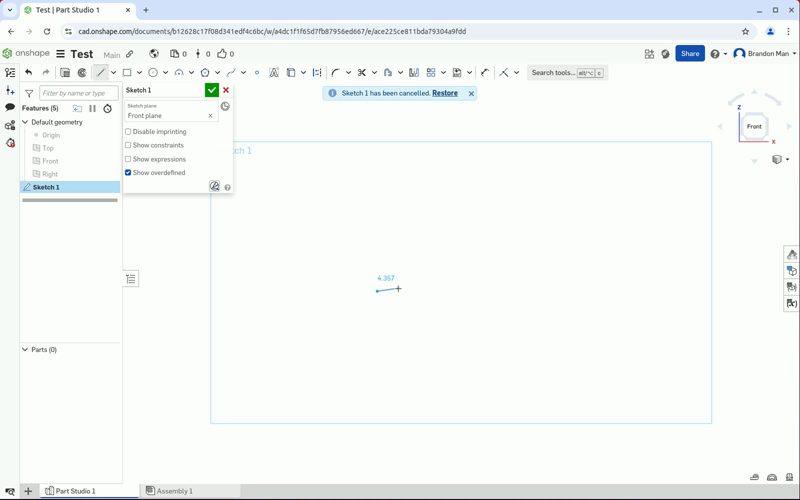
key(esc)
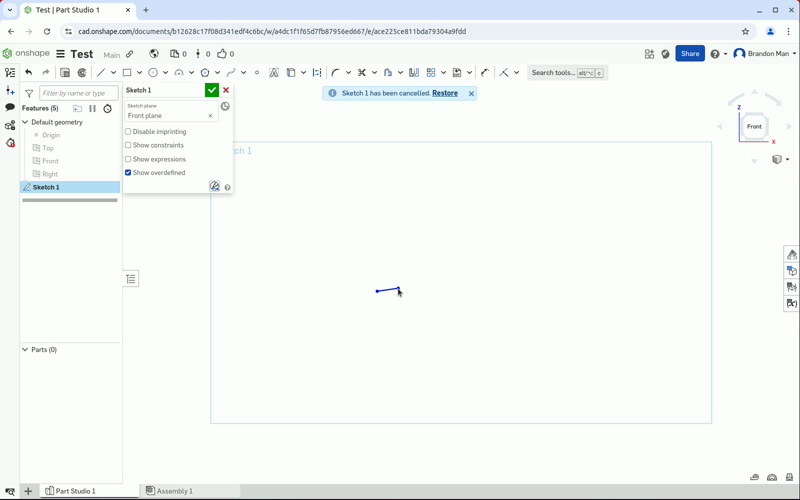
key(a)
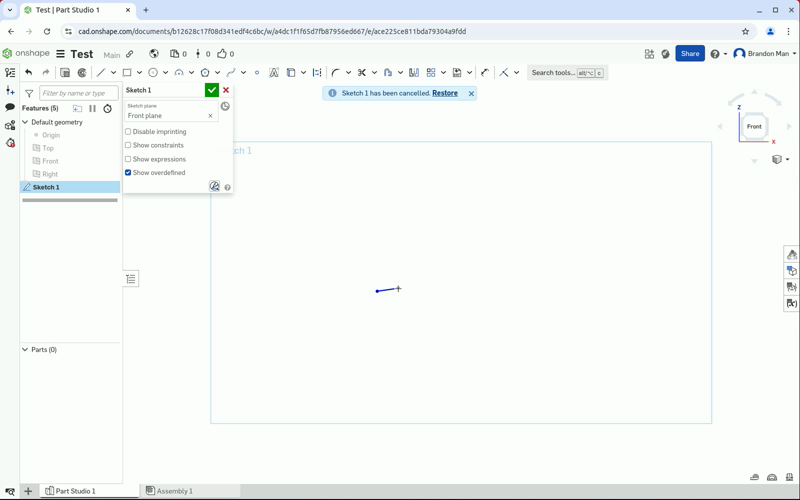
mouse_move(398, 288)
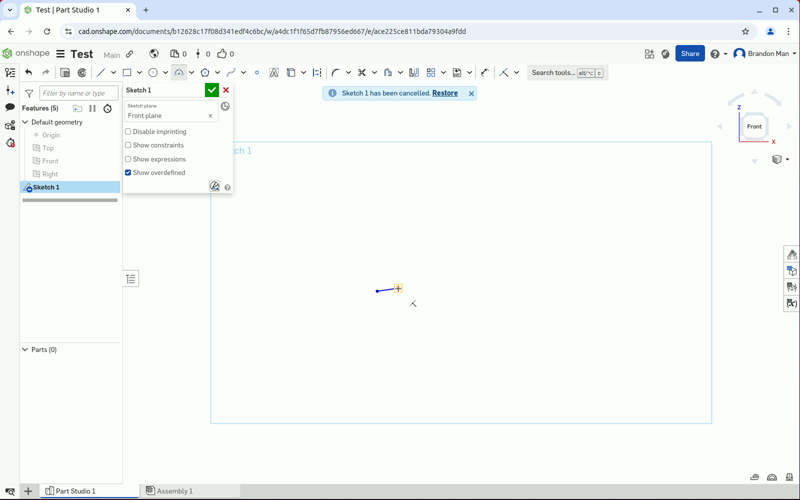
click(398, 288)
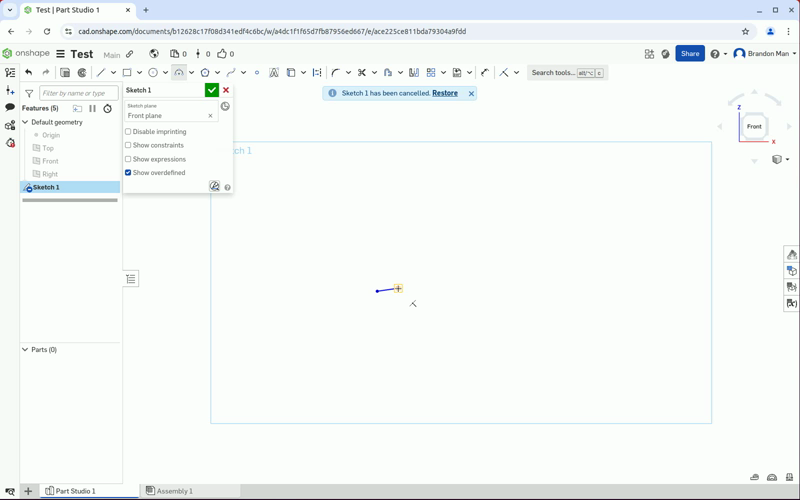
key_down(shift)
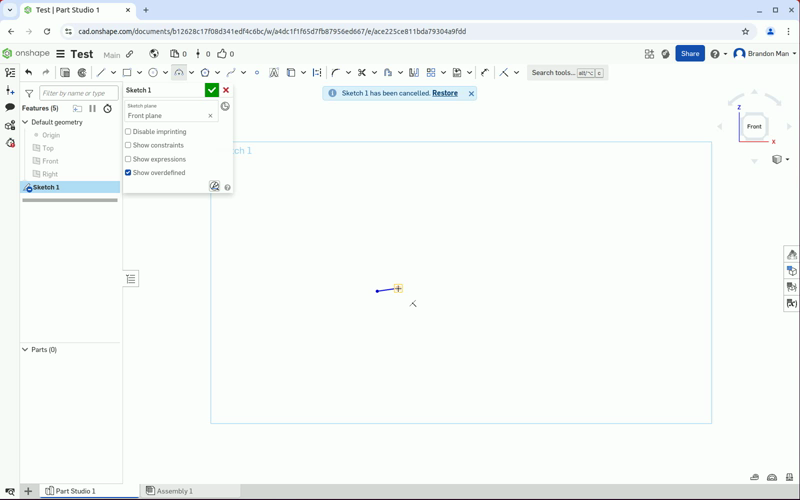
mouse_move(431, 220)
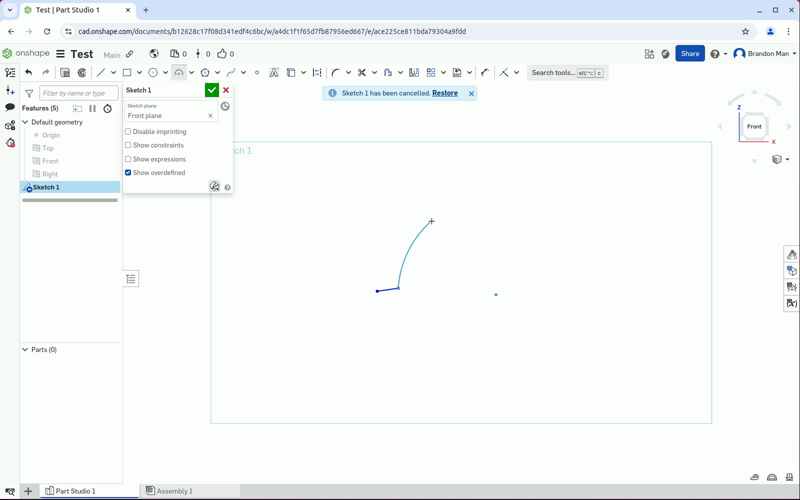
click(431, 220)
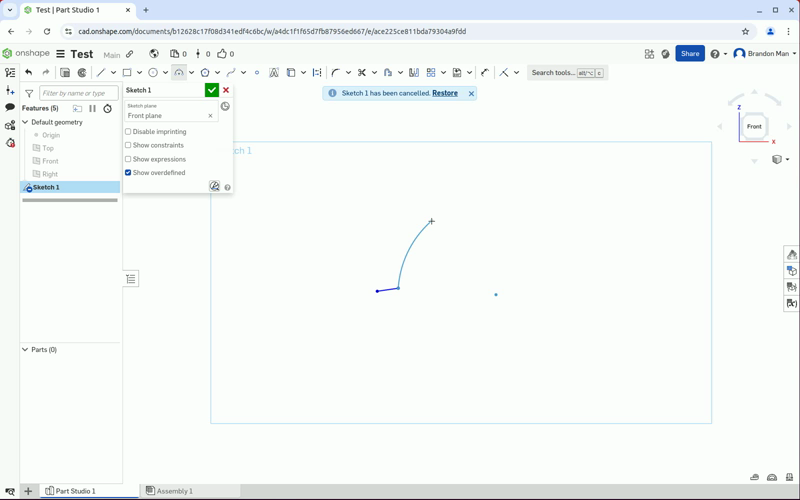
mouse_move(405, 249)
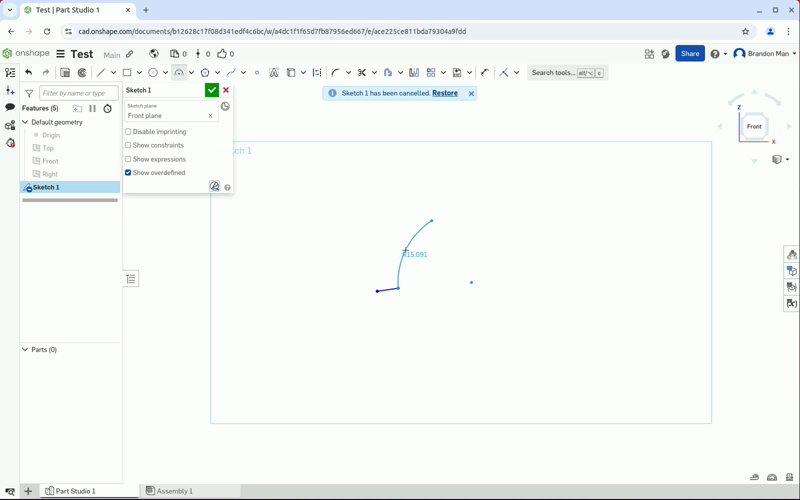
click(405, 249)
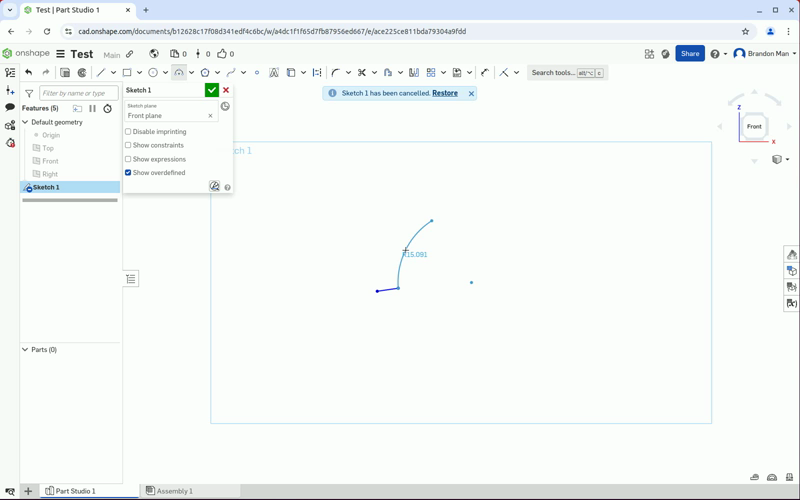
key_up(shift)
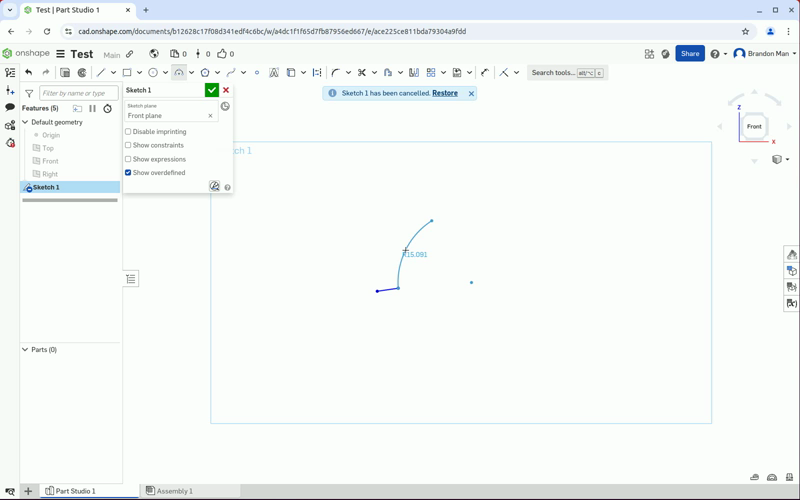
key(esc)
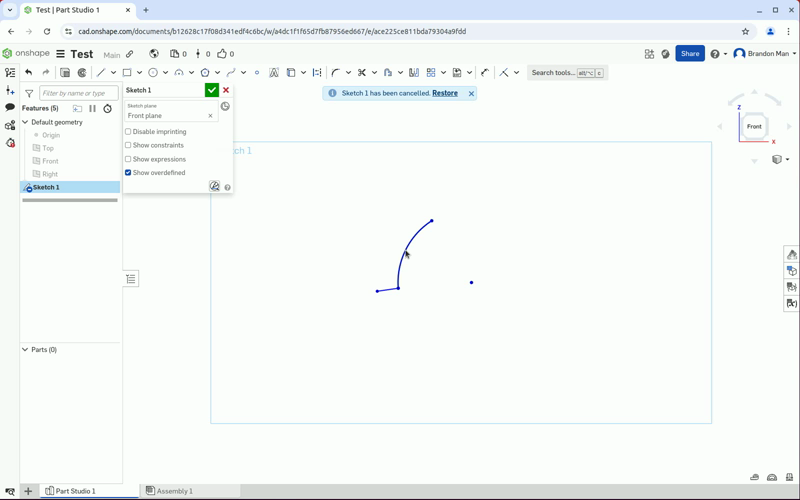
key(l)
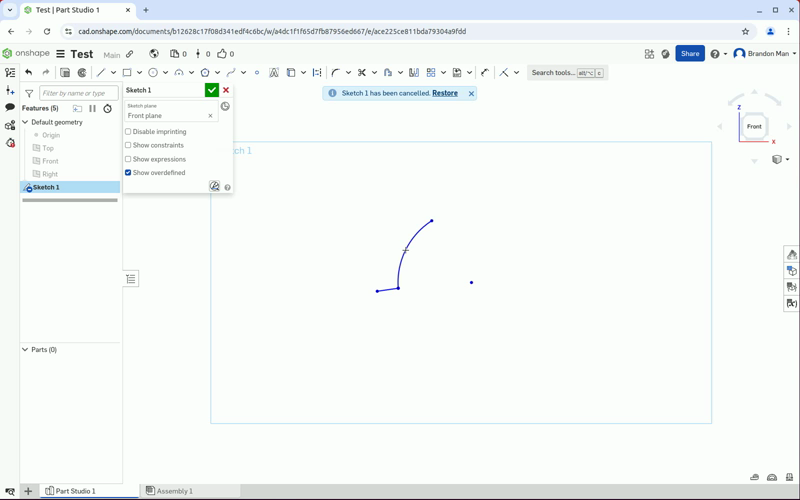
mouse_move(431, 220)
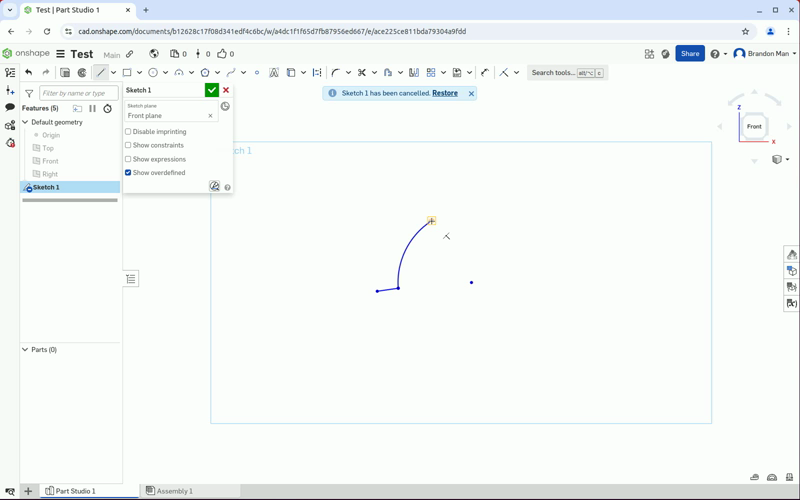
click(431, 220)
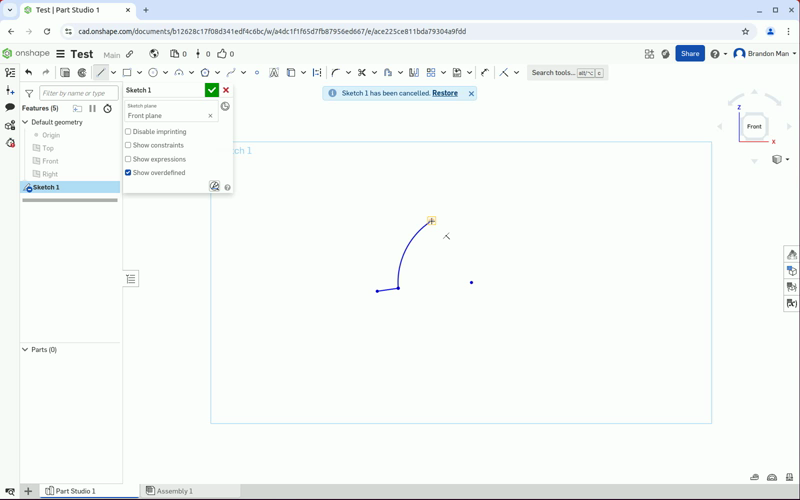
key_down(shift)
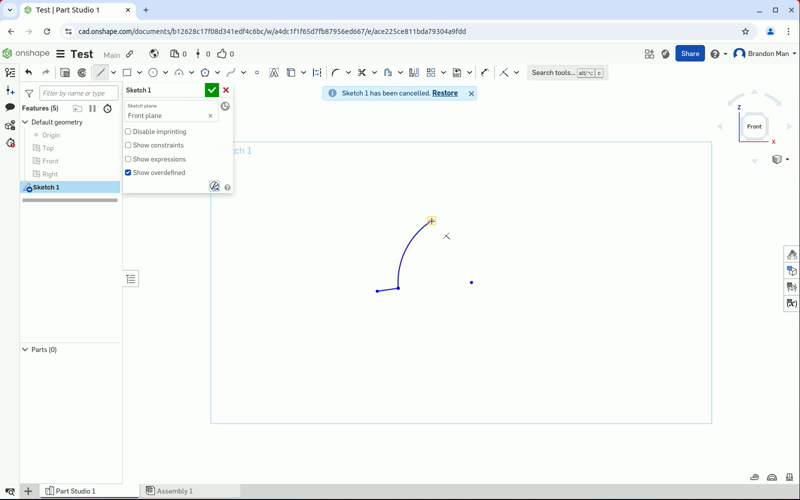
mouse_move(461, 220)
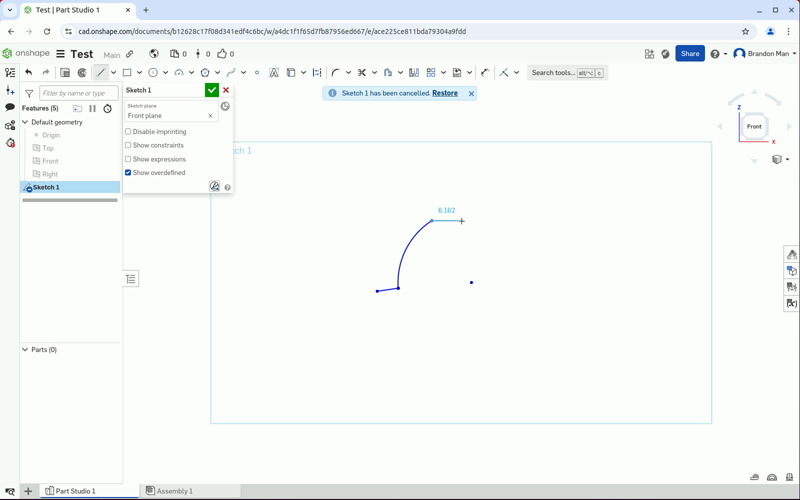
mouse_move(426, 201)
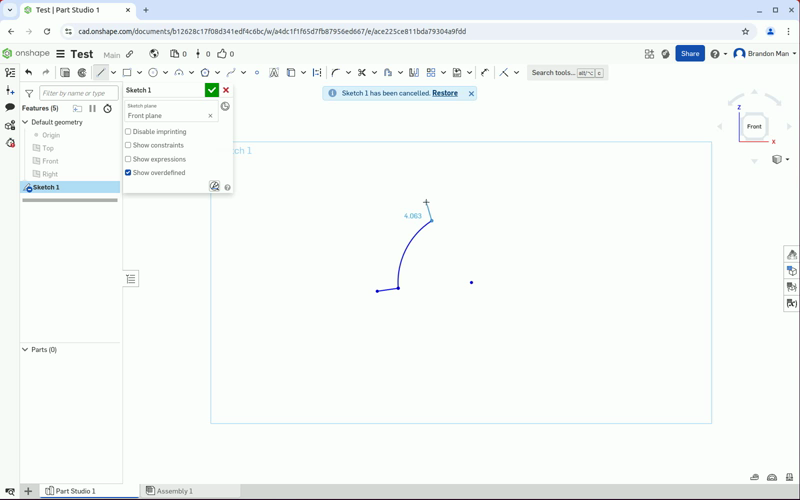
click(426, 201)
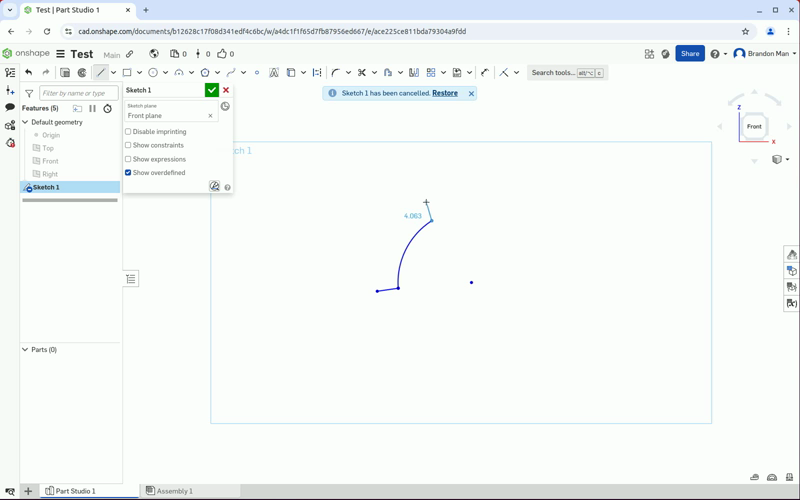
key_up(shift)
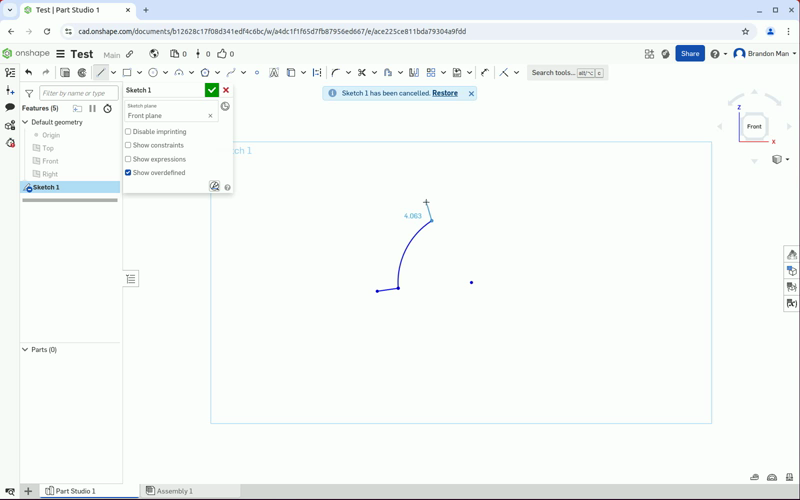
key(esc)
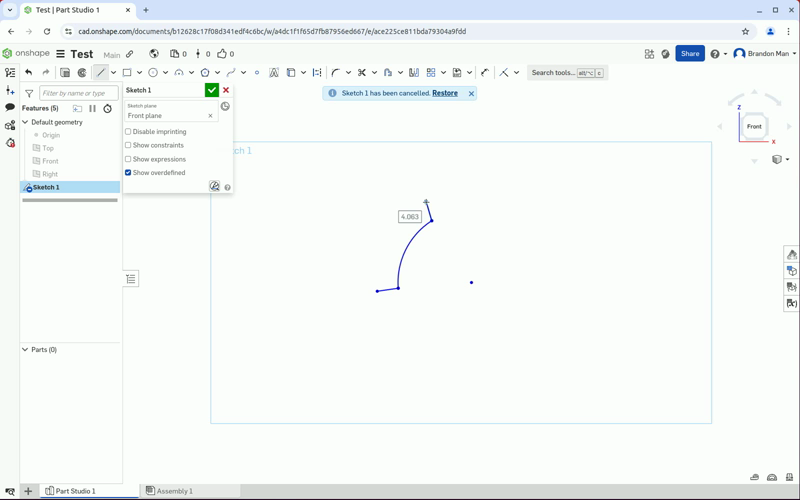
key(a)
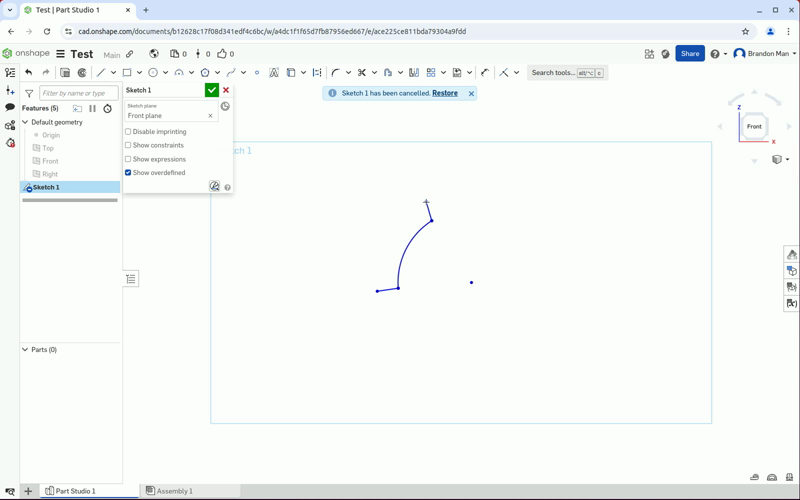
mouse_move(426, 201)
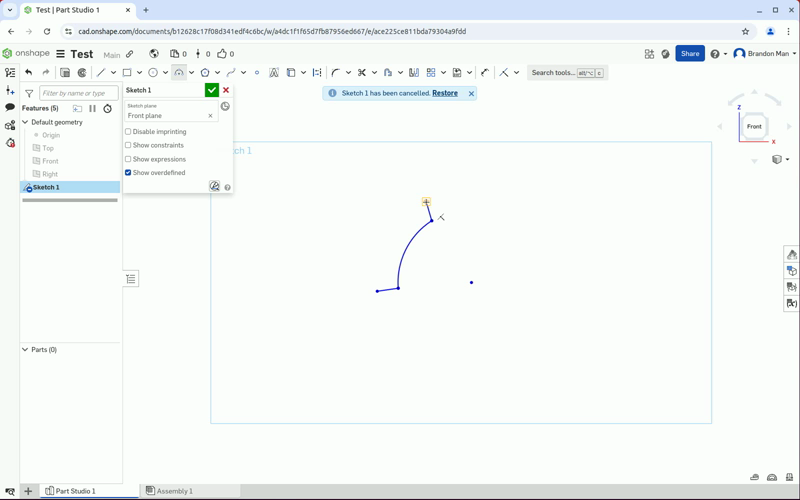
click(426, 201)
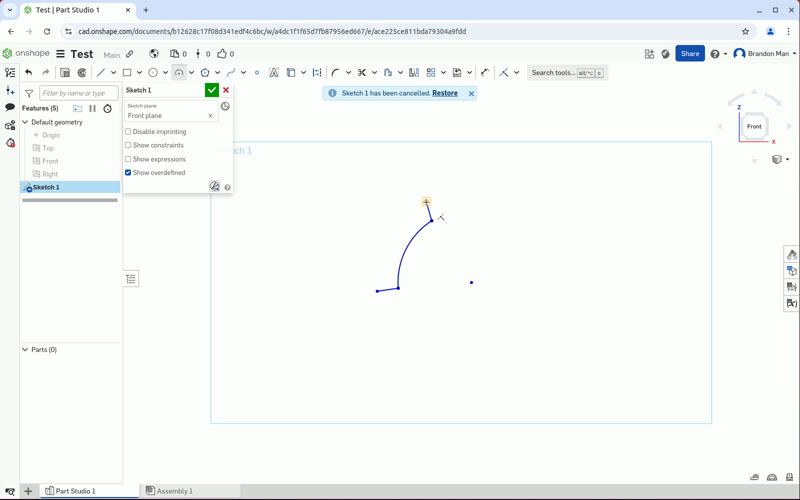
mouse_move(377, 291)
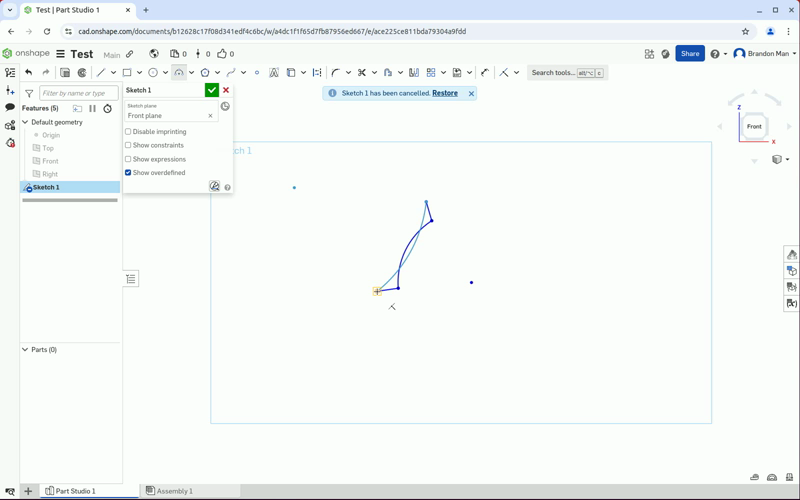
click(377, 291)
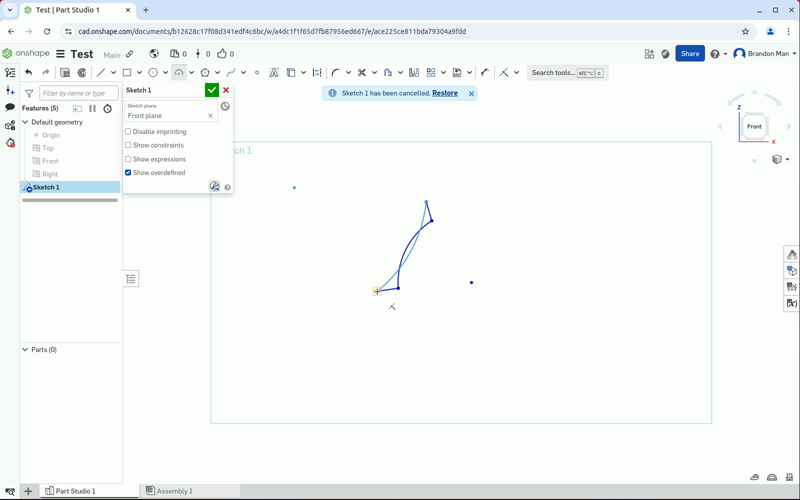
key_down(shift)
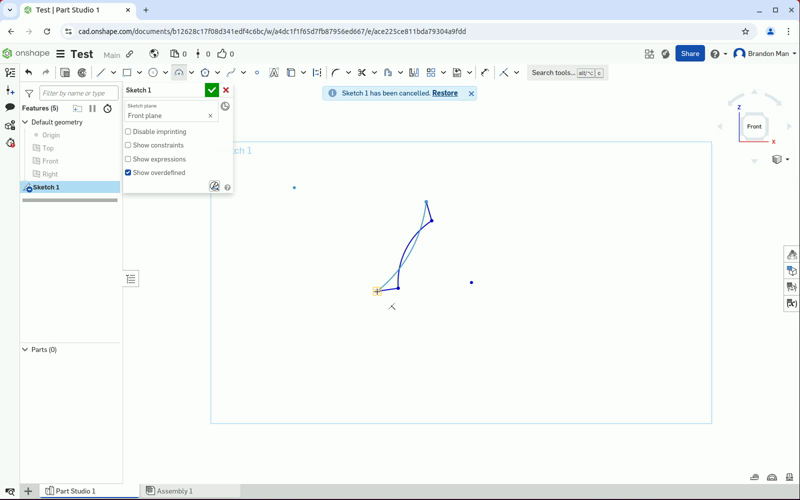
mouse_move(388, 239)
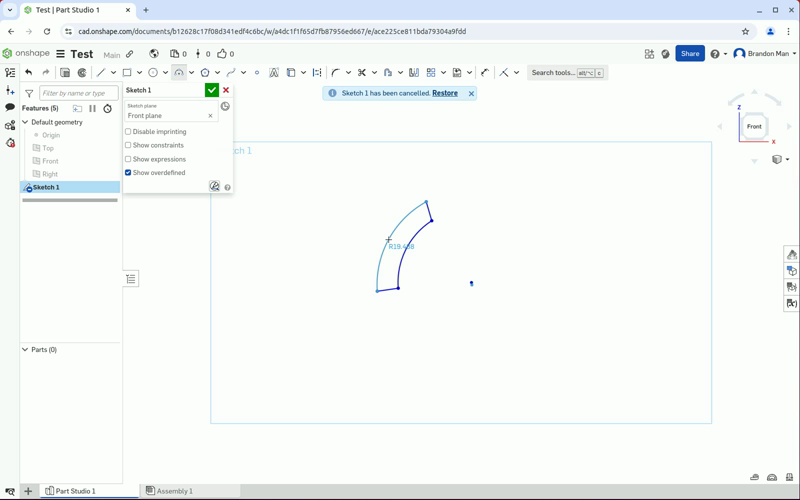
click(388, 239)
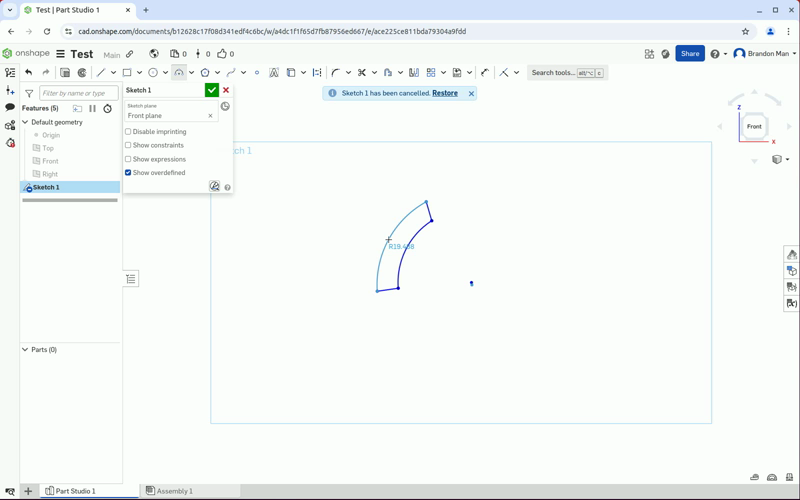
key_up(shift)
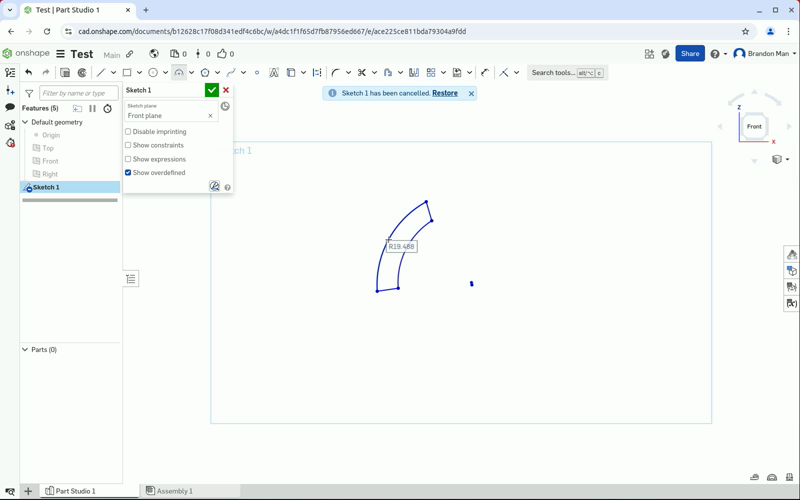
key(esc)
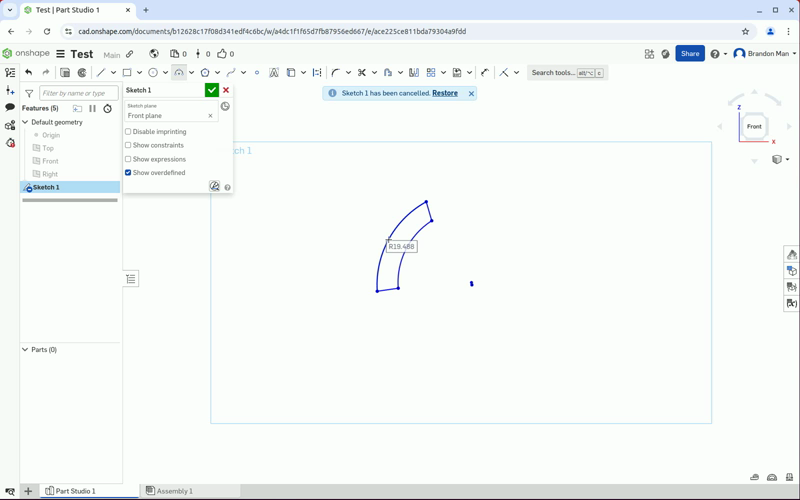
mouse_move(393, 276)
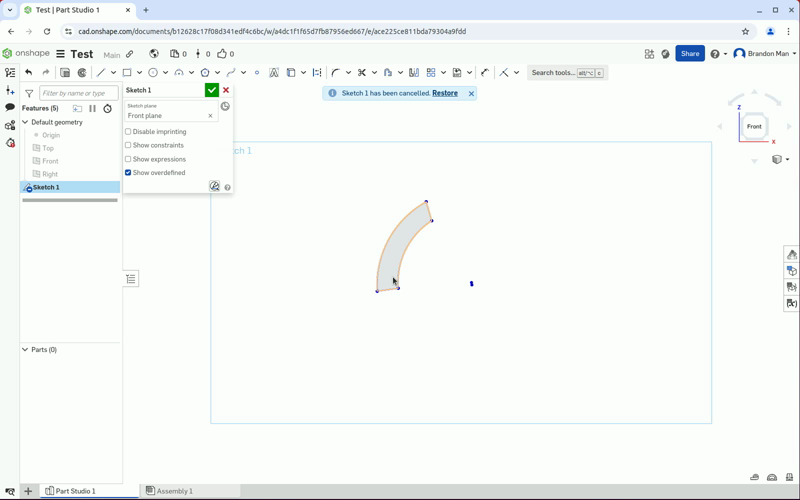
click(393, 276)
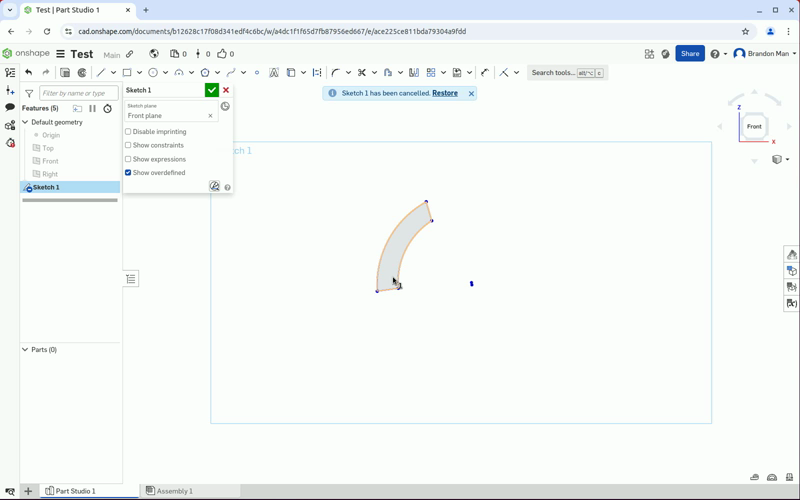
mouse_move(73, 352)
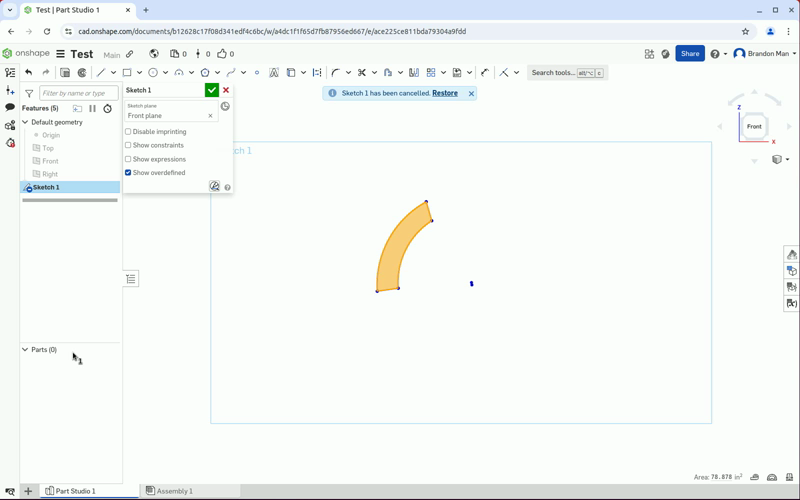
key(shift+y)
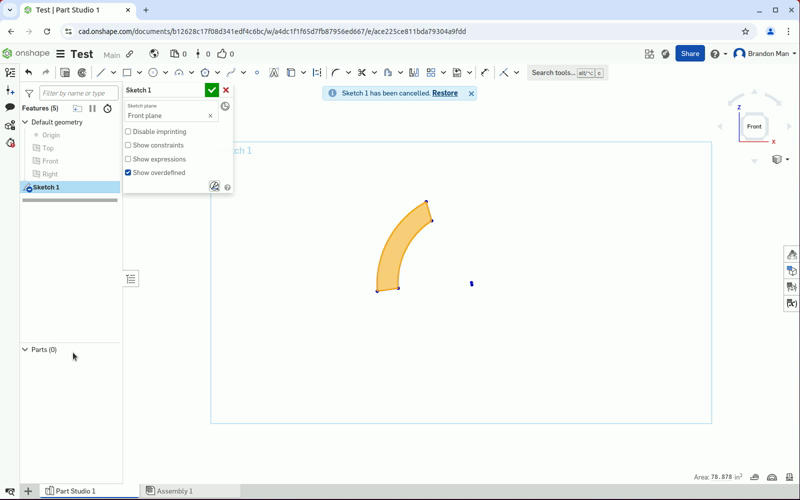
key(shift+e)
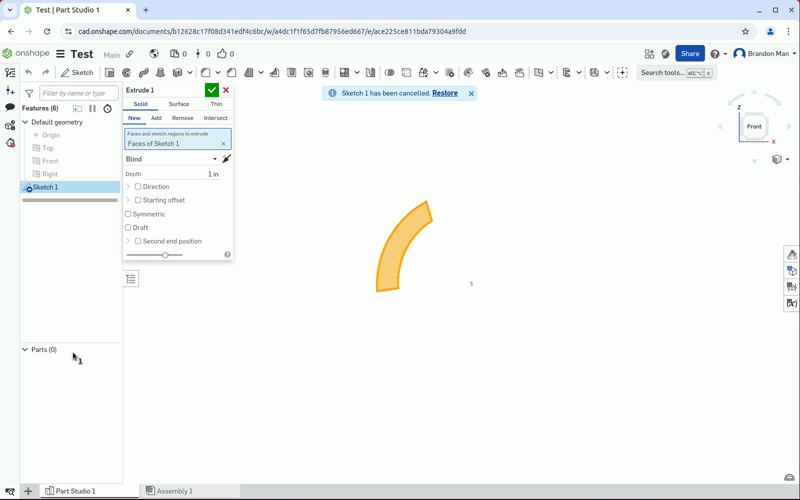
mouse_move(143, 106)
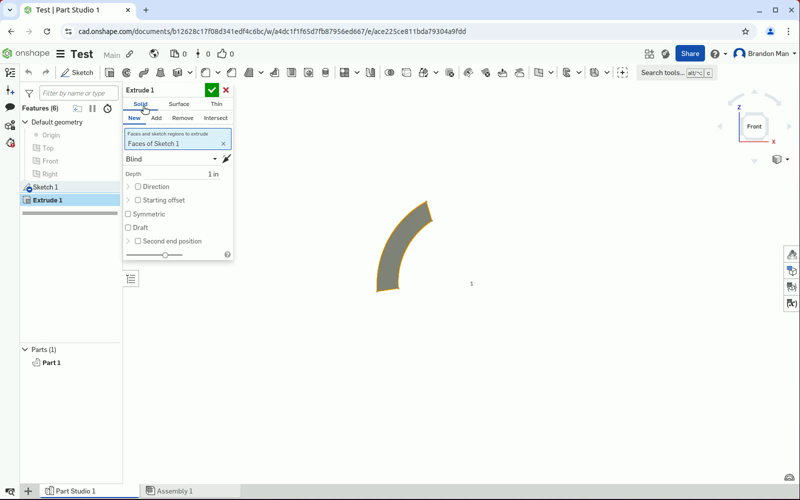
click(143, 106)
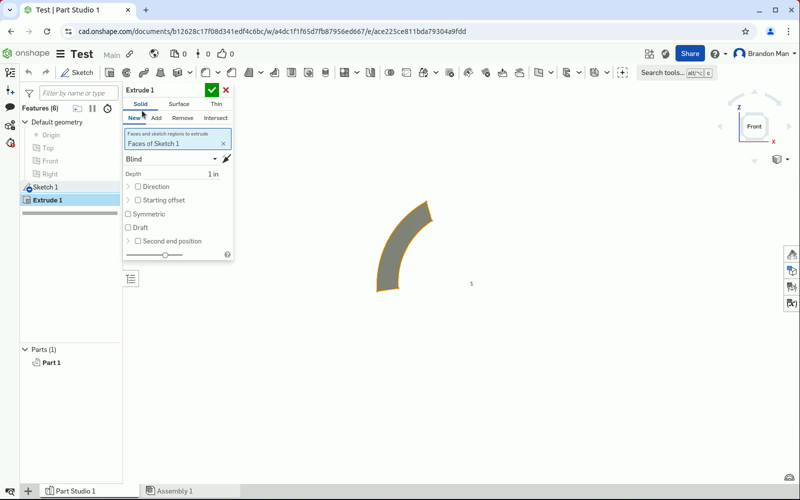
mouse_move(137, 120)
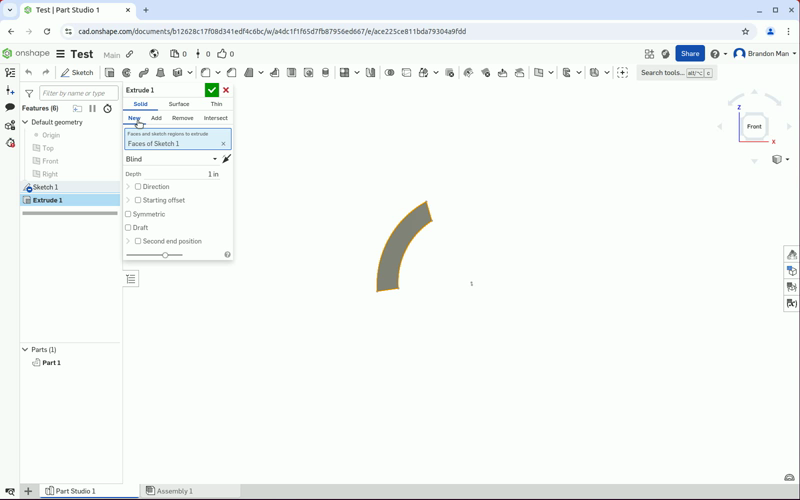
click(137, 120)
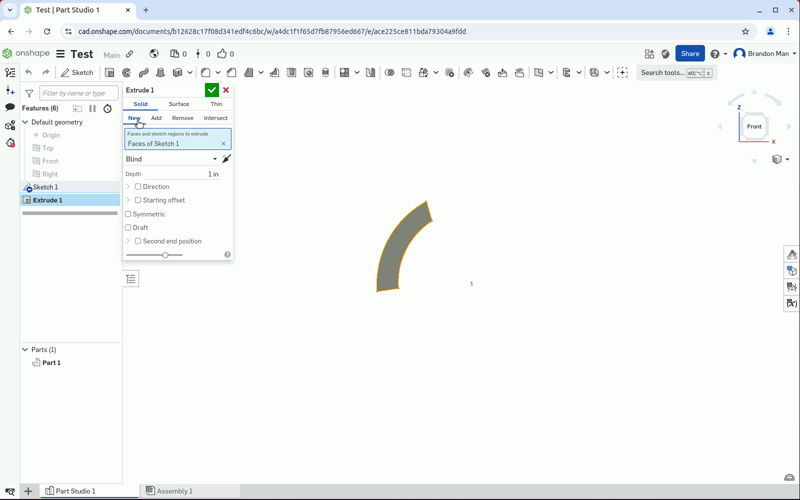
key(tab, 4)
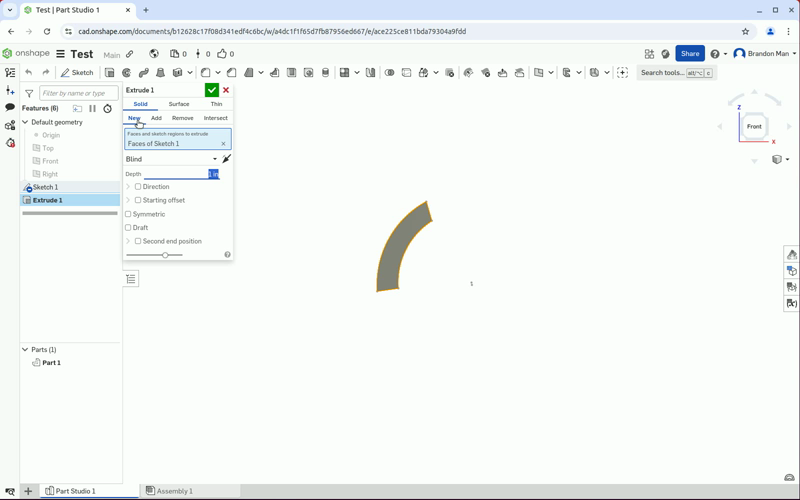
text(12.758)
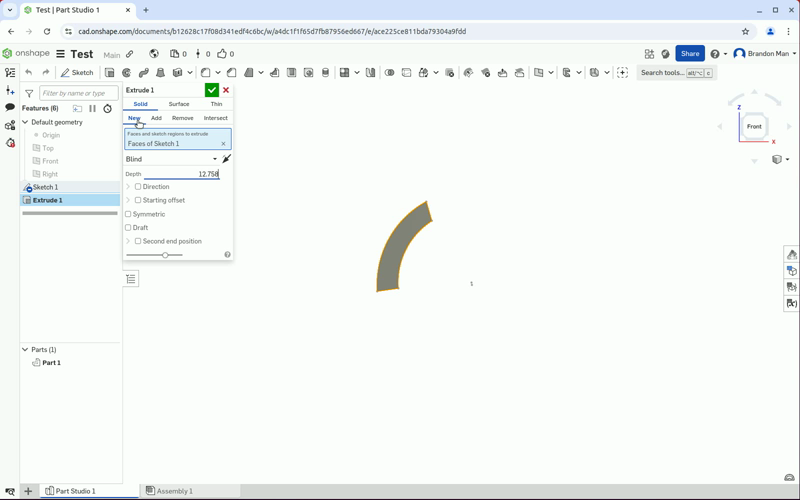
key(enter)
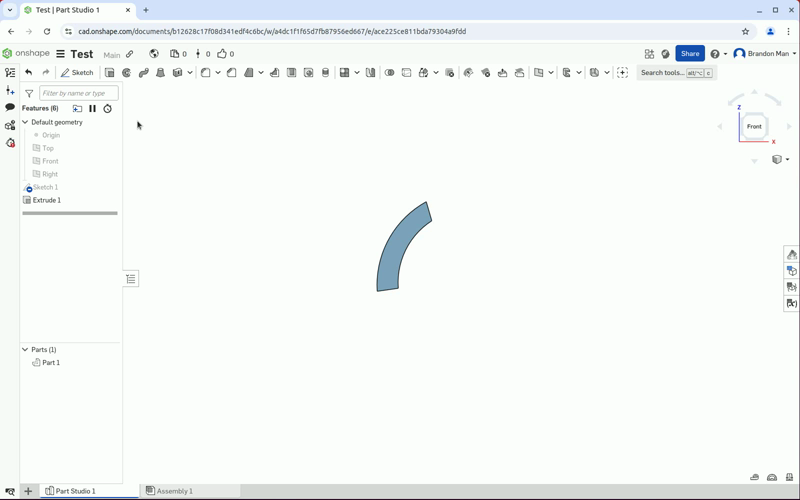
key(shift+h)
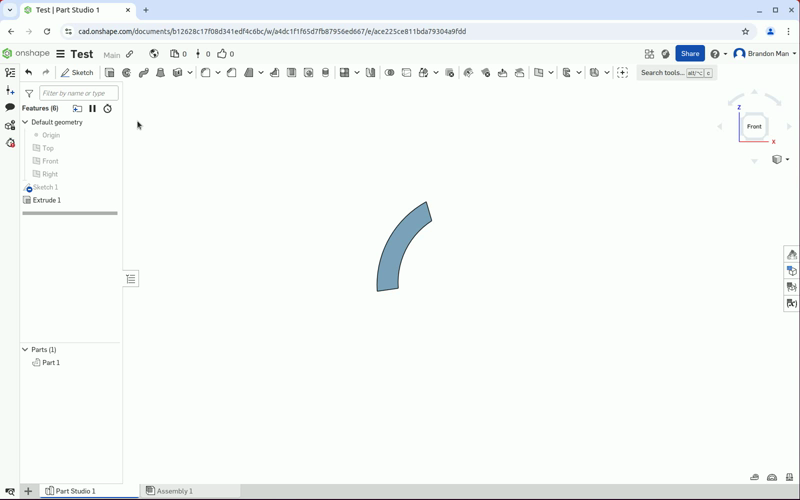
key(shift+h)
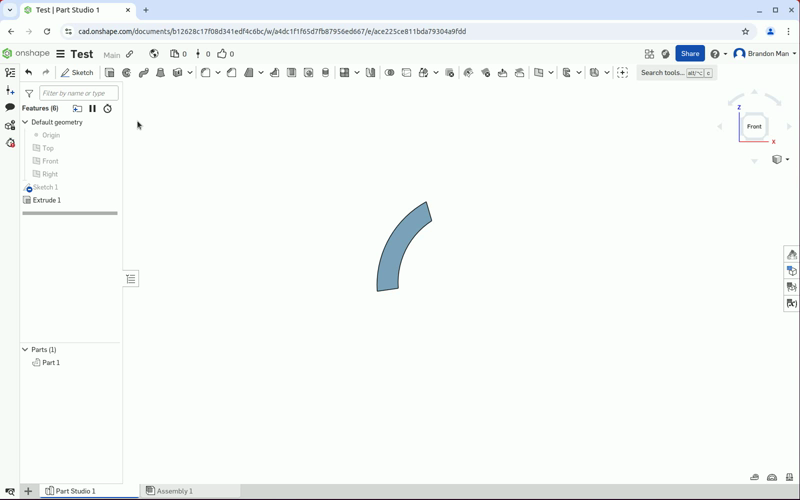
mouse_move(73, 189)
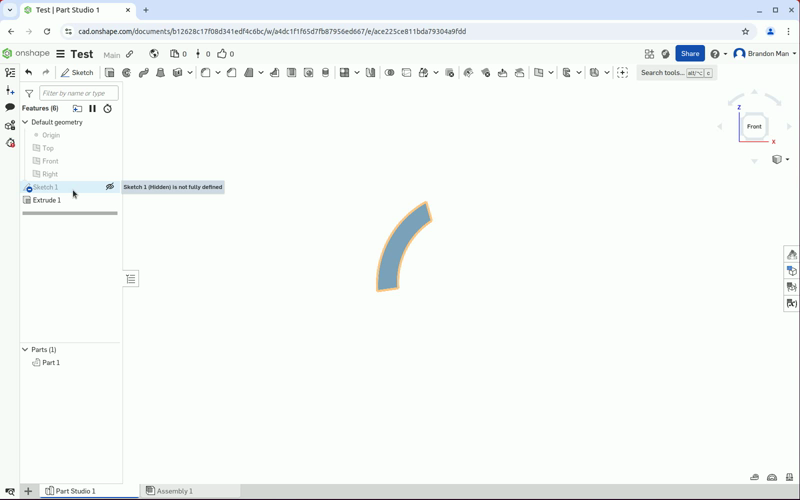
click(73, 189)
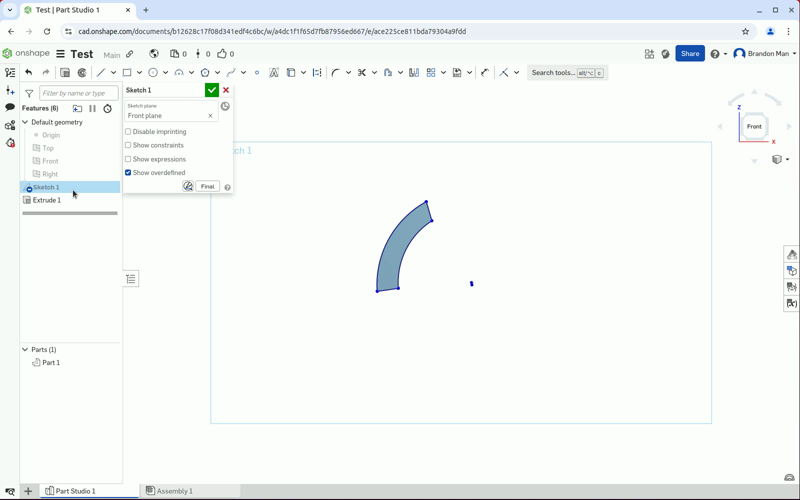
mouse_move(229, 92)
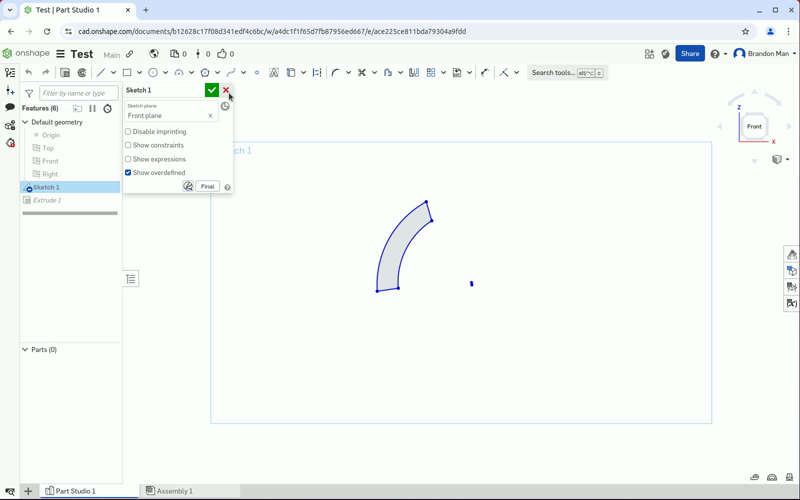
click(229, 92)
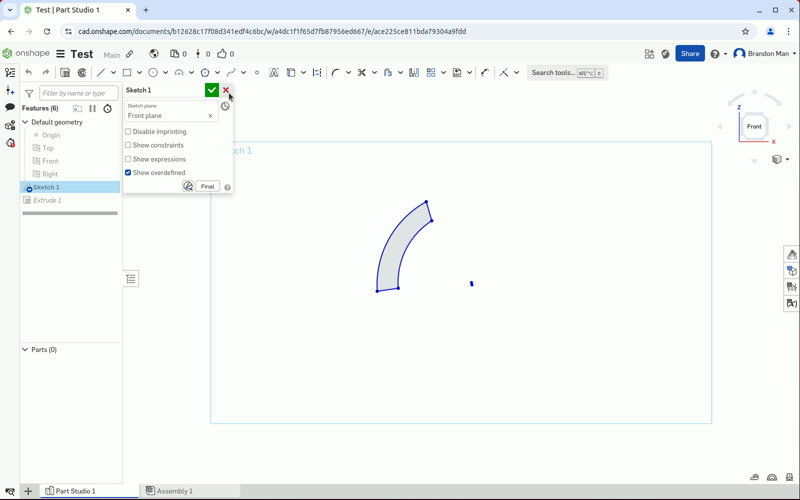
key(shift+s)
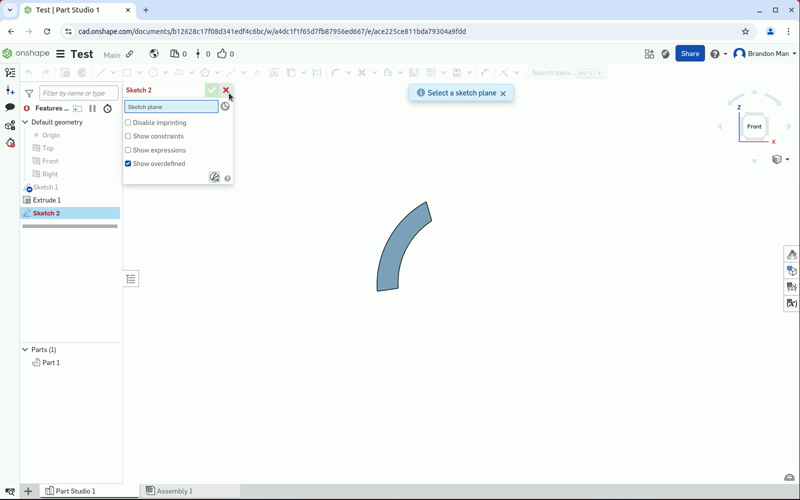
mouse_move(73, 163)
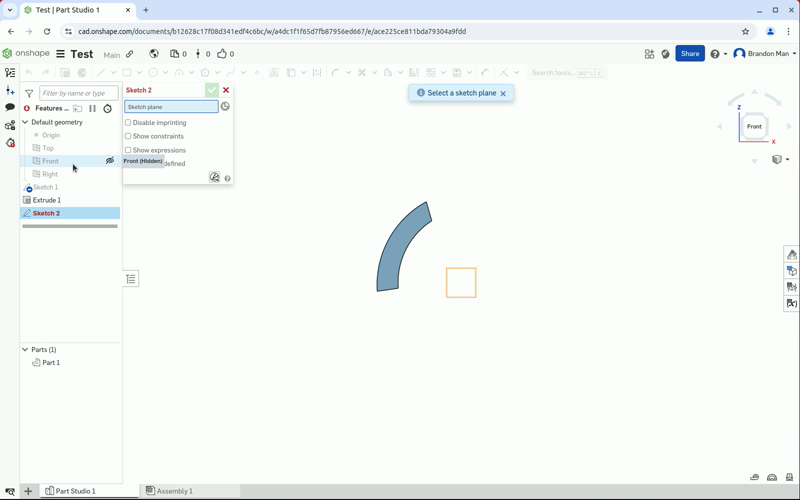
click(73, 163)
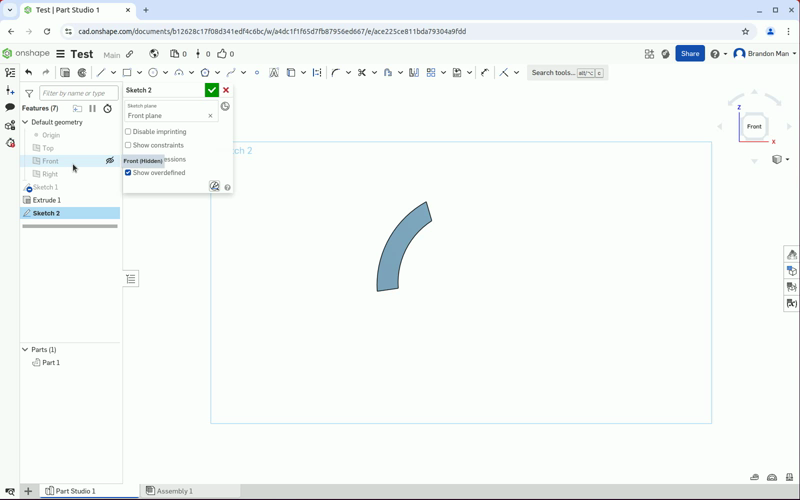
mouse_move(73, 352)
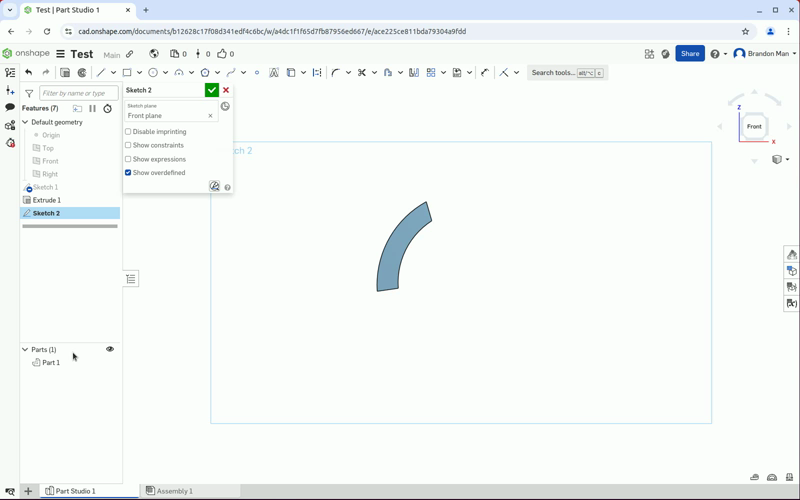
key(y)
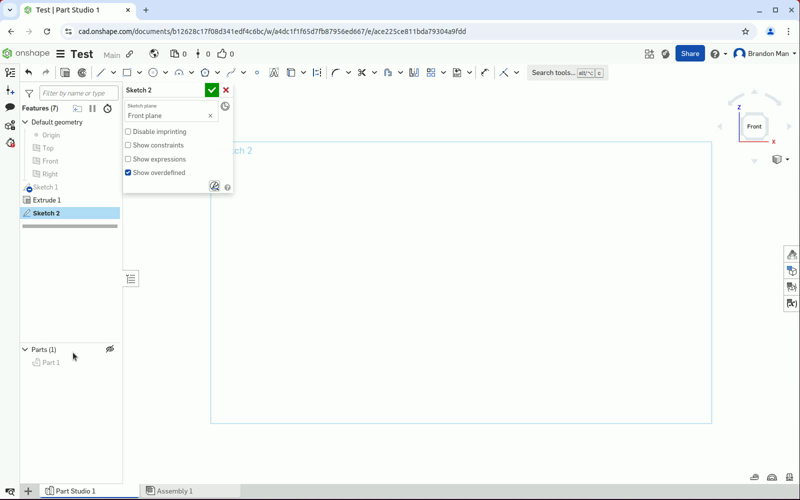
key(a)
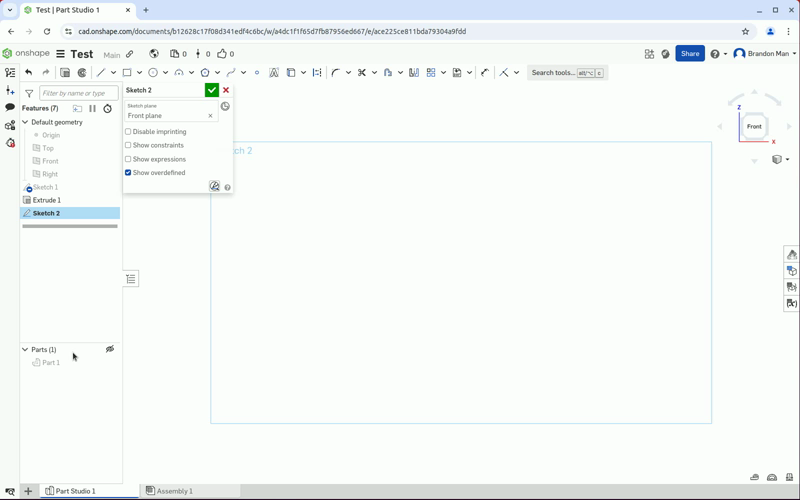
key_down(shift)
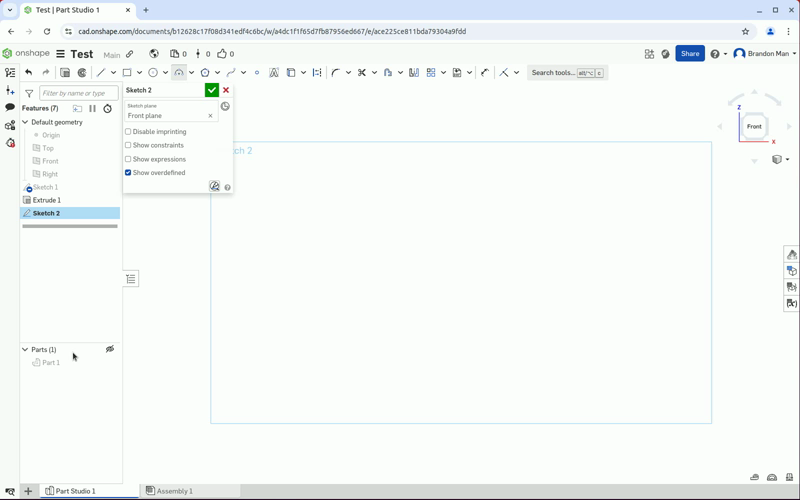
mouse_move(491, 222)
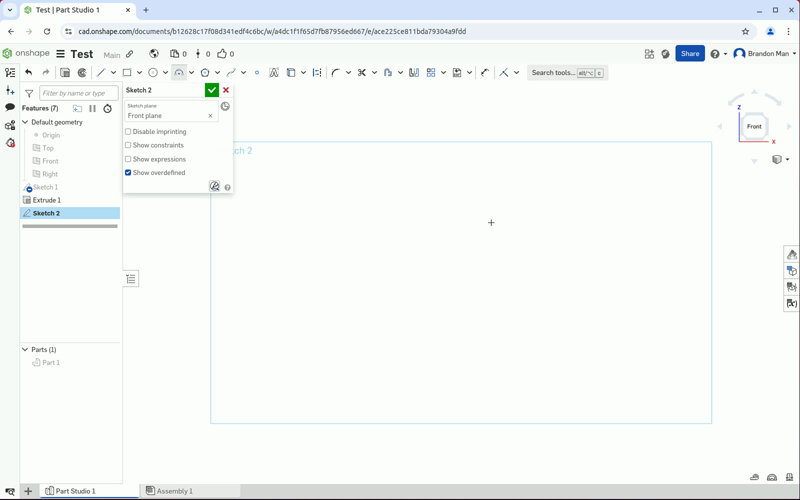
click(491, 222)
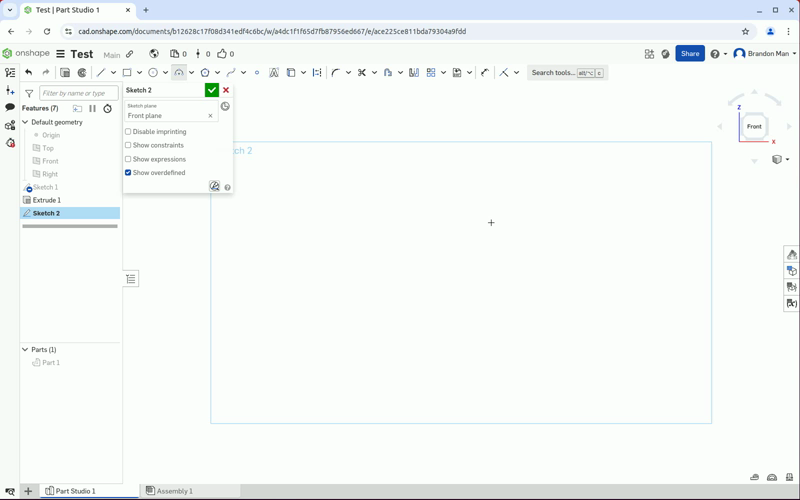
key_up(shift)
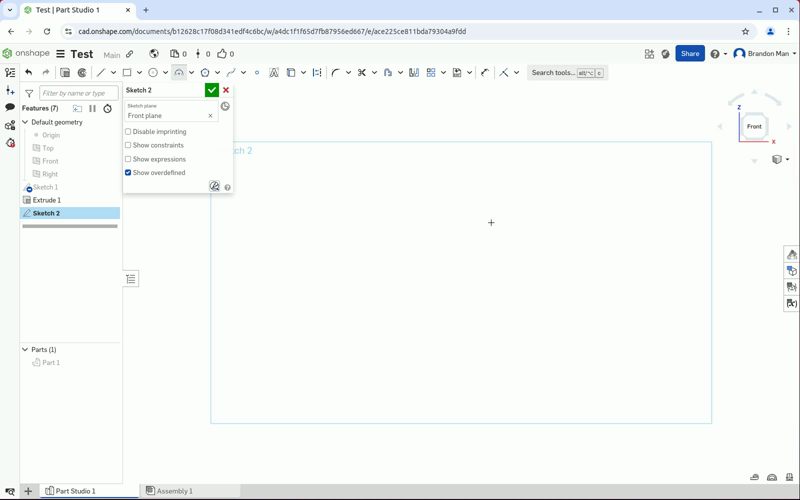
key_down(shift)
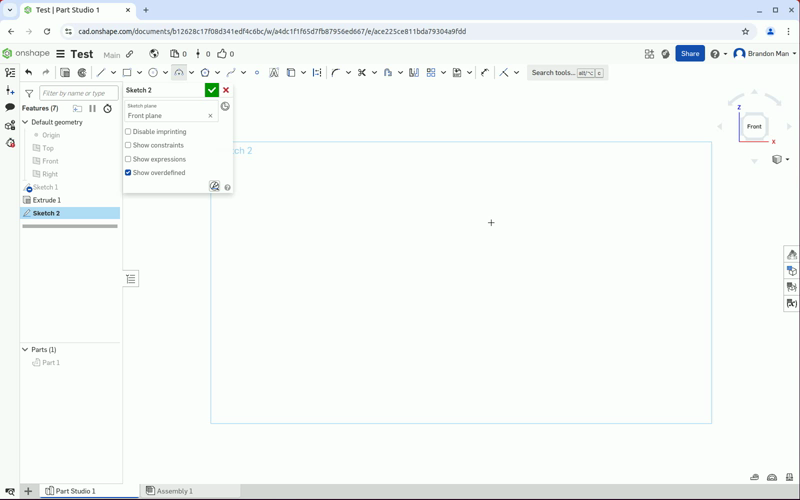
mouse_move(516, 289)
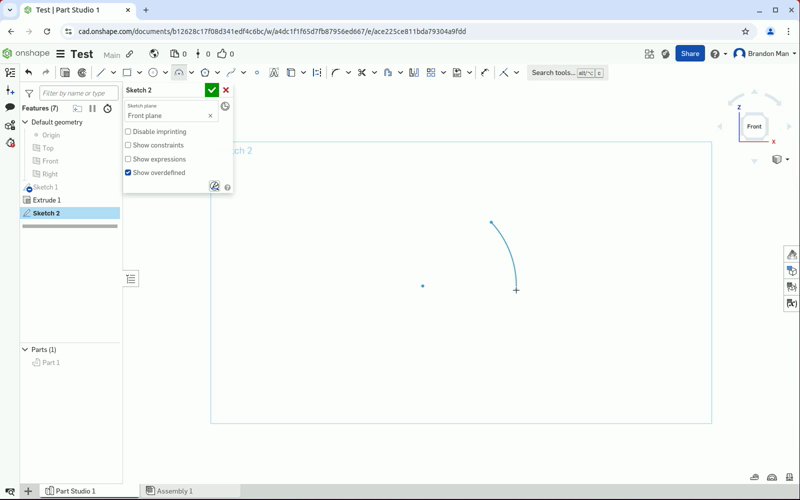
click(516, 289)
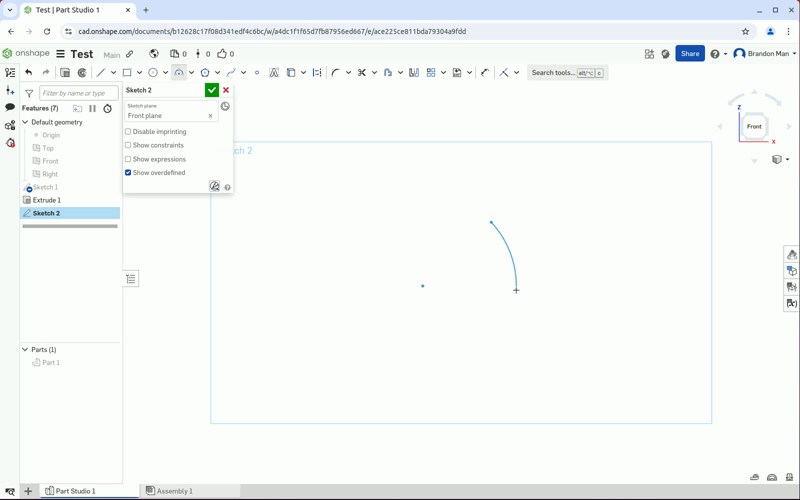
mouse_move(514, 251)
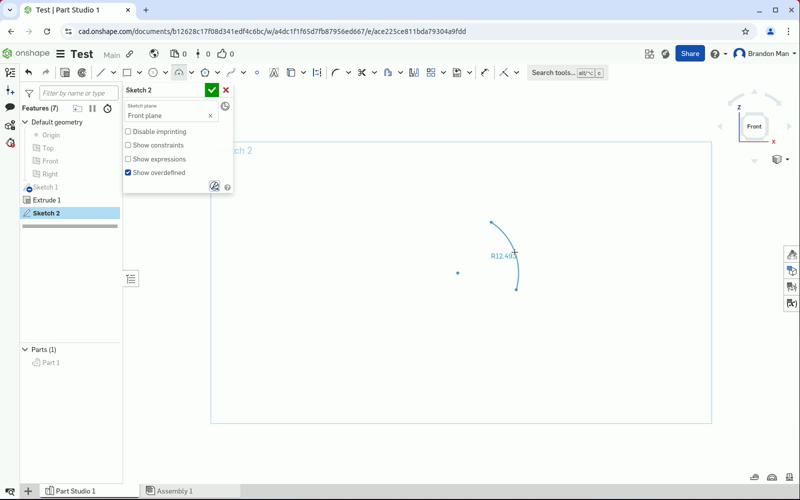
click(514, 251)
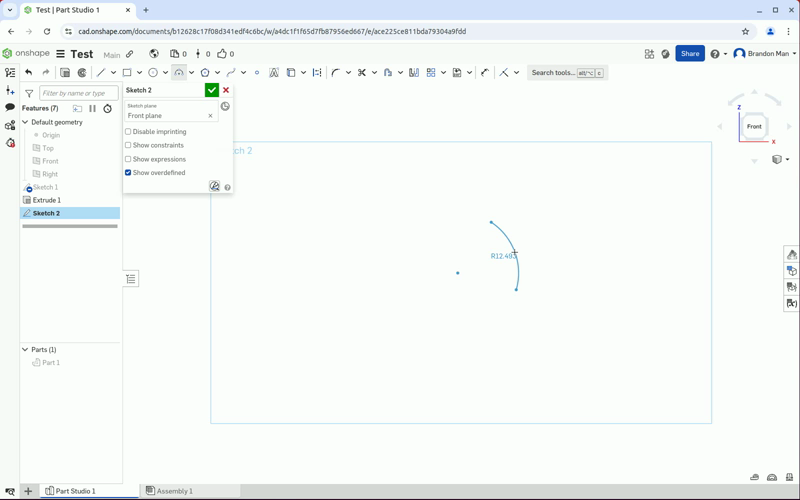
key_up(shift)
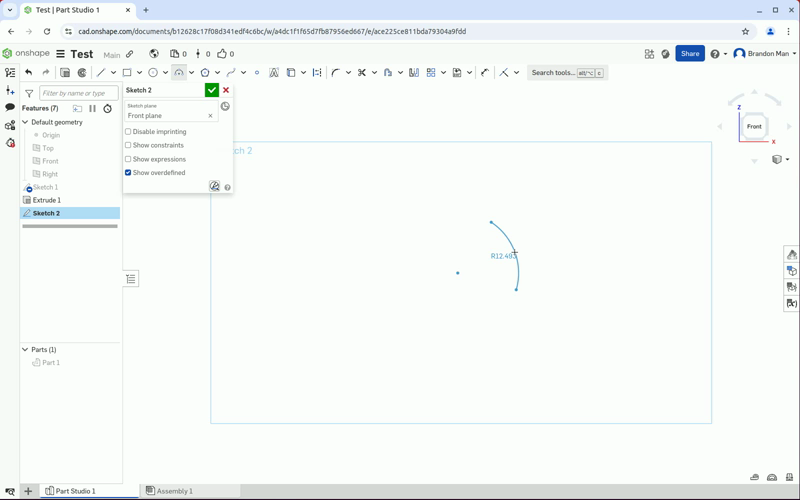
key(esc)
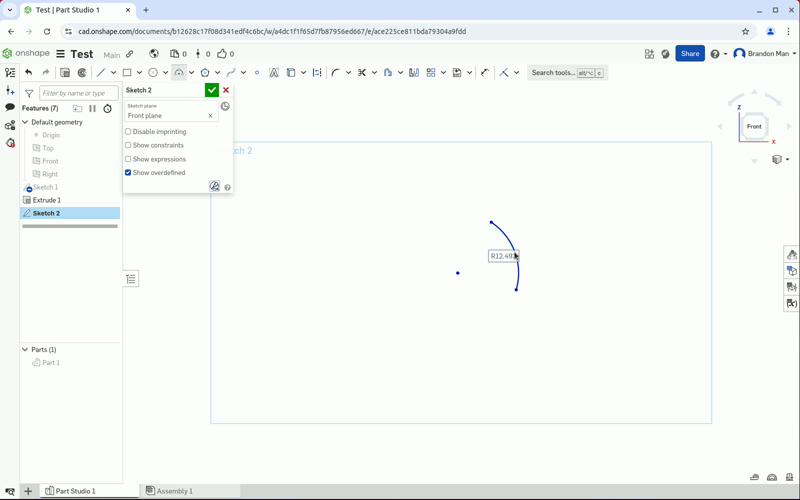
key(l)
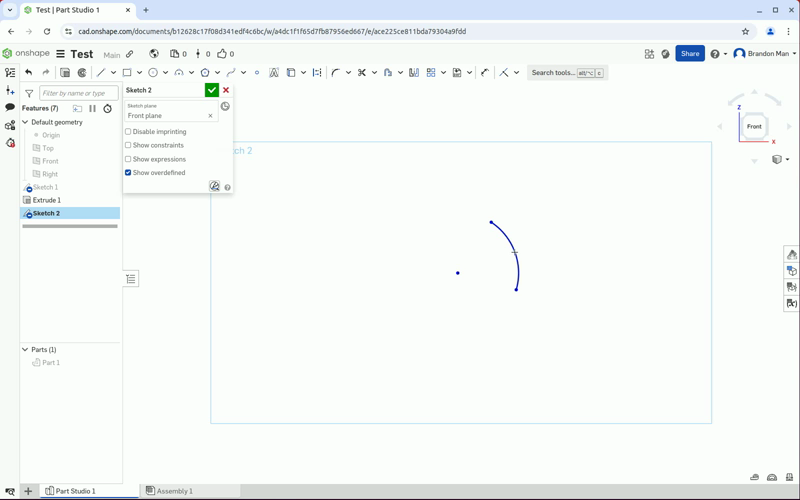
mouse_move(516, 289)
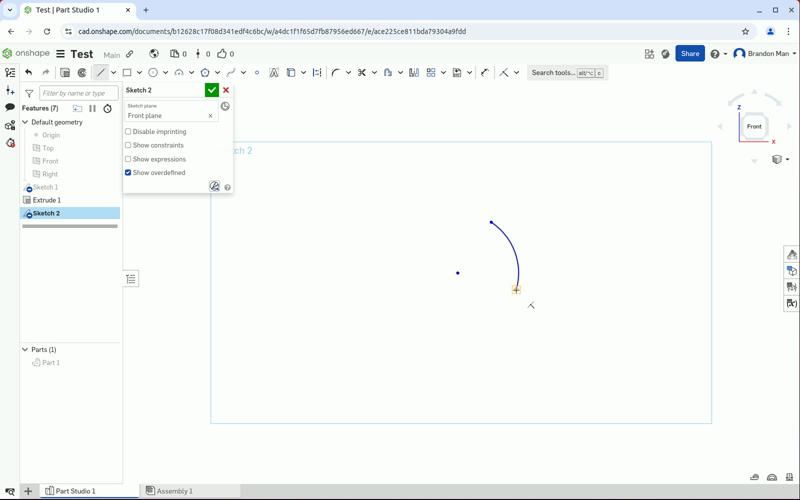
click(516, 289)
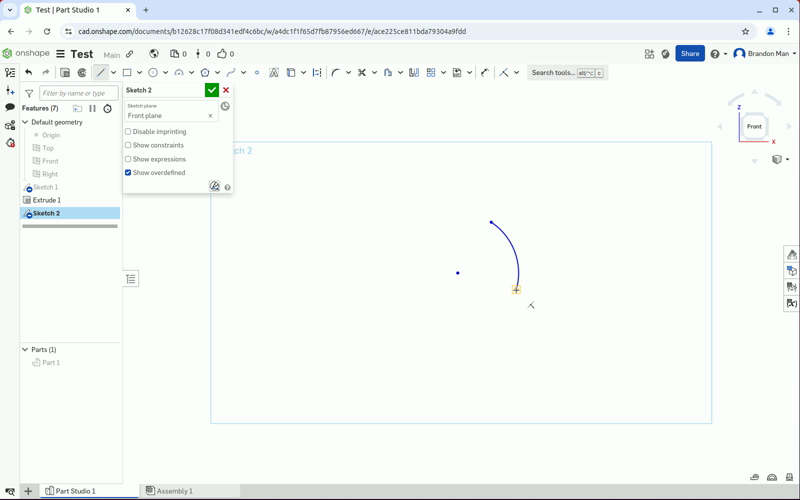
key_down(shift)
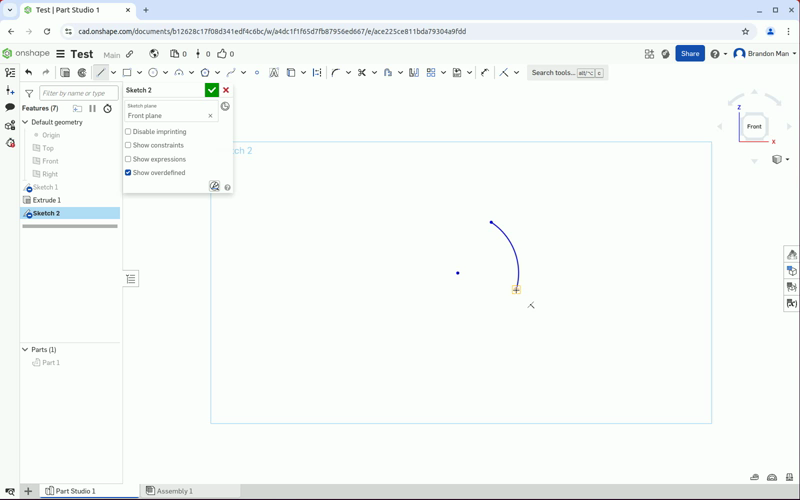
mouse_move(546, 289)
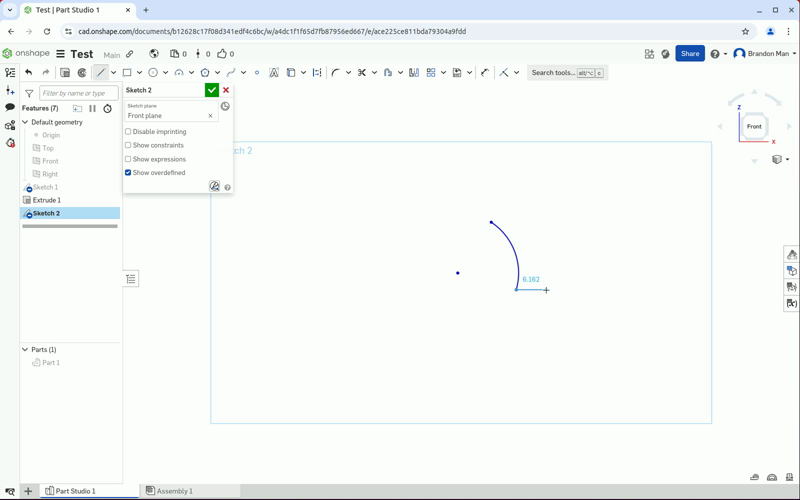
mouse_move(539, 291)
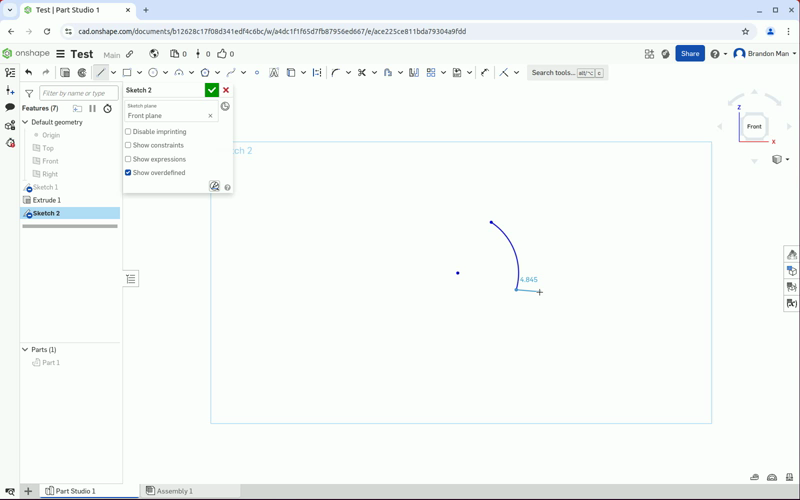
click(539, 291)
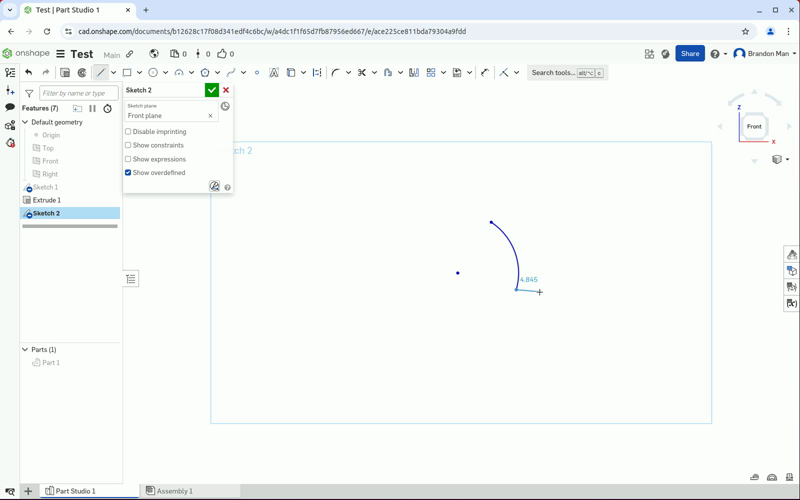
key_up(shift)
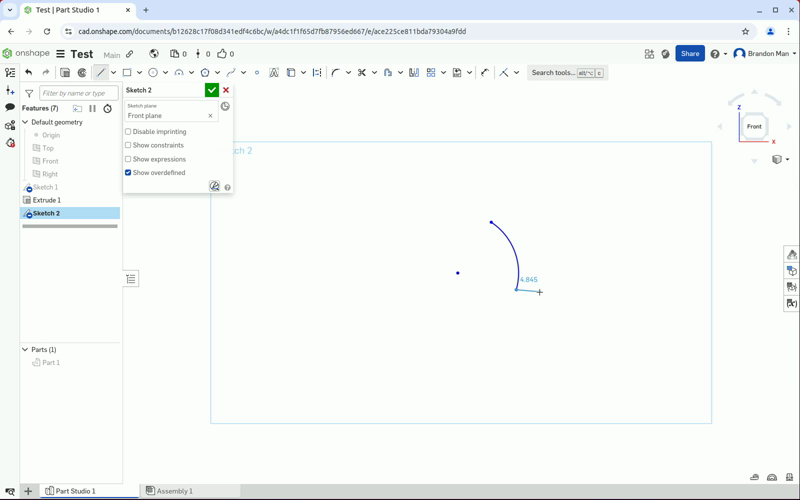
key(esc)
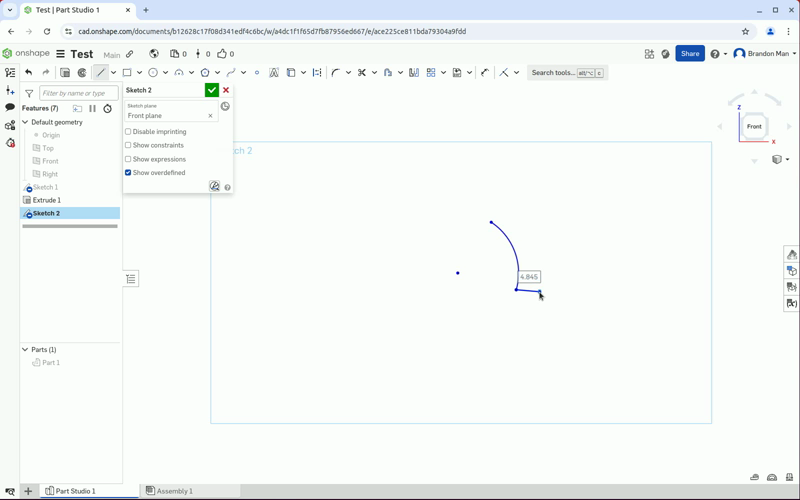
key(a)
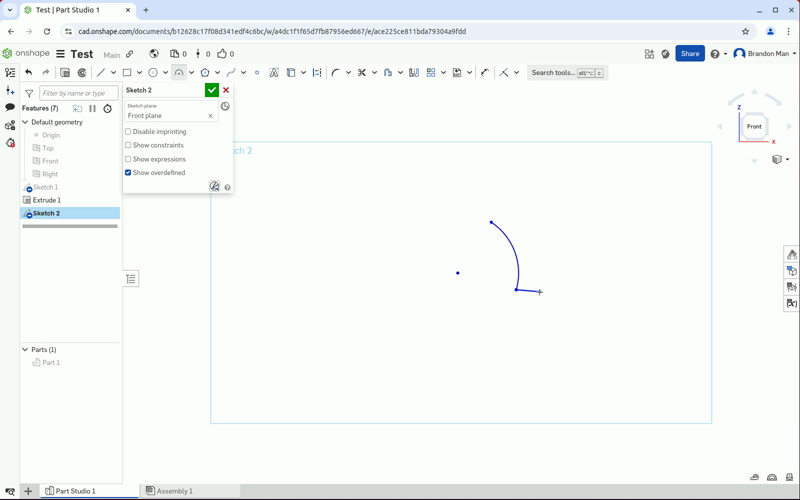
mouse_move(539, 291)
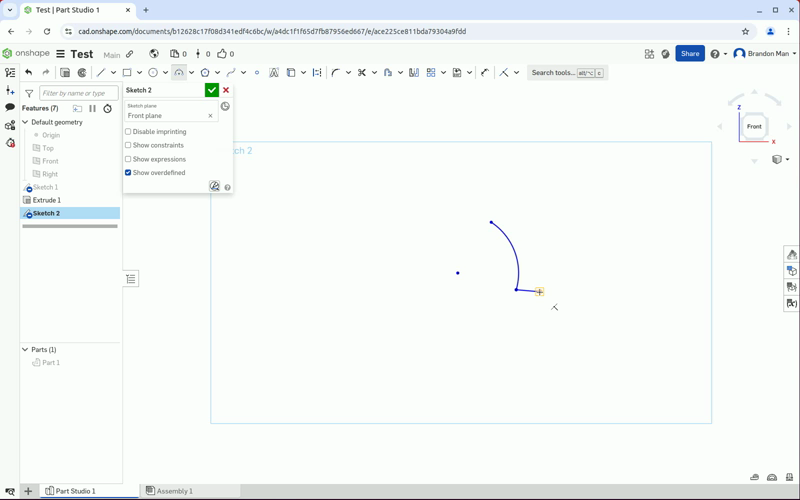
click(539, 291)
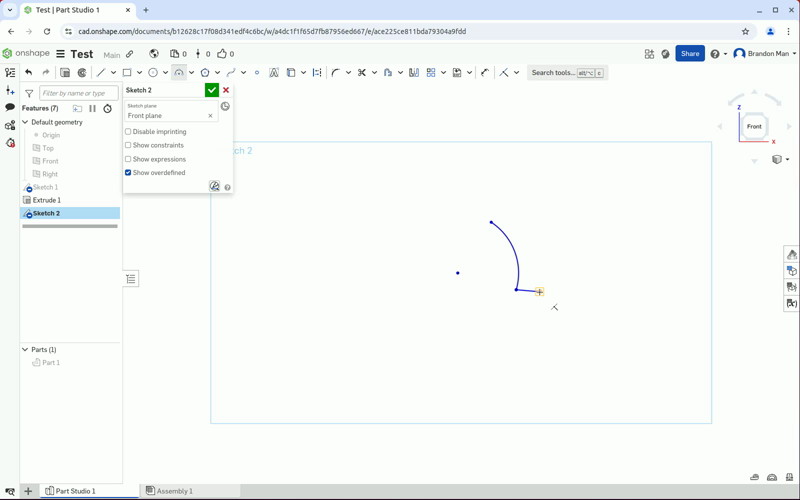
key_down(shift)
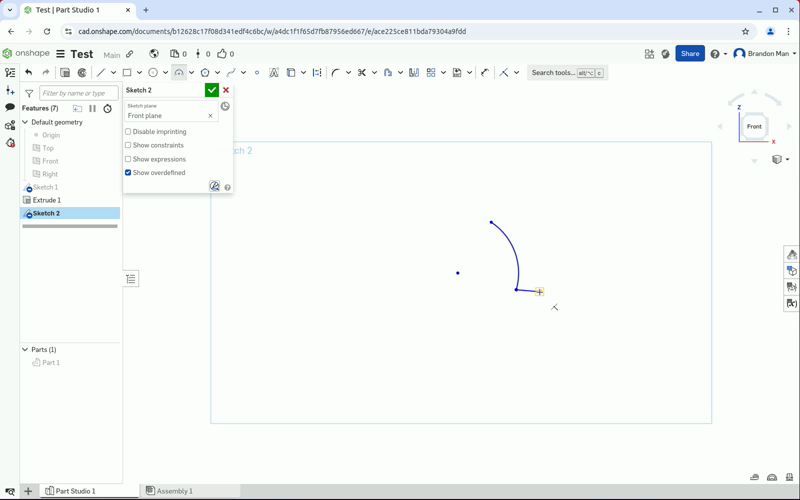
mouse_move(496, 203)
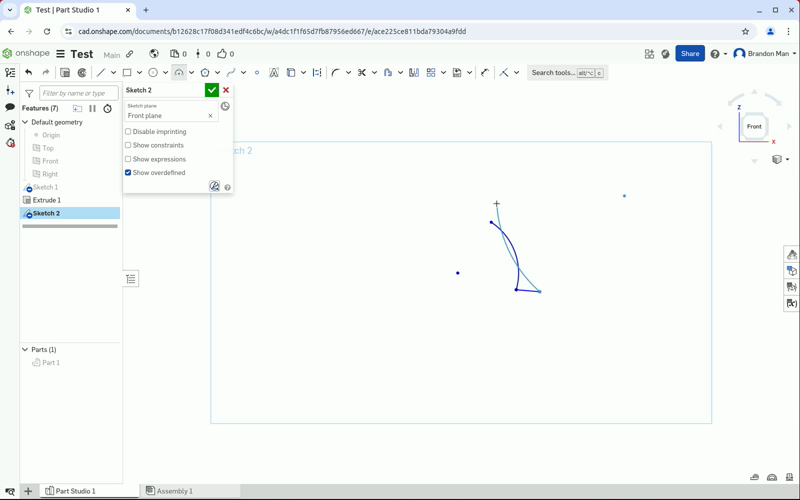
click(496, 203)
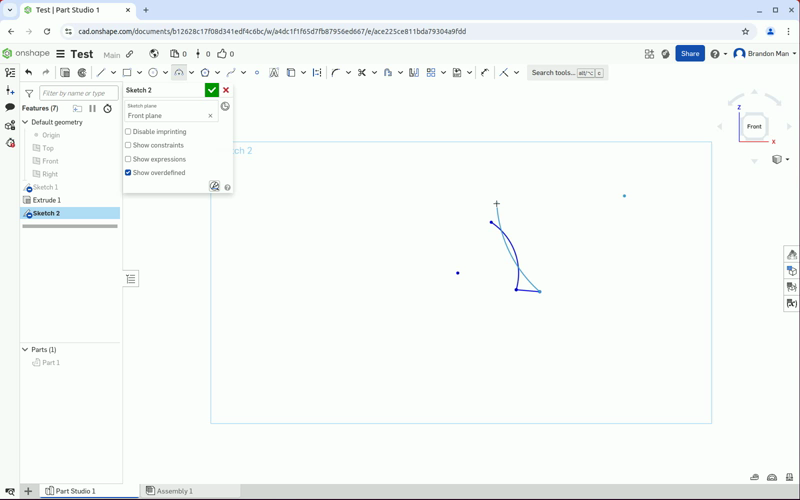
mouse_move(531, 240)
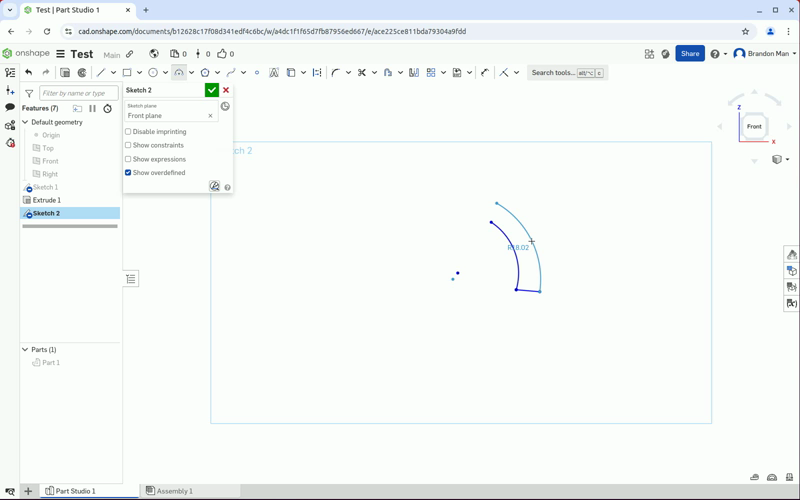
click(531, 240)
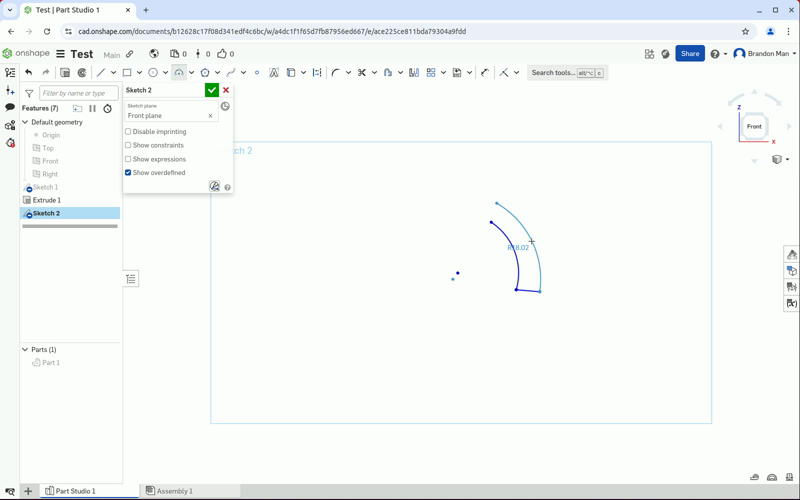
key_up(shift)
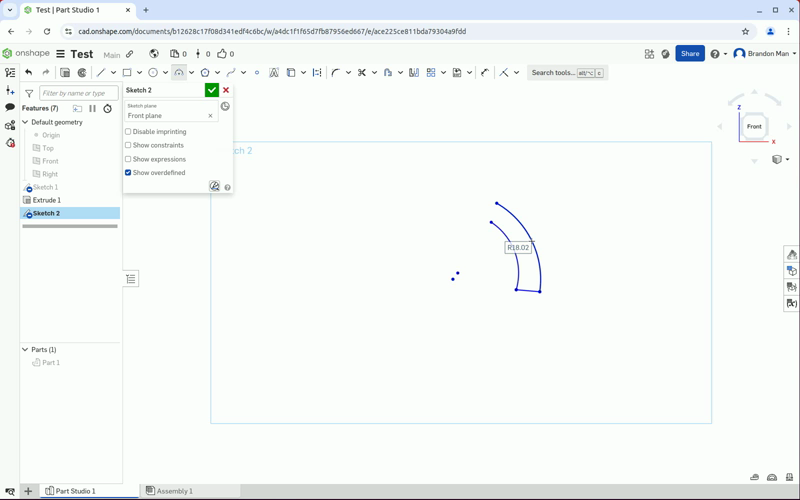
key(esc)
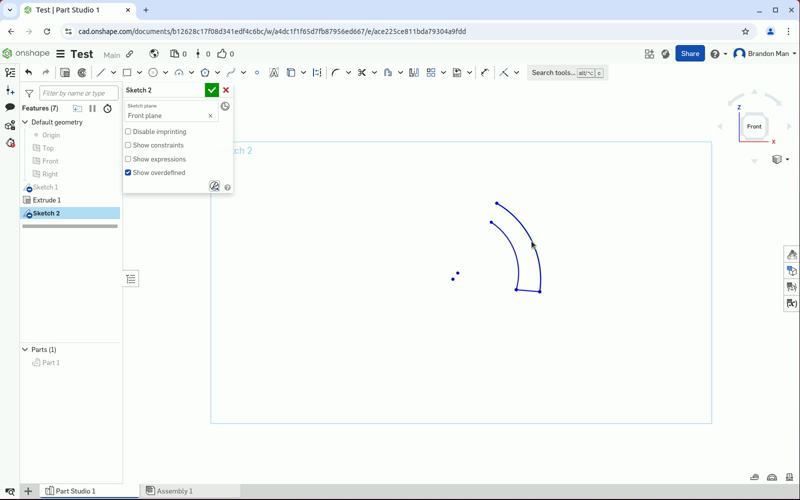
key(l)
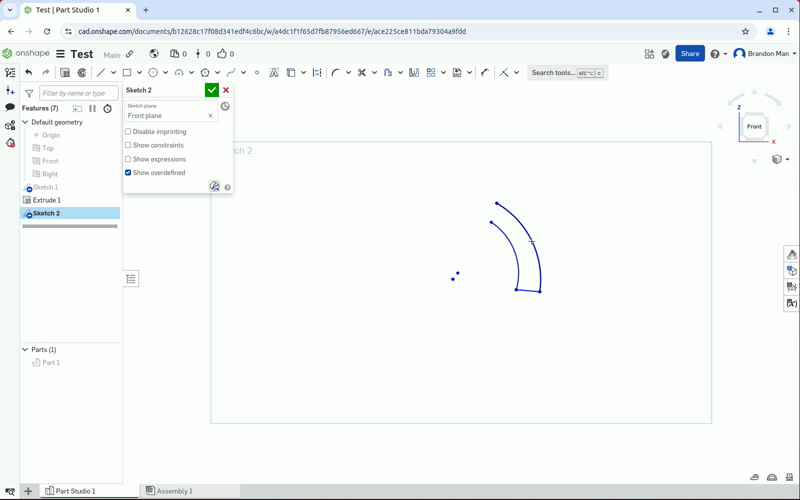
mouse_move(496, 203)
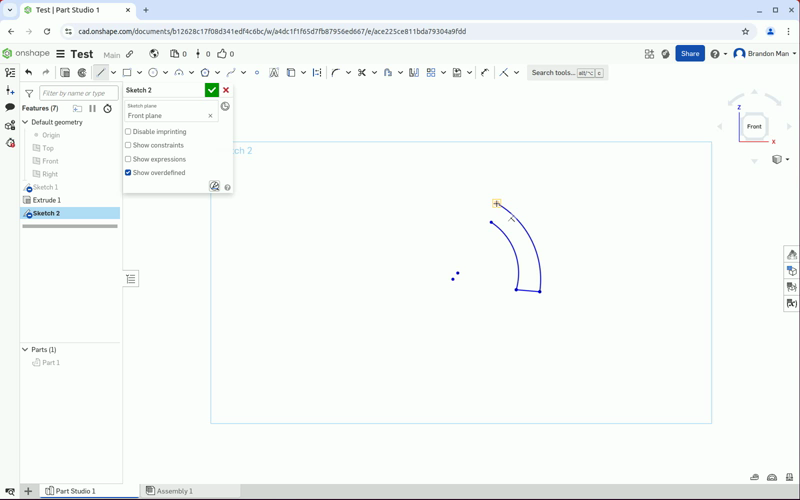
click(496, 203)
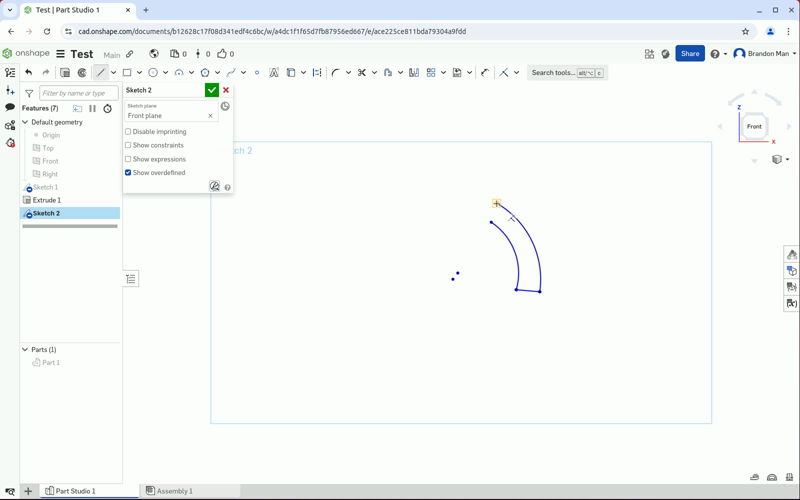
mouse_move(526, 203)
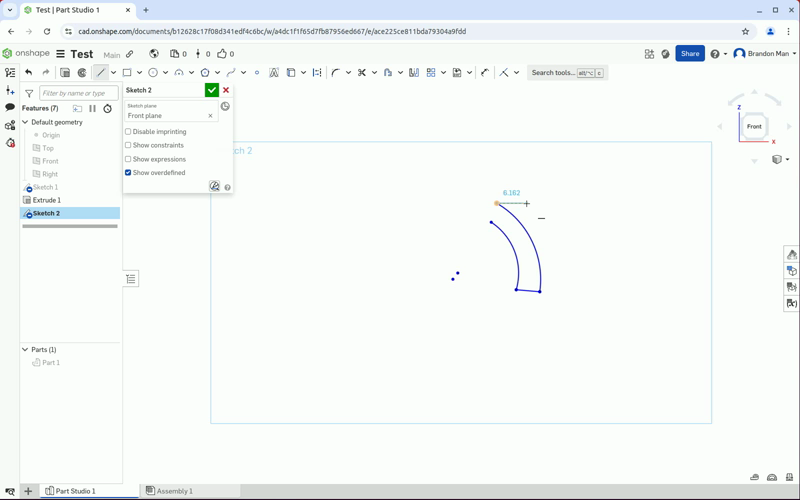
key_down(shift)
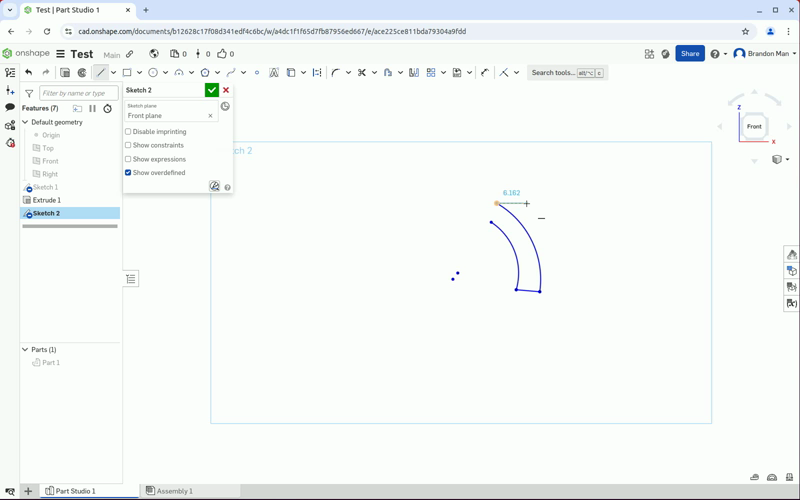
mouse_move(491, 222)
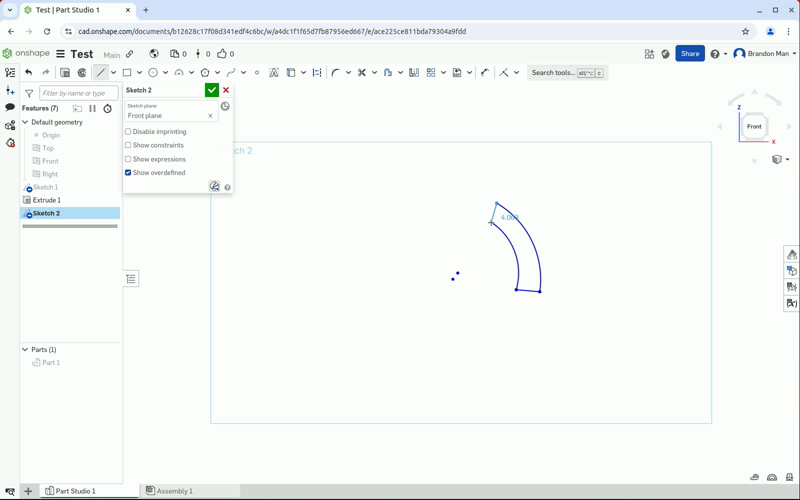
key_up(shift)
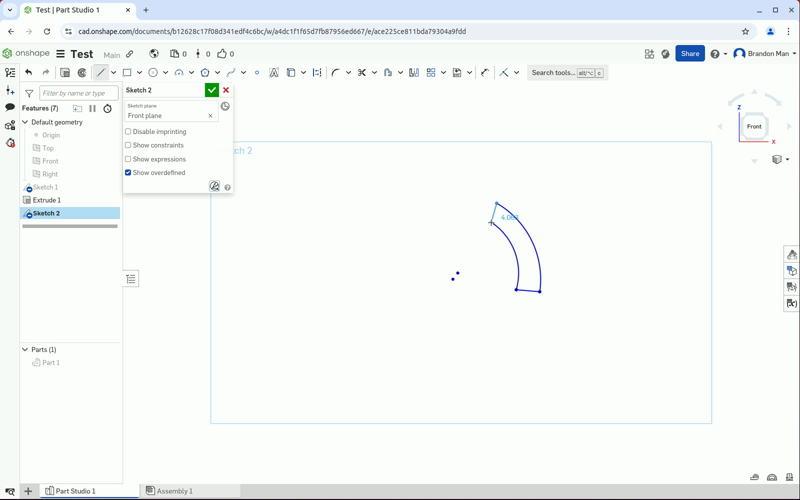
click(491, 222)
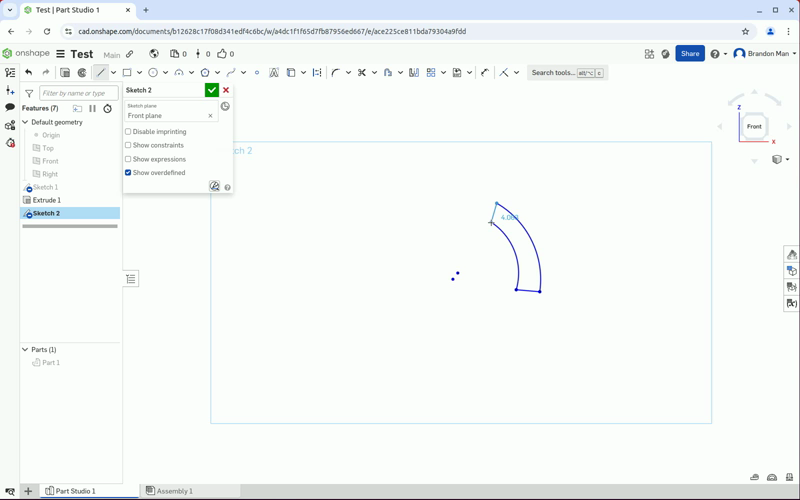
key(esc)
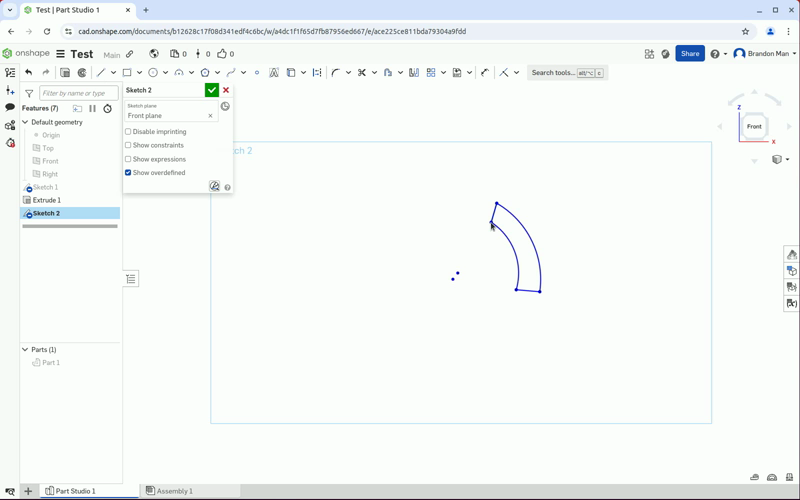
mouse_move(519, 257)
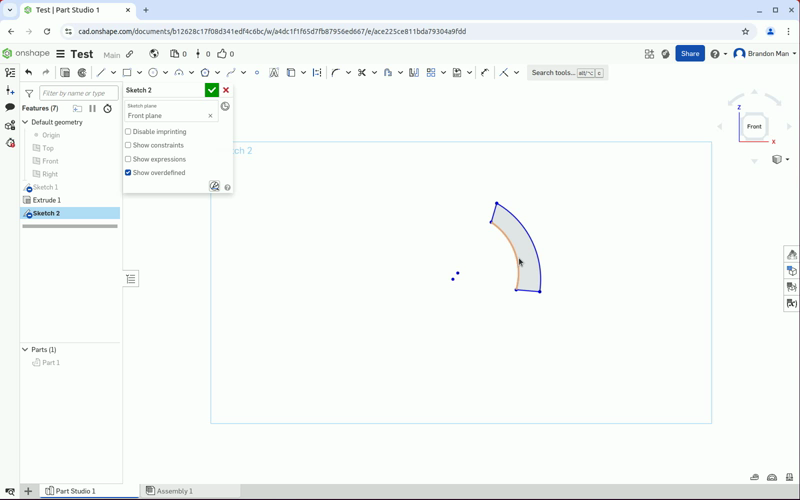
click(519, 257)
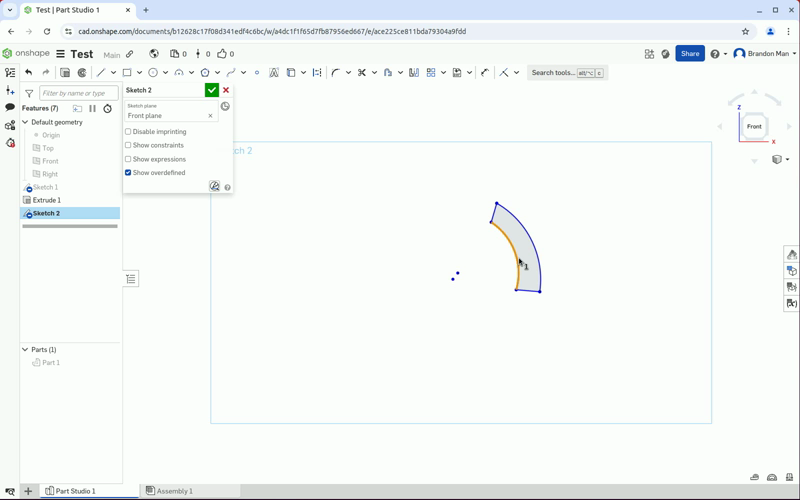
mouse_move(73, 352)
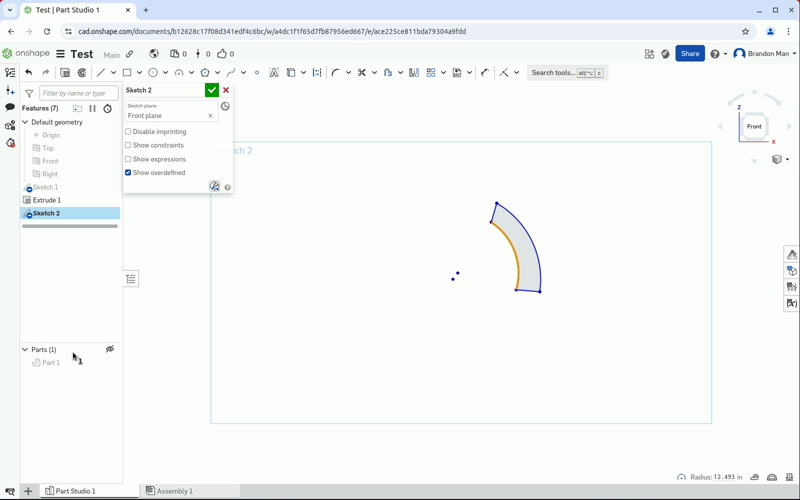
key(shift+y)
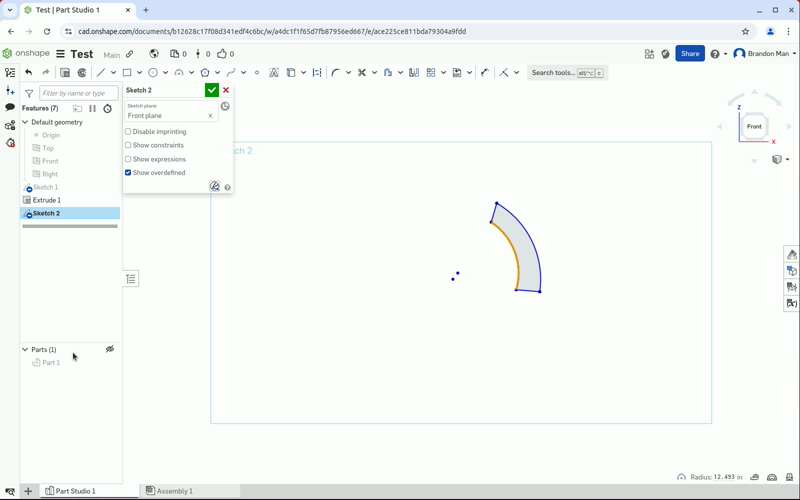
key(shift+e)
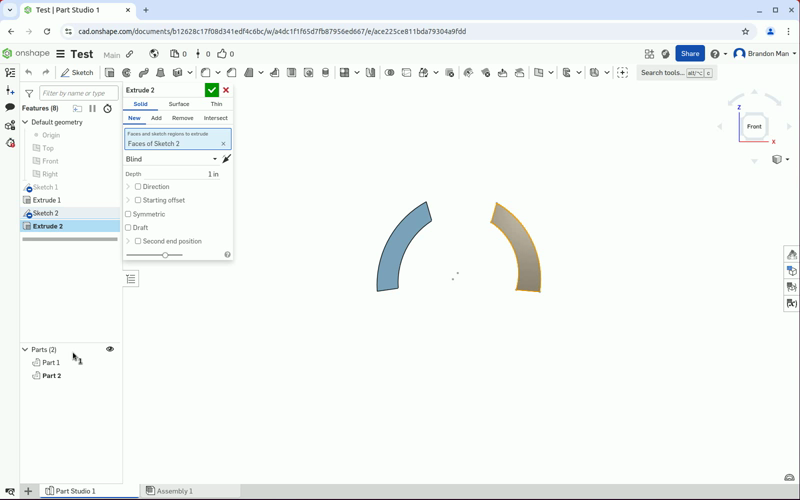
mouse_move(143, 106)
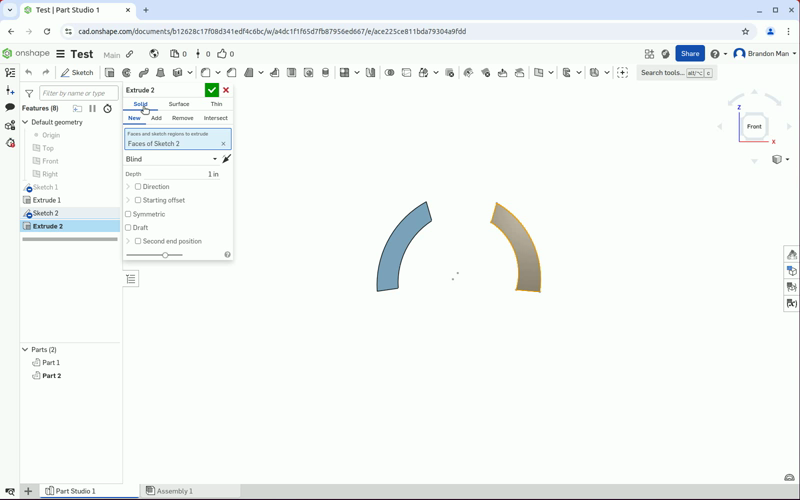
click(143, 106)
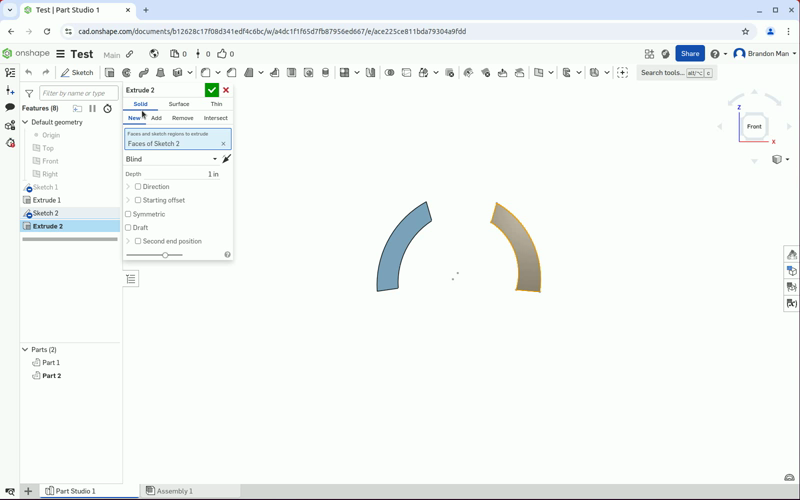
mouse_move(137, 120)
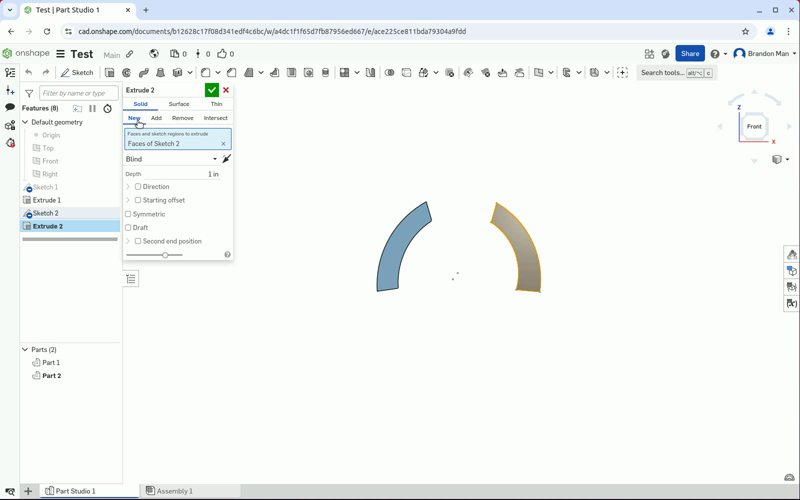
click(137, 120)
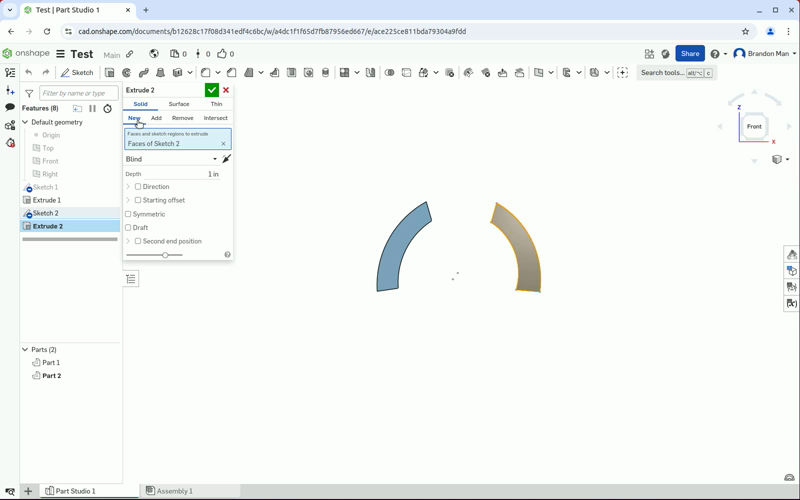
key(tab, 4)
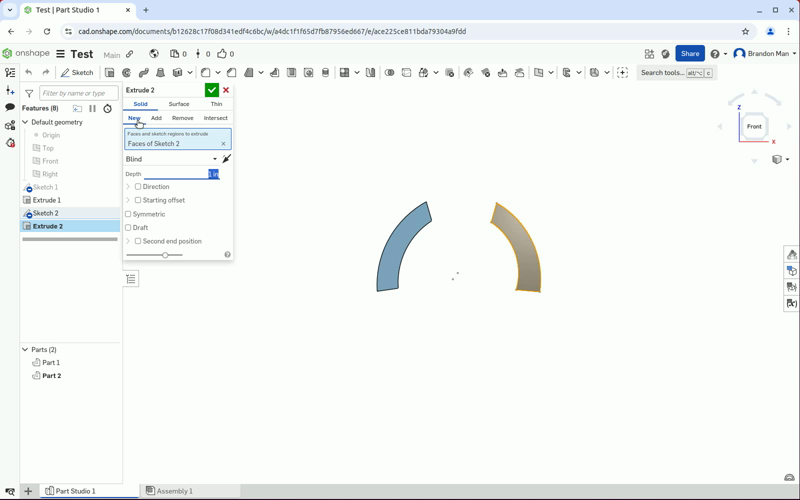
text(12.758)
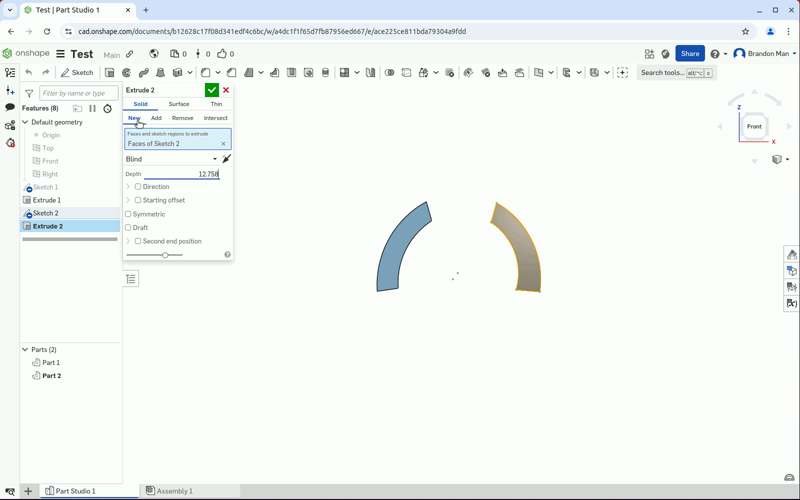
key(enter)
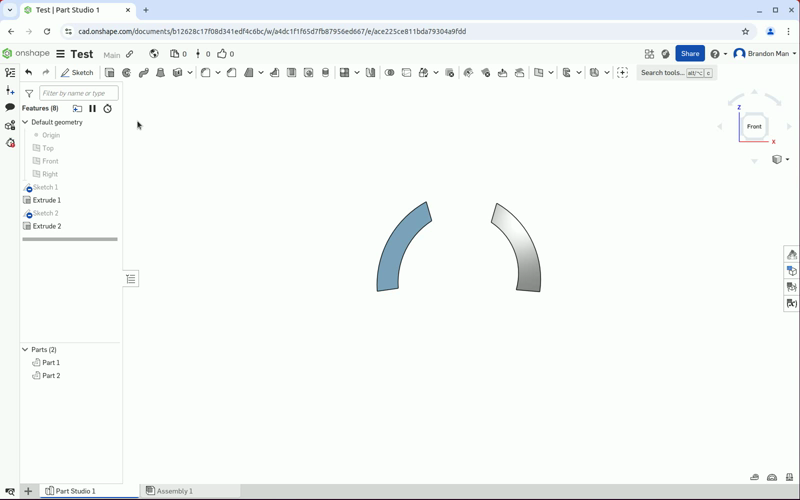
key(shift+h)
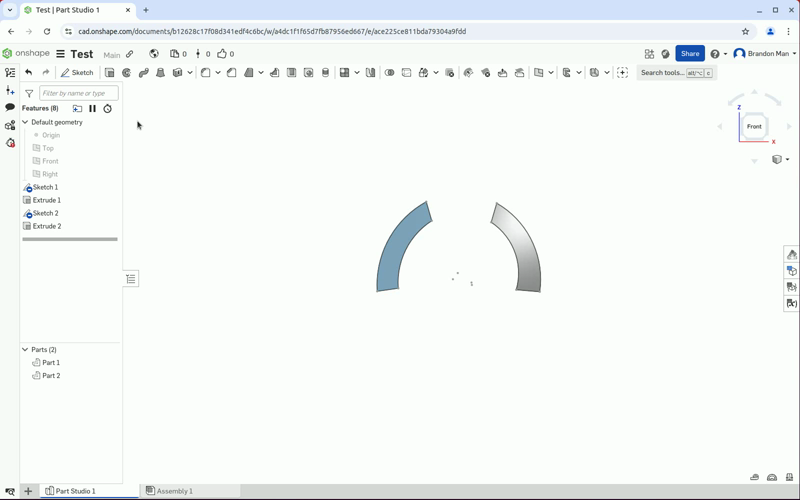
key(shift+h)
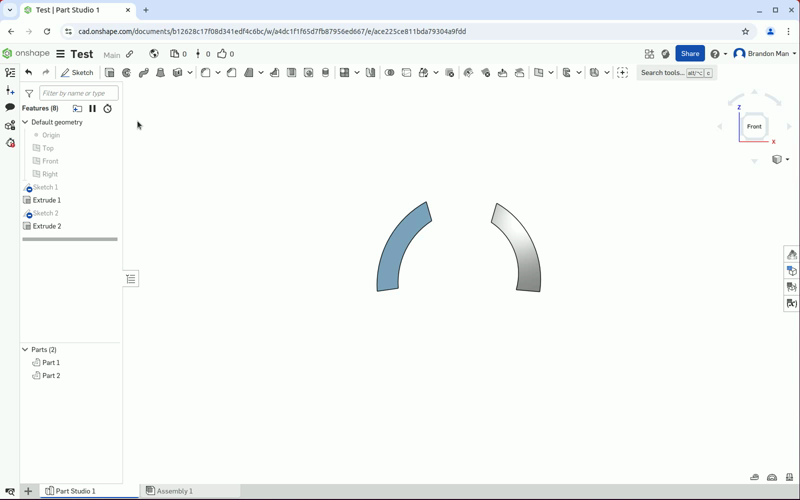
mouse_move(73, 189)
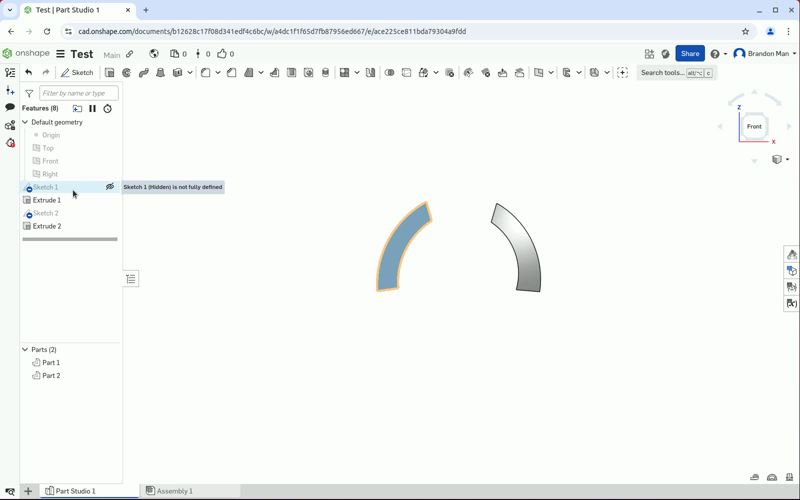
click(73, 189)
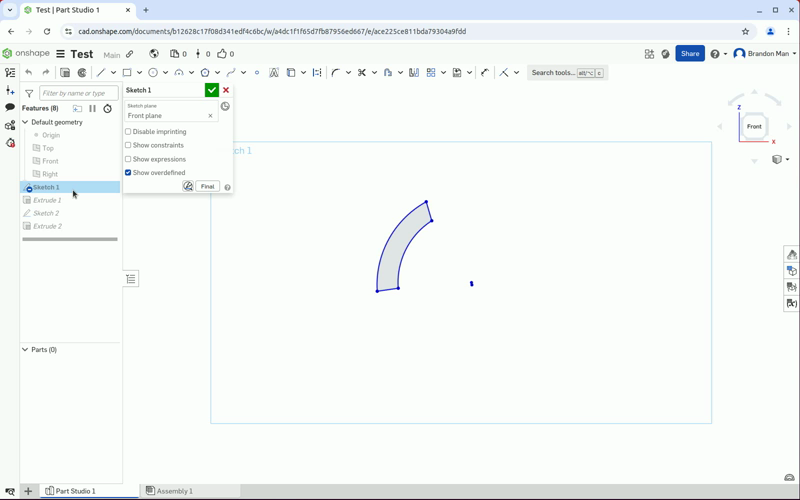
mouse_move(229, 92)
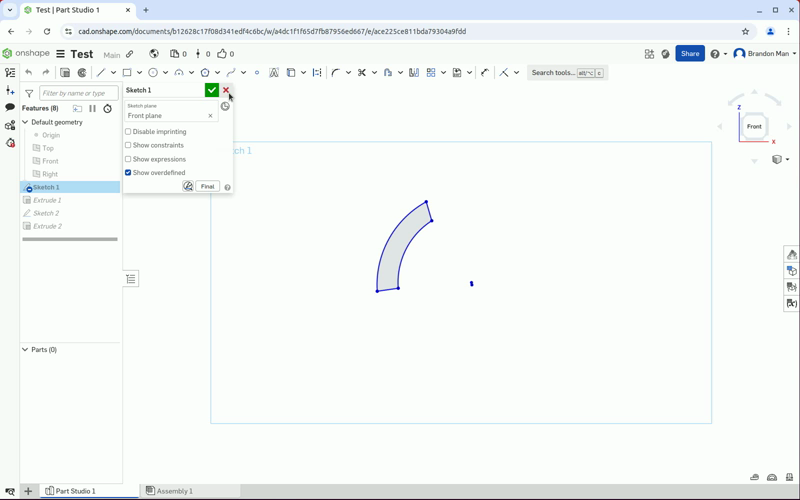
click(229, 92)
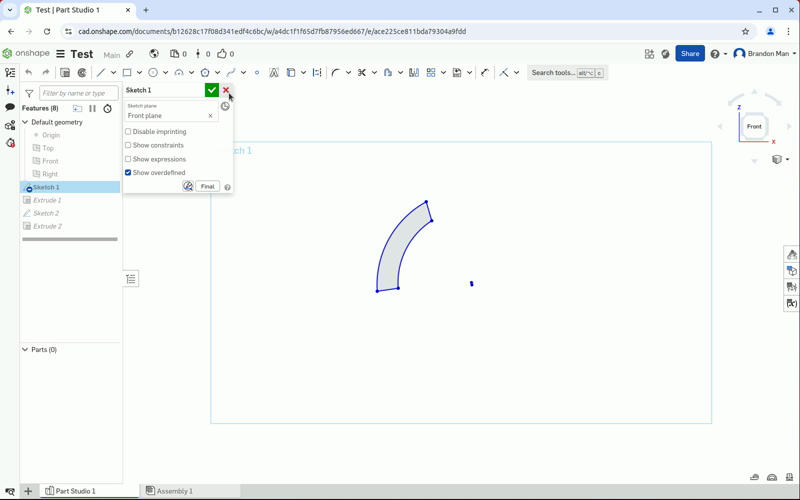
key(shift+s)
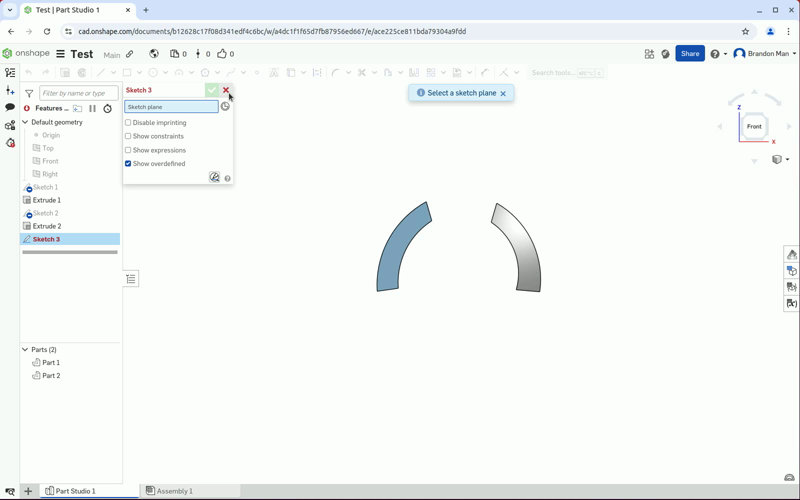
mouse_move(73, 163)
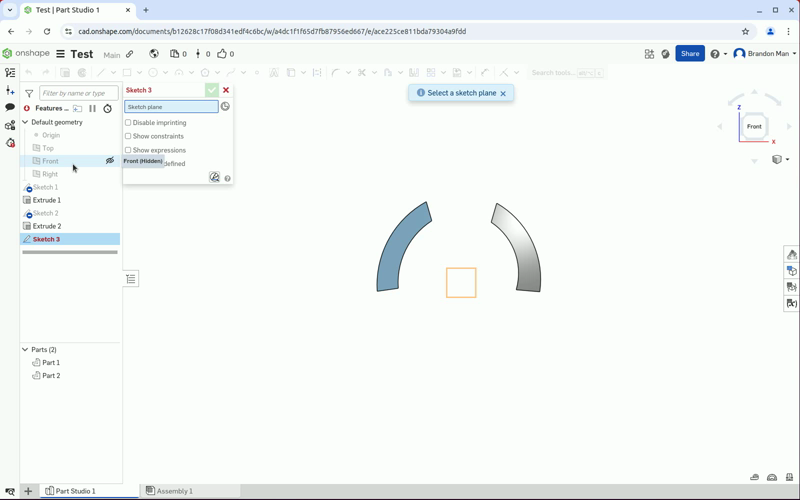
click(73, 163)
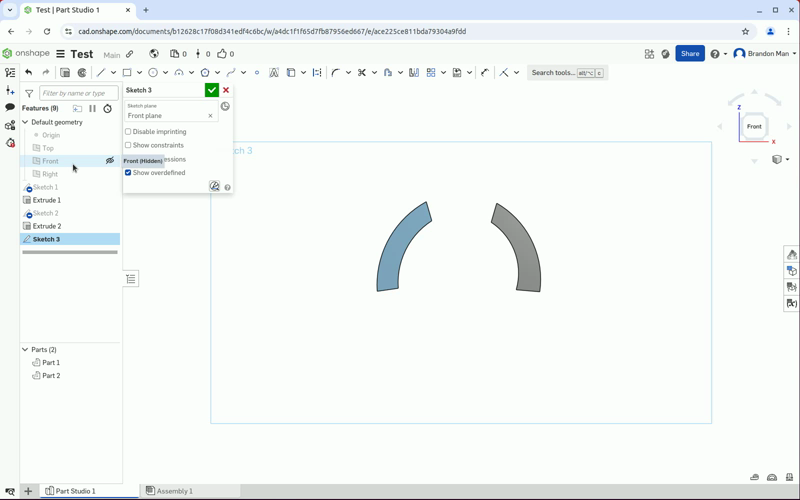
mouse_move(73, 352)
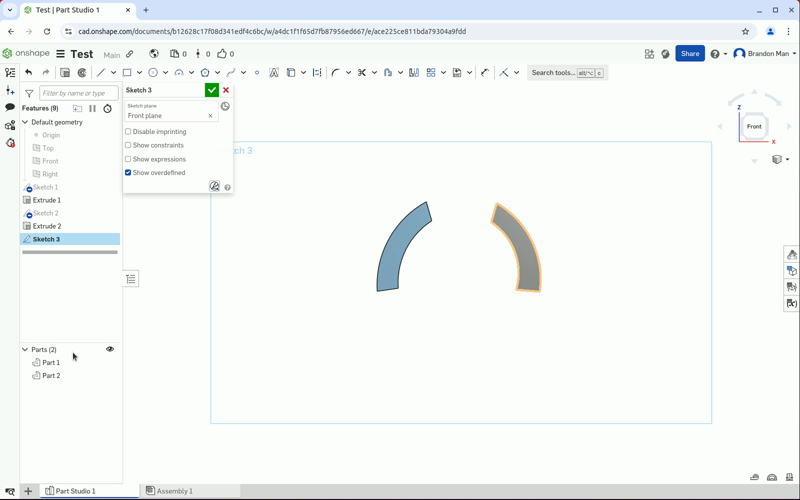
key(y)
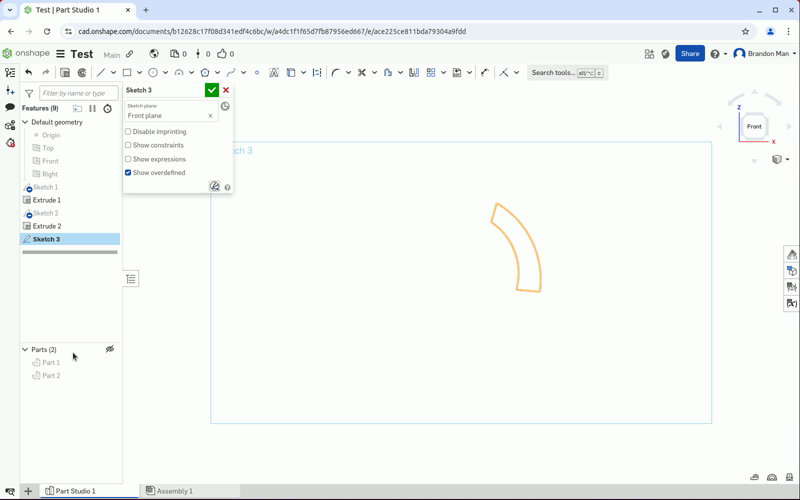
key(c)
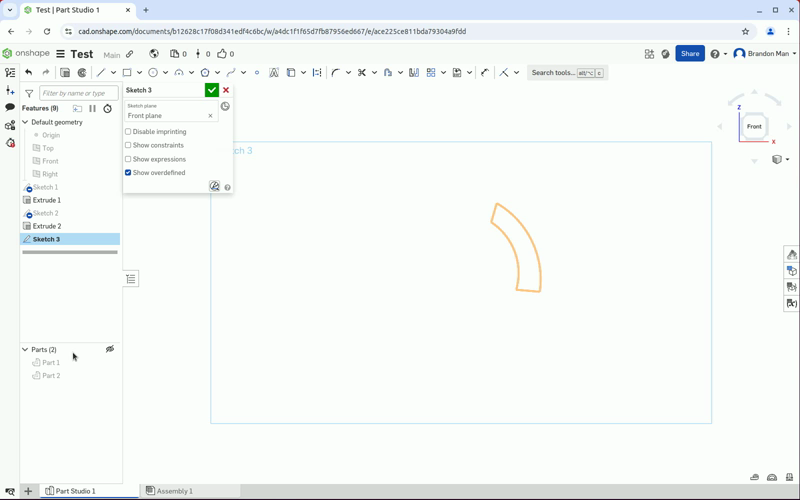
key_down(shift)
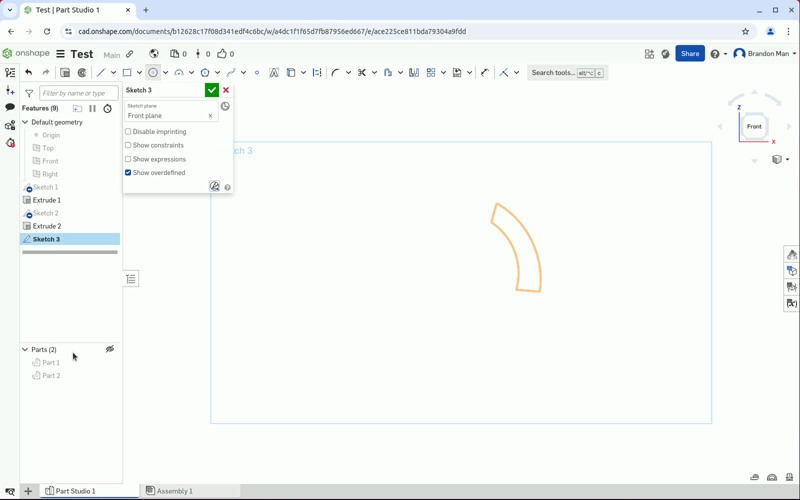
mouse_move(529, 321)
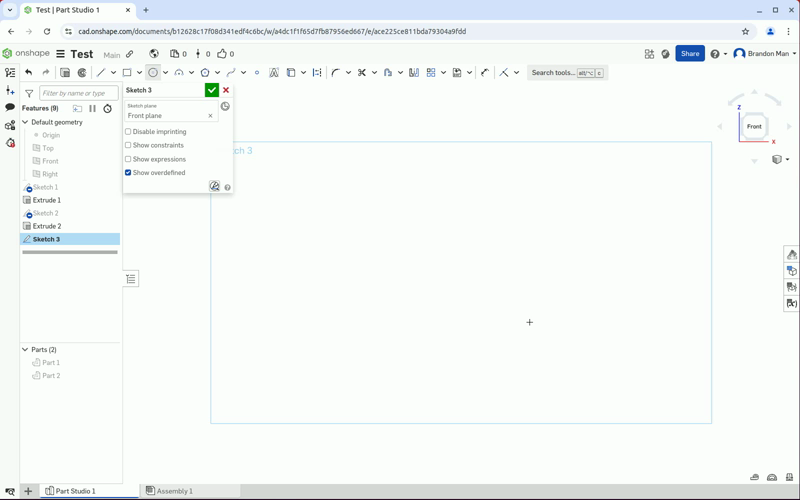
click(529, 321)
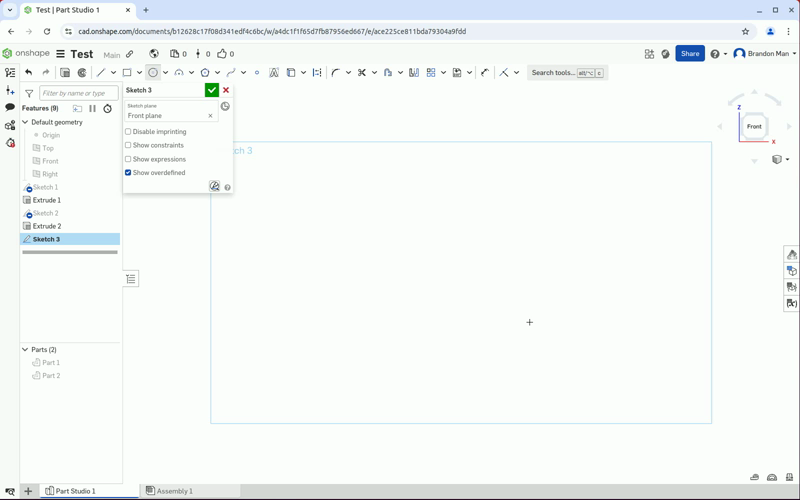
key_up(shift)
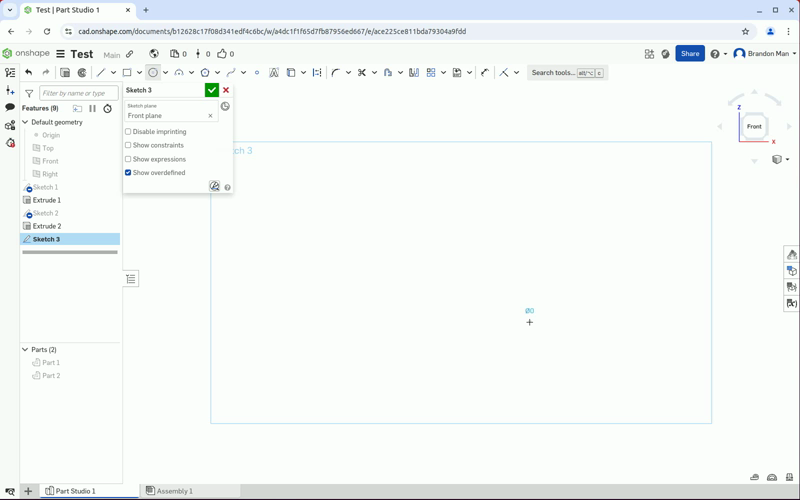
mouse_move(565, 321)
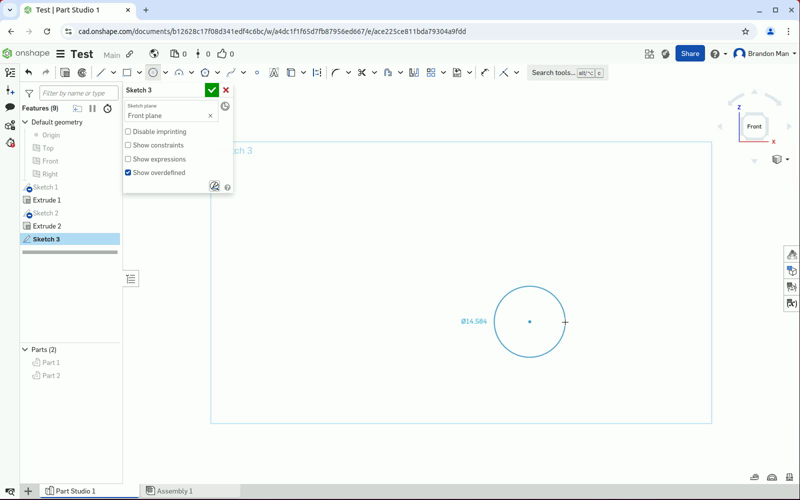
click(565, 321)
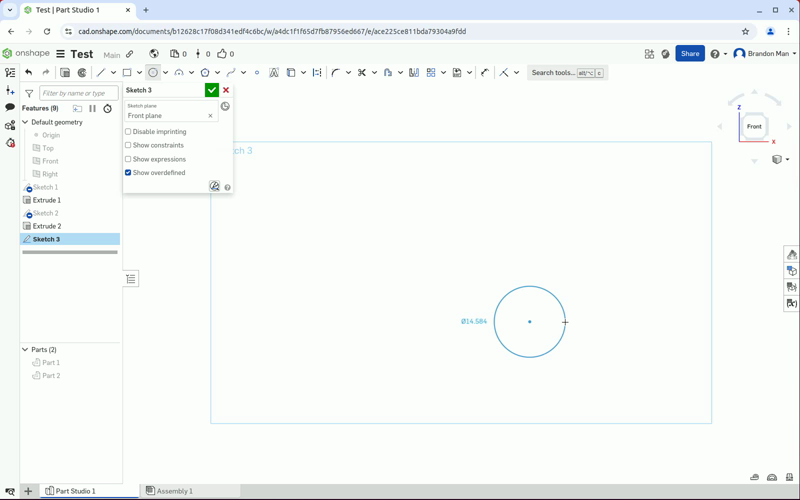
key(esc)
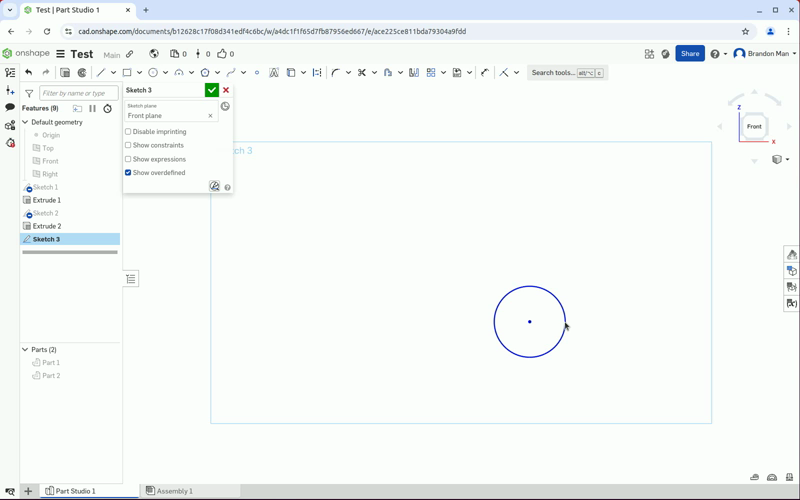
key(c)
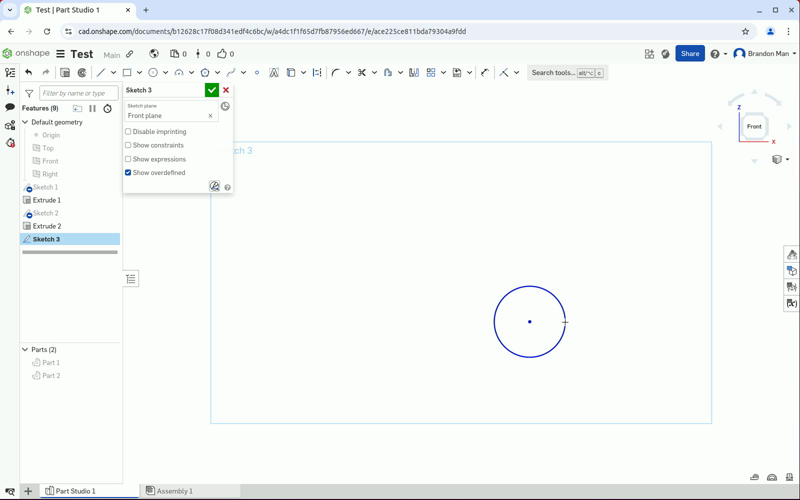
key_down(shift)
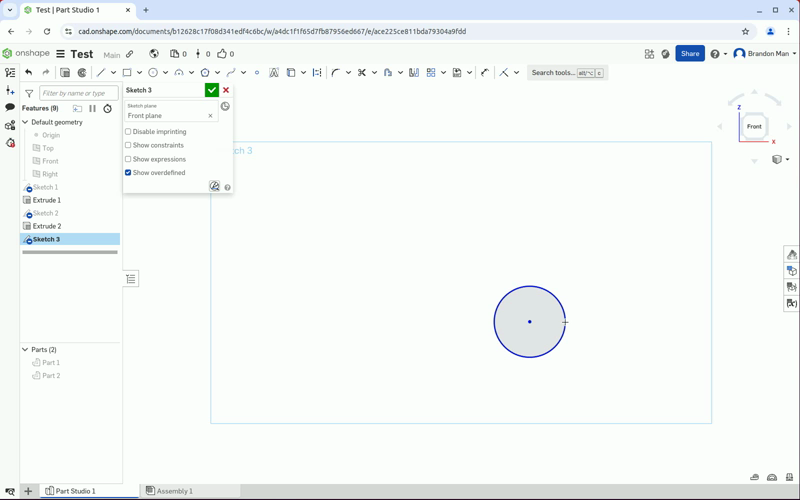
mouse_move(529, 321)
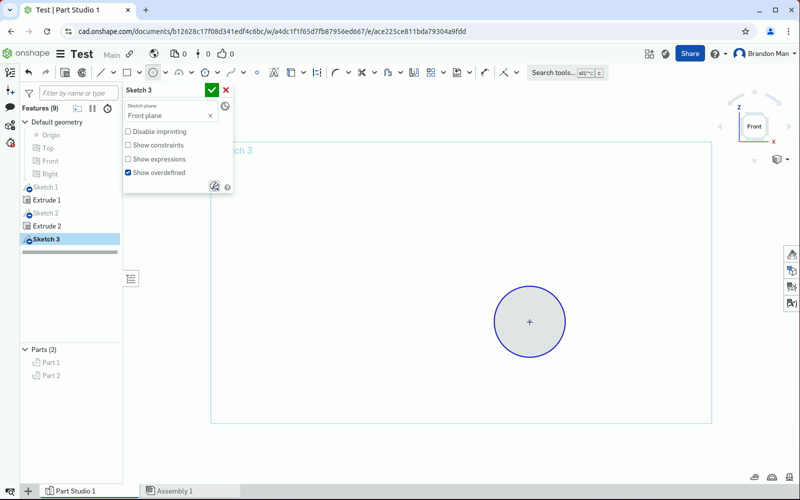
click(529, 321)
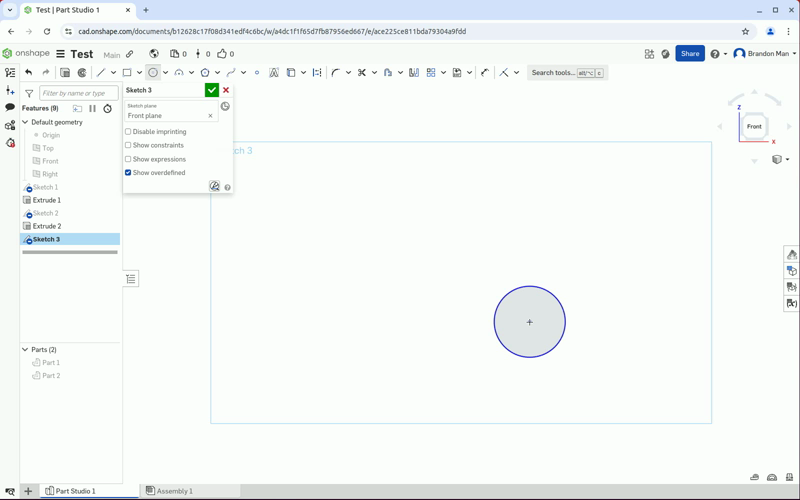
key_up(shift)
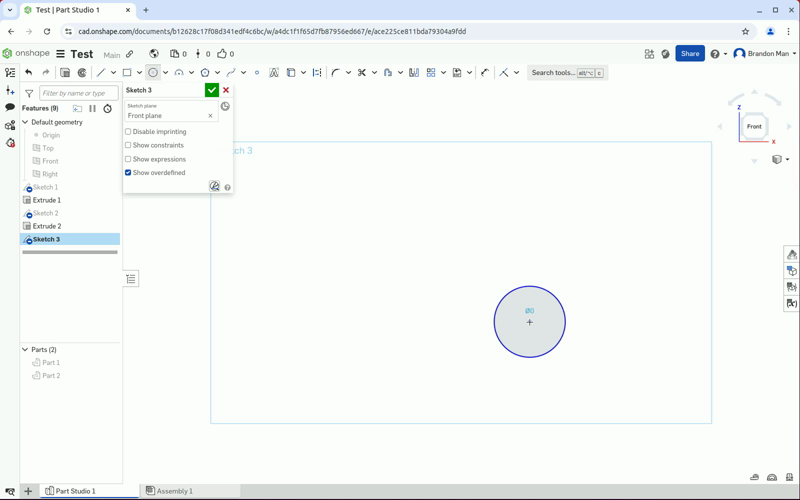
mouse_move(557, 321)
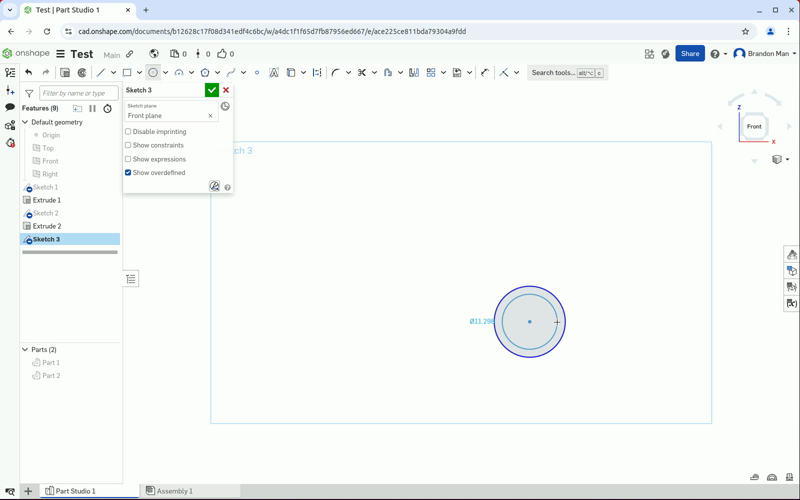
click(557, 321)
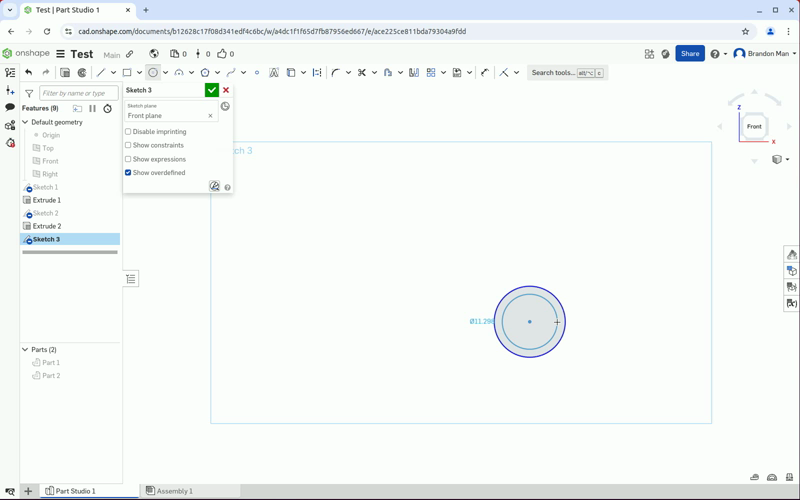
key(esc)
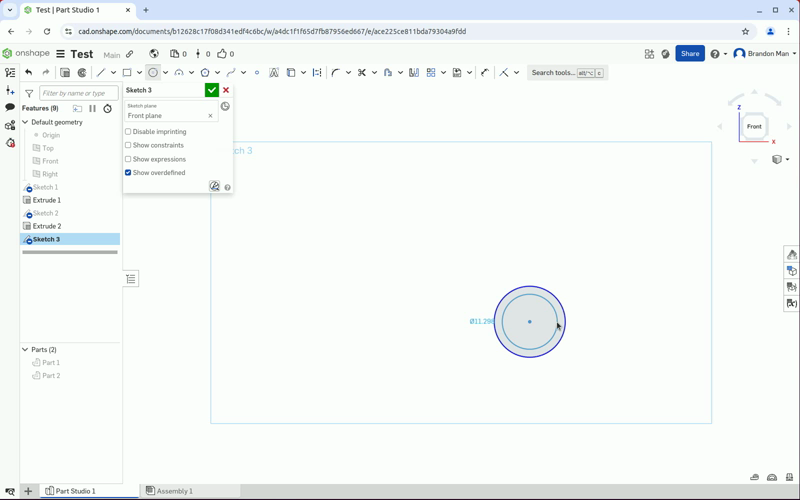
mouse_move(539, 292)
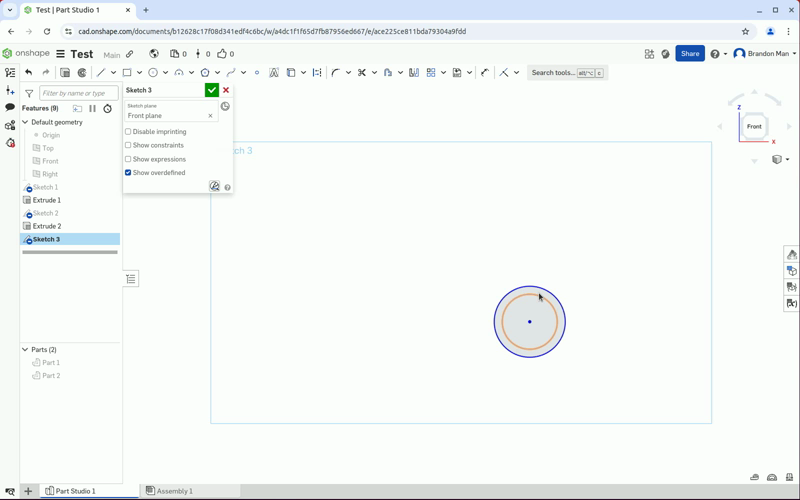
scroll(6)
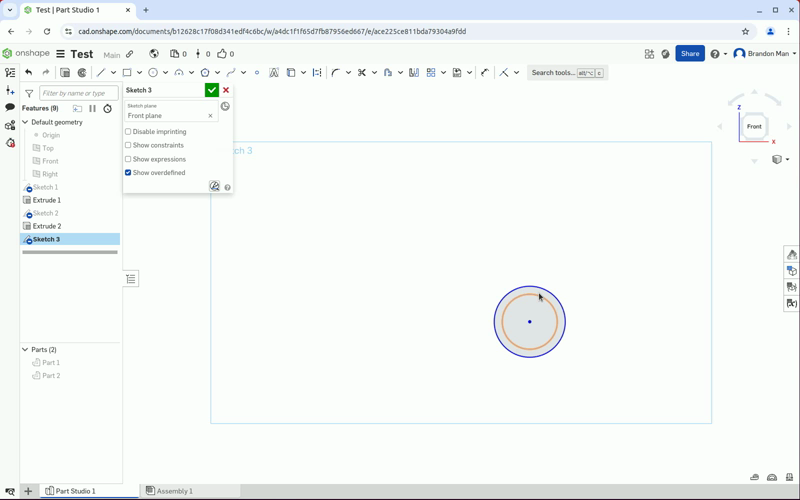
scroll(6)
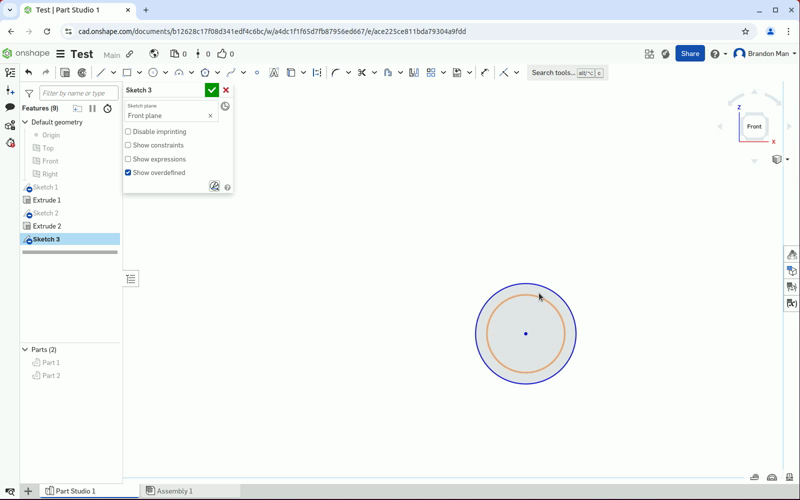
scroll(6)
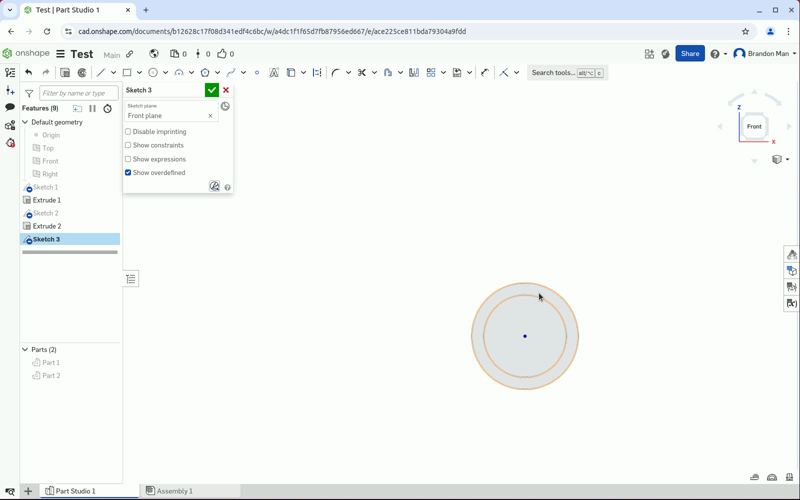
scroll(6)
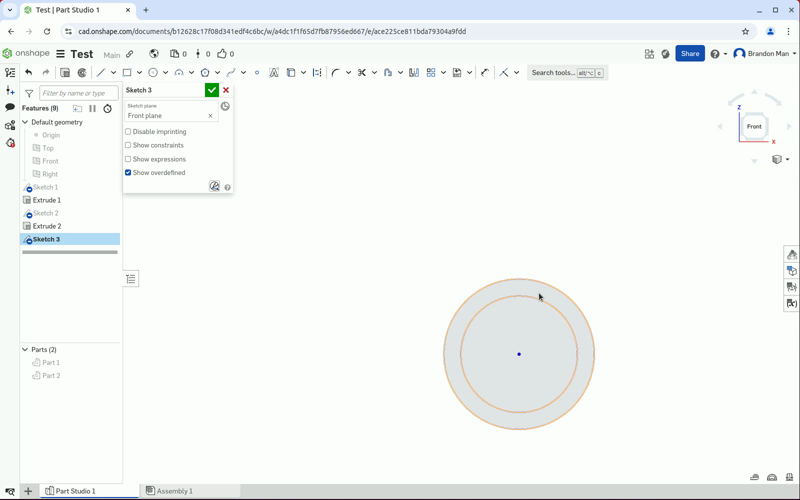
scroll(6)
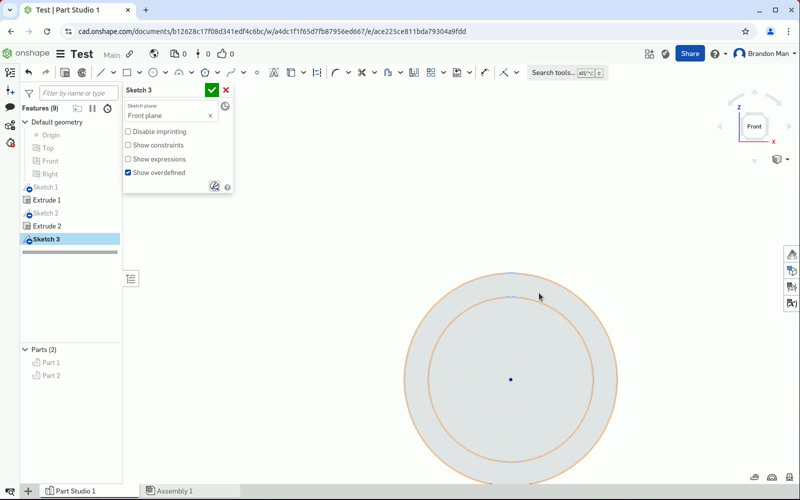
scroll(6)
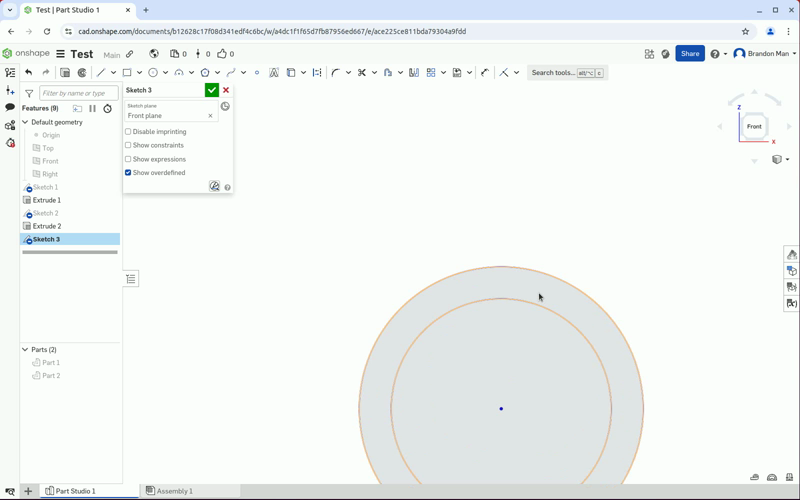
scroll(6)
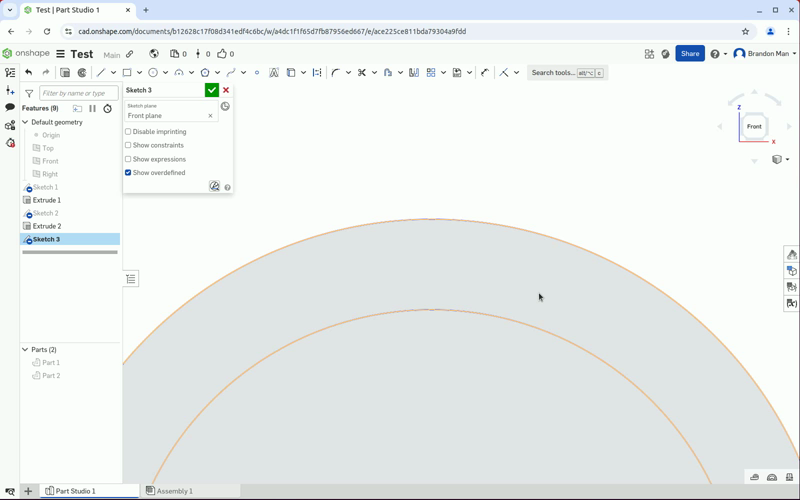
click(539, 292)
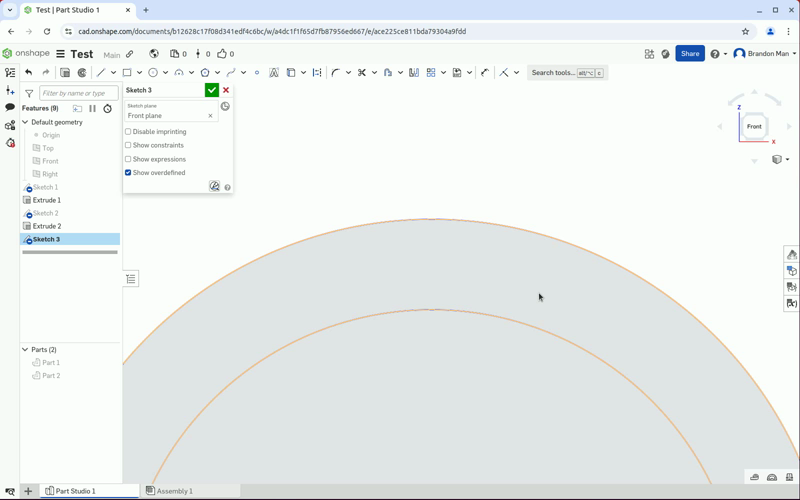
scroll(-6)
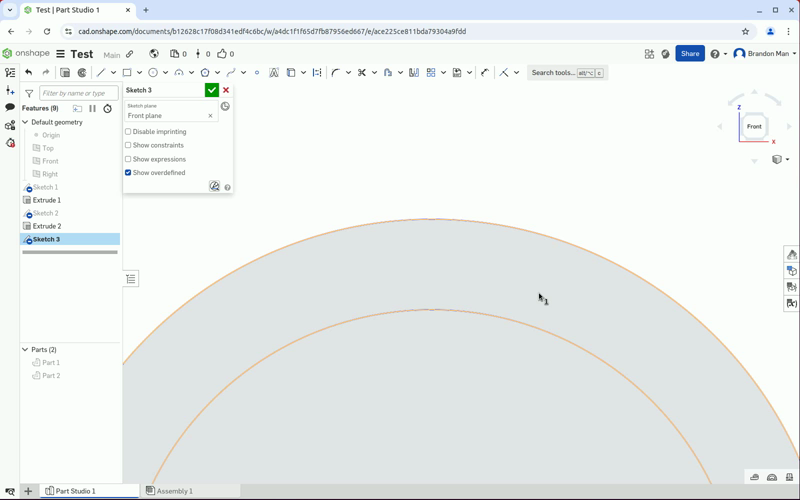
scroll(-6)
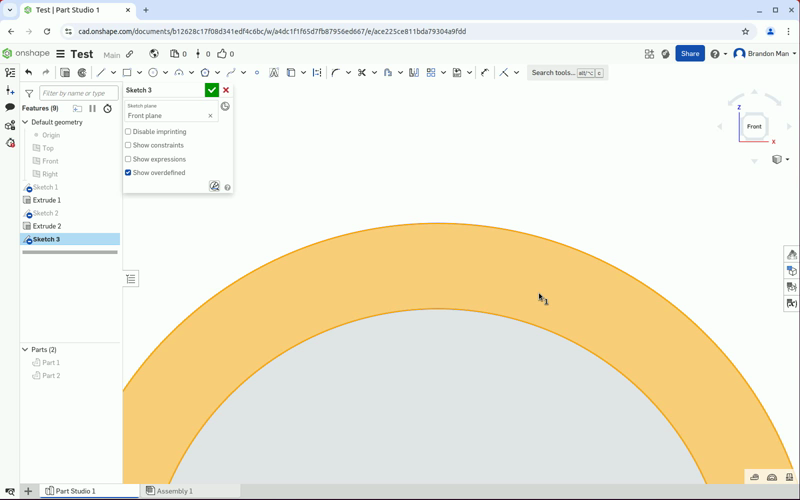
scroll(-6)
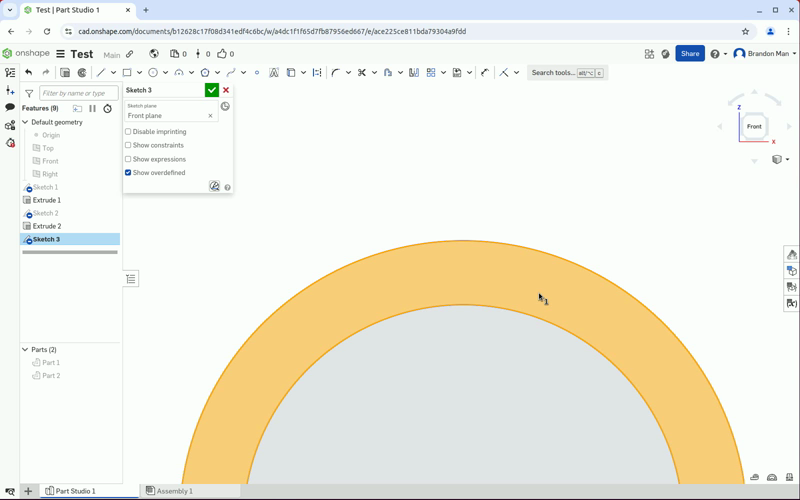
scroll(-6)
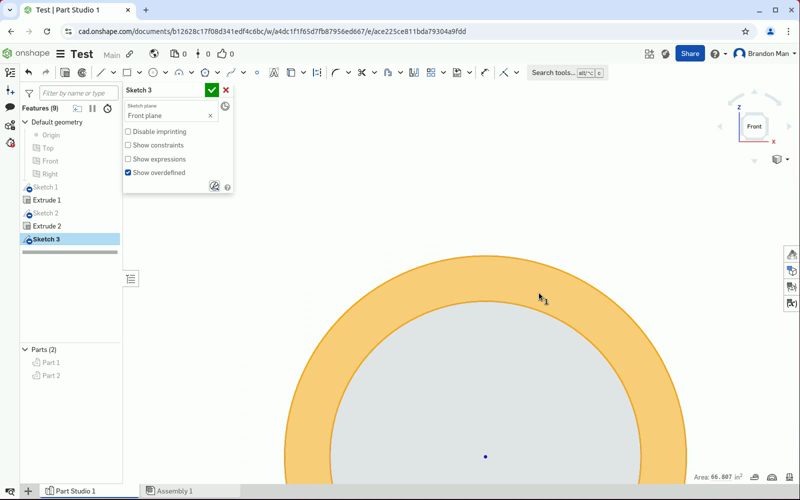
scroll(-6)
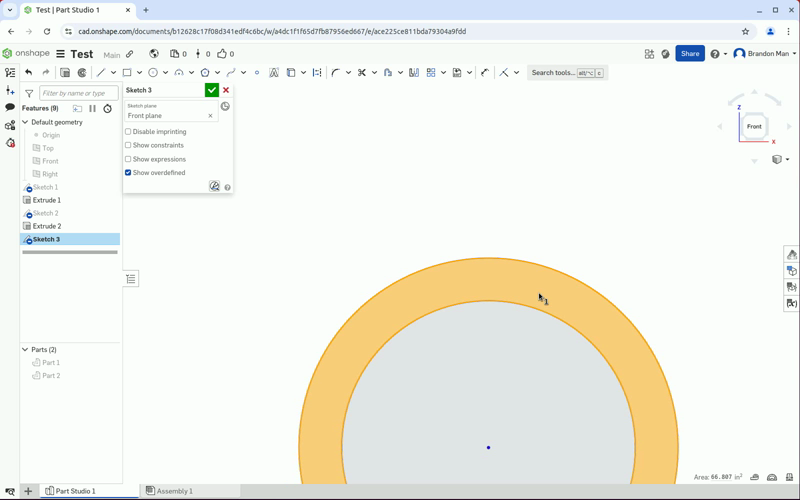
scroll(-6)
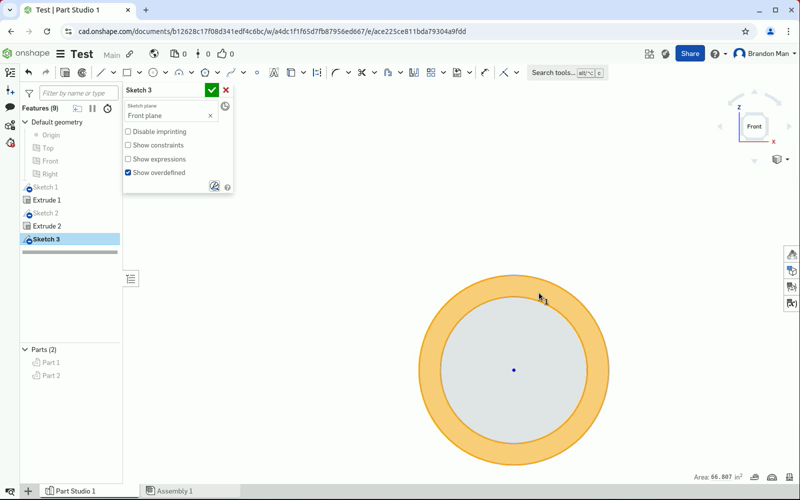
scroll(-6)
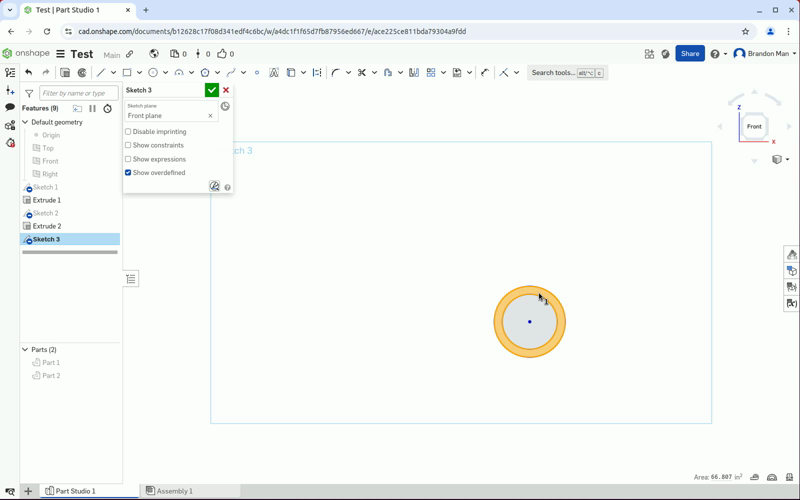
mouse_move(73, 352)
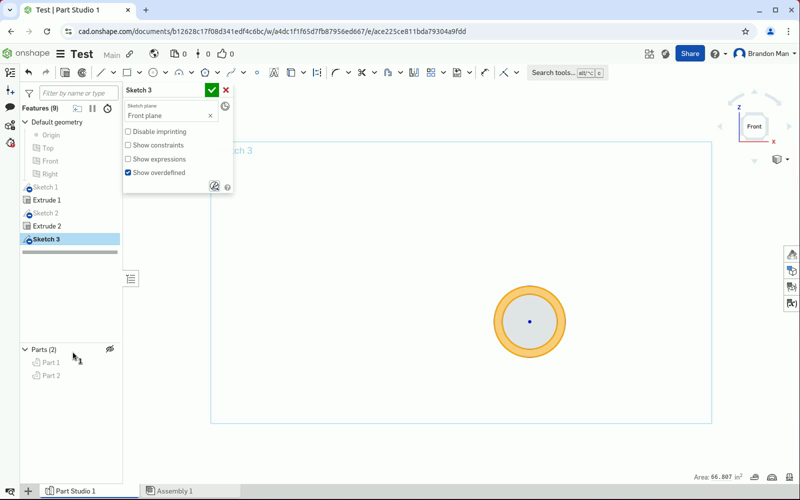
key(shift+y)
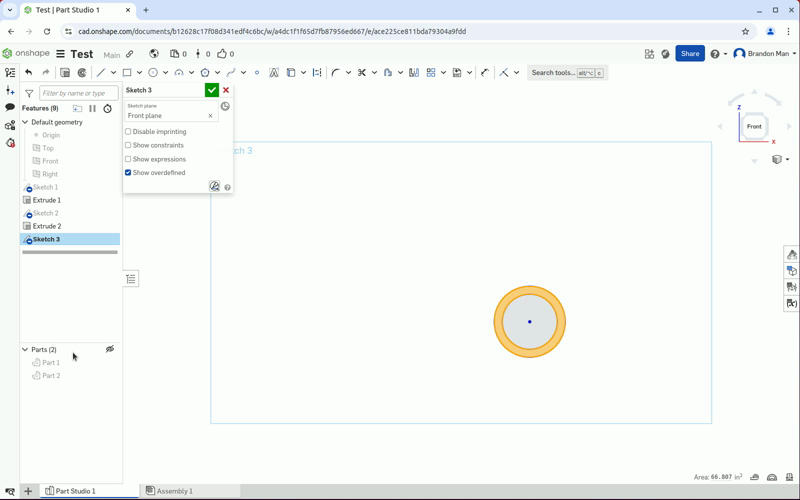
key(shift+e)
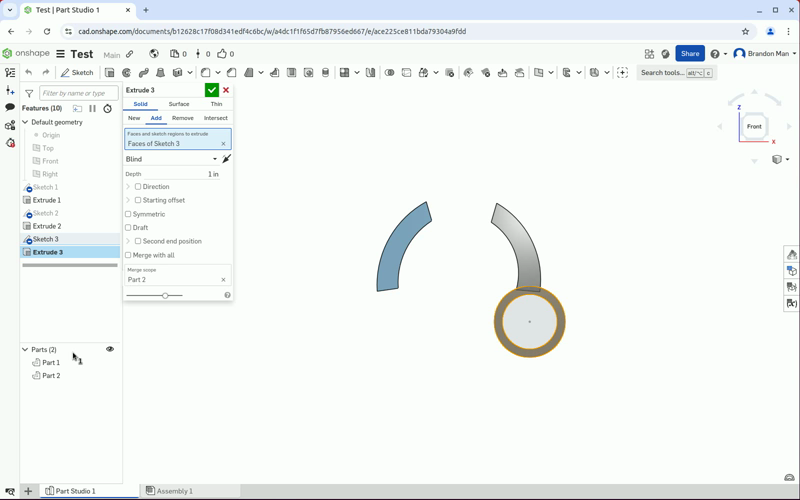
mouse_move(143, 106)
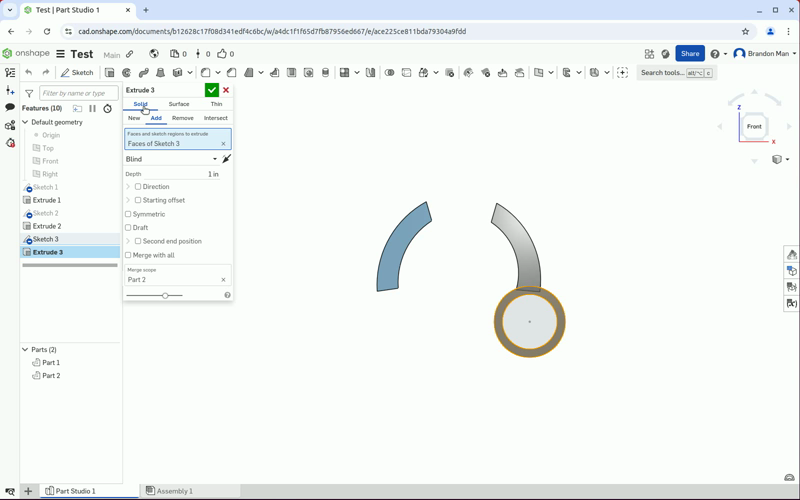
click(143, 106)
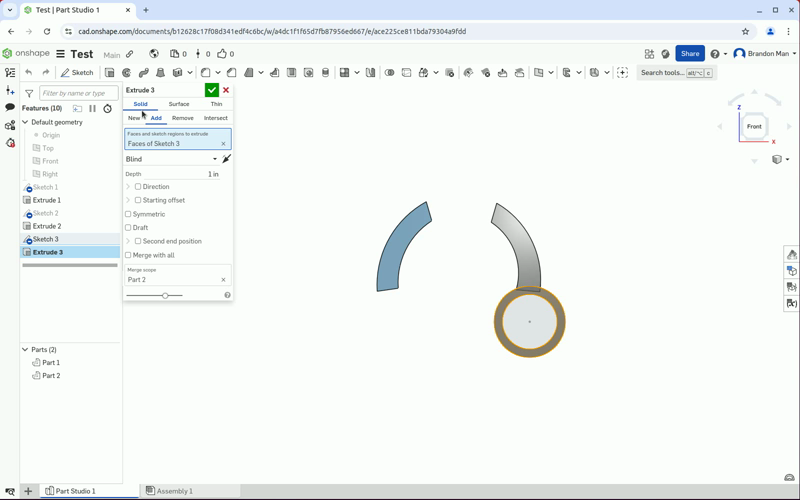
mouse_move(137, 120)
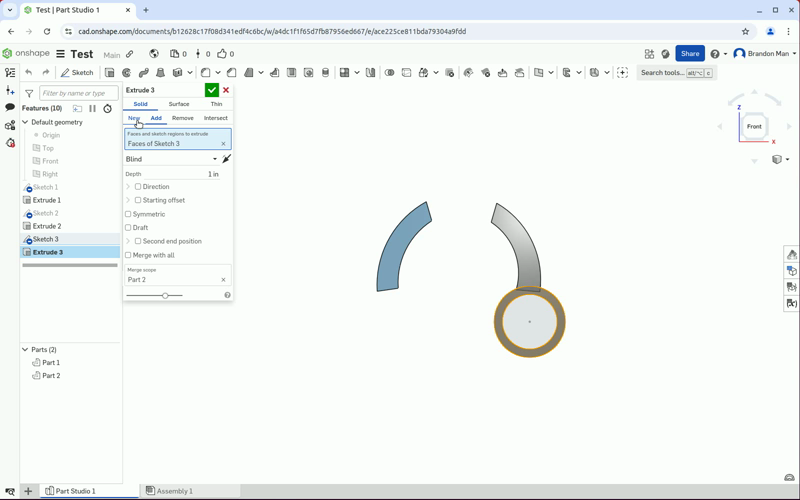
click(137, 120)
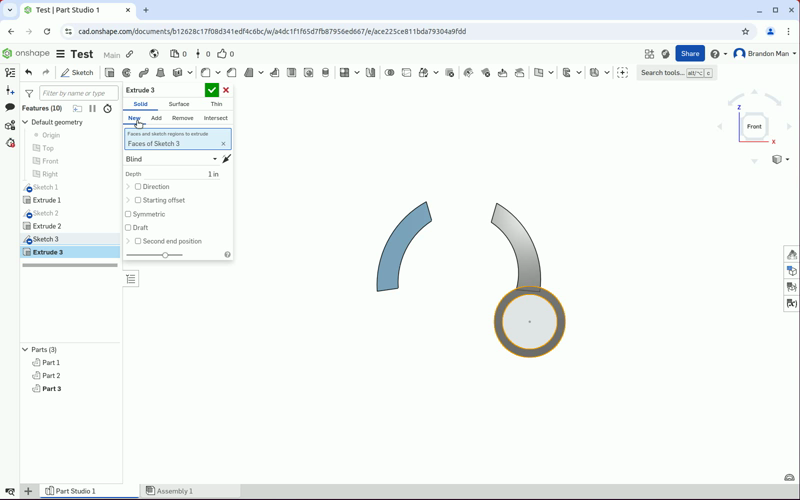
key(tab, 4)
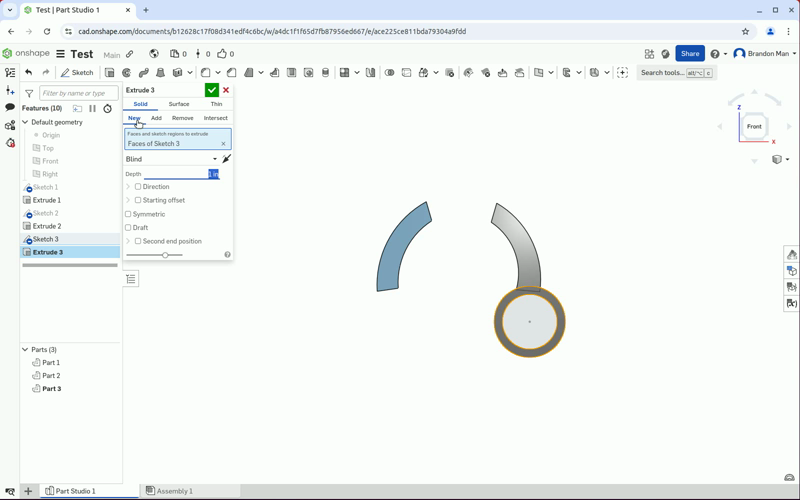
text(12.758)
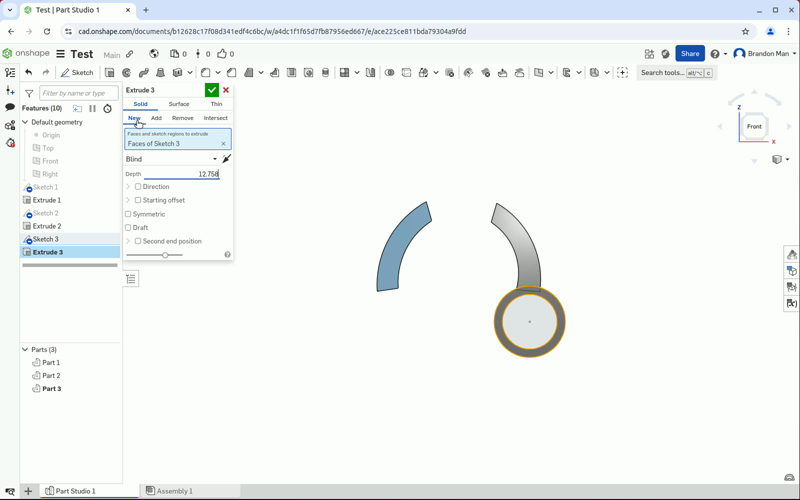
key(enter)
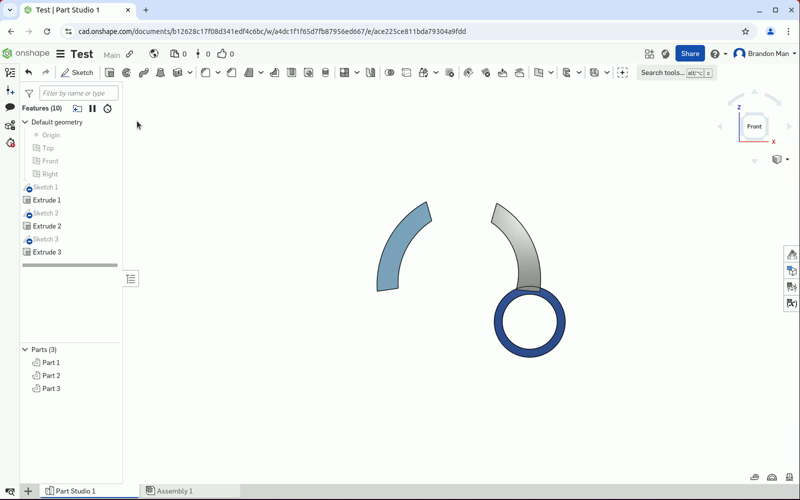
key(shift+h)
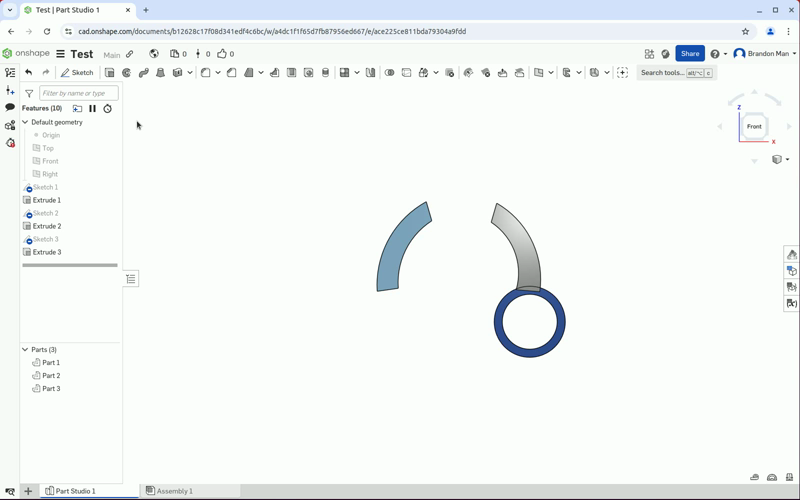
key(shift+h)
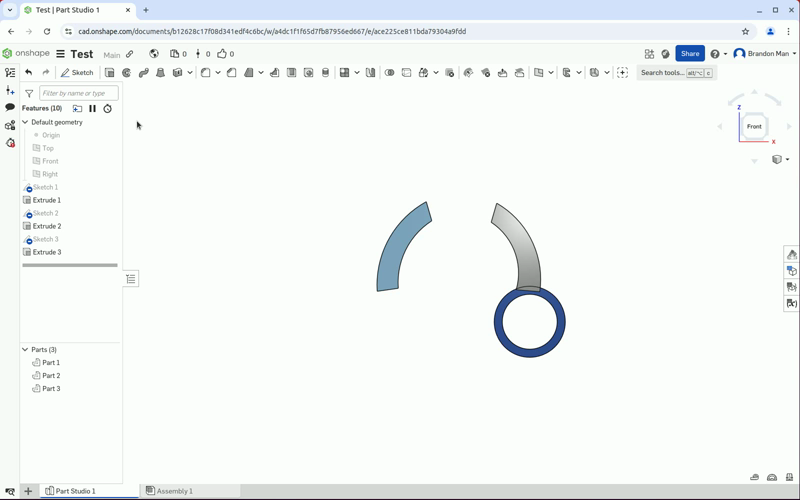
mouse_move(73, 189)
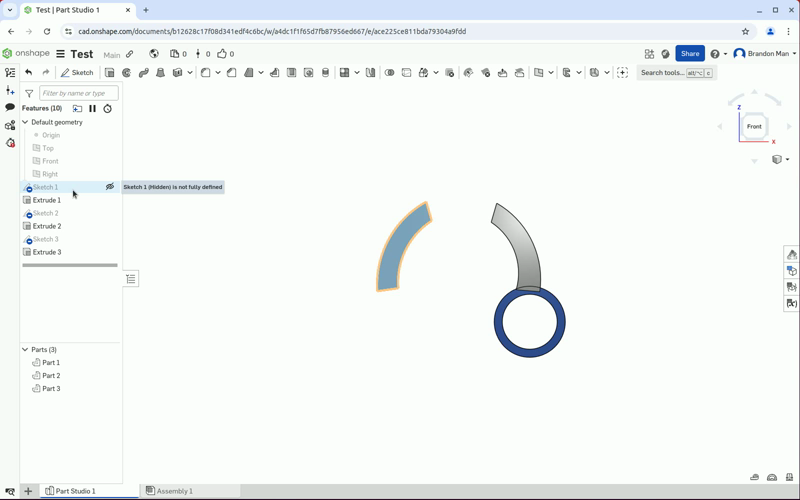
click(73, 189)
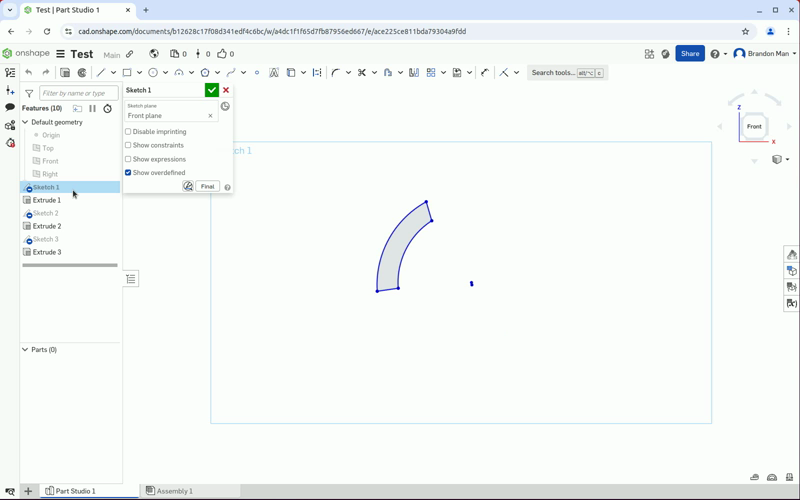
mouse_move(229, 92)
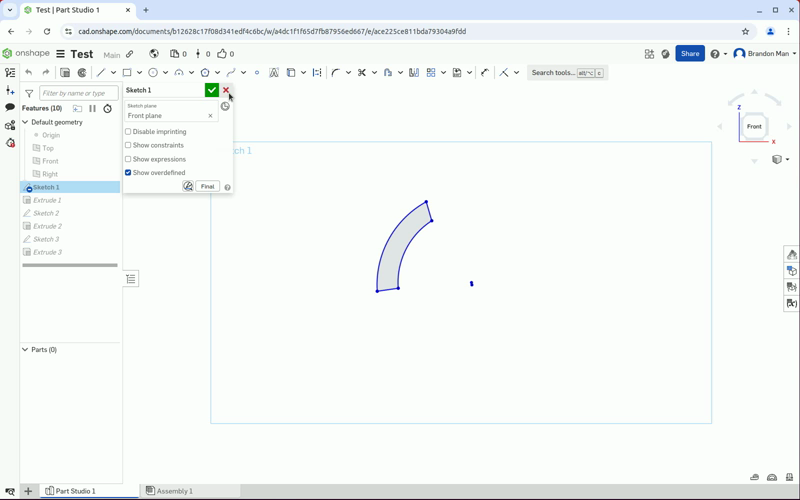
click(229, 92)
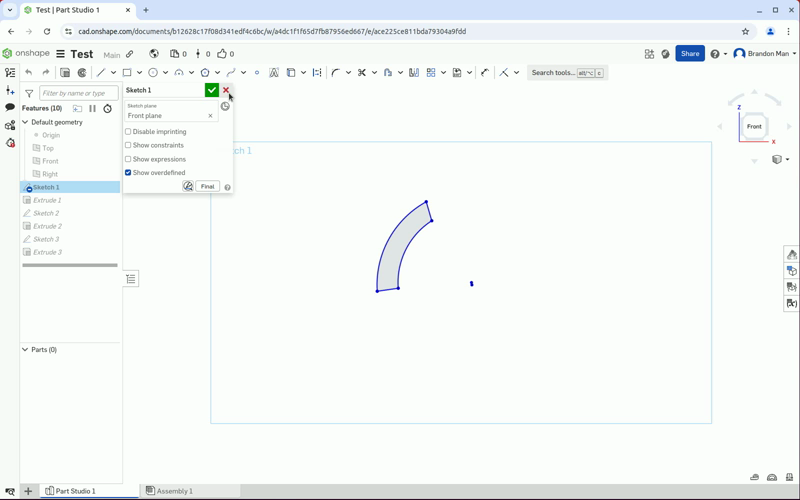
key(shift+s)
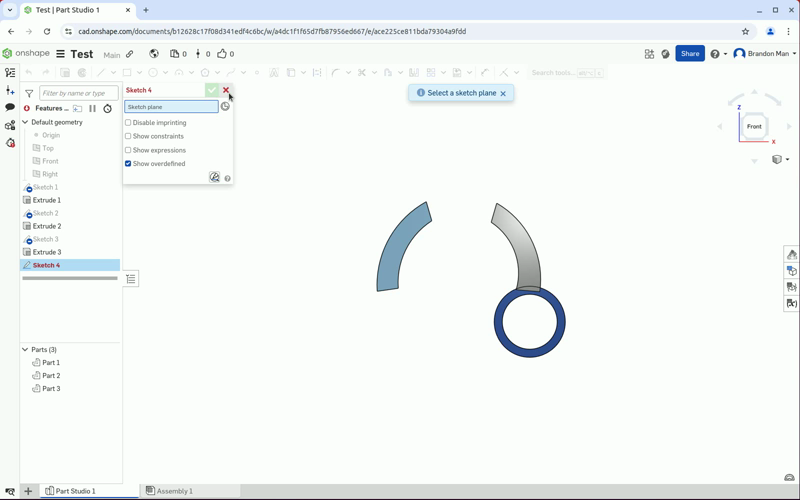
mouse_move(73, 163)
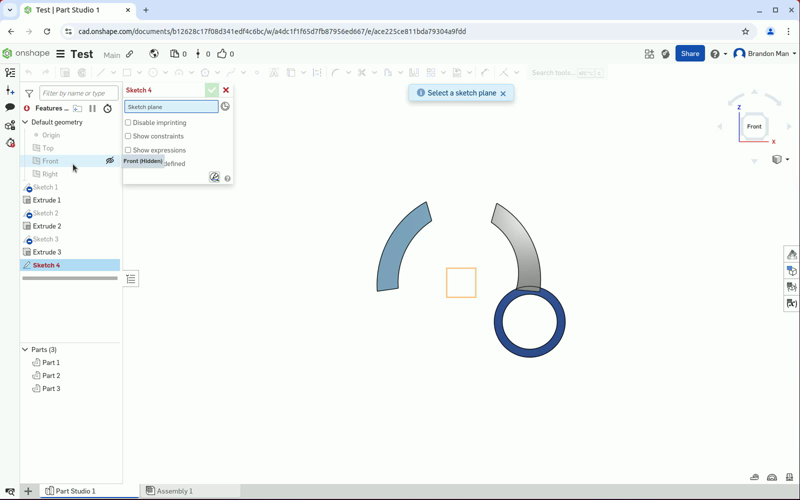
click(73, 163)
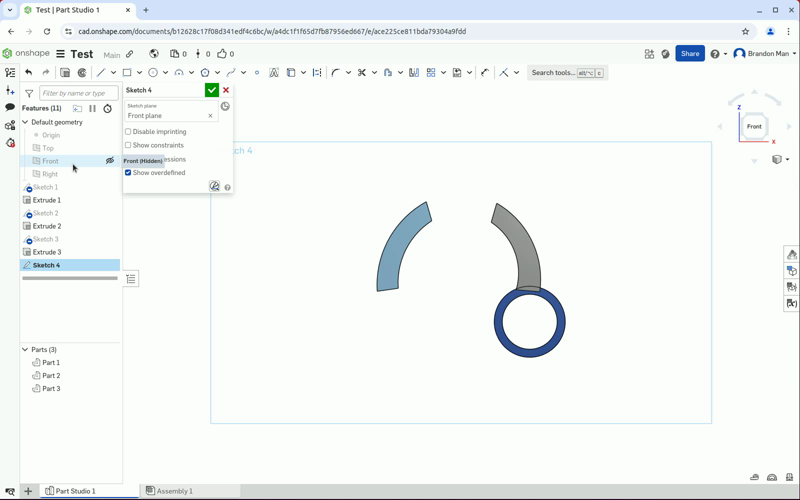
mouse_move(73, 352)
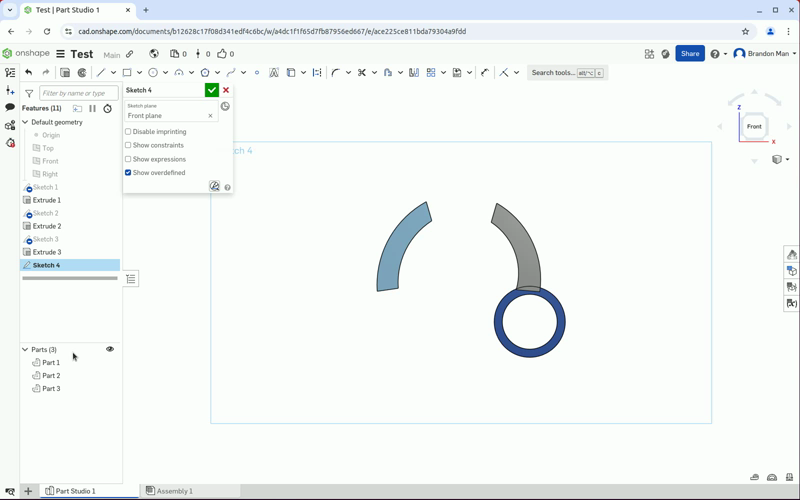
key(y)
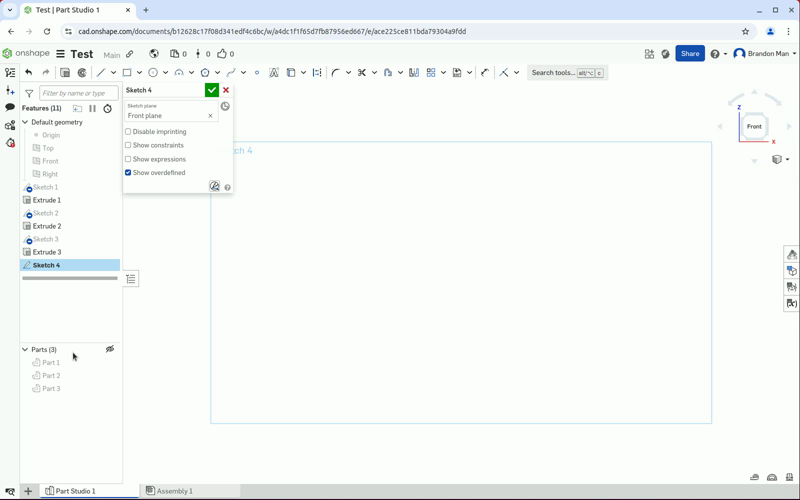
key(l)
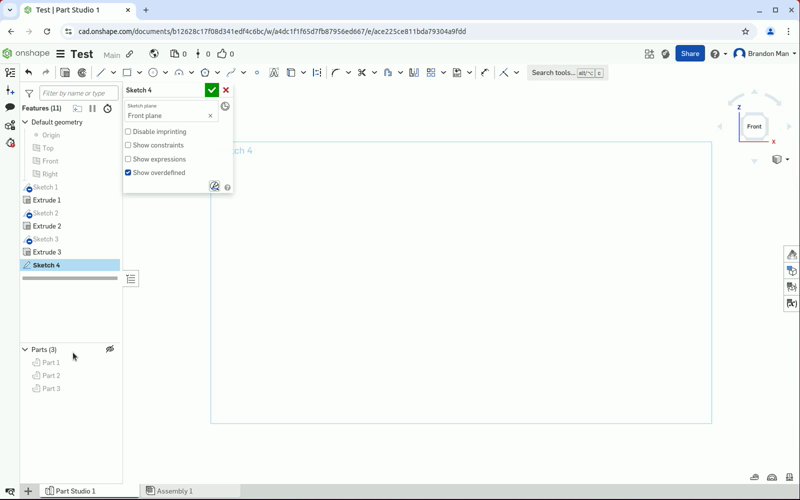
key_down(shift)
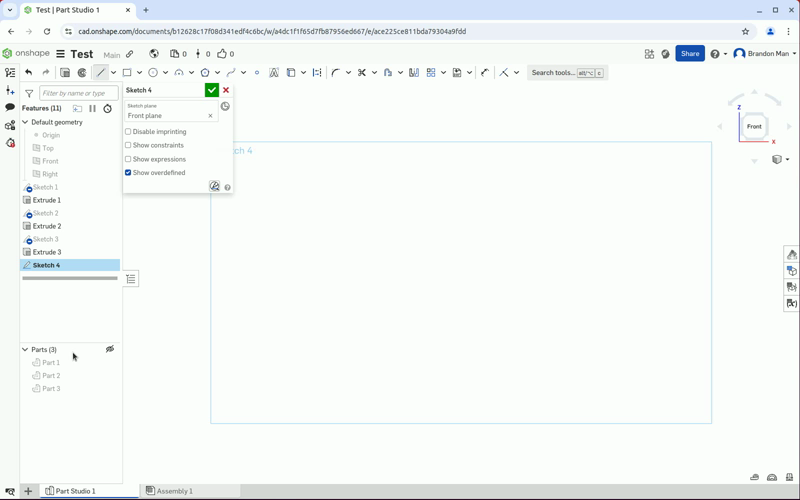
mouse_move(489, 300)
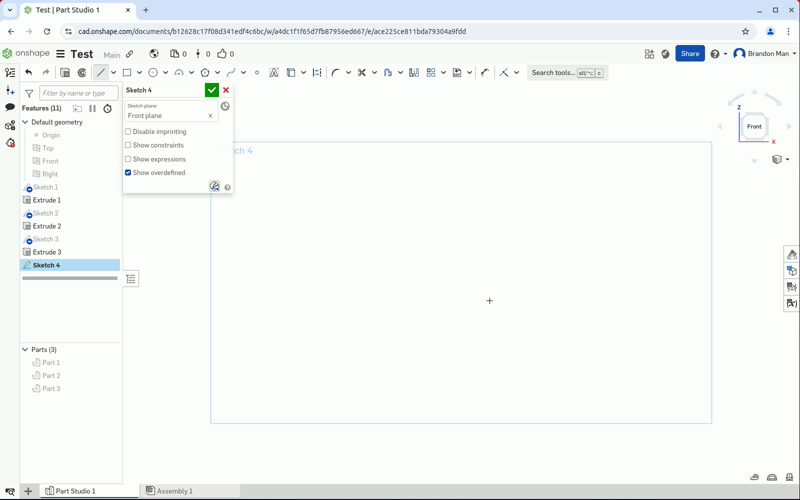
click(489, 300)
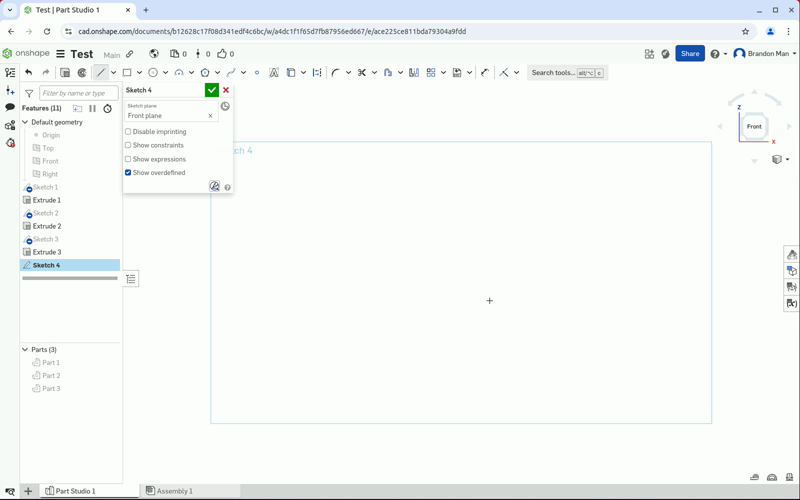
key_up(shift)
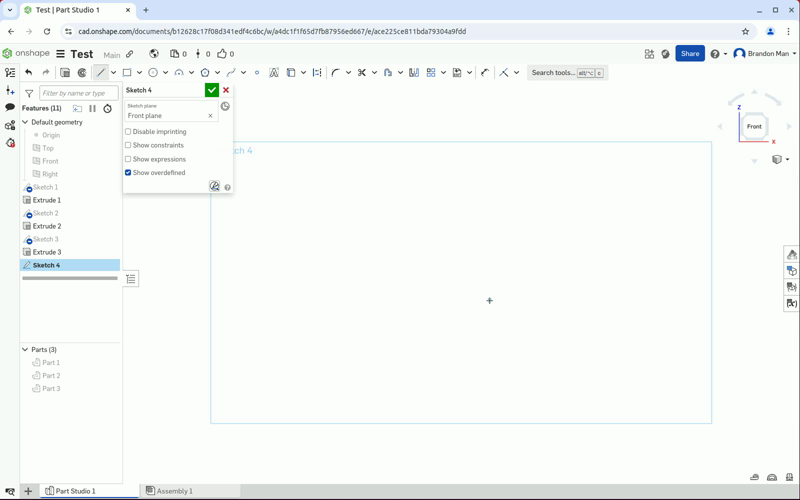
key_down(shift)
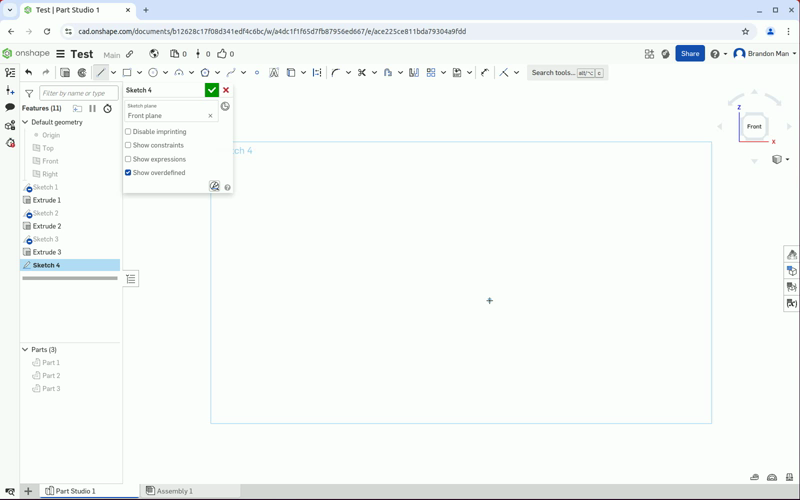
mouse_move(519, 300)
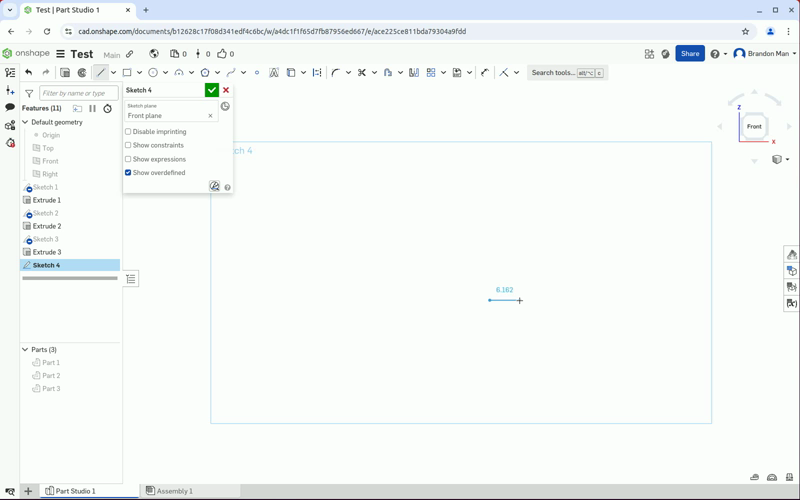
mouse_move(497, 306)
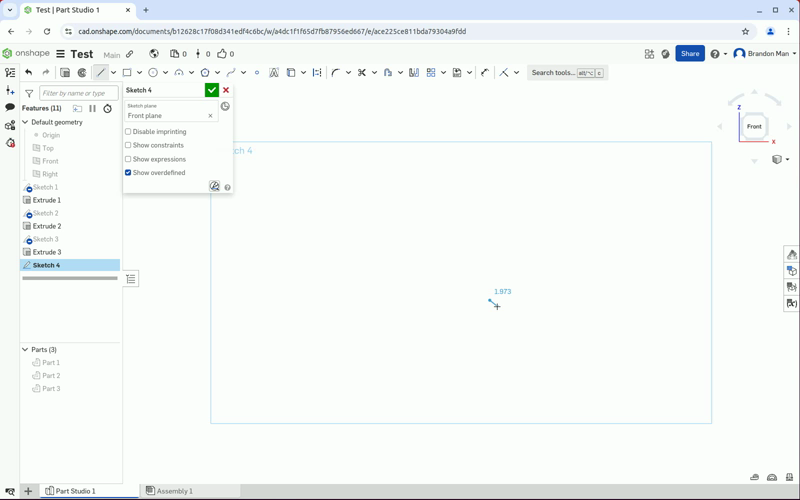
click(497, 306)
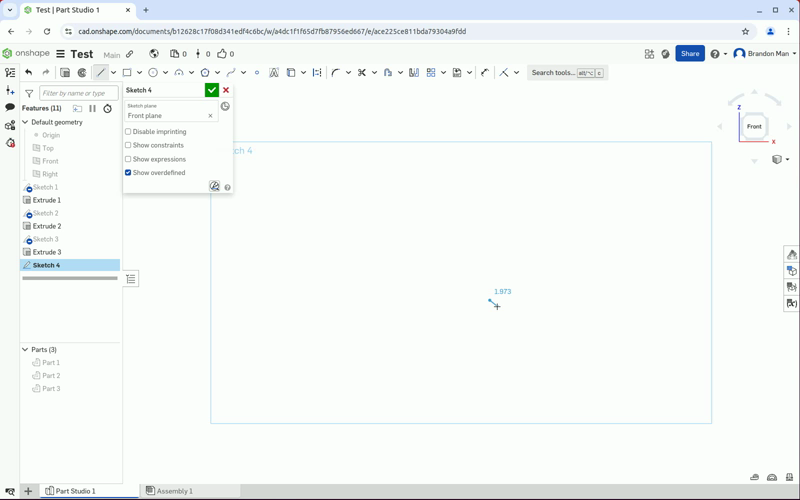
key_up(shift)
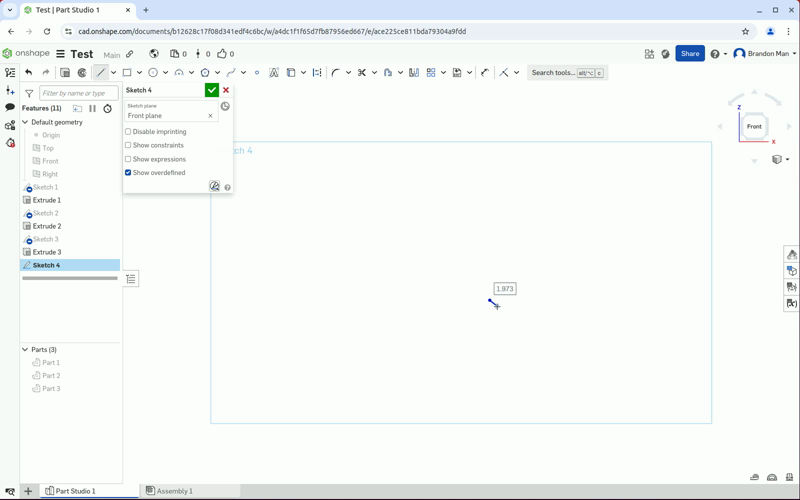
key_down(shift)
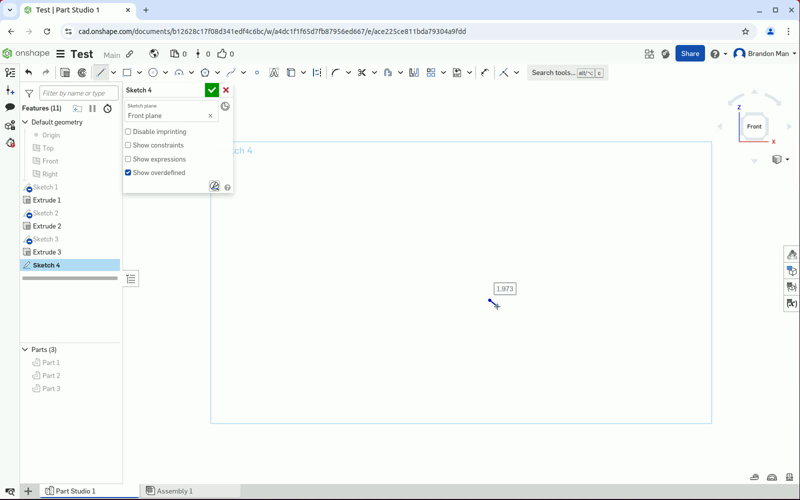
mouse_move(527, 306)
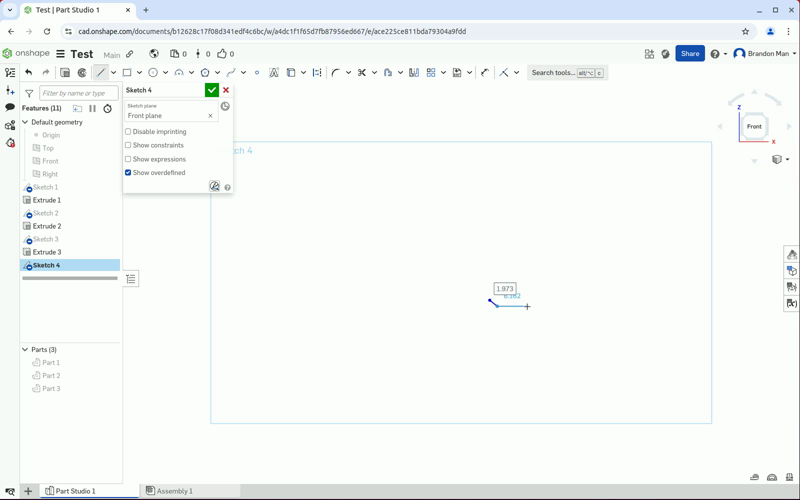
mouse_move(506, 293)
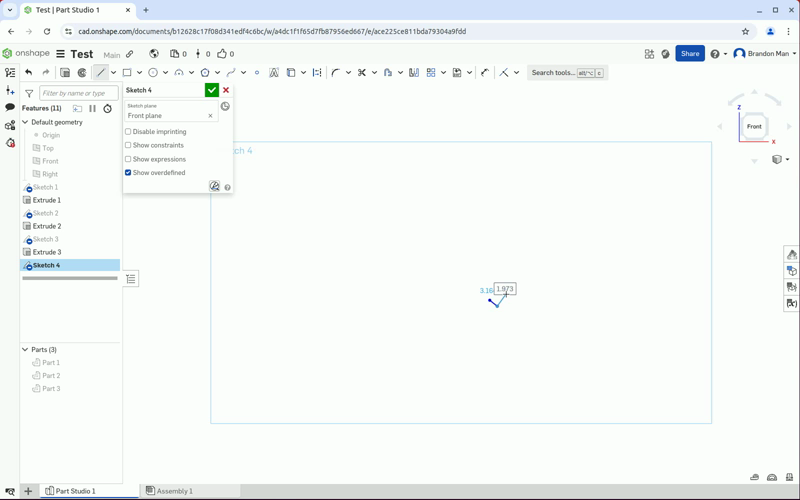
click(506, 293)
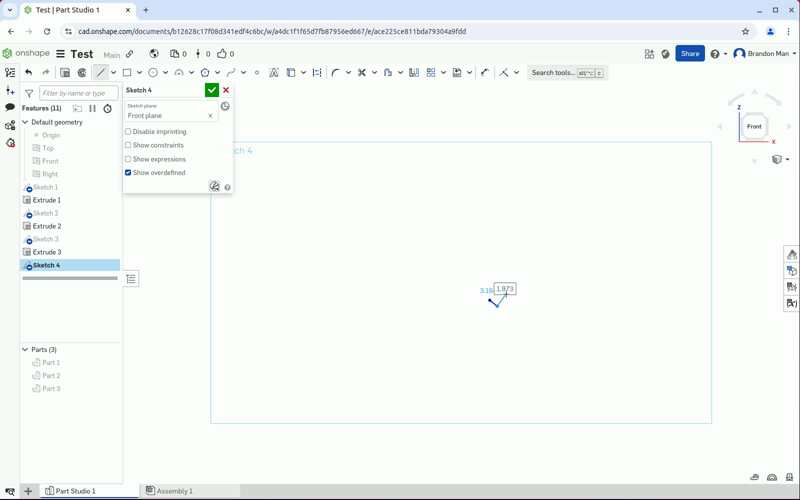
key_up(shift)
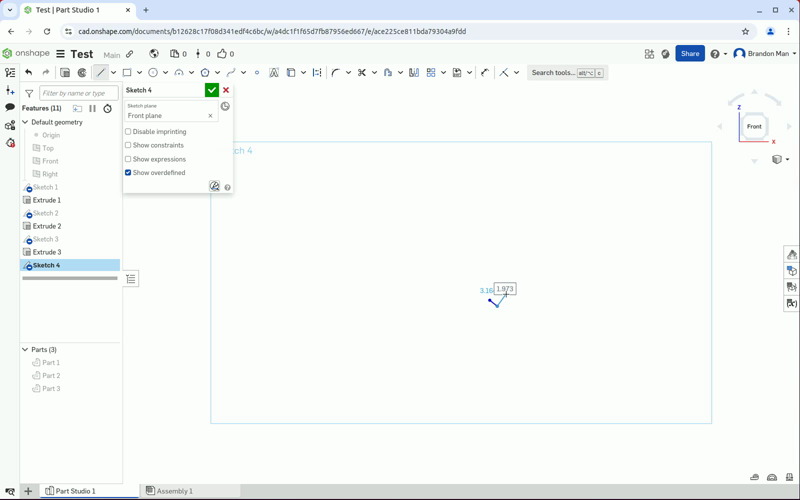
key_down(shift)
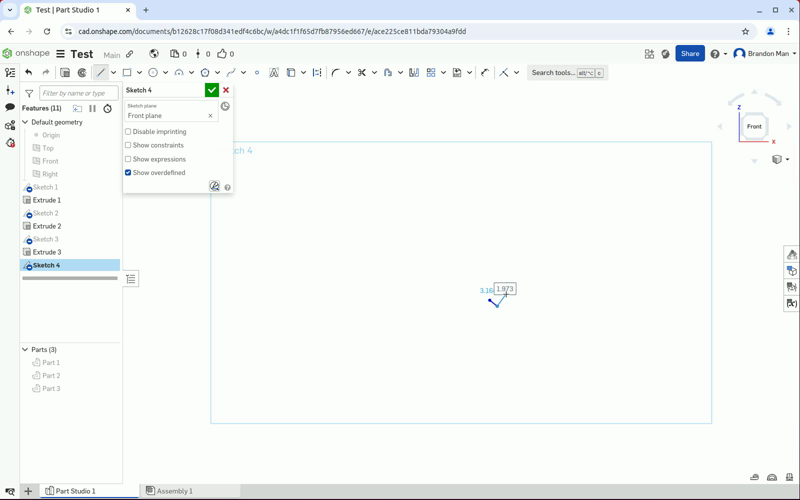
mouse_move(536, 293)
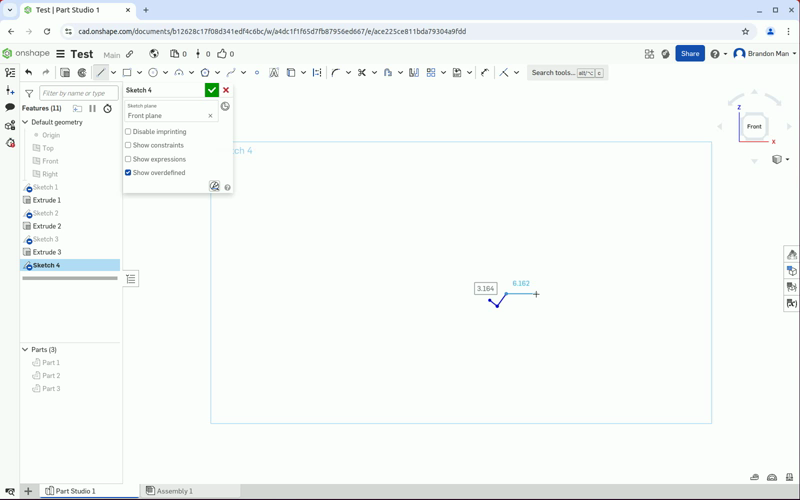
mouse_move(497, 291)
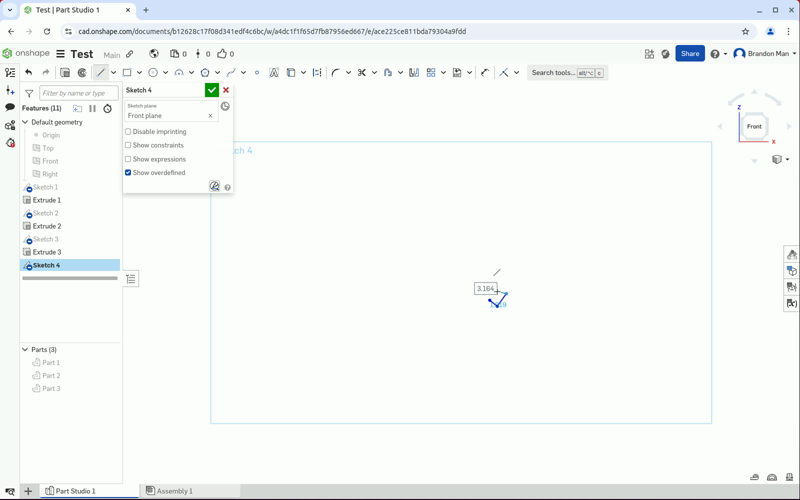
click(497, 291)
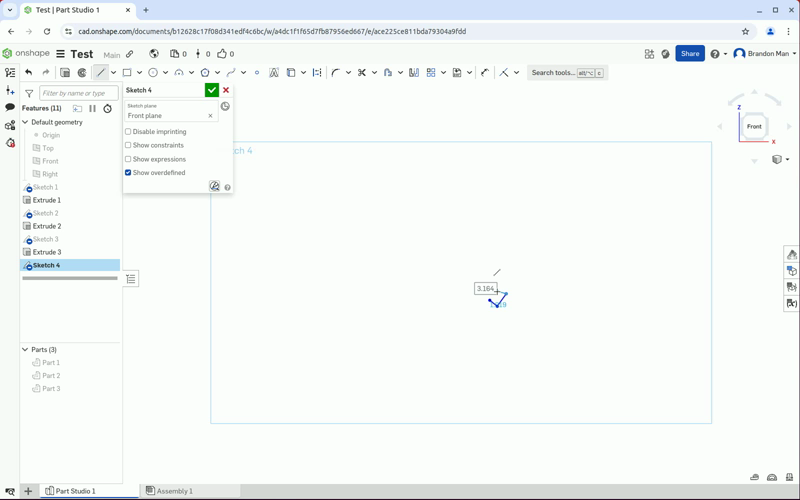
key_up(shift)
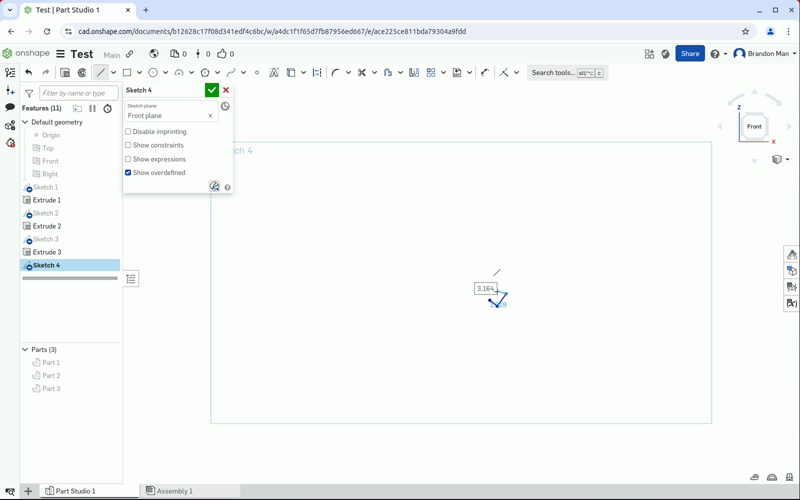
mouse_move(527, 291)
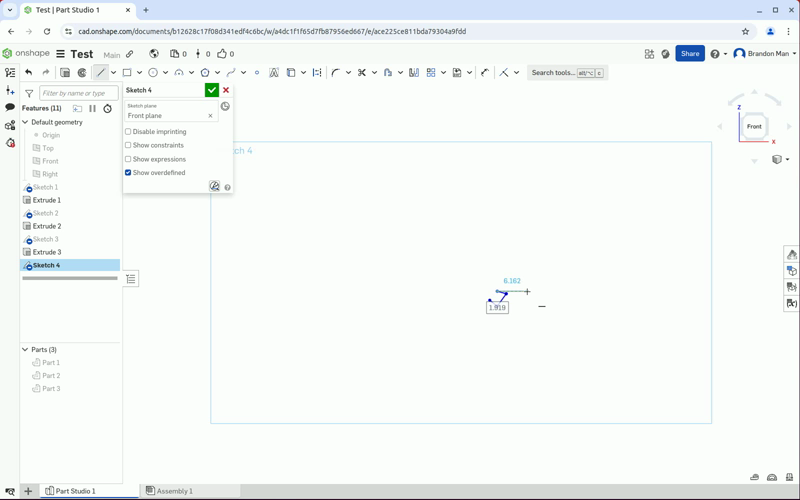
key_down(shift)
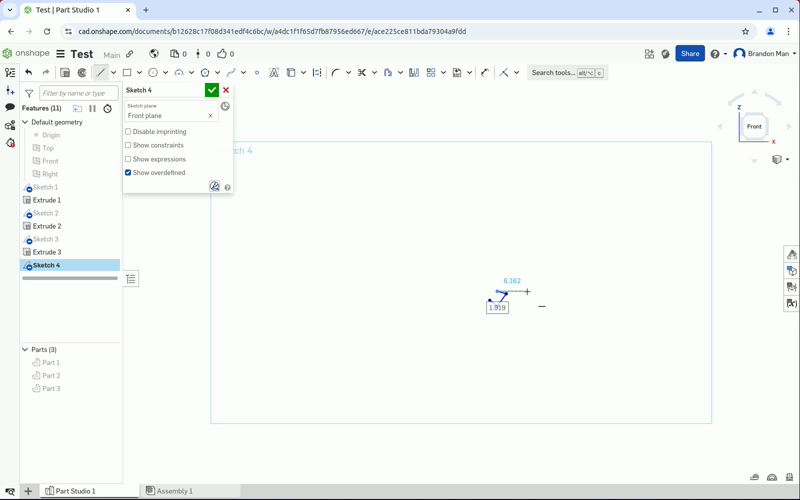
mouse_move(489, 300)
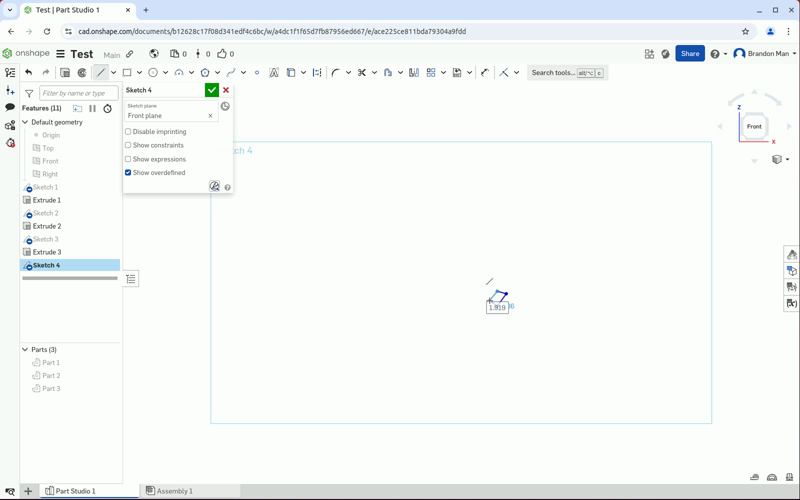
key_up(shift)
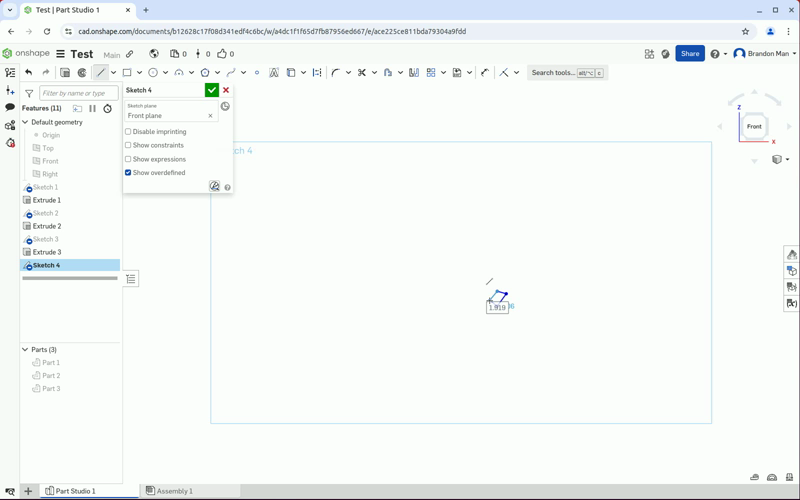
click(489, 300)
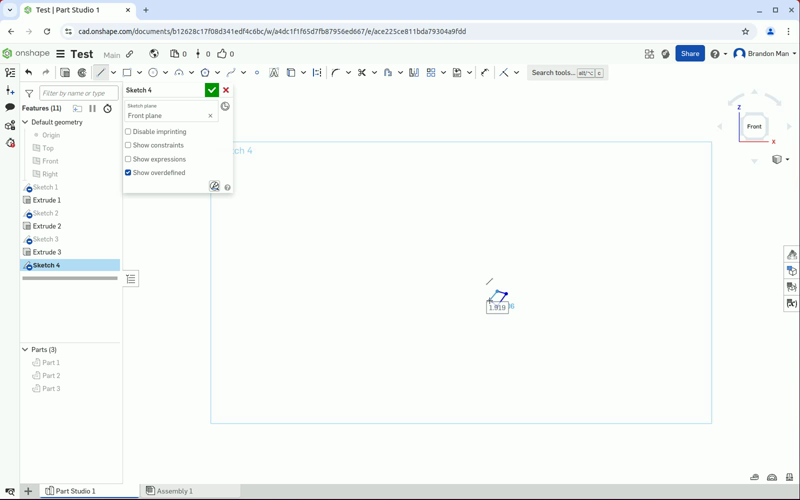
key(esc)
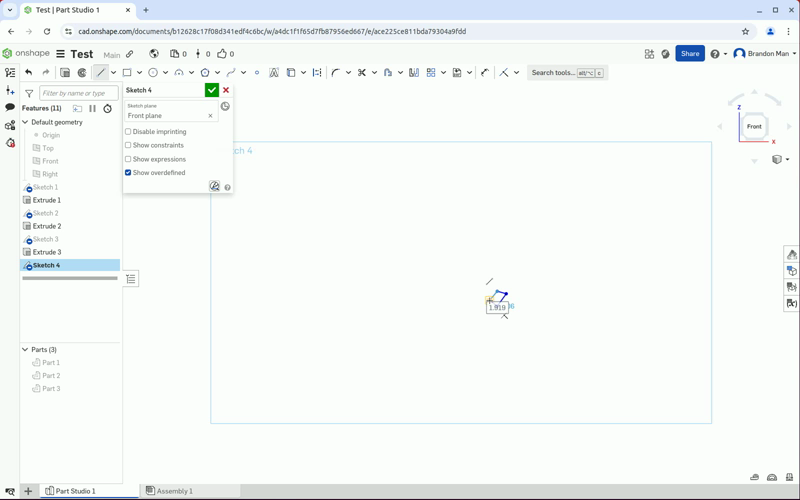
mouse_move(495, 294)
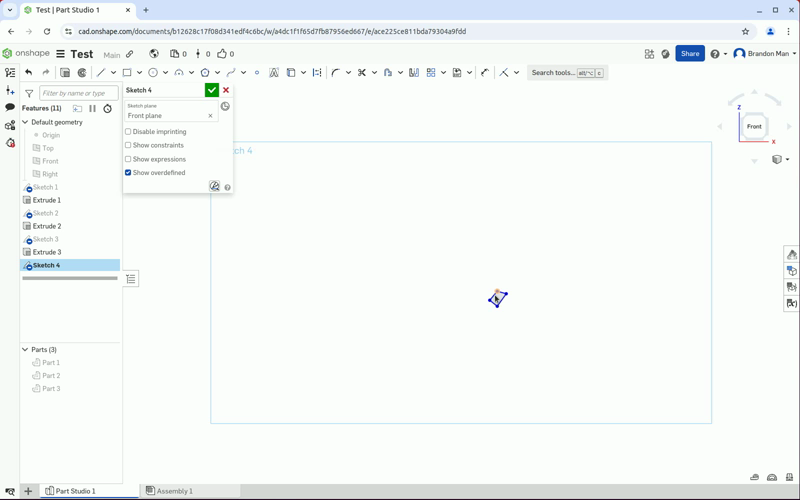
scroll(6)
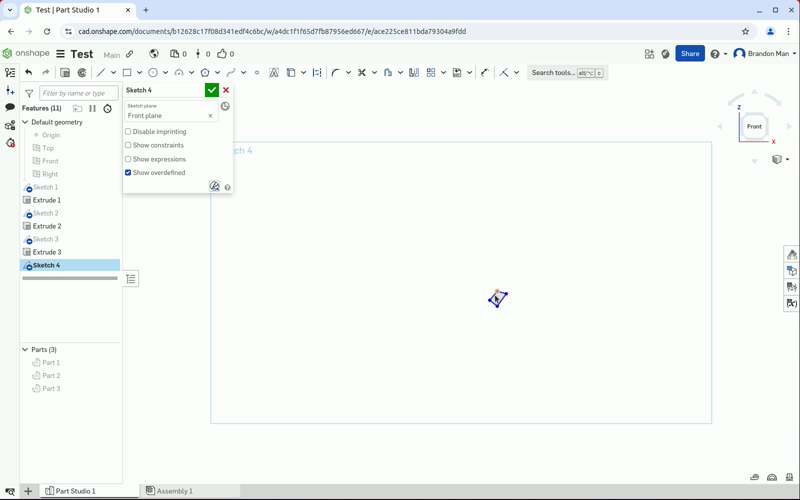
scroll(6)
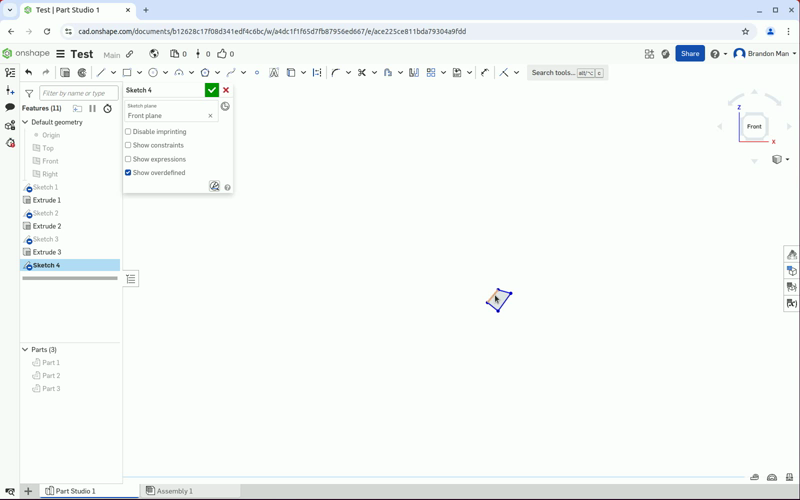
scroll(6)
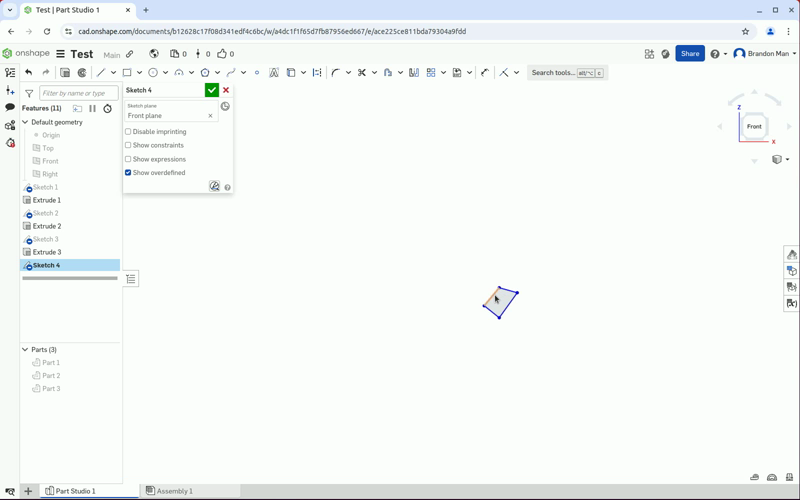
scroll(6)
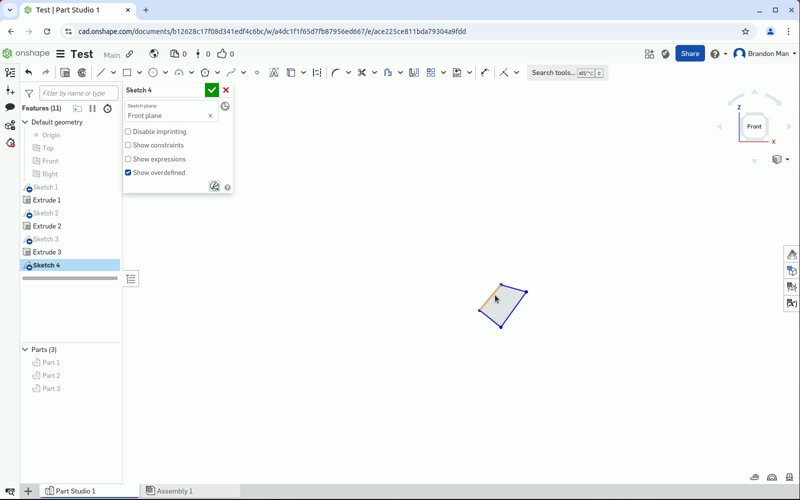
scroll(6)
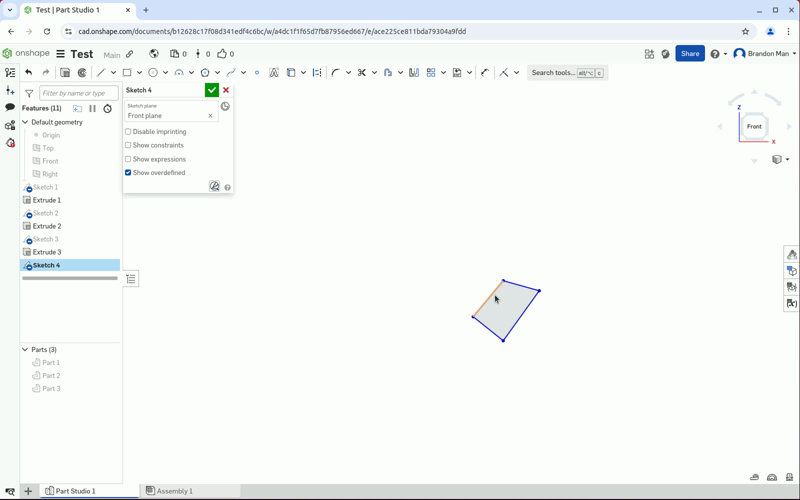
scroll(6)
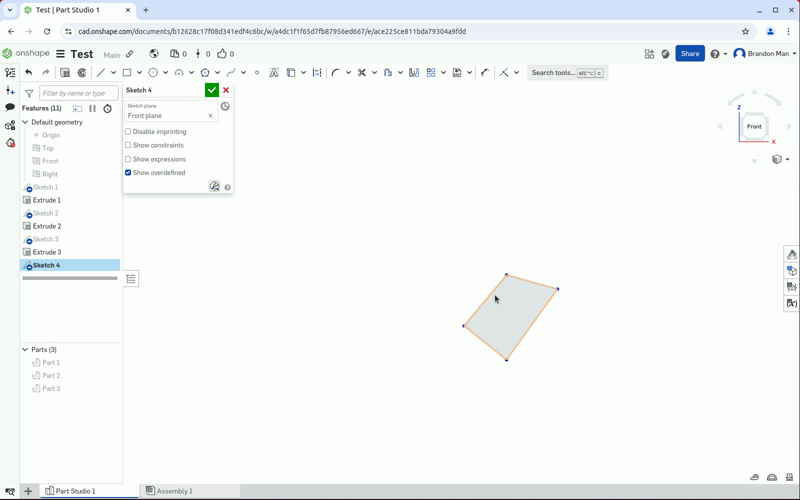
scroll(6)
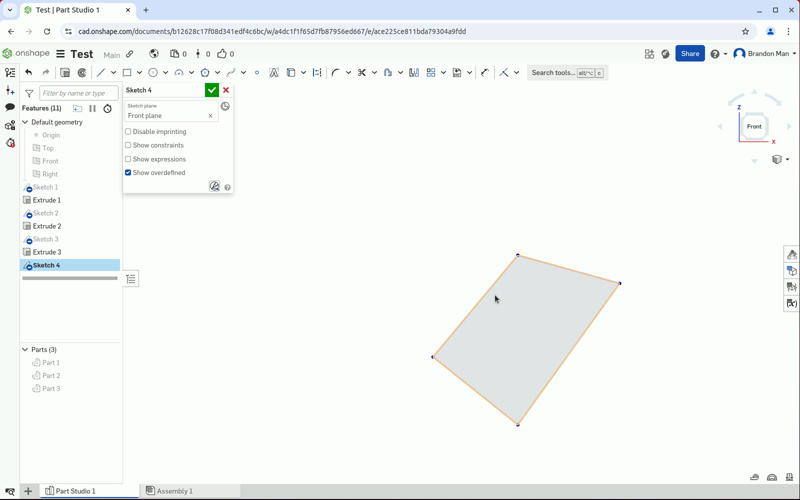
click(495, 294)
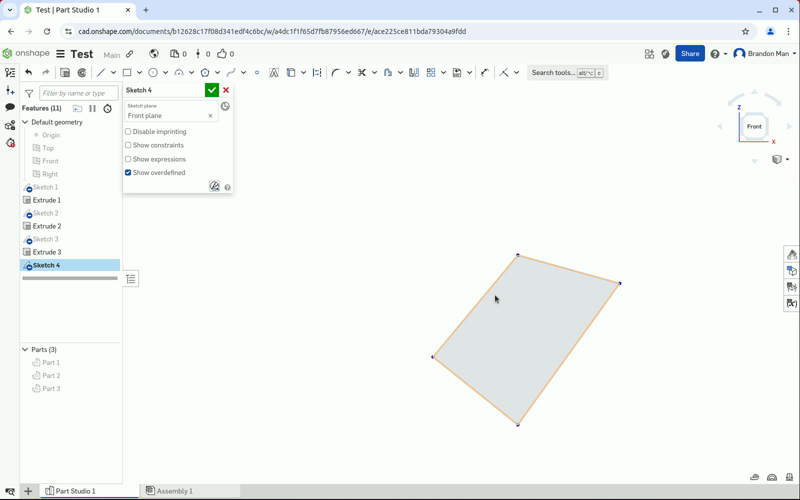
scroll(-6)
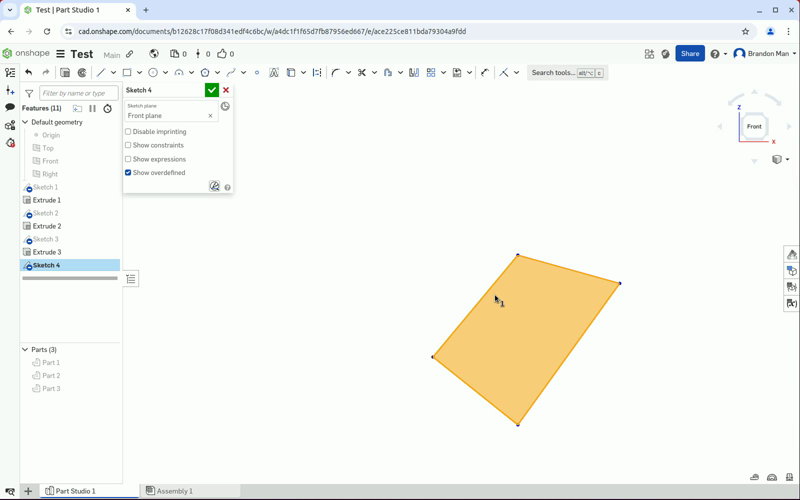
scroll(-6)
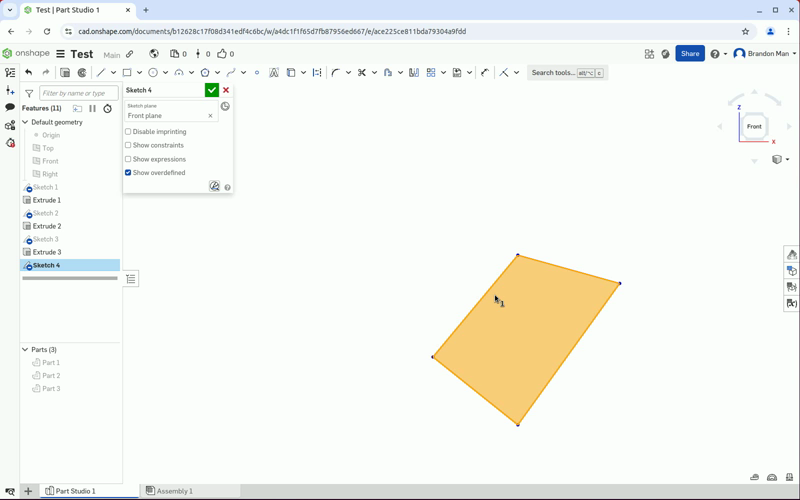
scroll(-6)
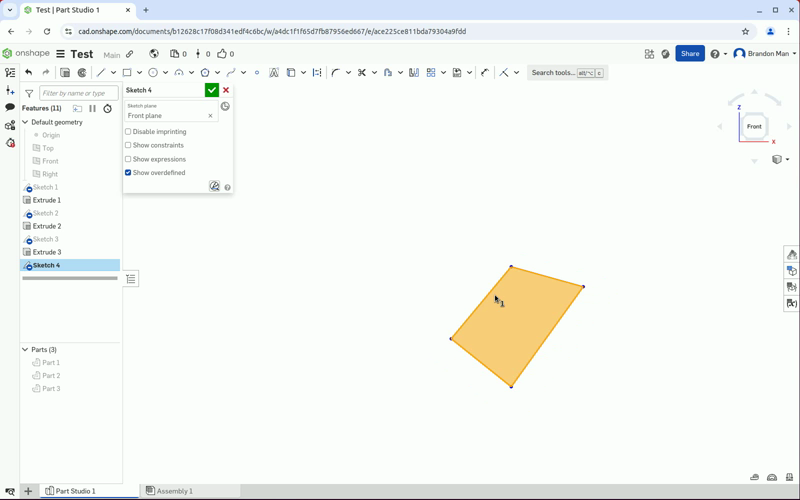
scroll(-6)
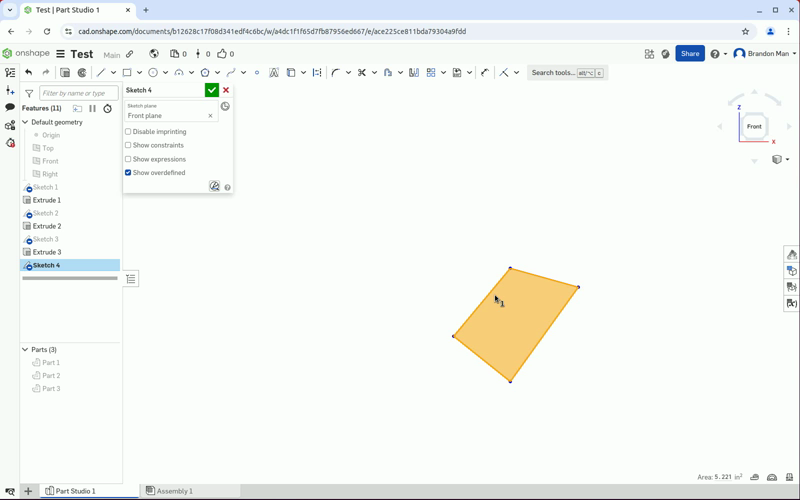
scroll(-6)
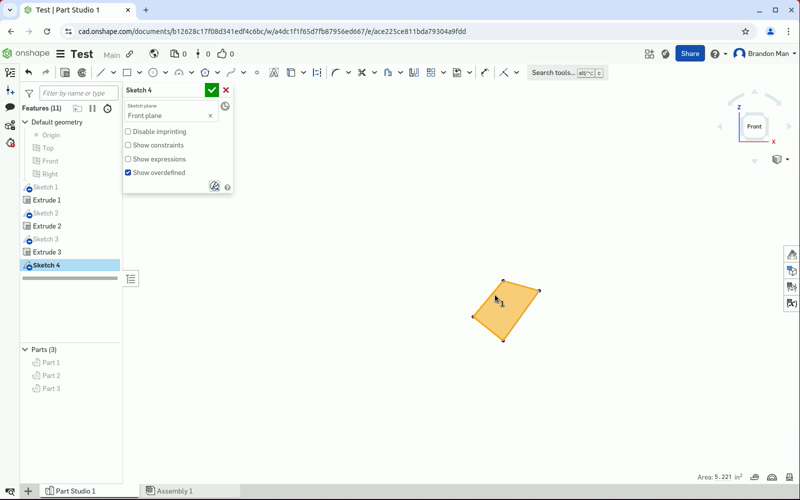
scroll(-6)
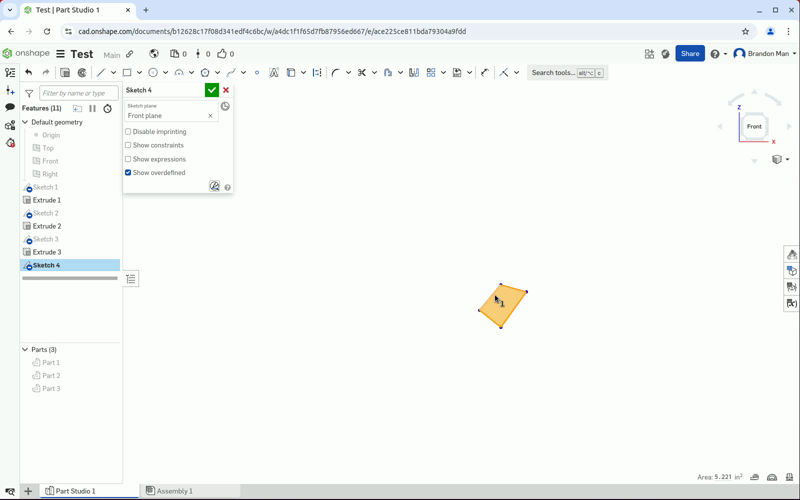
scroll(-6)
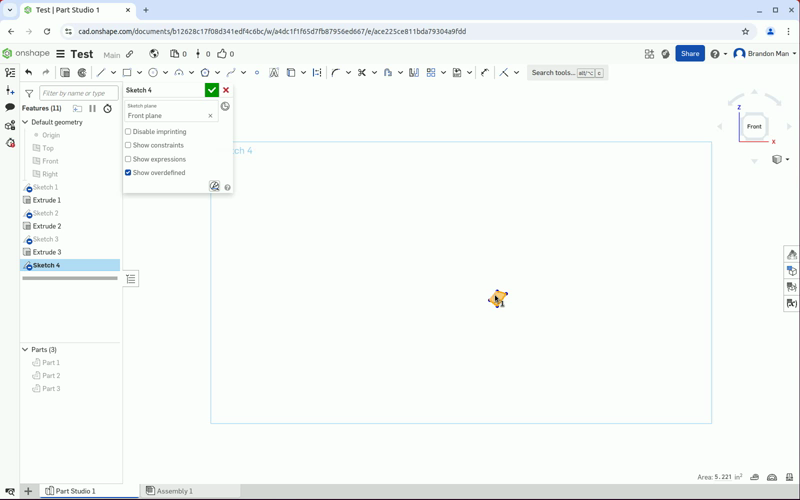
mouse_move(73, 352)
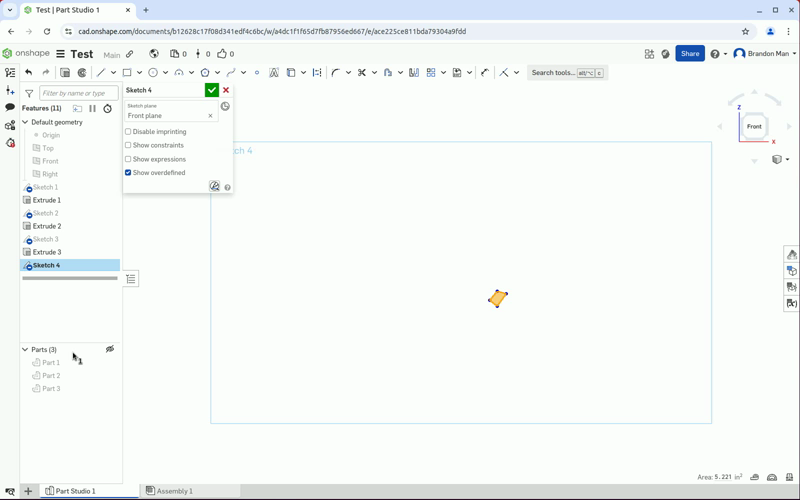
key(shift+y)
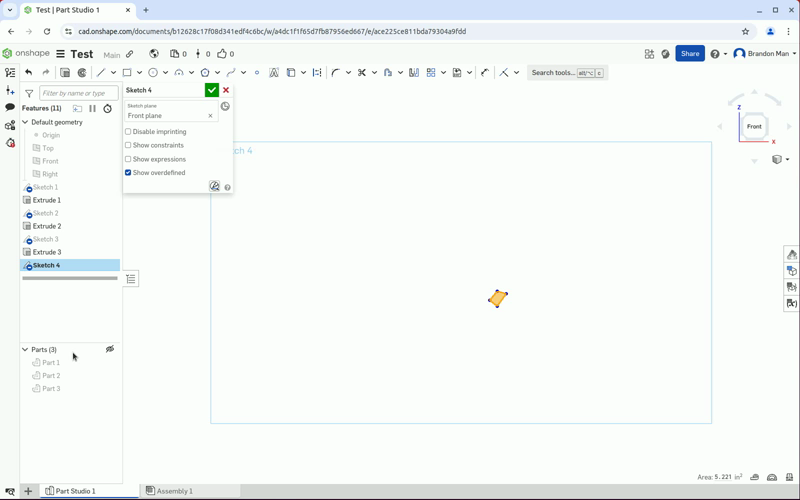
key(shift+e)
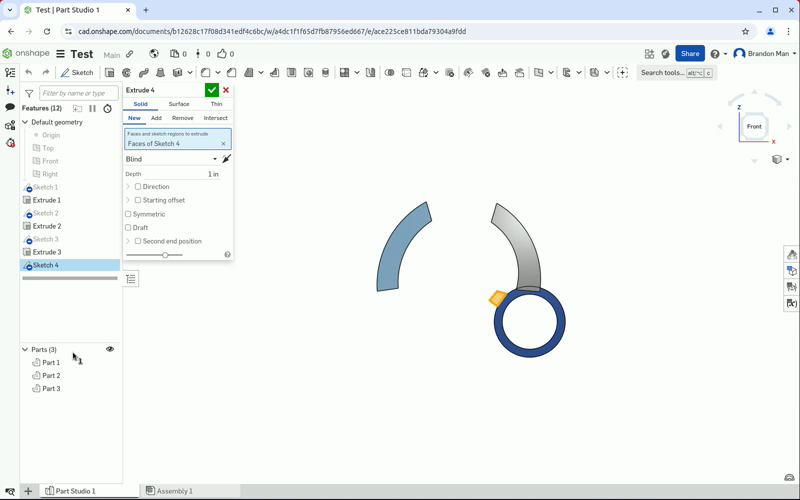
mouse_move(143, 106)
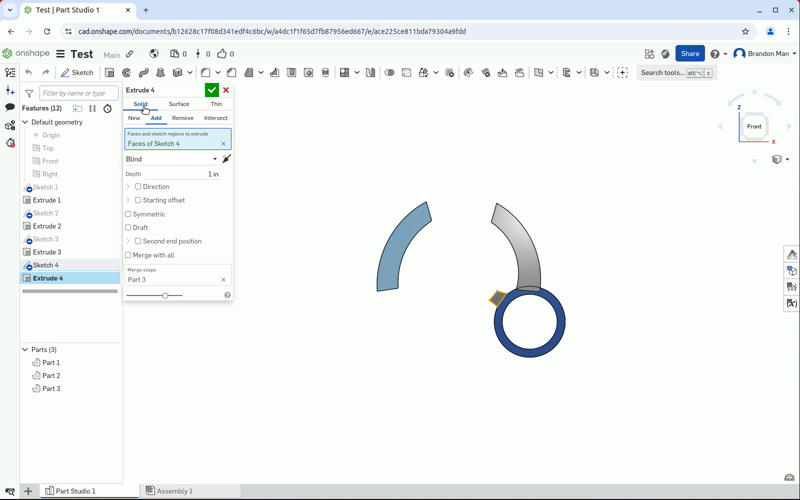
click(143, 106)
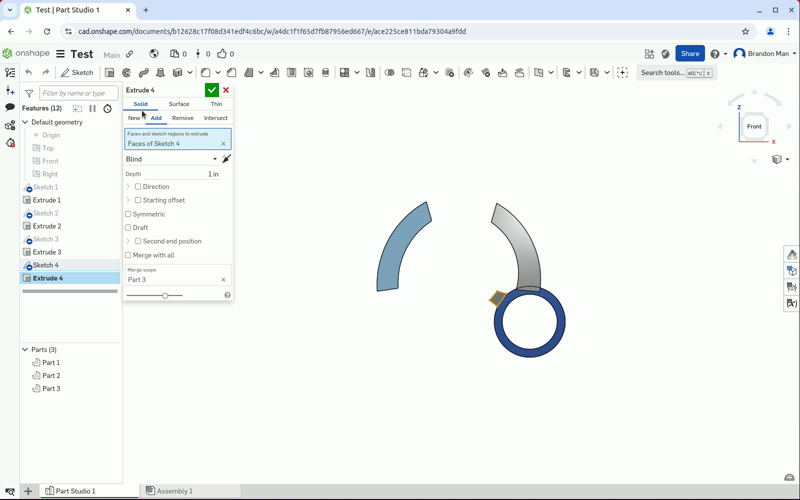
mouse_move(137, 120)
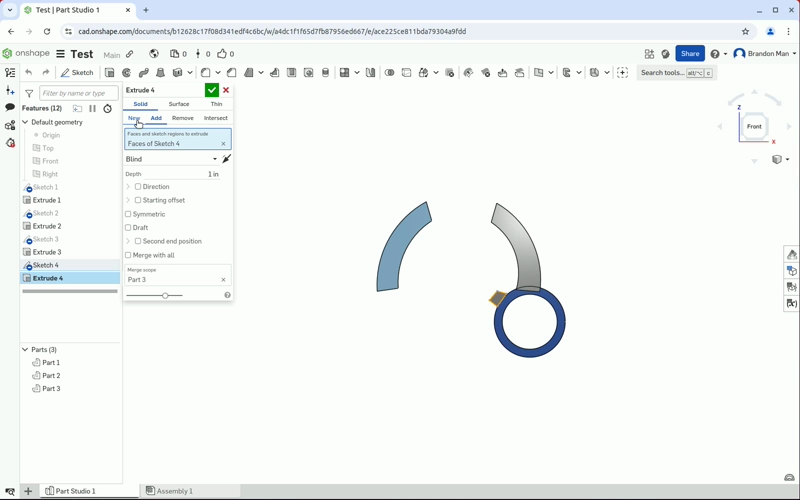
click(137, 120)
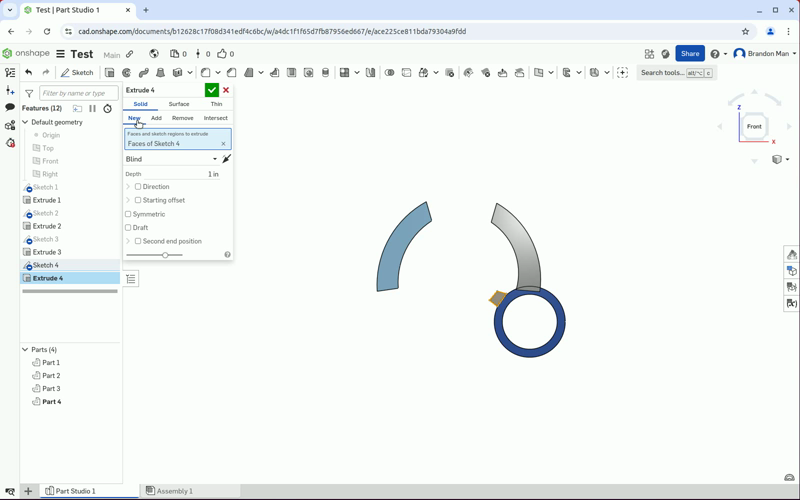
key(tab, 4)
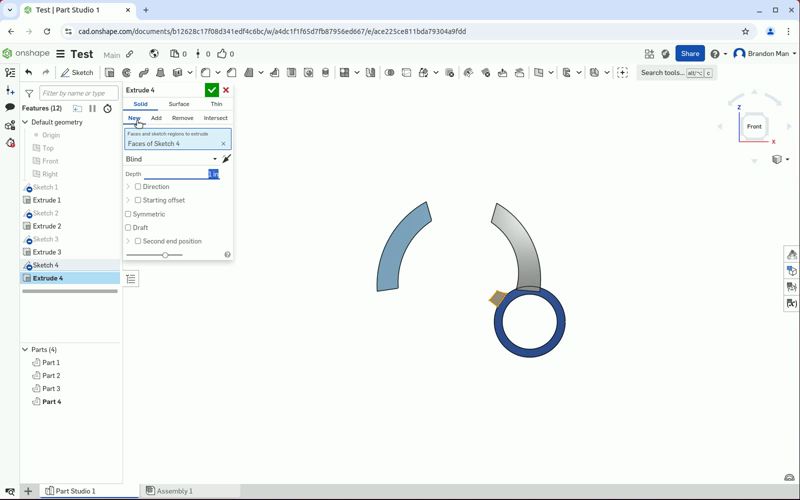
text(12.758)
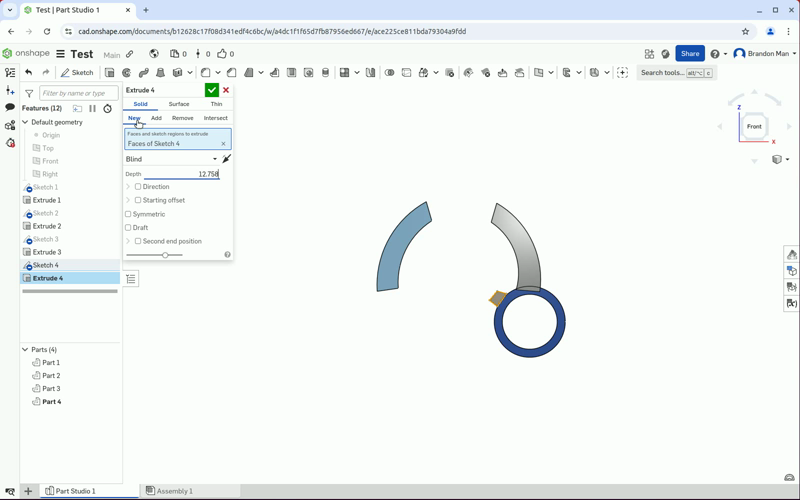
key(enter)
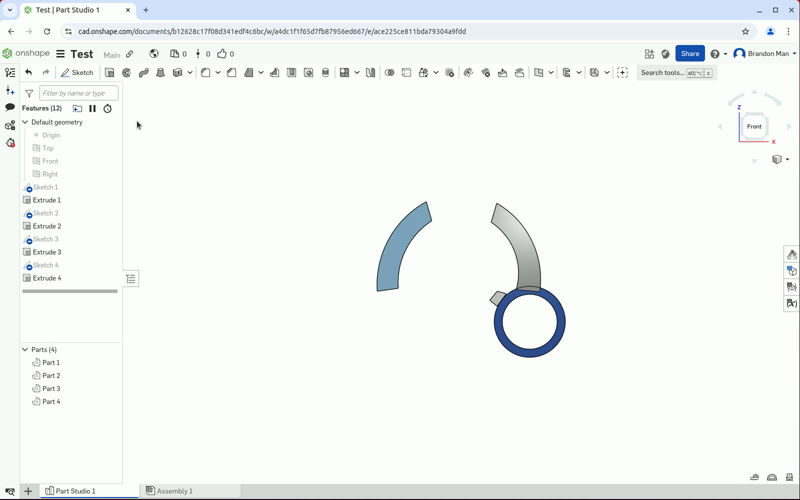
key(shift+h)
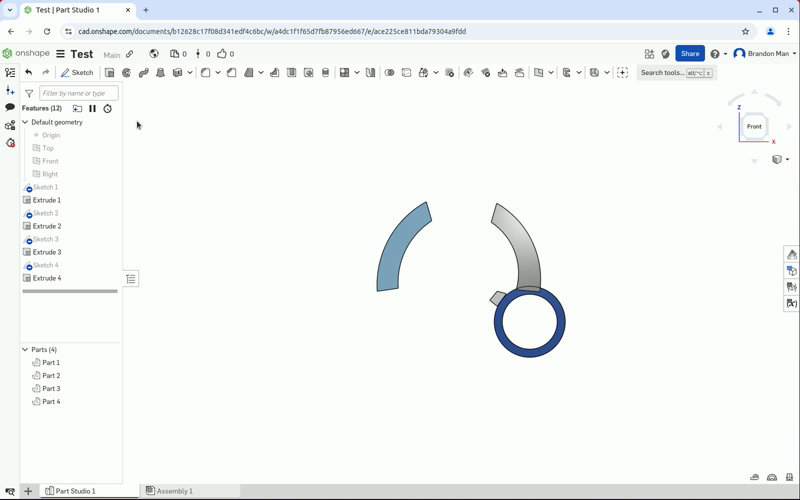
key(shift+h)
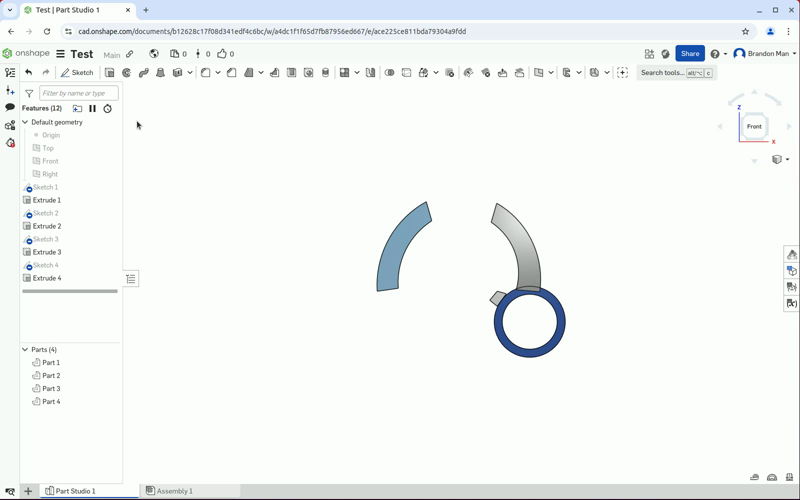
mouse_move(73, 189)
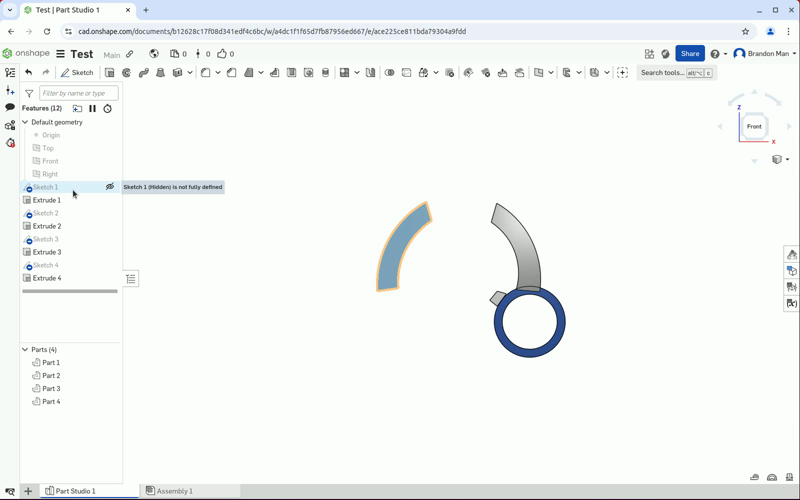
click(73, 189)
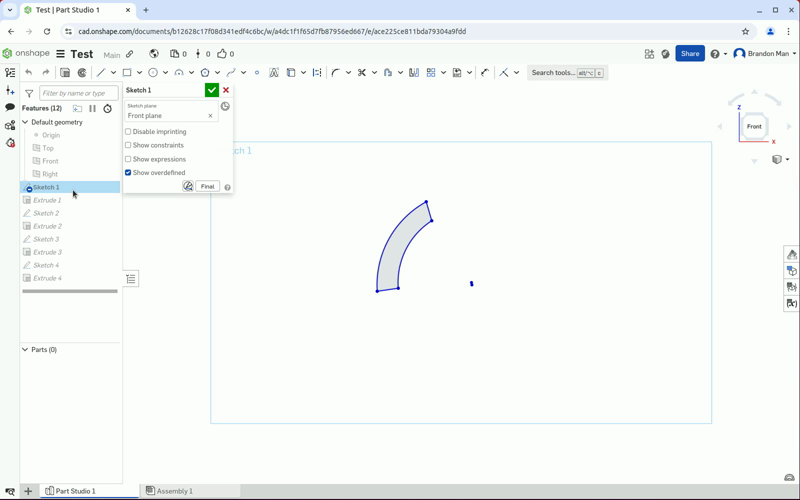
mouse_move(229, 92)
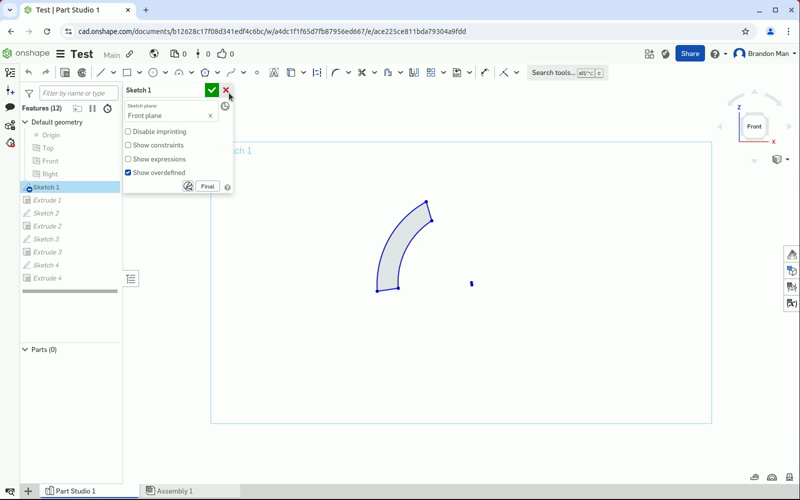
click(229, 92)
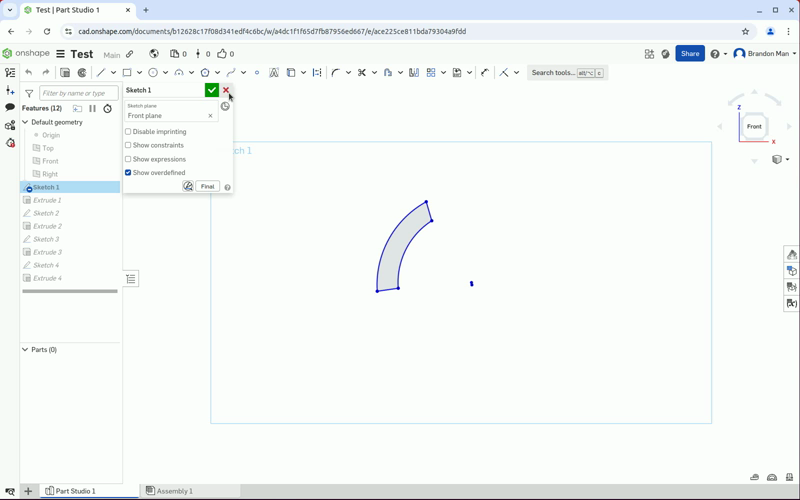
key(shift+s)
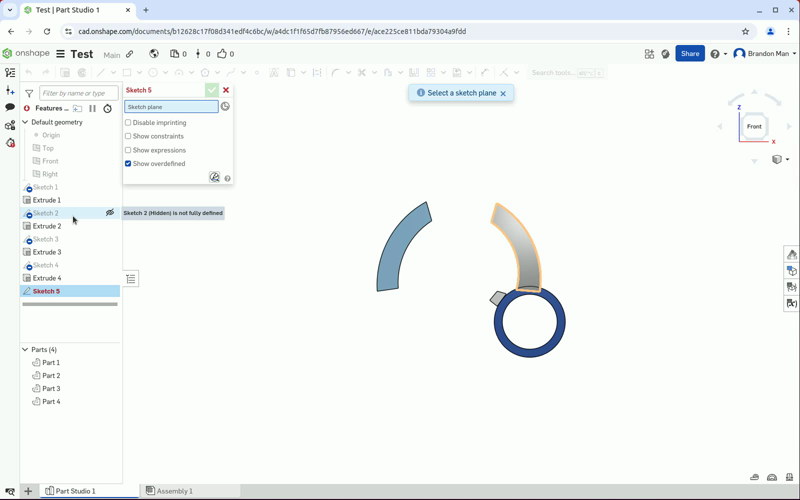
scroll(3)
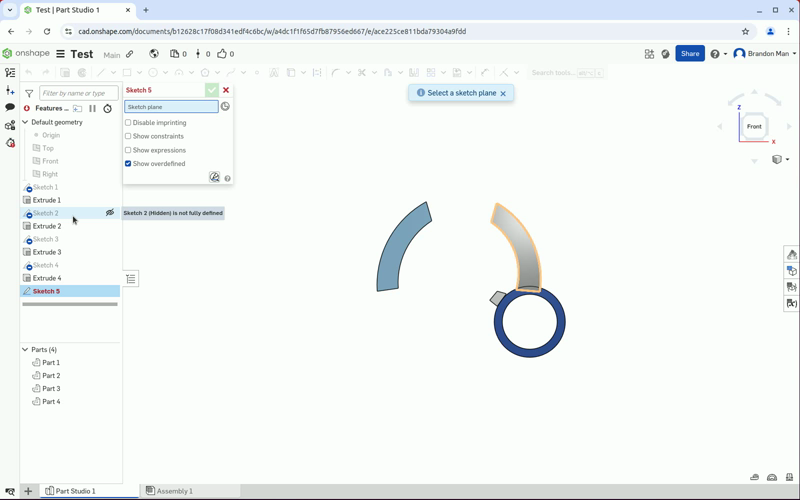
mouse_move(73, 163)
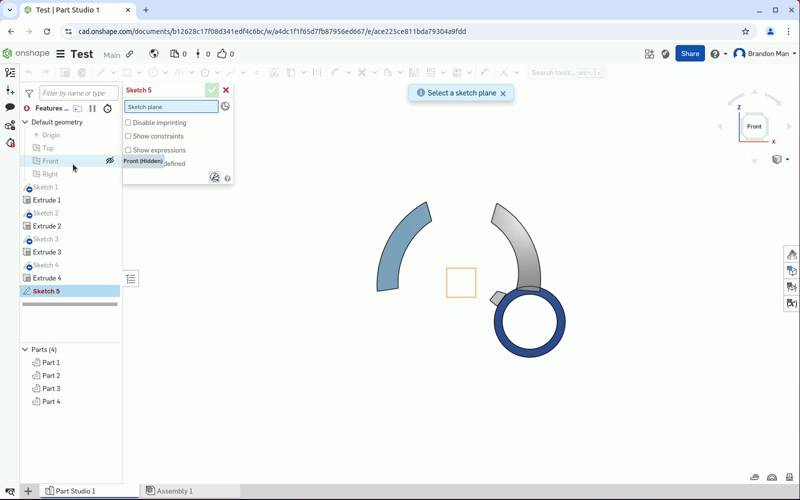
click(73, 163)
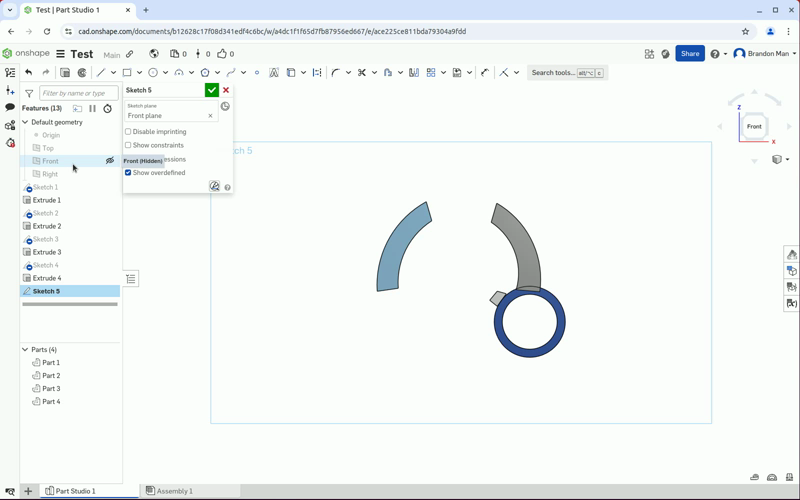
mouse_move(73, 352)
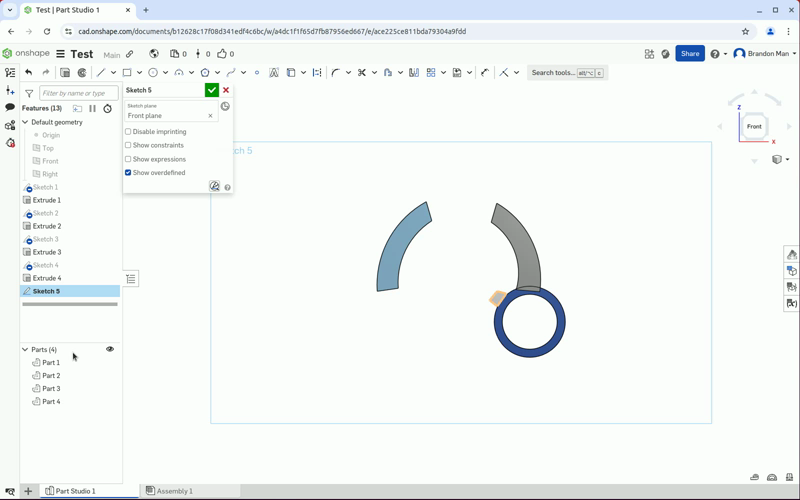
key(y)
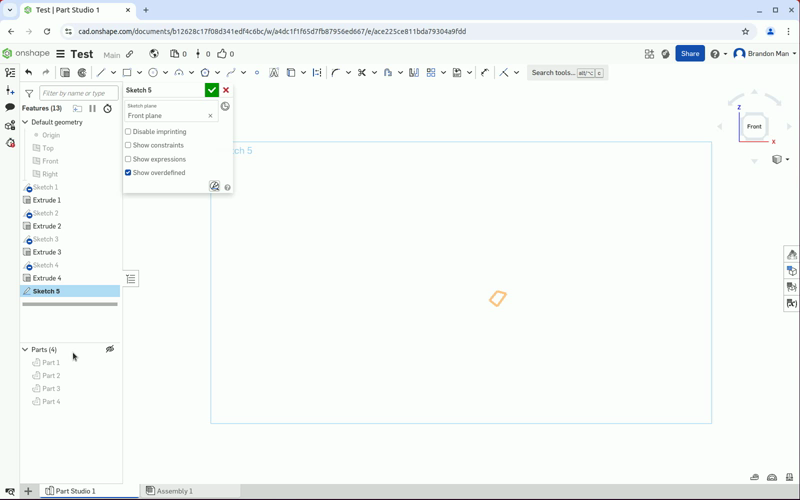
key(c)
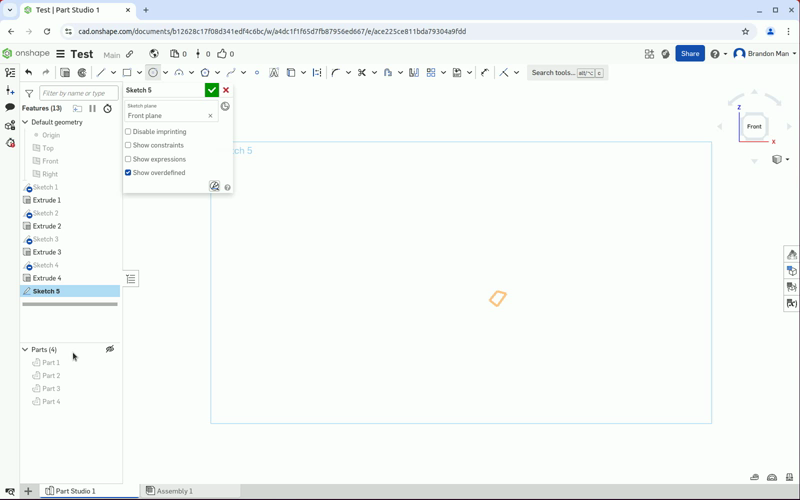
key_down(shift)
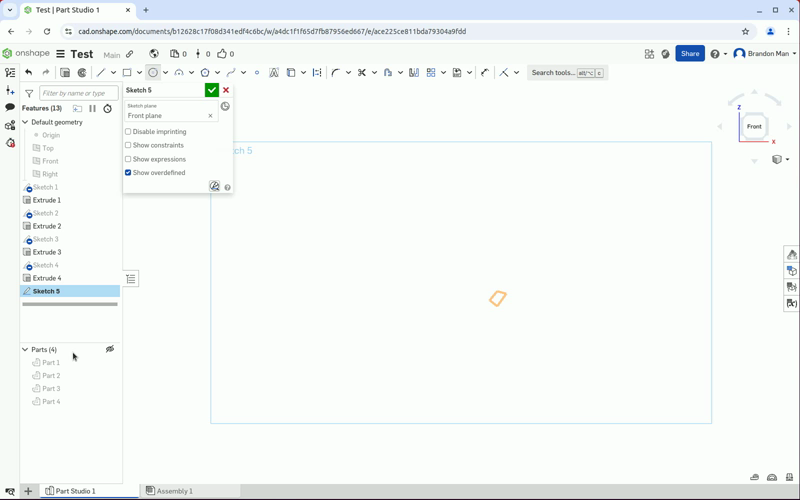
mouse_move(461, 282)
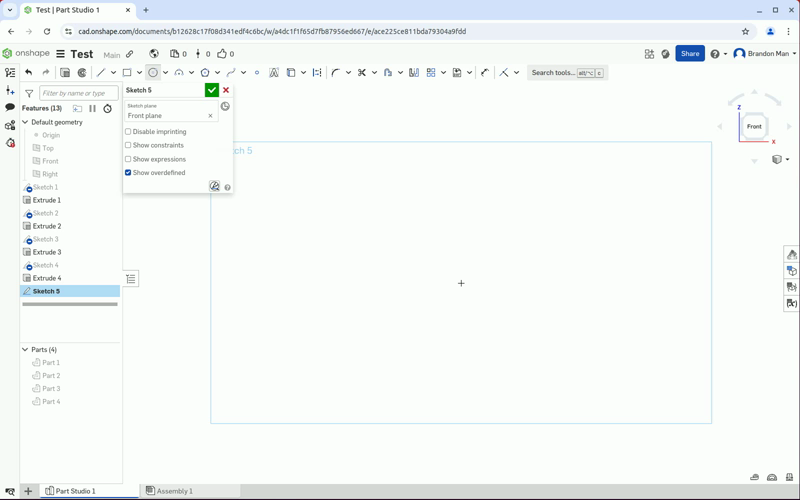
click(461, 282)
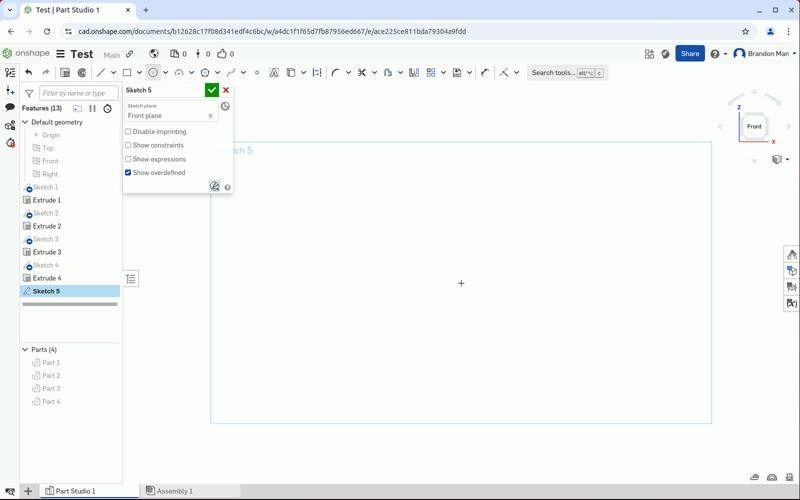
key_up(shift)
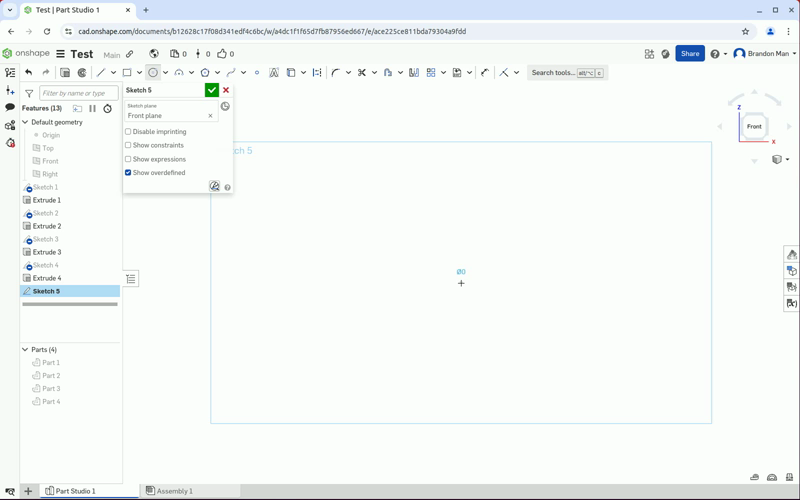
mouse_move(497, 282)
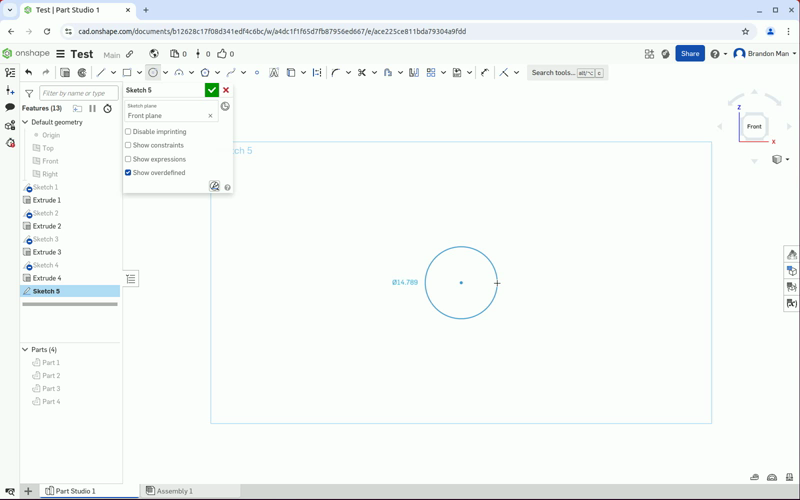
click(497, 282)
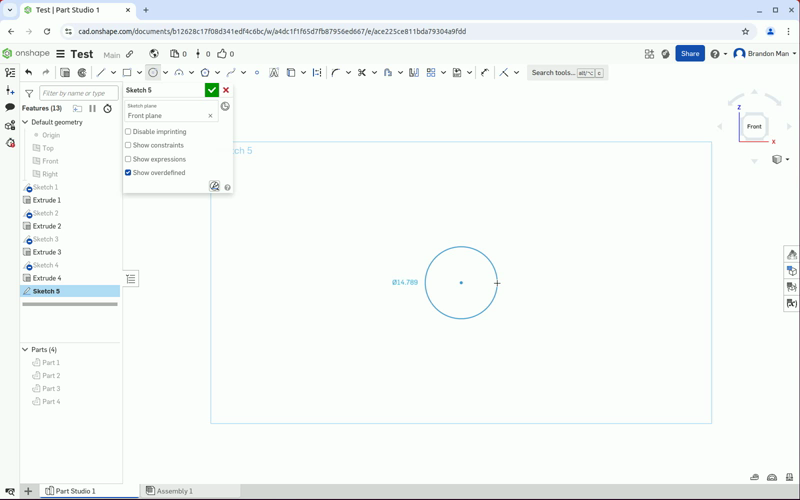
key(esc)
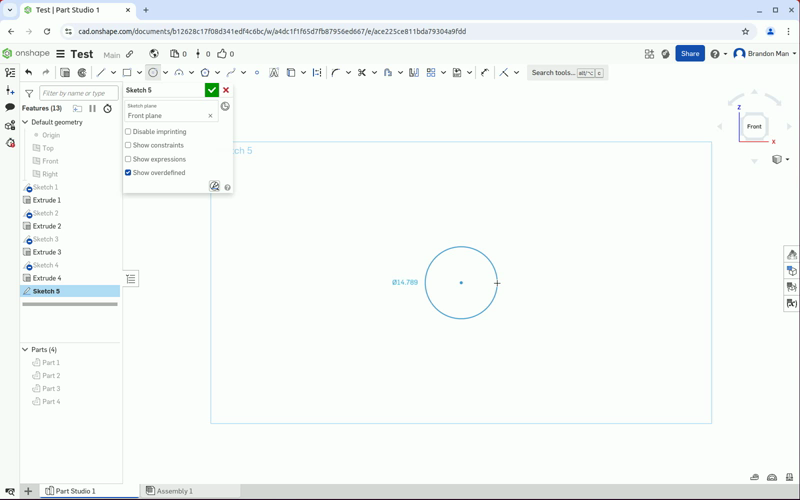
key(c)
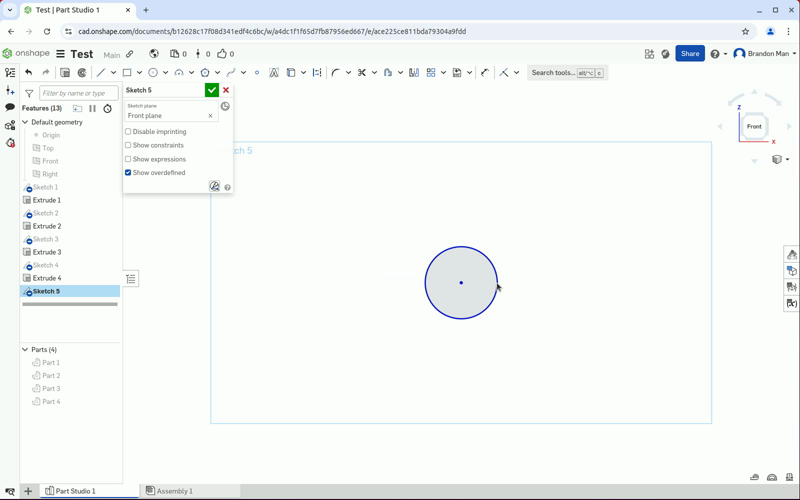
key_down(shift)
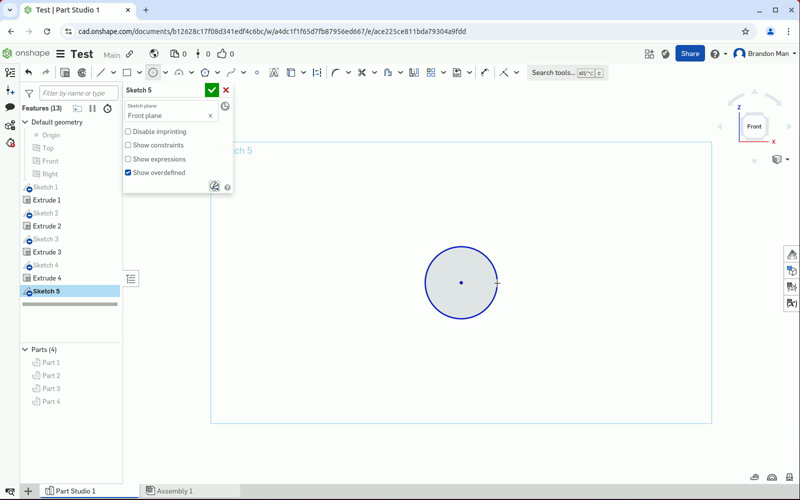
mouse_move(461, 282)
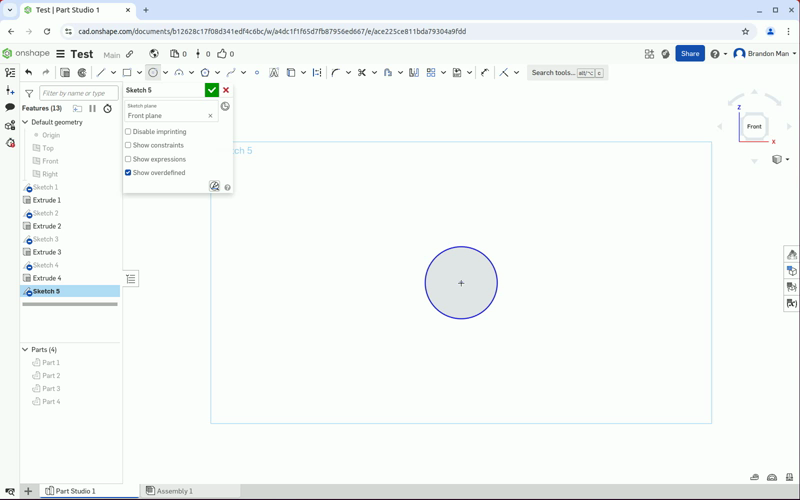
click(461, 282)
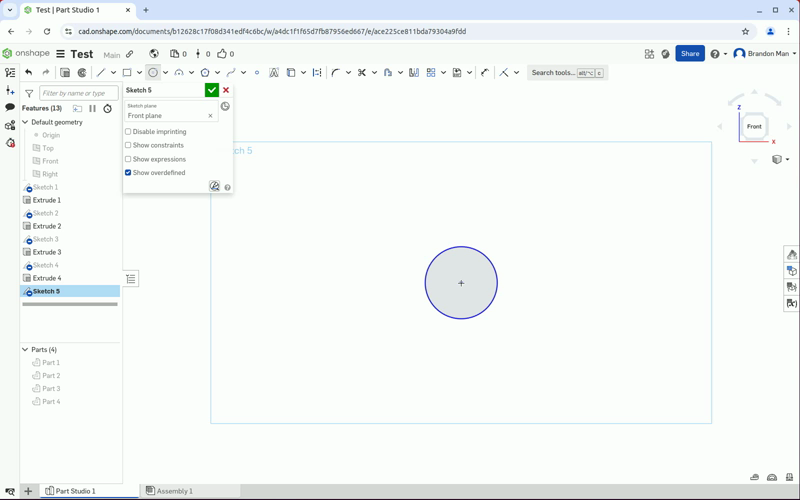
key_up(shift)
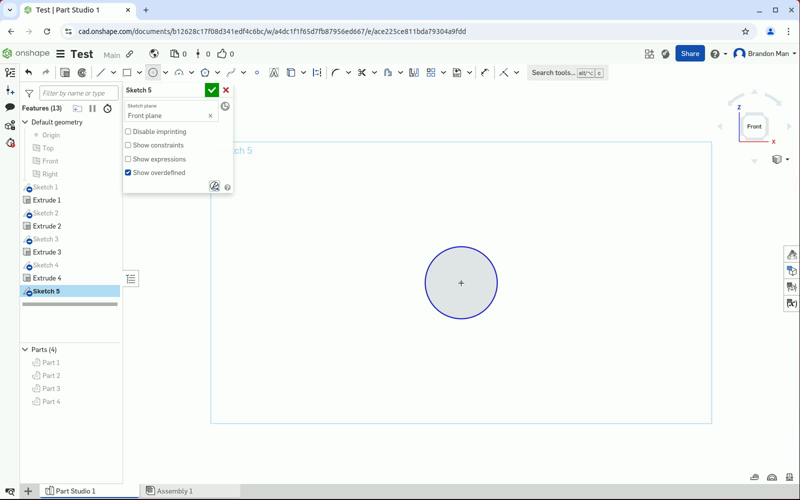
mouse_move(489, 282)
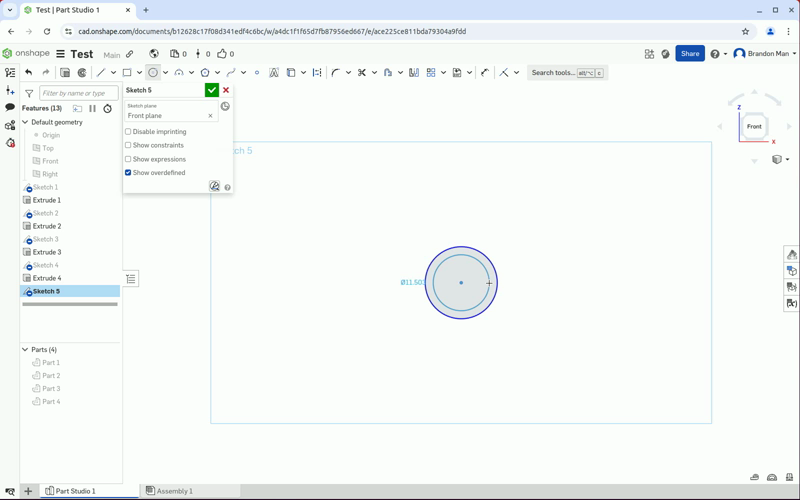
click(489, 282)
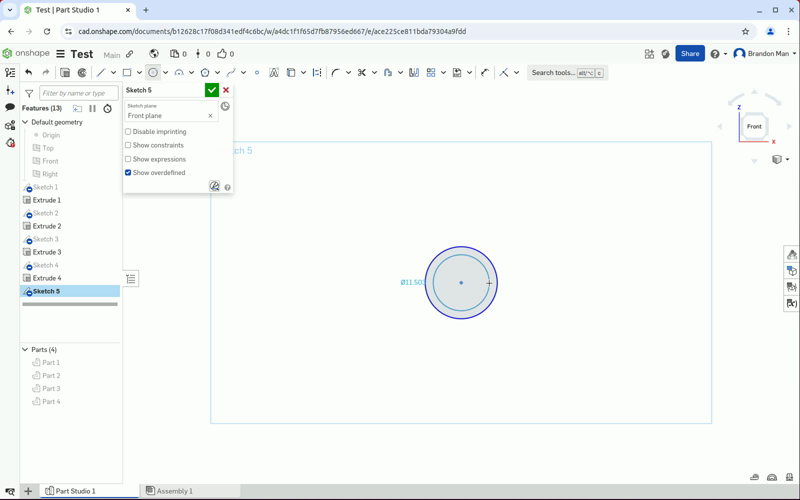
key(esc)
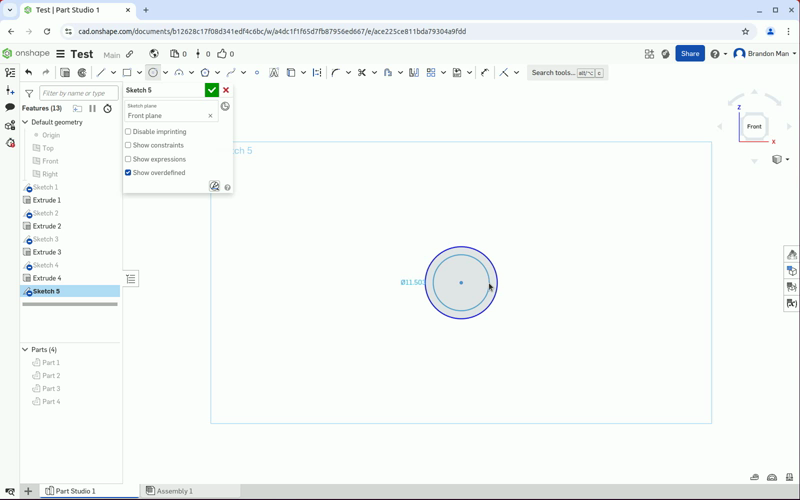
mouse_move(452, 312)
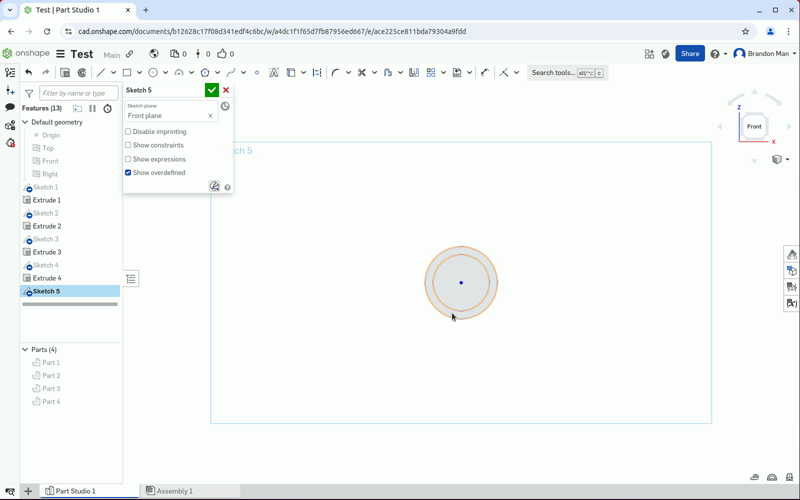
scroll(6)
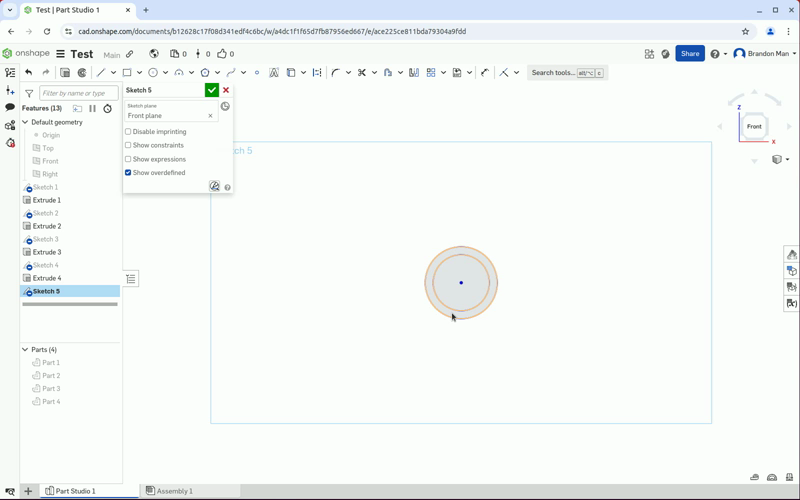
scroll(6)
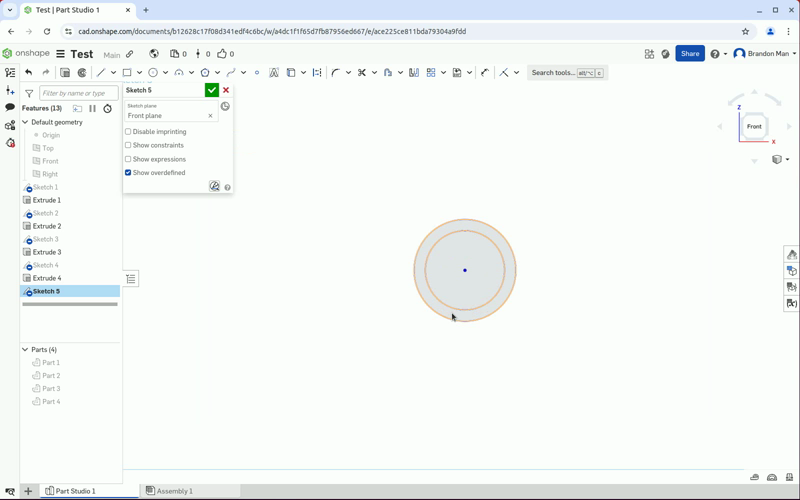
scroll(6)
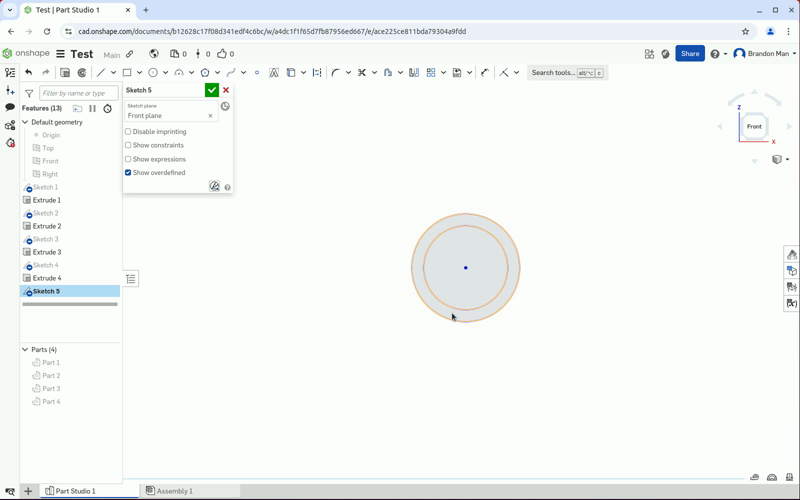
scroll(6)
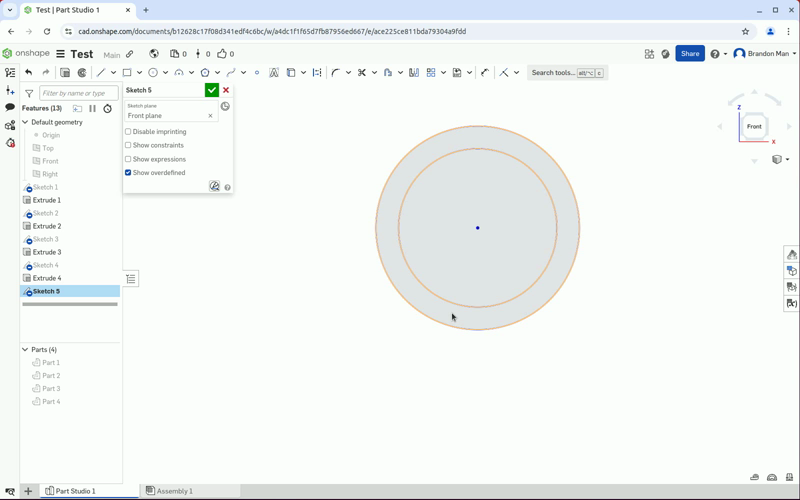
scroll(6)
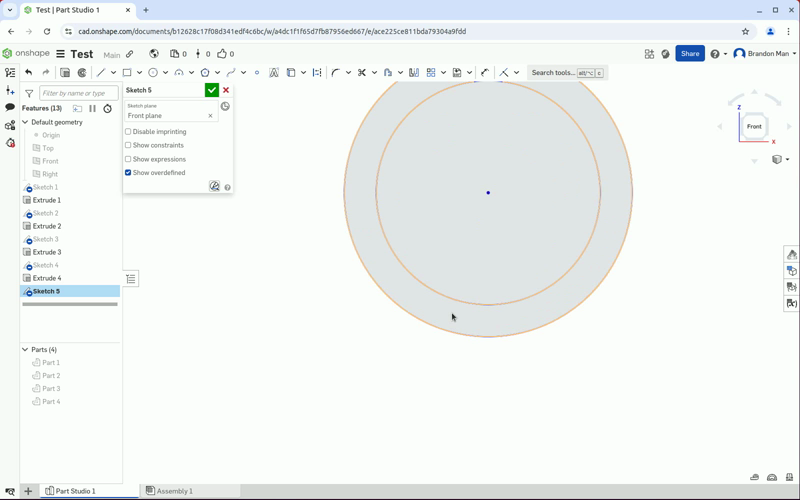
scroll(6)
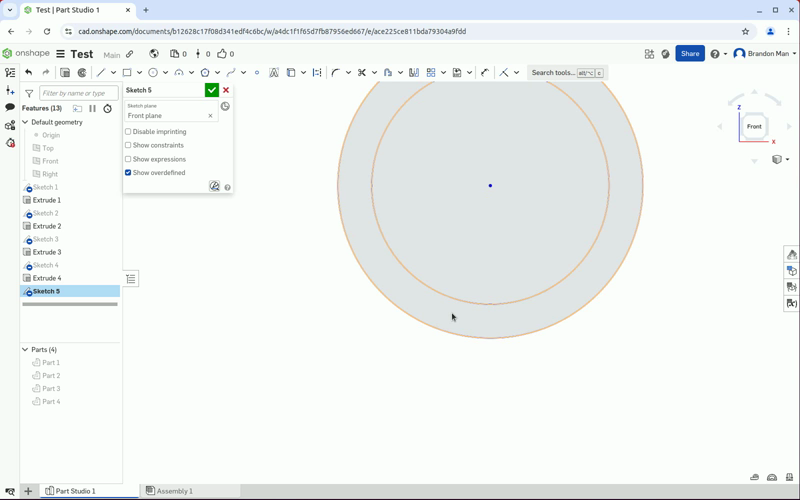
scroll(6)
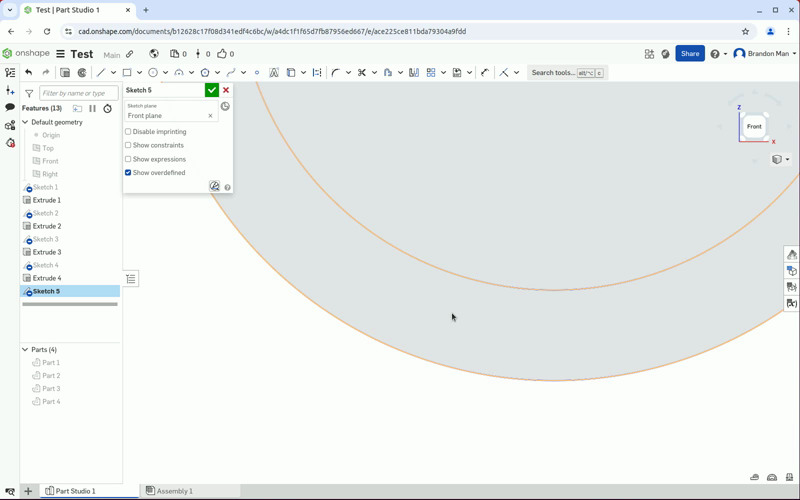
click(452, 312)
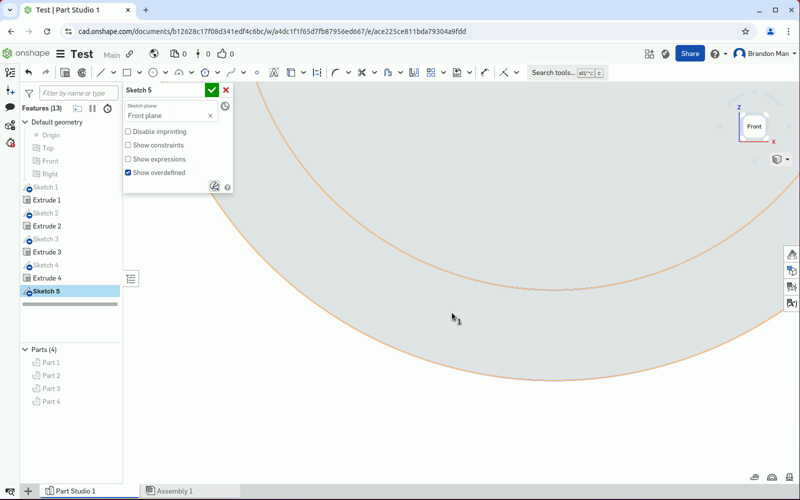
scroll(-6)
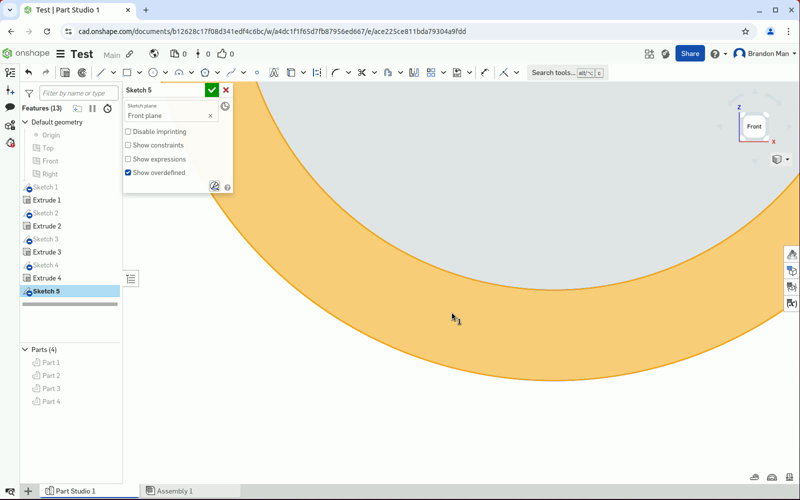
scroll(-6)
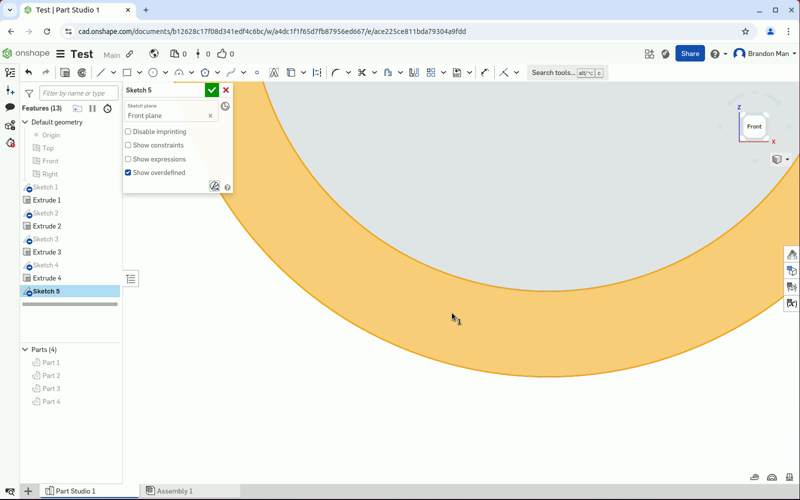
scroll(-6)
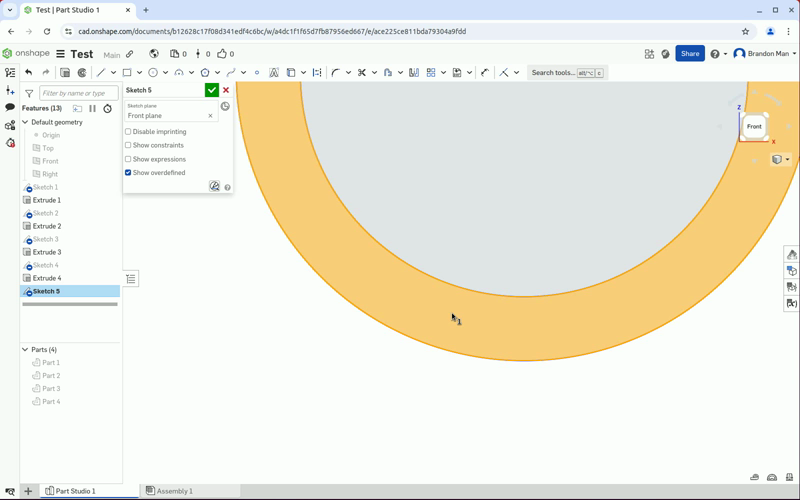
scroll(-6)
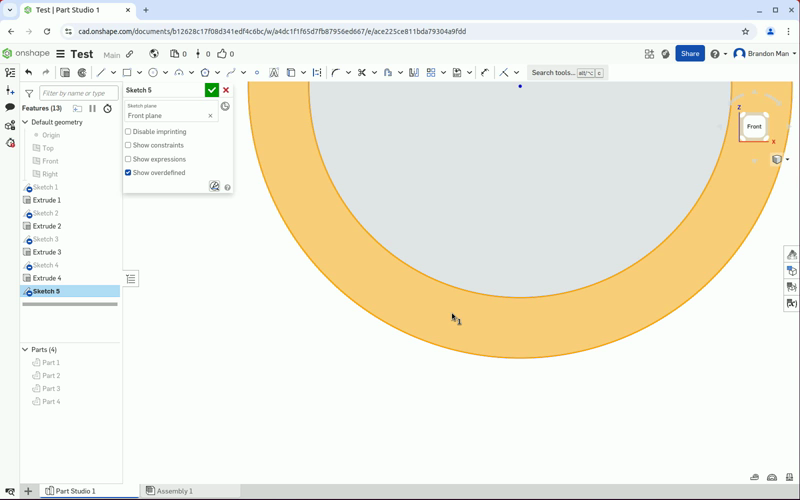
scroll(-6)
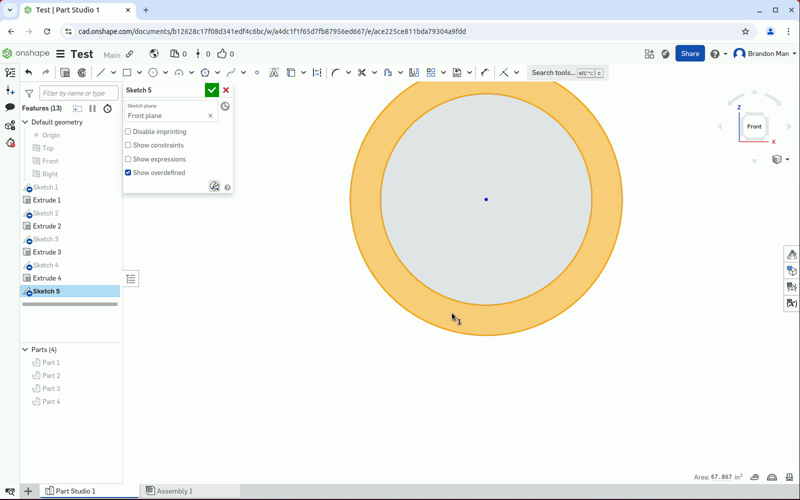
scroll(-6)
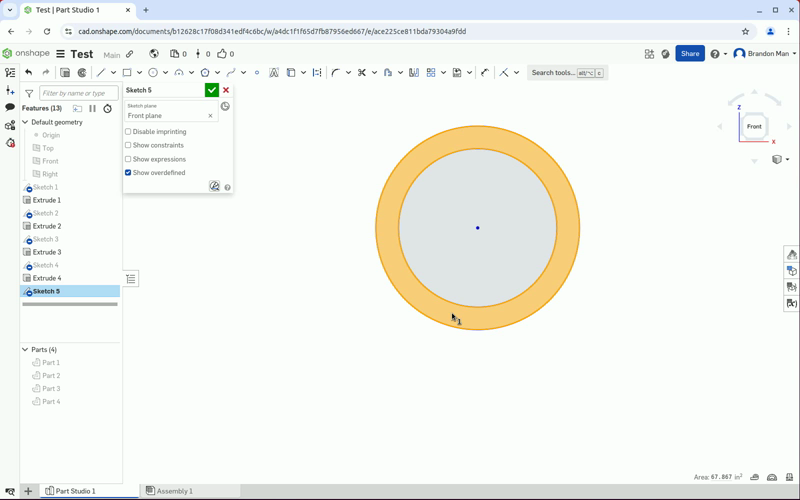
scroll(-6)
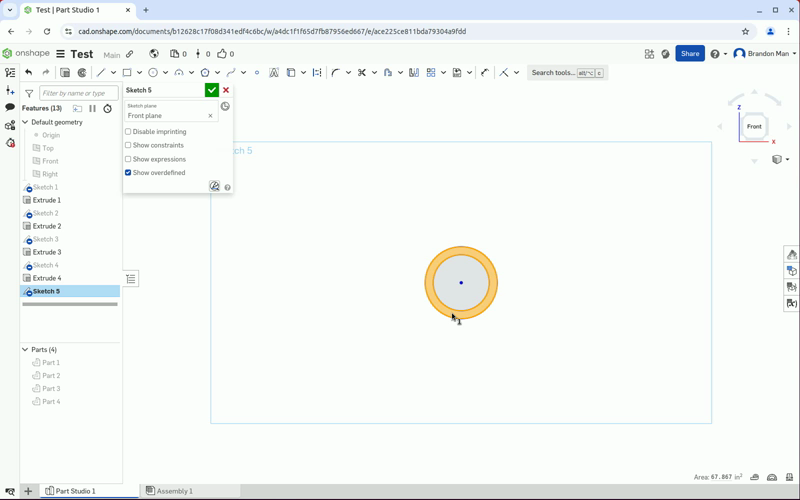
mouse_move(73, 352)
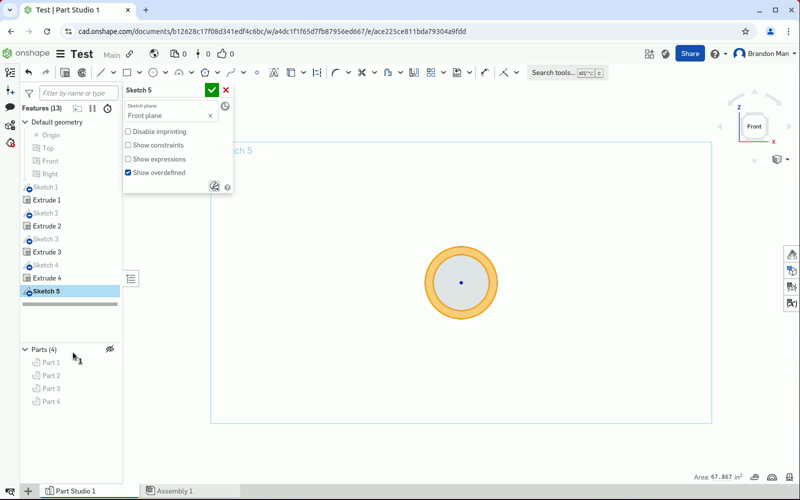
key(shift+y)
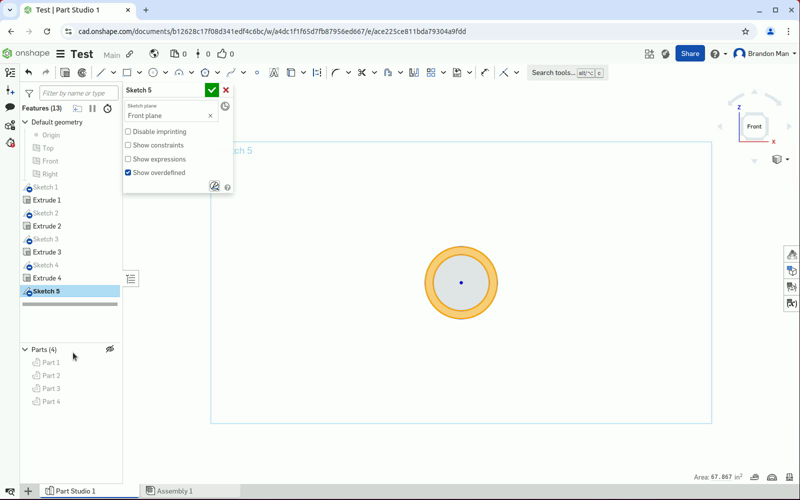
key(shift+e)
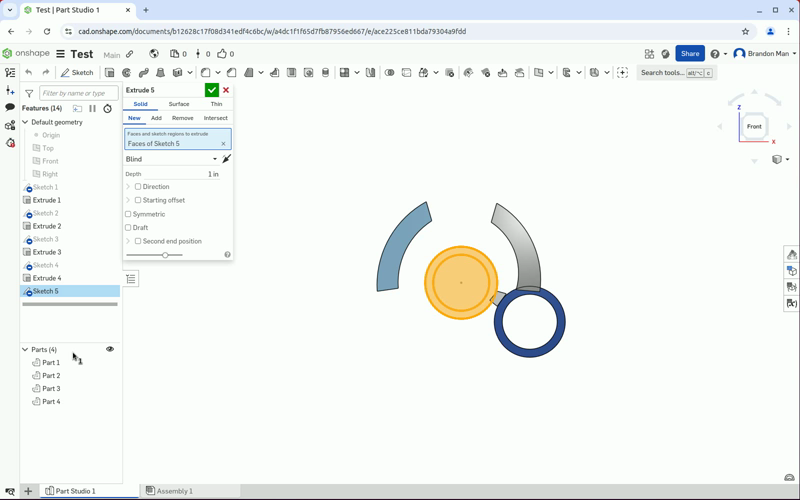
mouse_move(143, 106)
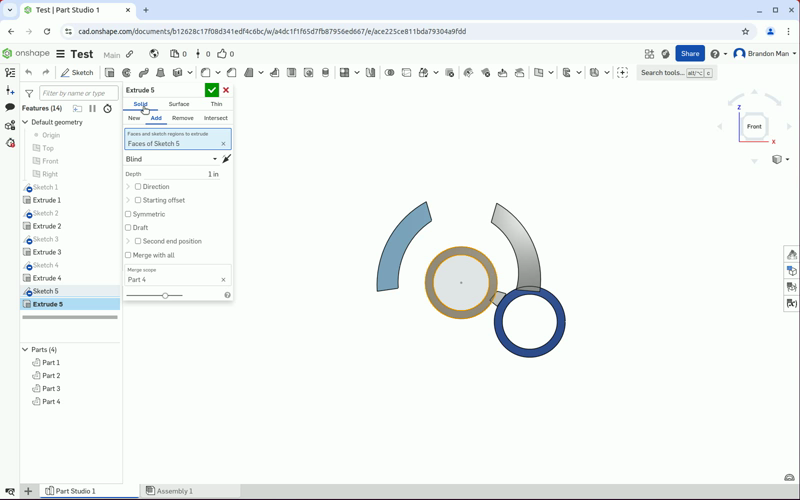
click(143, 106)
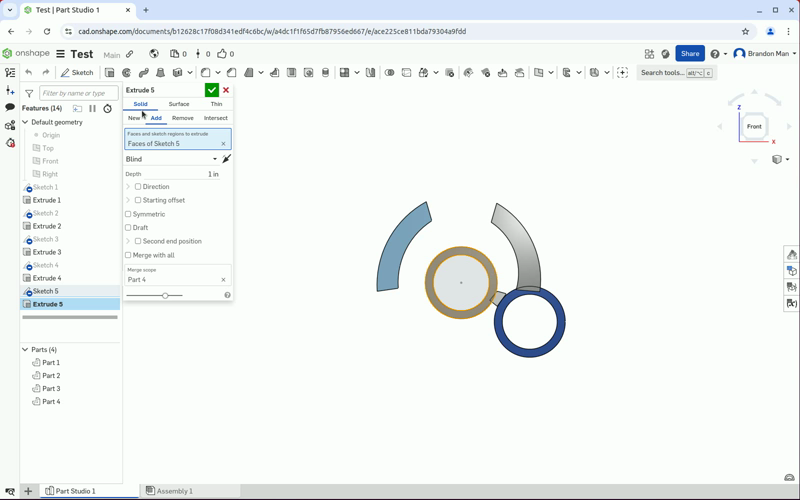
mouse_move(137, 120)
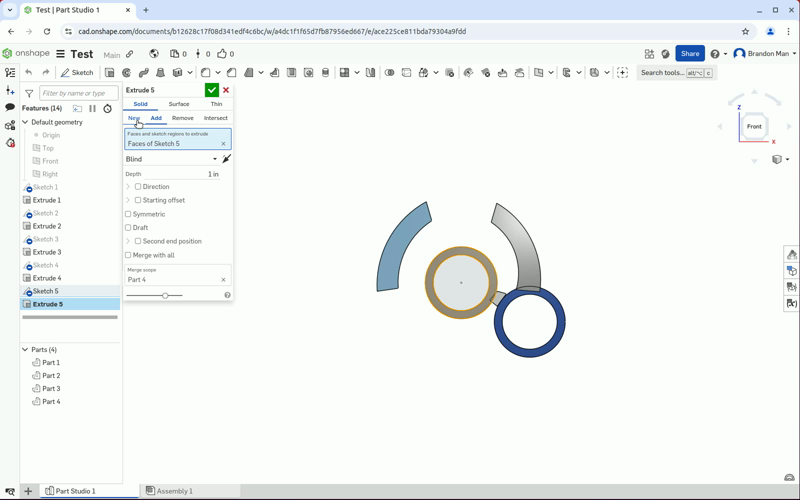
click(137, 120)
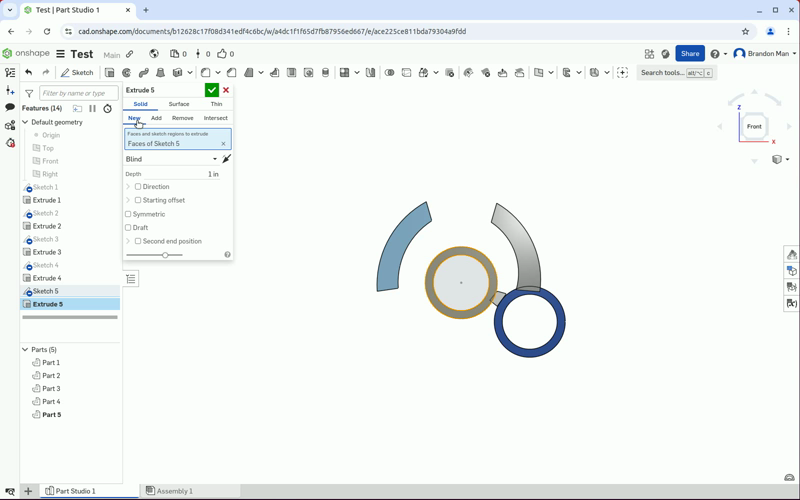
key(tab, 4)
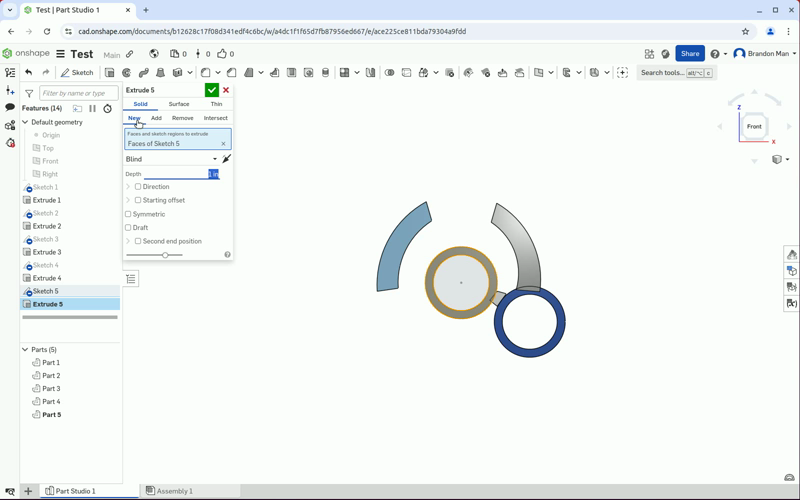
text(12.758)
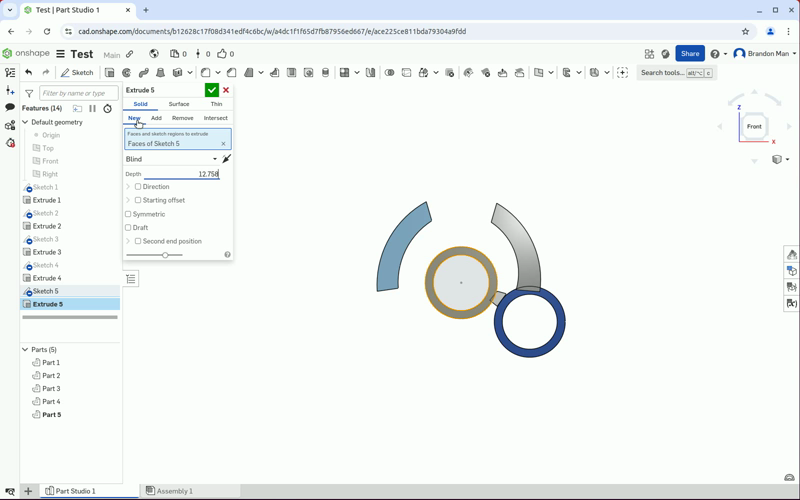
key(enter)
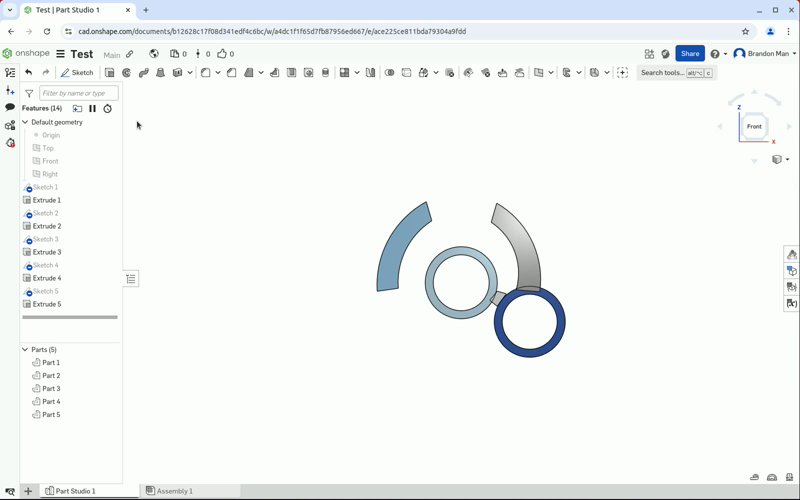
key(shift+h)
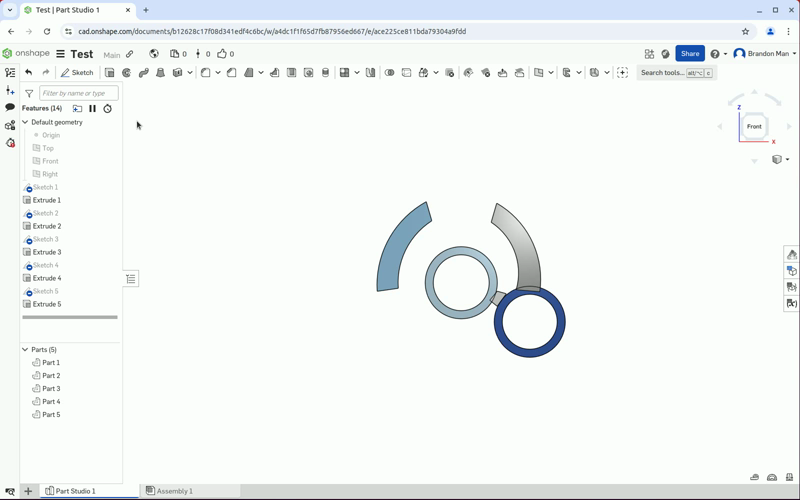
key(shift+h)
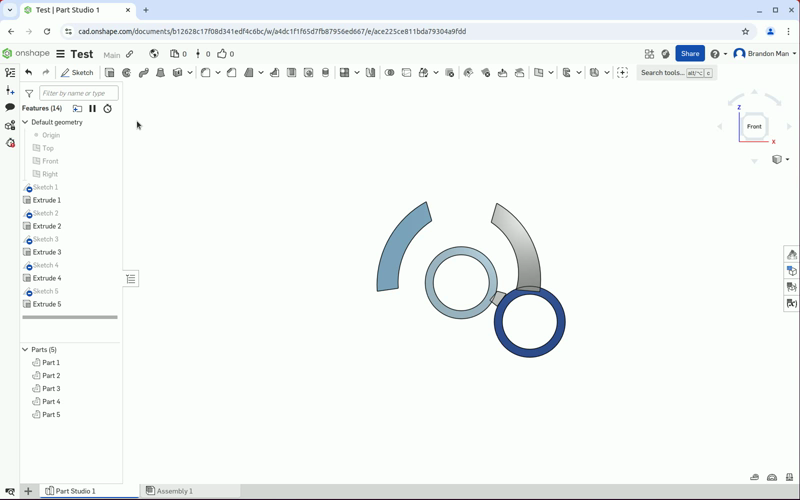
mouse_move(73, 189)
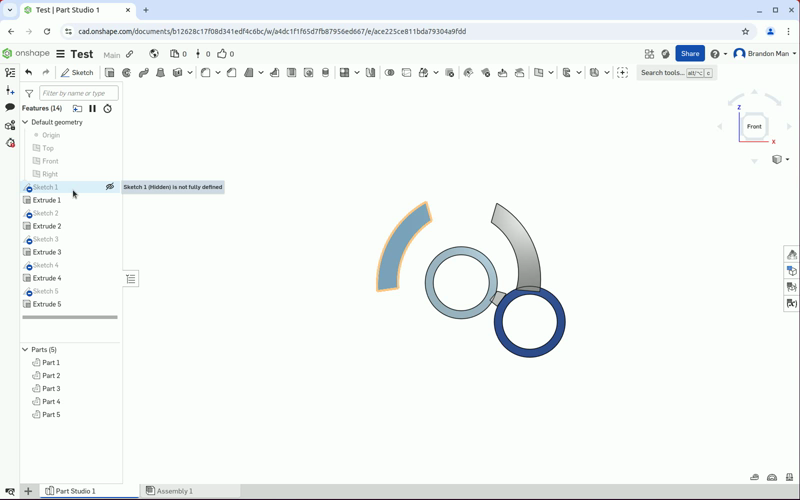
click(73, 189)
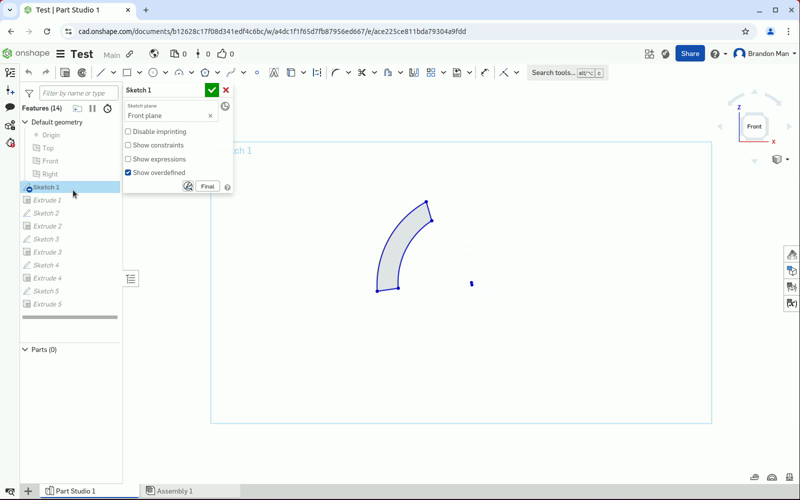
mouse_move(229, 92)
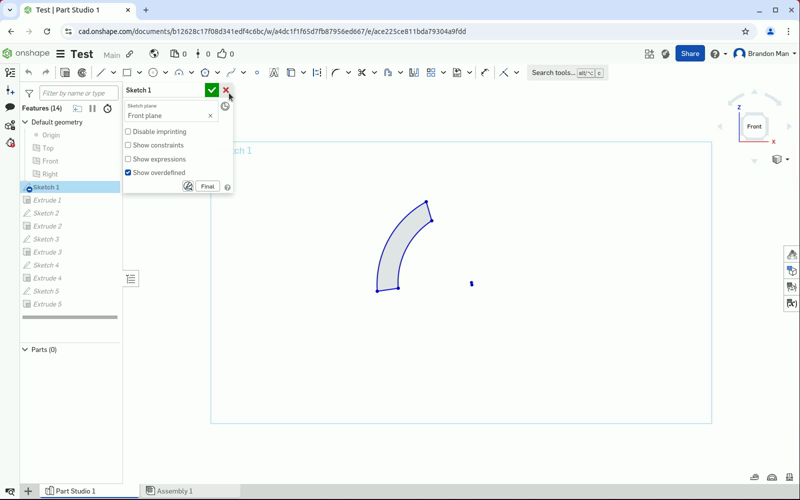
click(229, 92)
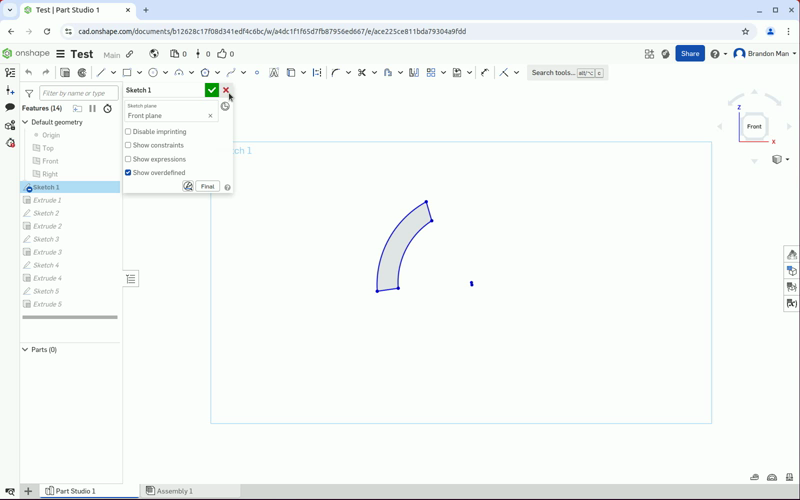
key(shift+s)
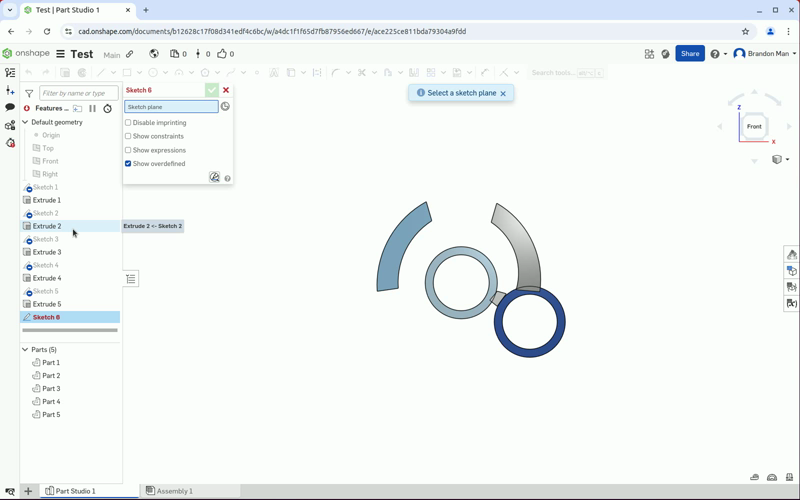
scroll(3)
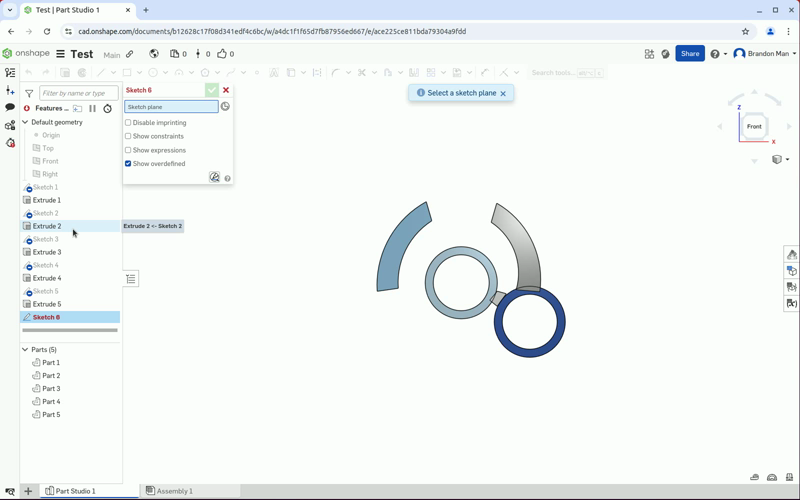
mouse_move(73, 163)
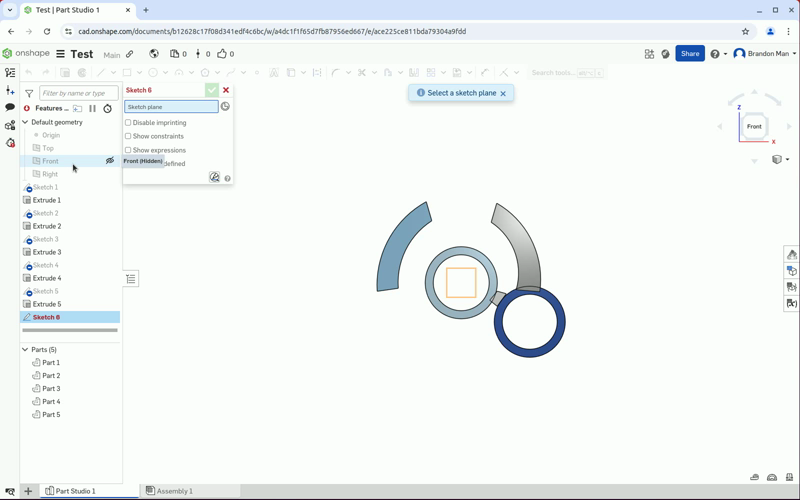
click(73, 163)
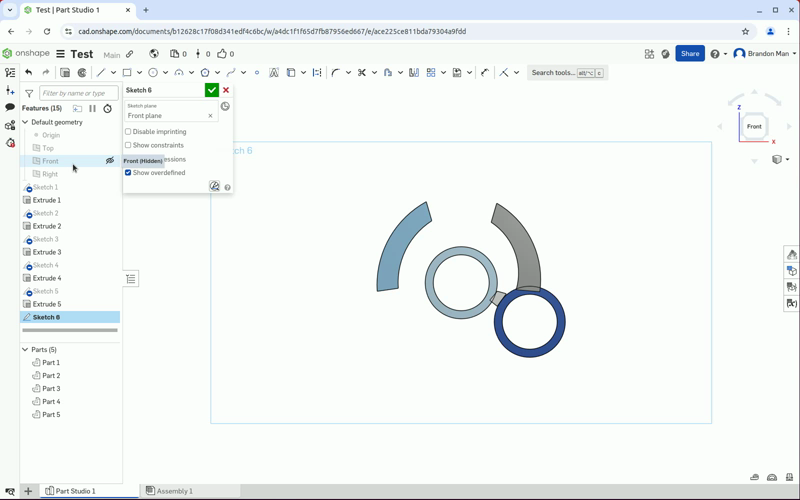
mouse_move(73, 352)
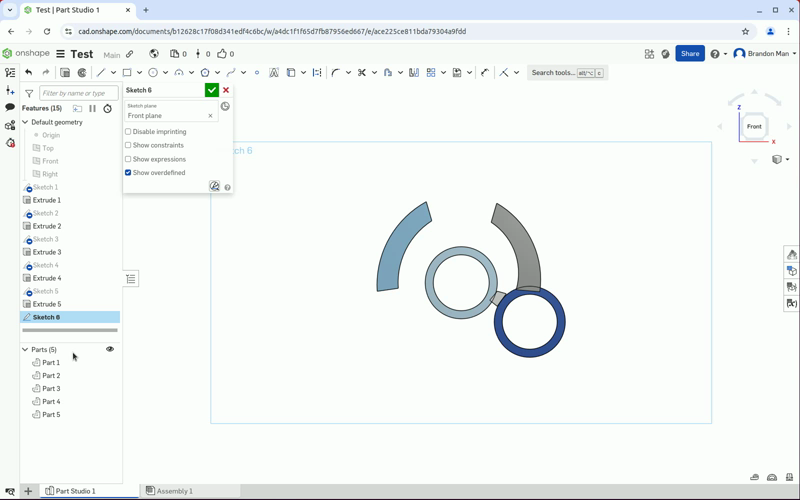
key(y)
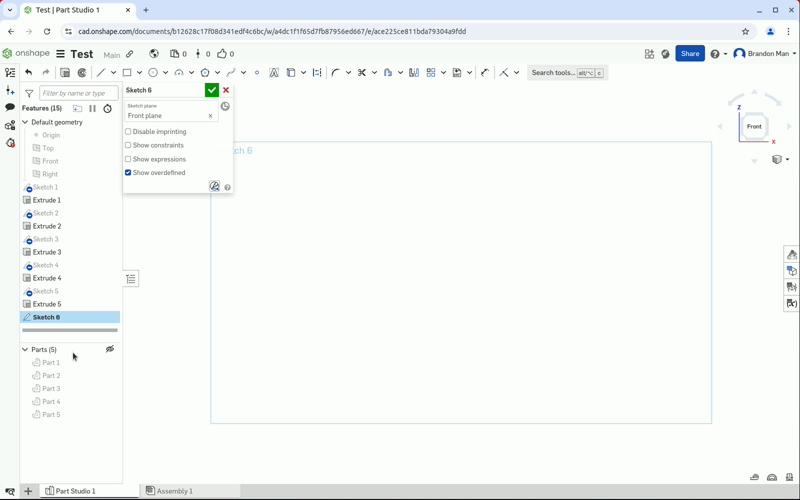
key(l)
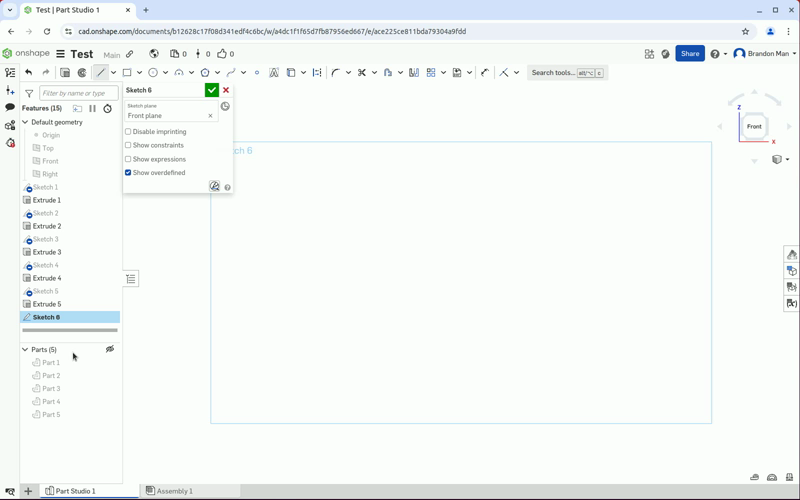
key_down(shift)
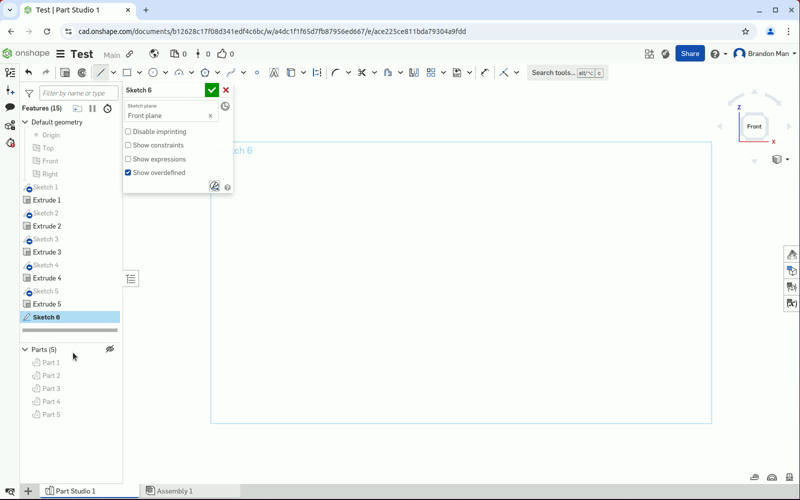
mouse_move(451, 251)
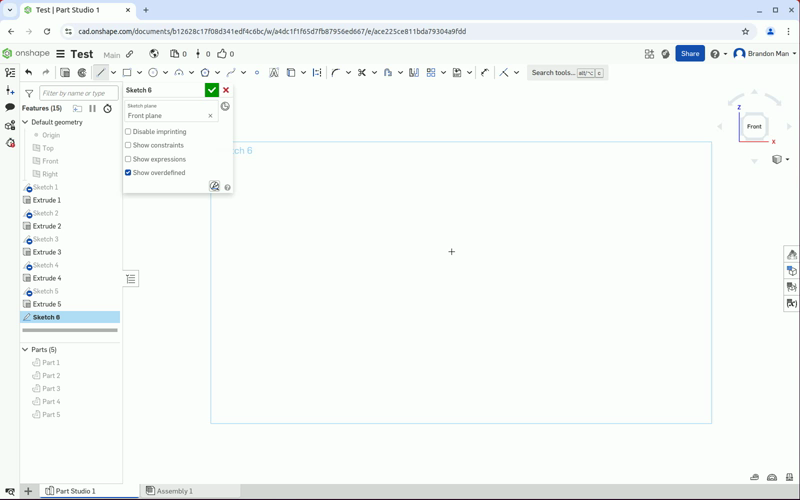
click(451, 251)
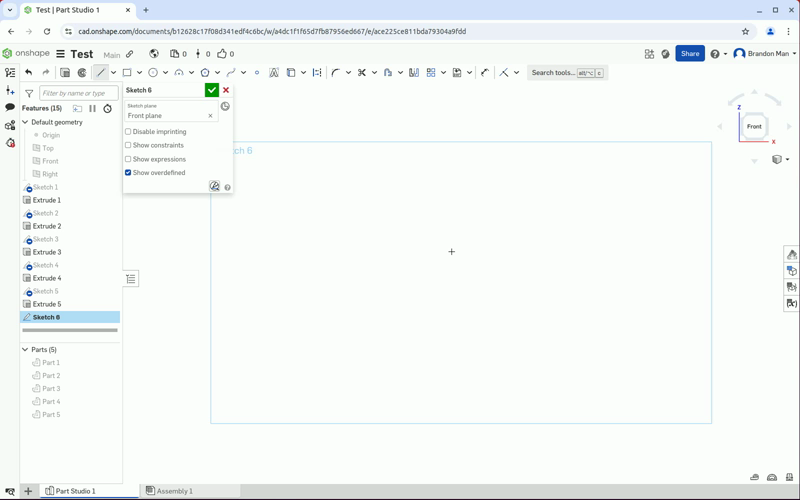
key_up(shift)
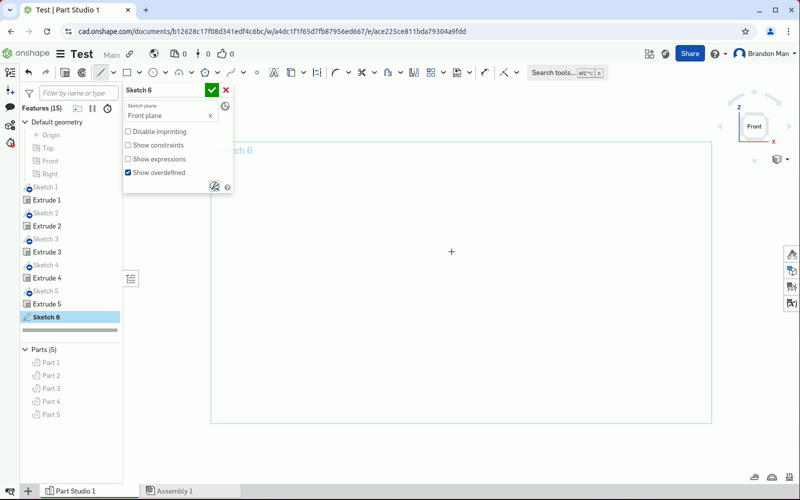
key_down(shift)
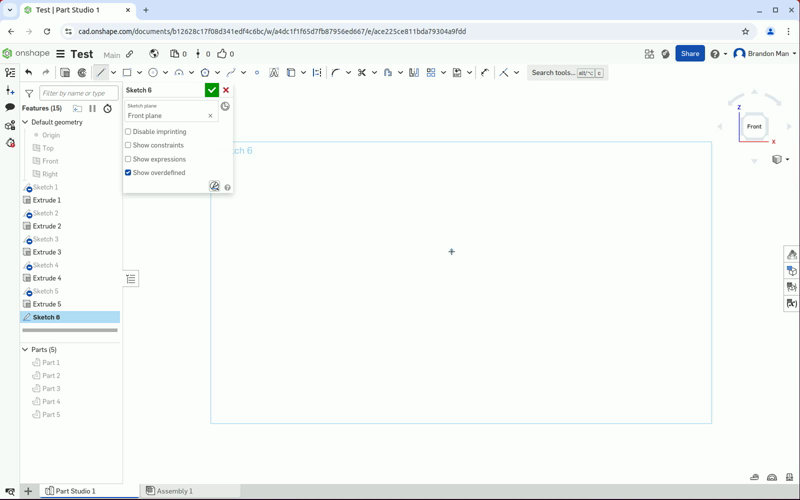
mouse_move(481, 251)
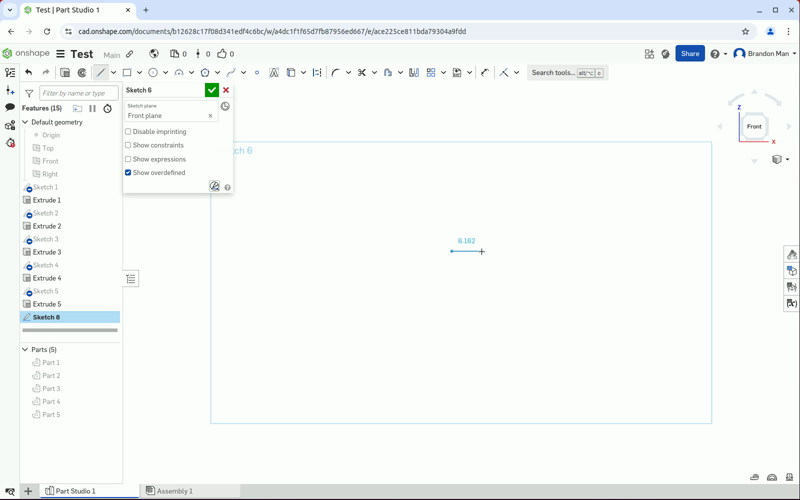
mouse_move(473, 251)
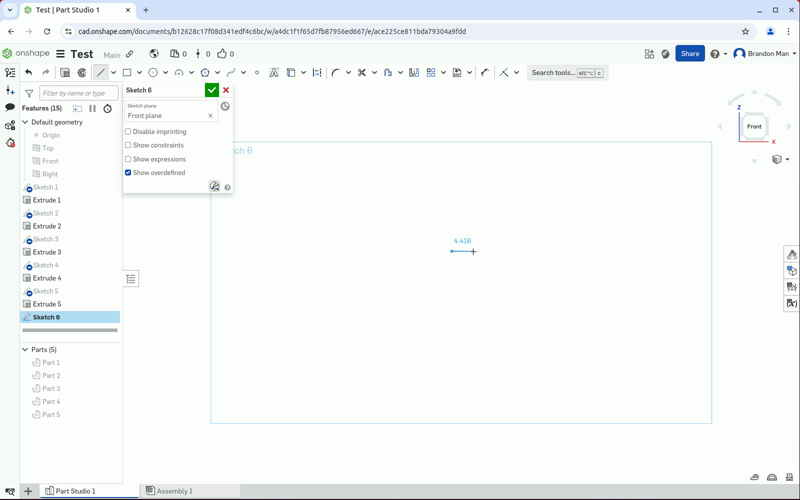
click(473, 251)
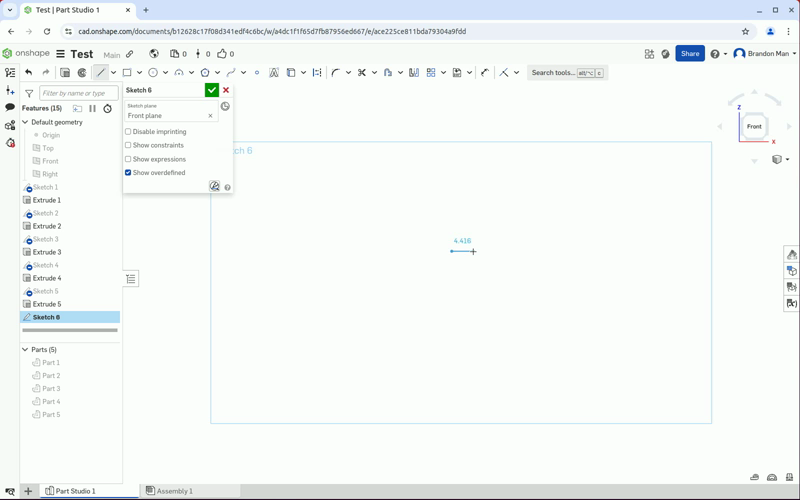
key_up(shift)
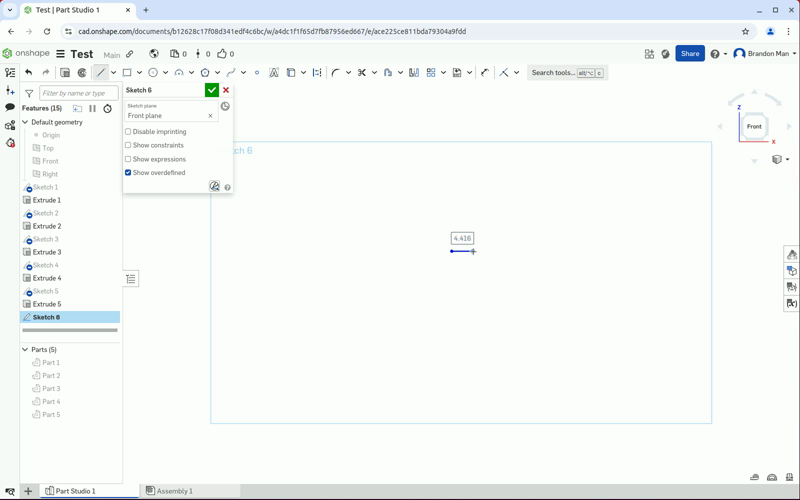
key_down(shift)
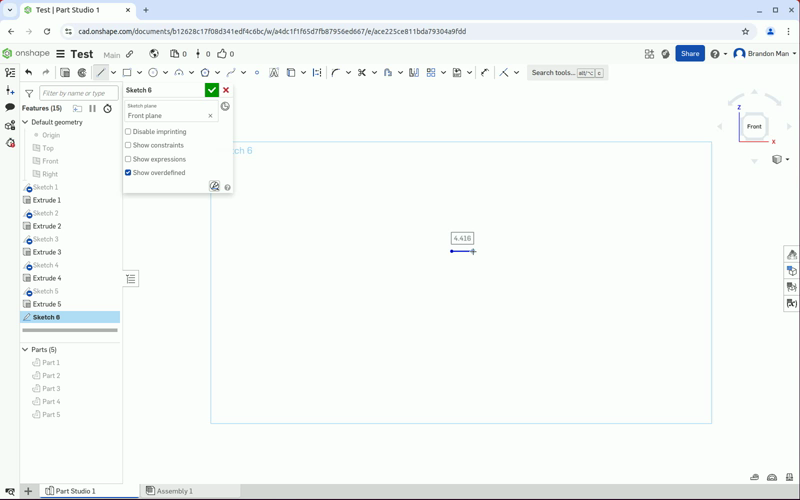
mouse_move(503, 251)
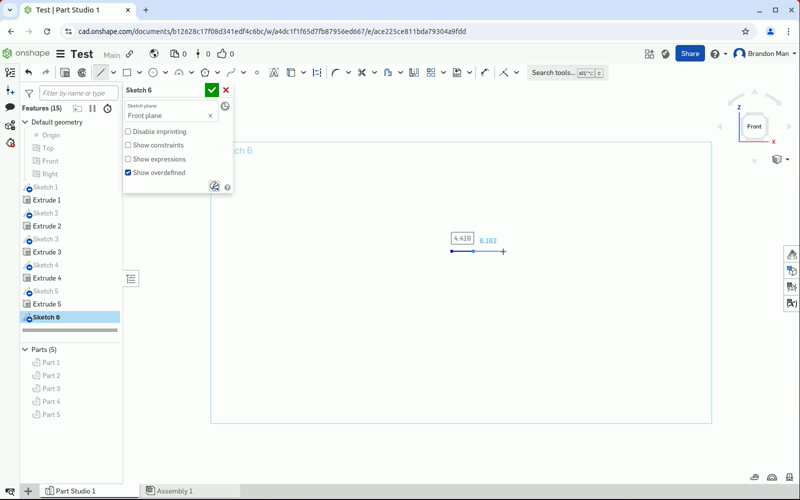
mouse_move(473, 232)
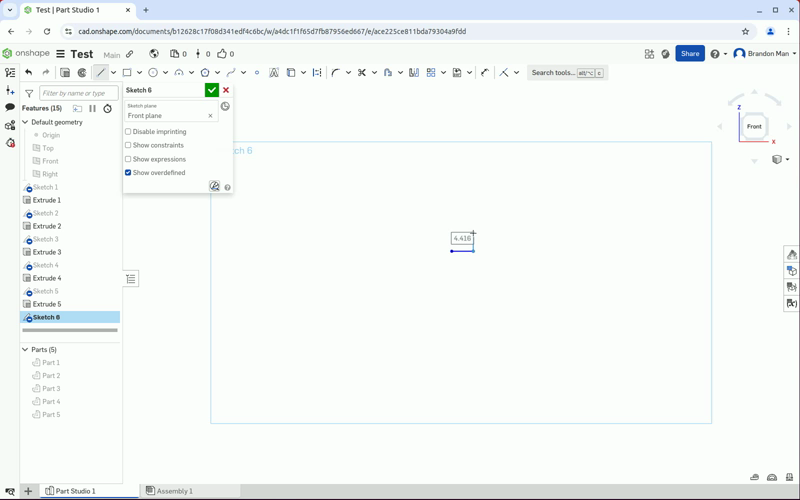
click(473, 232)
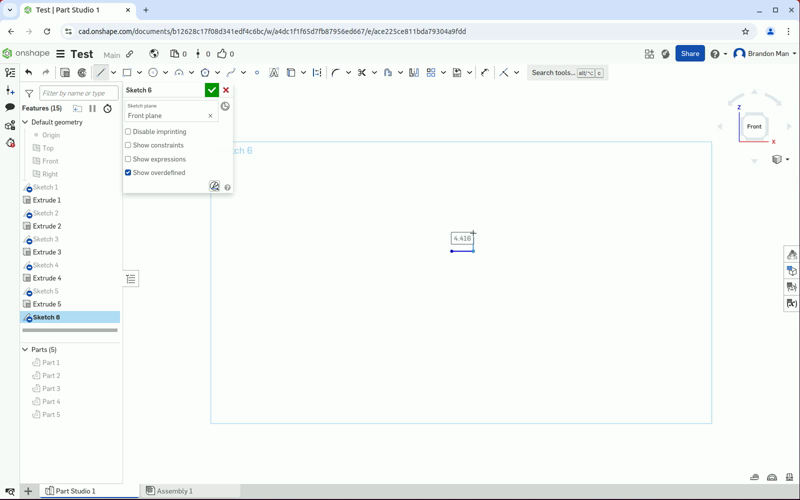
key_up(shift)
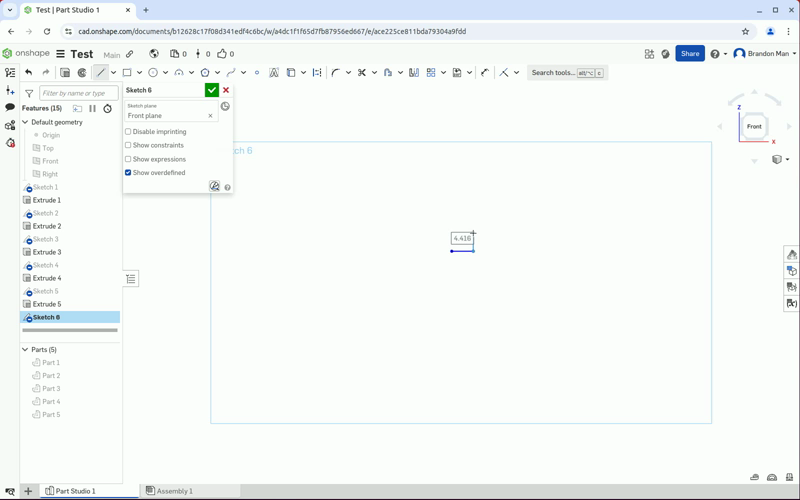
key_down(shift)
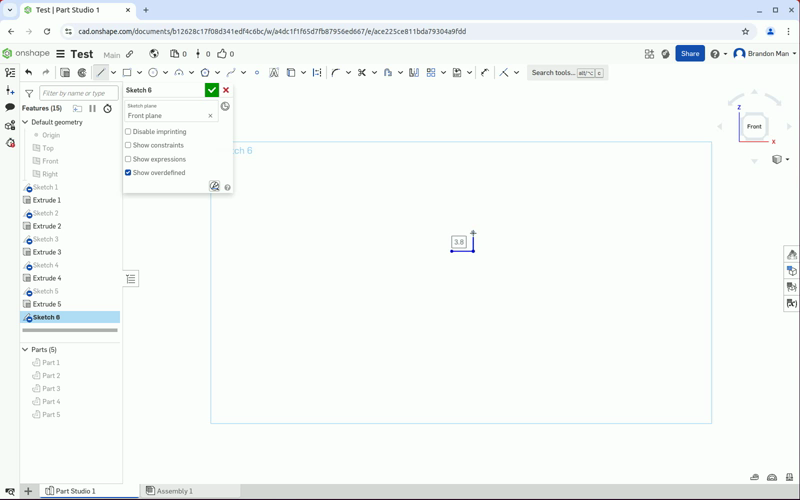
mouse_move(503, 232)
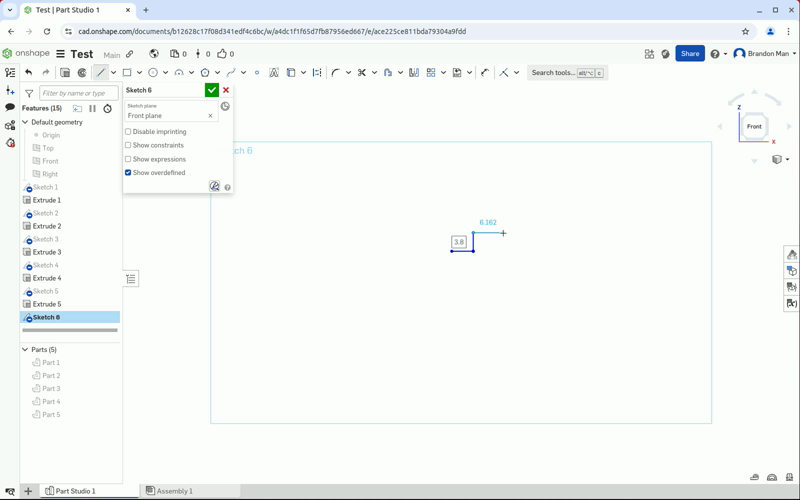
mouse_move(451, 235)
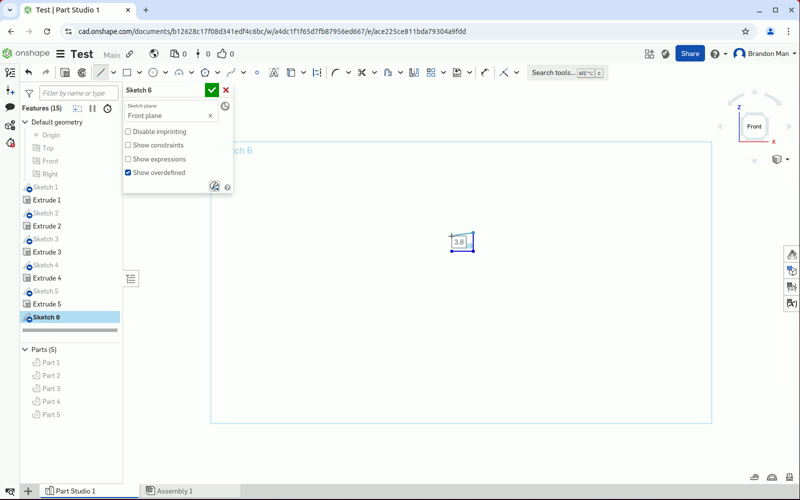
click(451, 235)
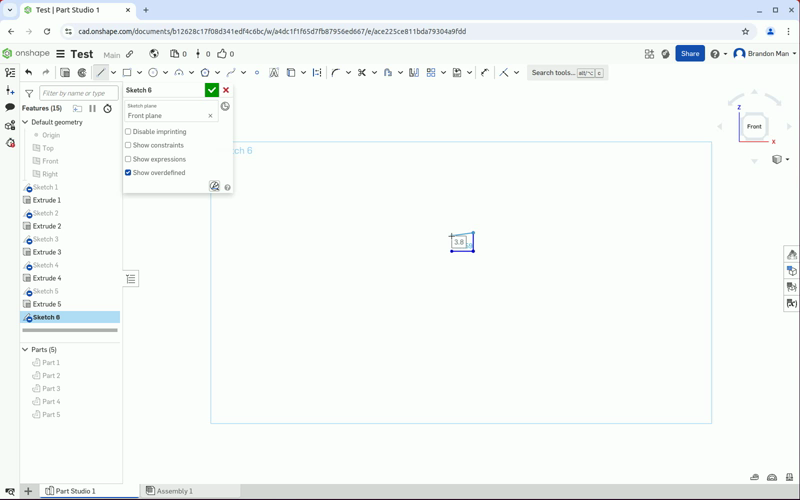
key_up(shift)
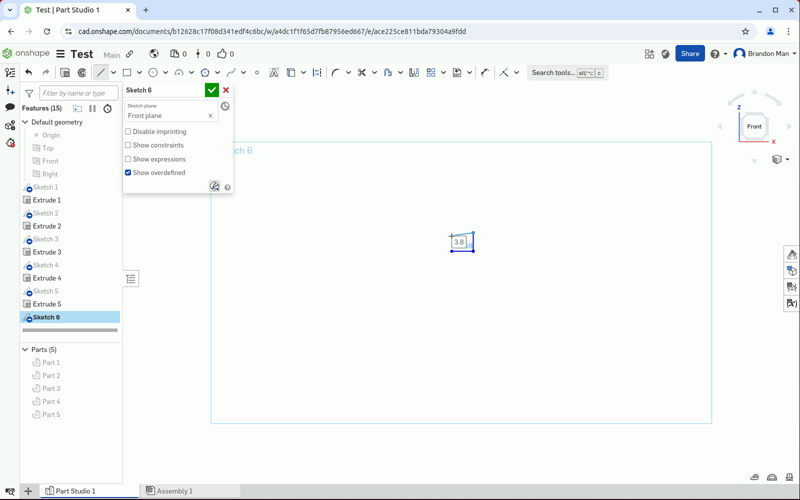
mouse_move(481, 235)
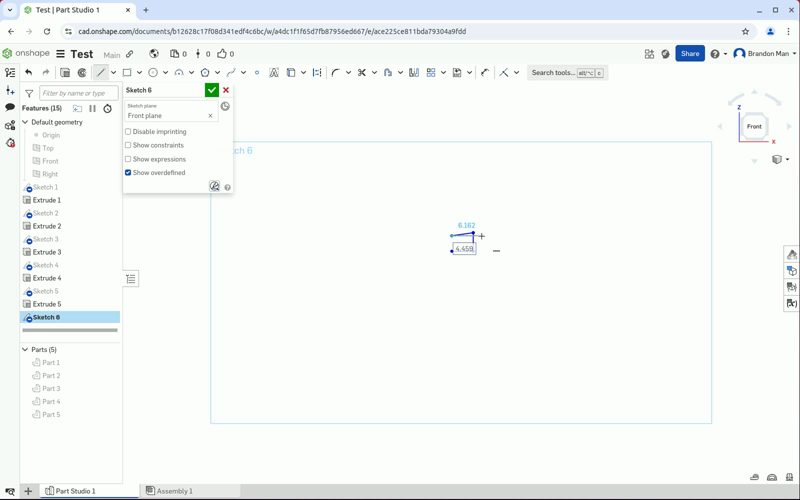
key_down(shift)
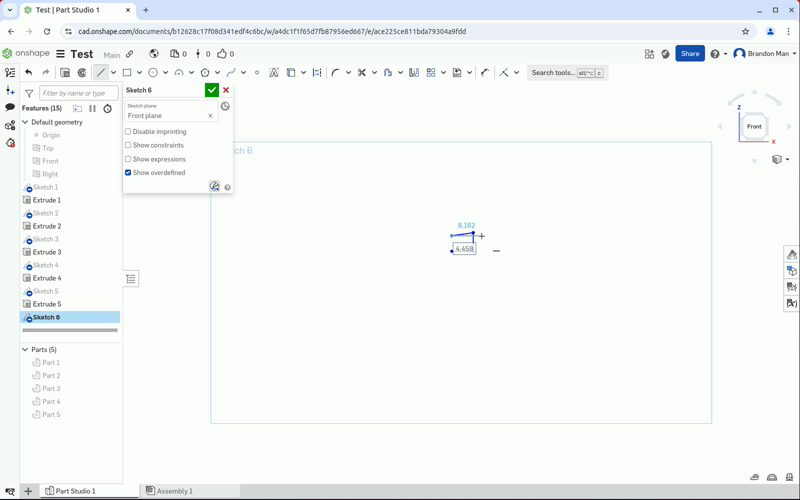
mouse_move(451, 251)
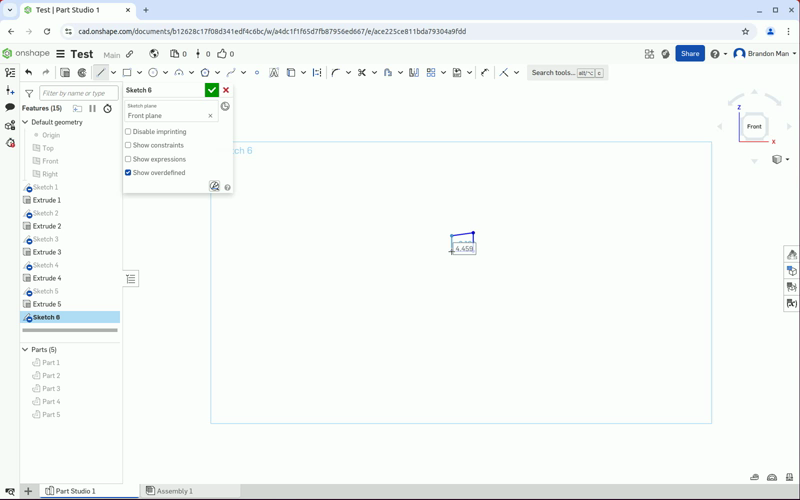
key_up(shift)
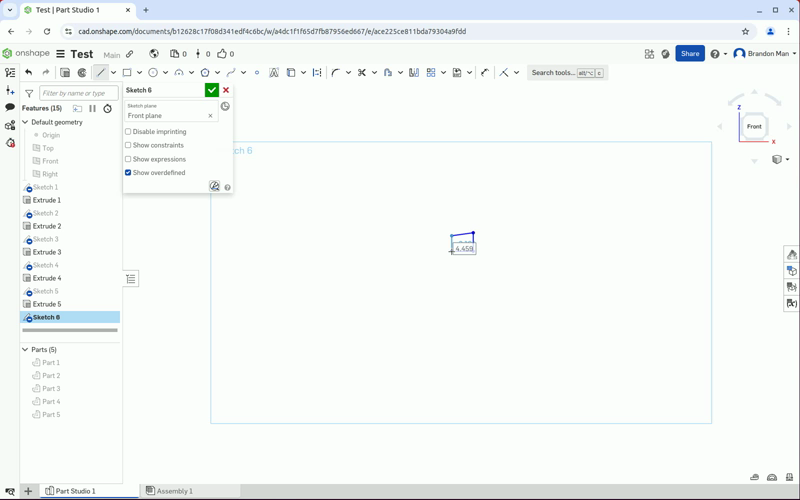
click(451, 251)
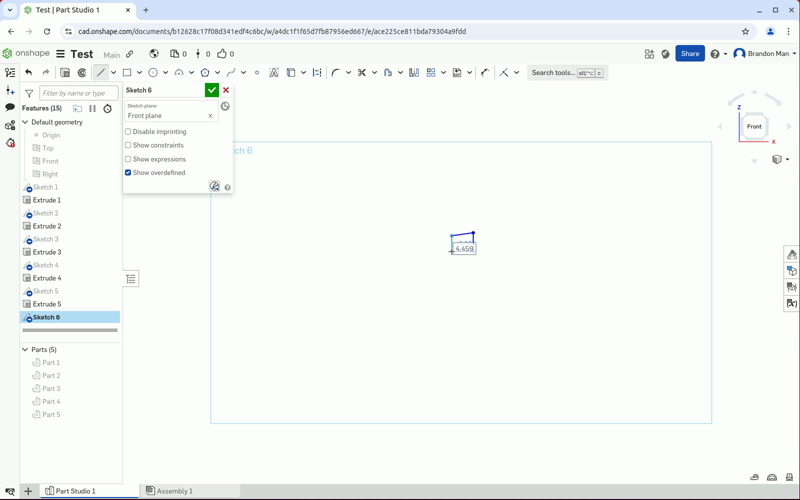
key(esc)
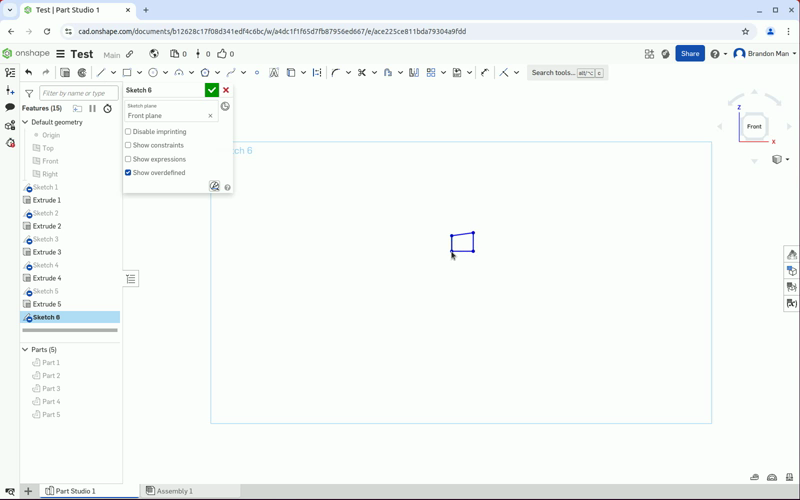
mouse_move(452, 246)
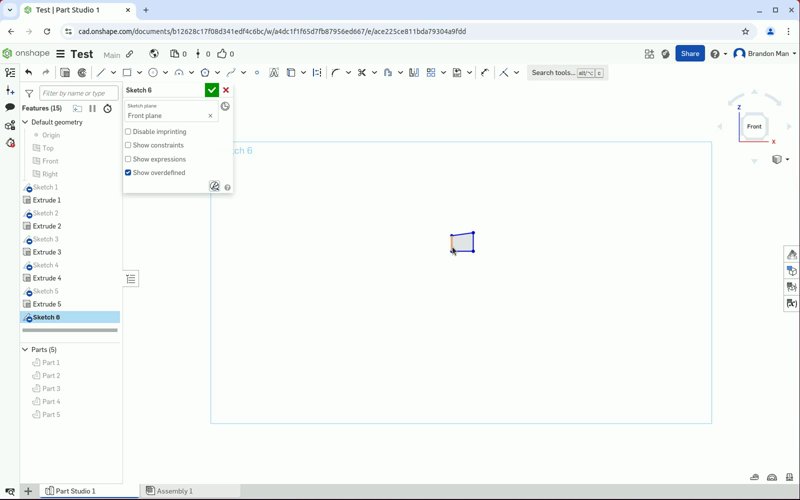
scroll(6)
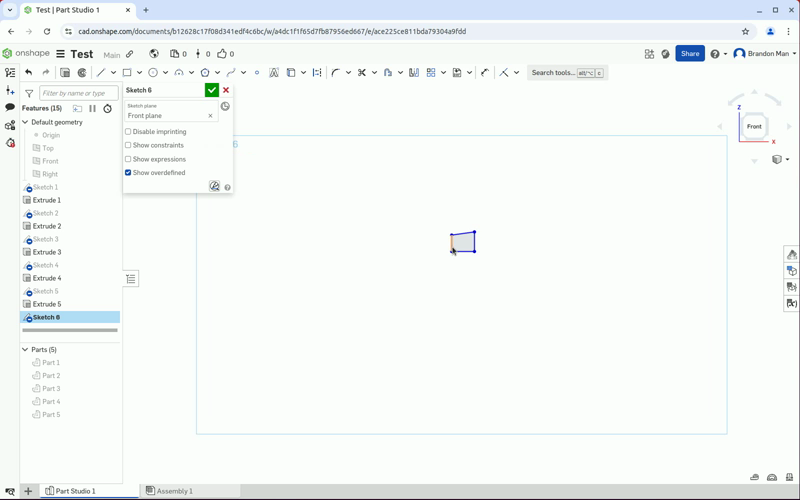
scroll(6)
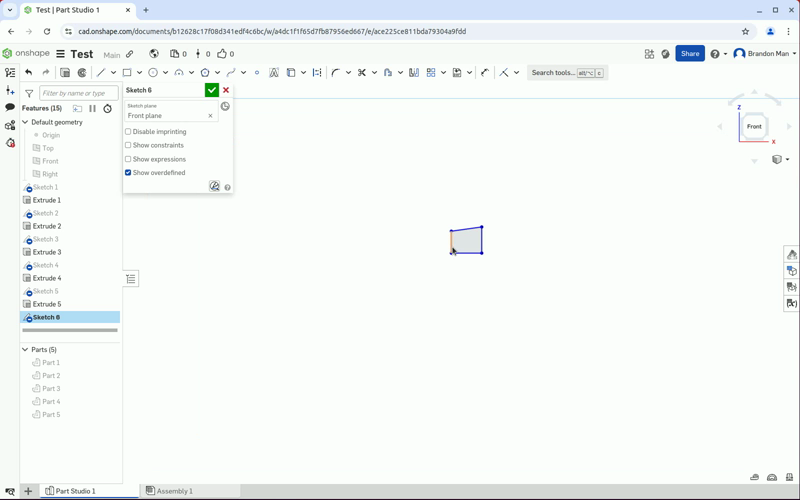
scroll(6)
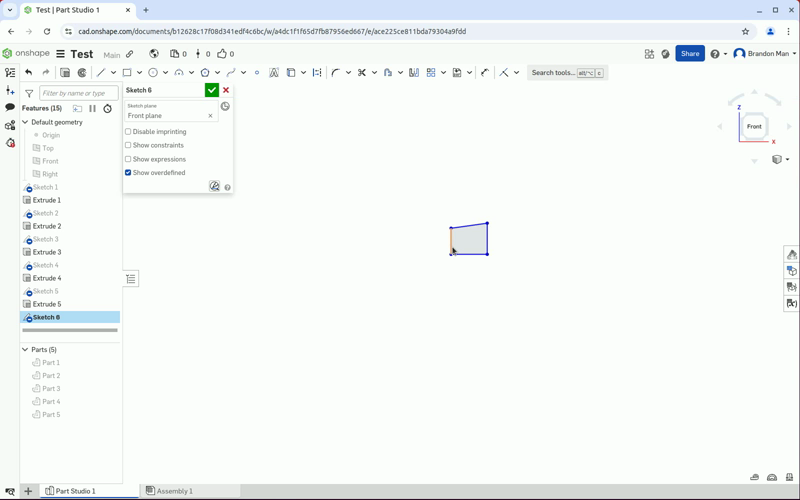
scroll(6)
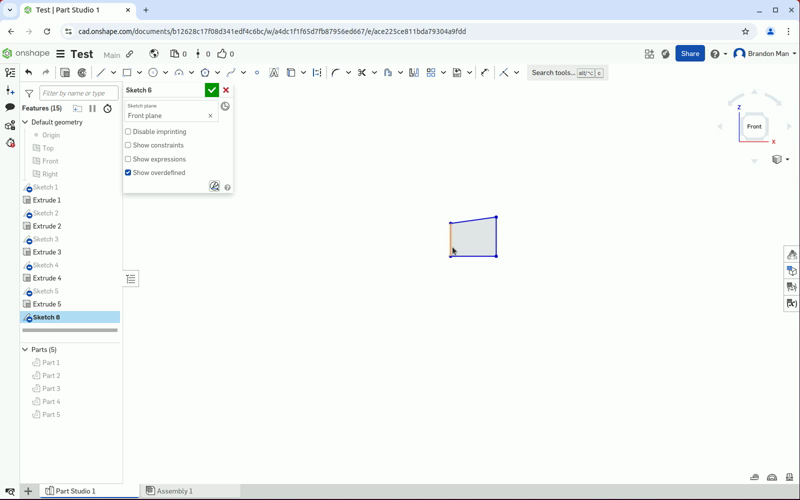
scroll(6)
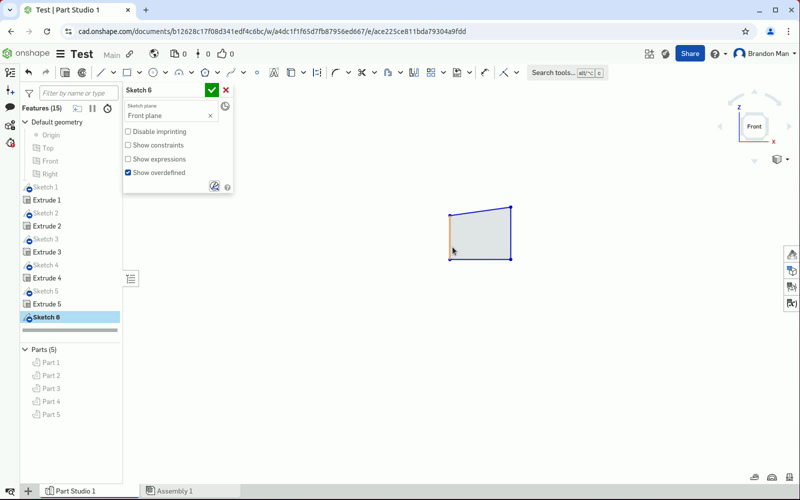
scroll(6)
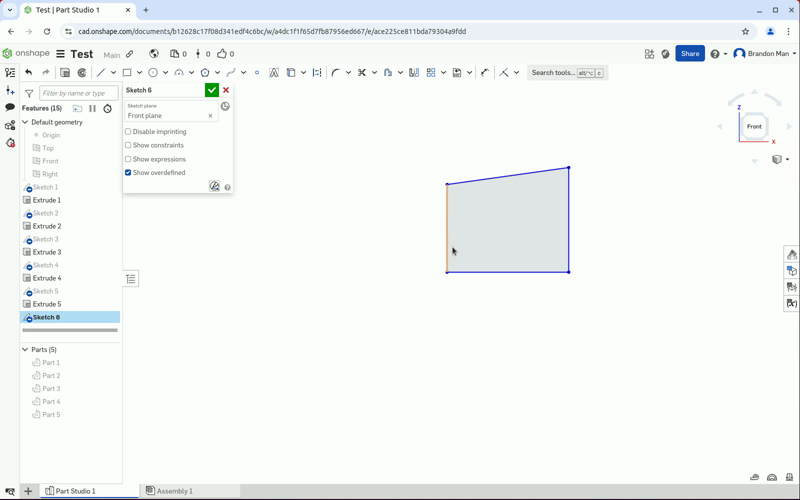
scroll(6)
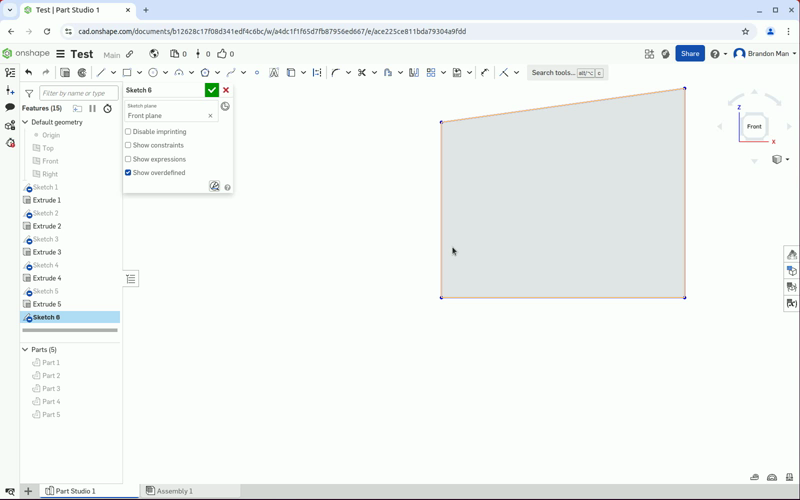
click(452, 246)
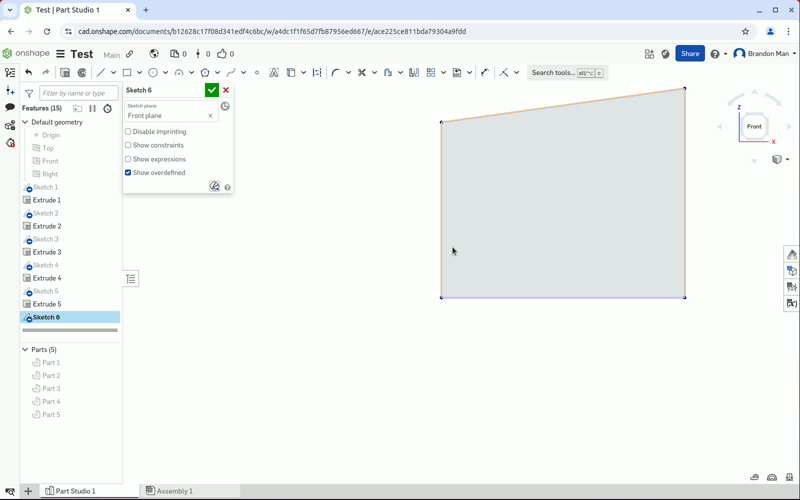
scroll(-6)
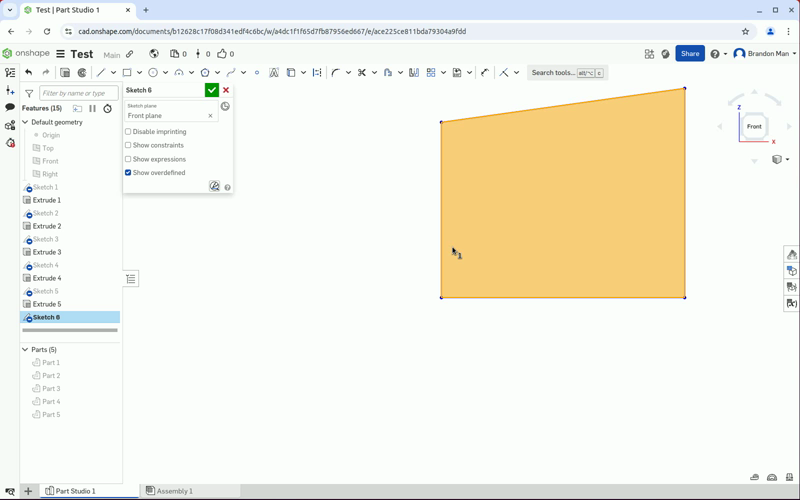
scroll(-6)
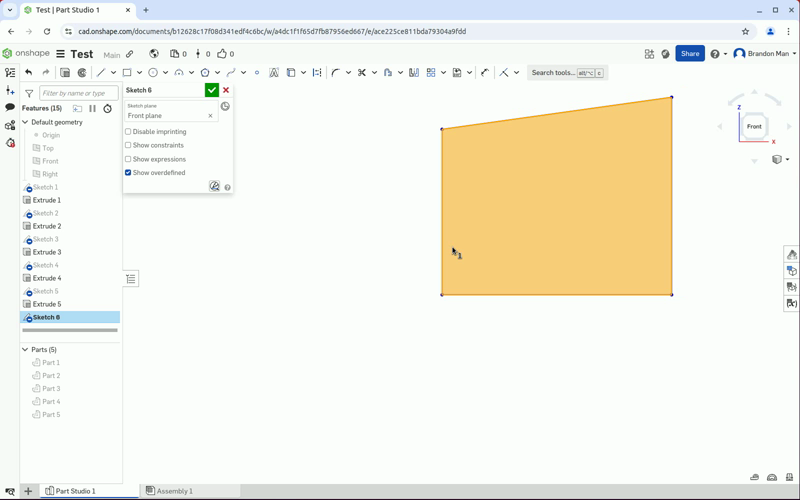
scroll(-6)
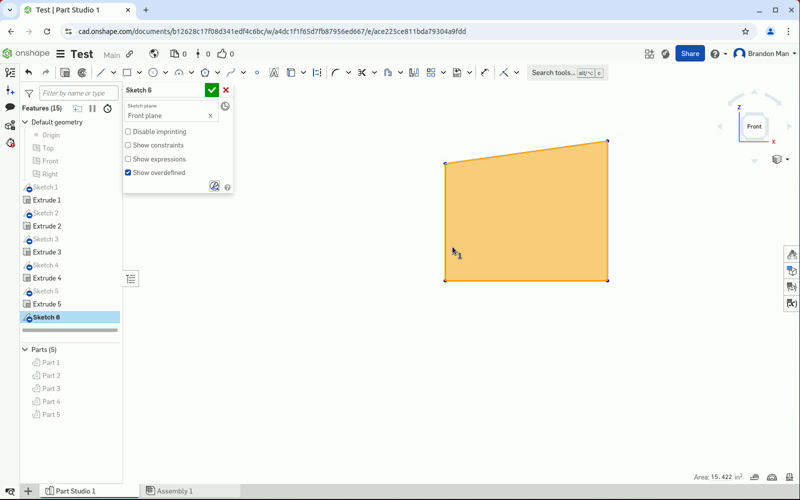
scroll(-6)
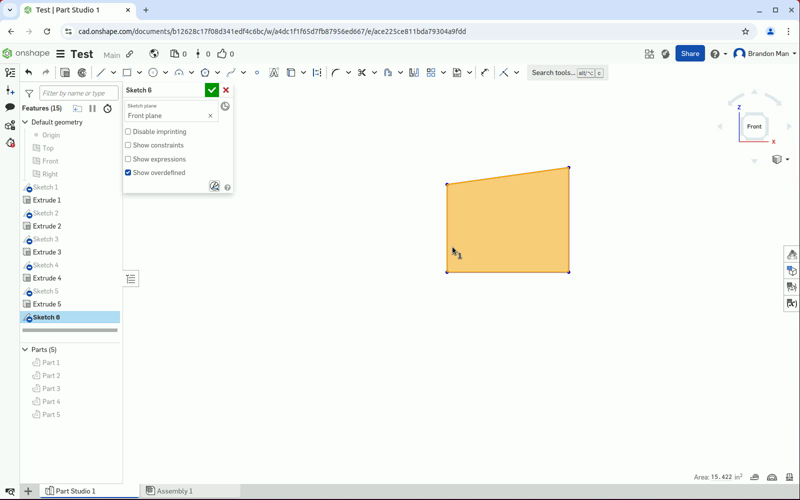
scroll(-6)
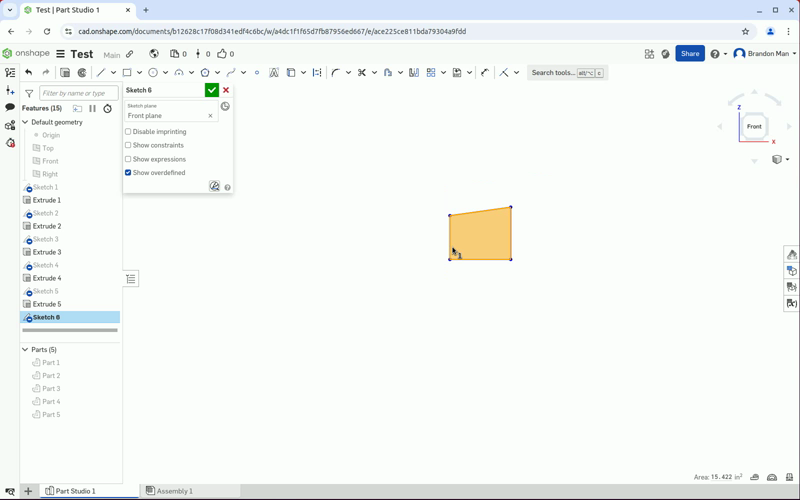
scroll(-6)
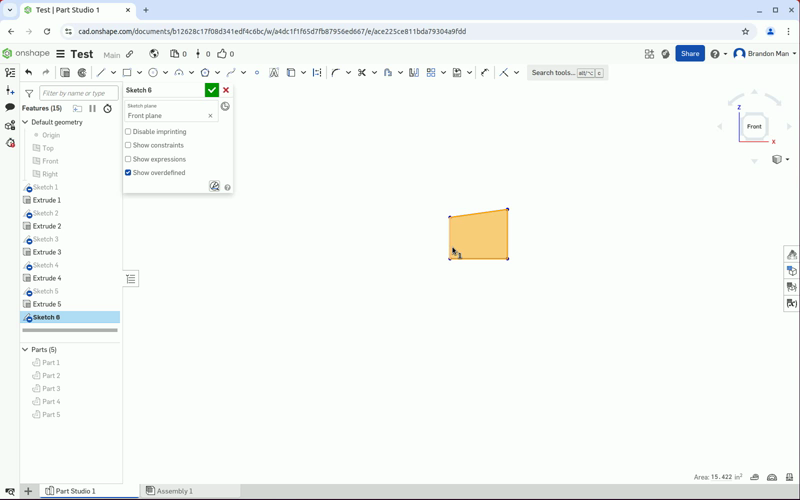
scroll(-6)
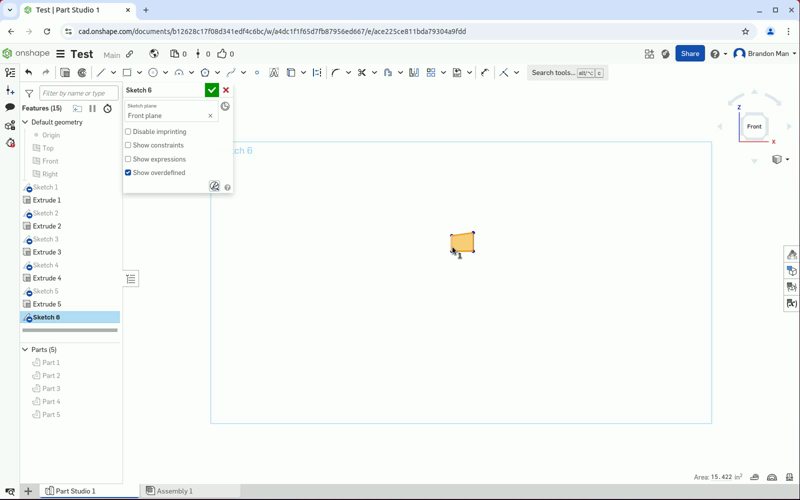
mouse_move(73, 352)
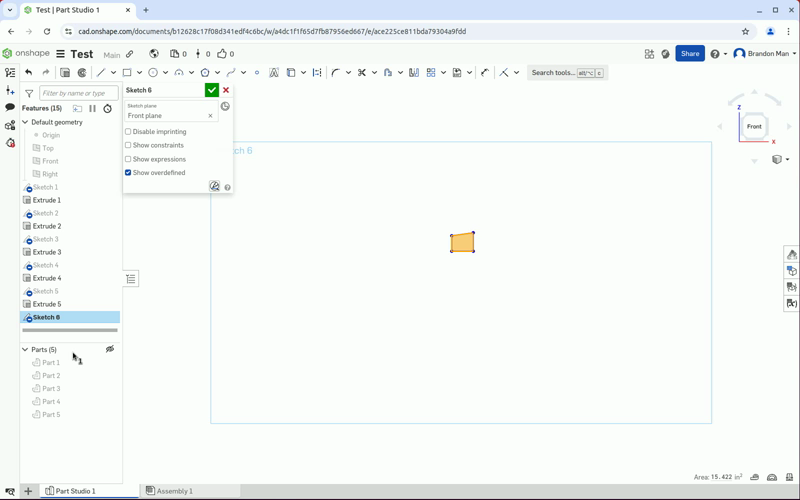
key(shift+y)
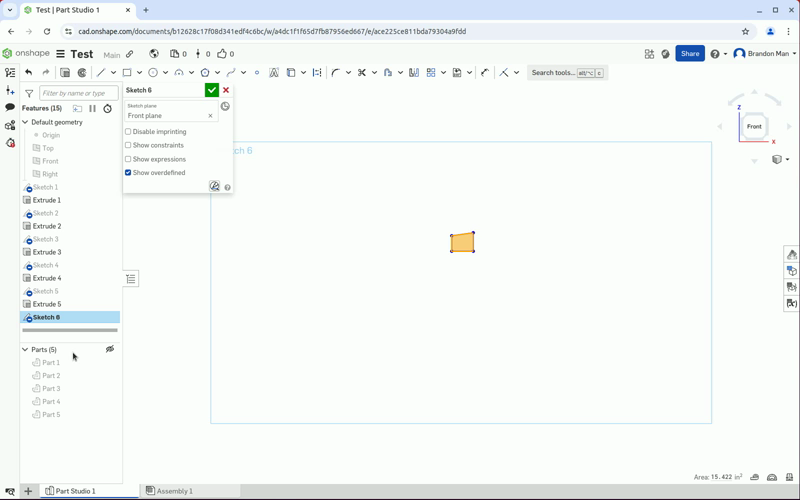
key(shift+e)
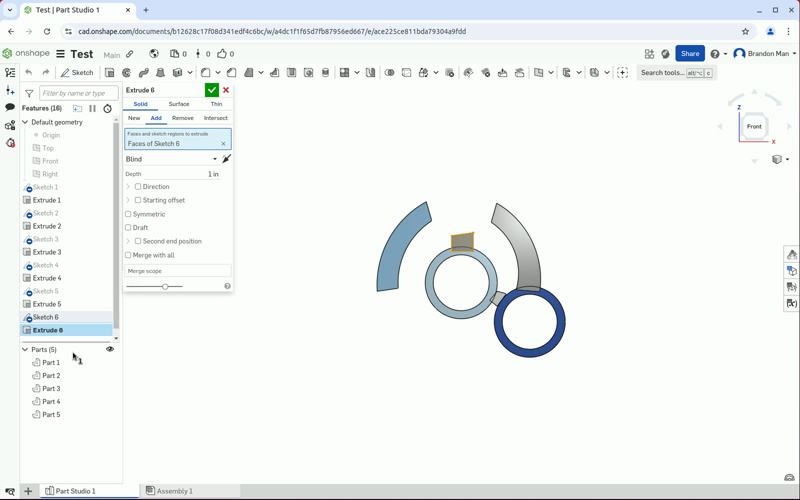
mouse_move(143, 106)
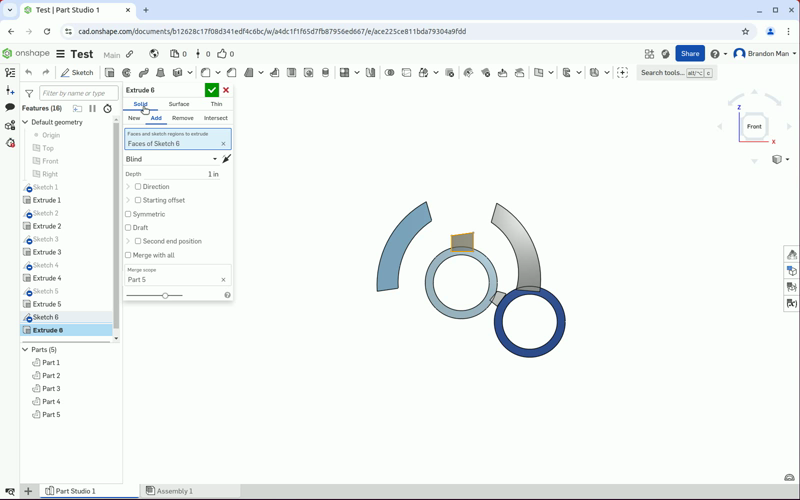
click(143, 106)
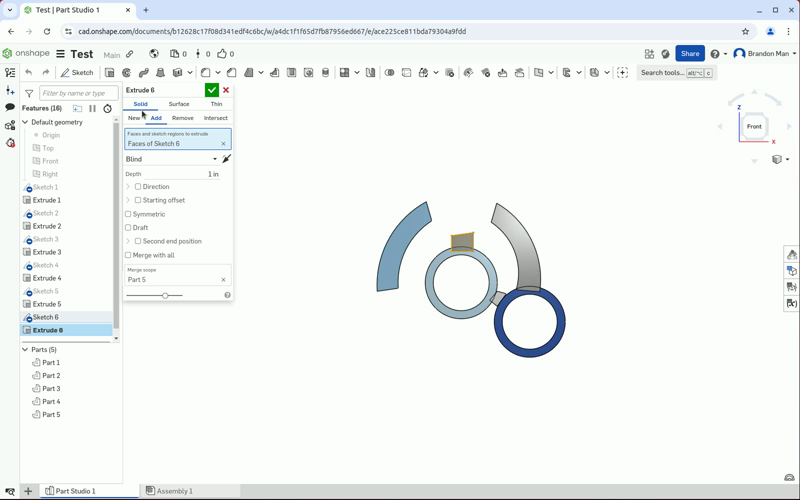
mouse_move(137, 120)
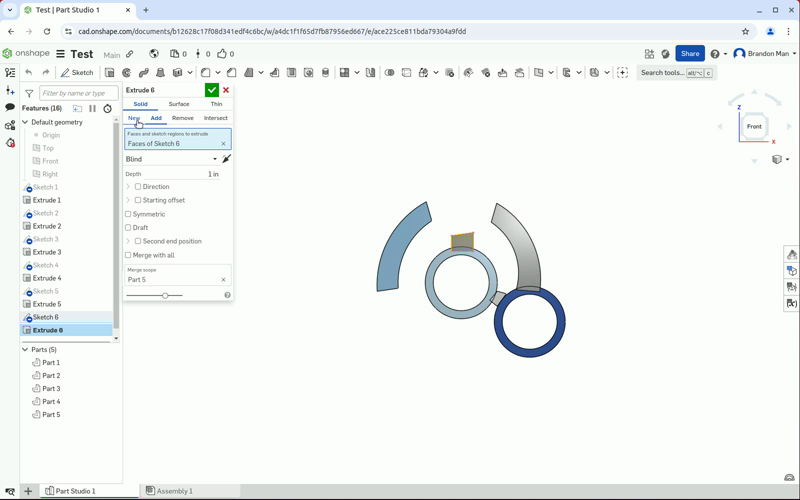
click(137, 120)
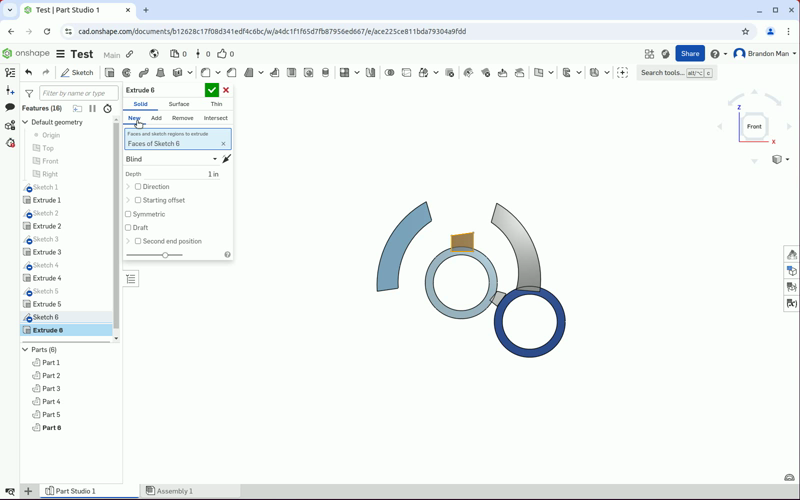
key(tab, 4)
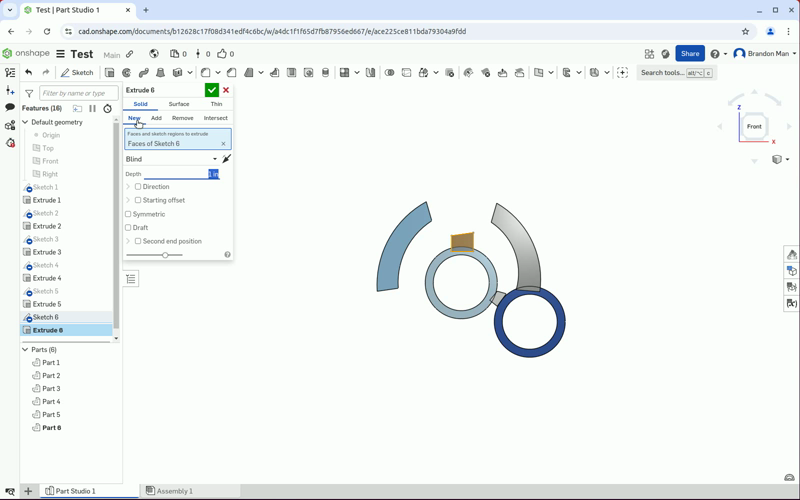
text(12.758)
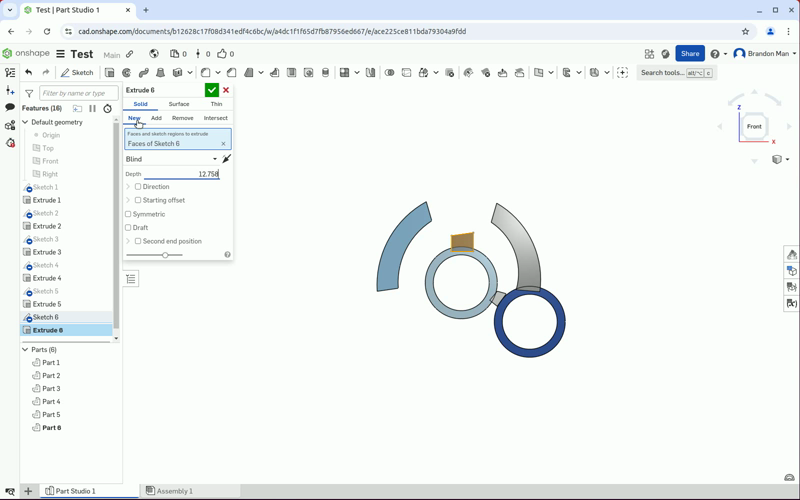
key(enter)
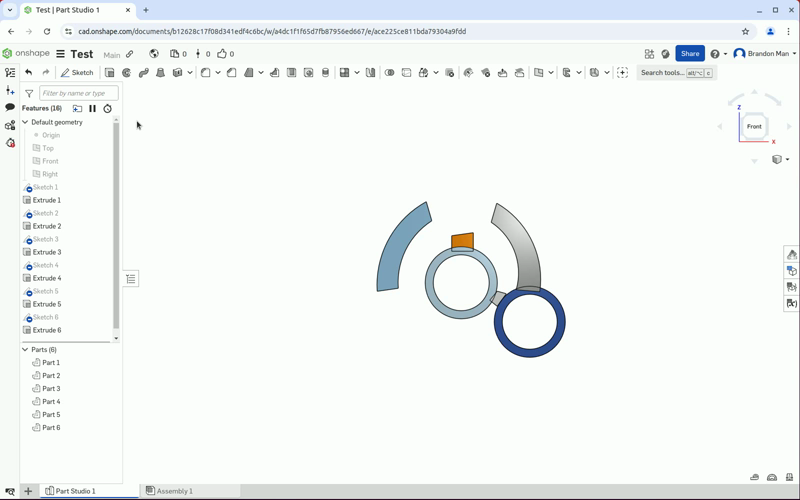
key(shift+h)
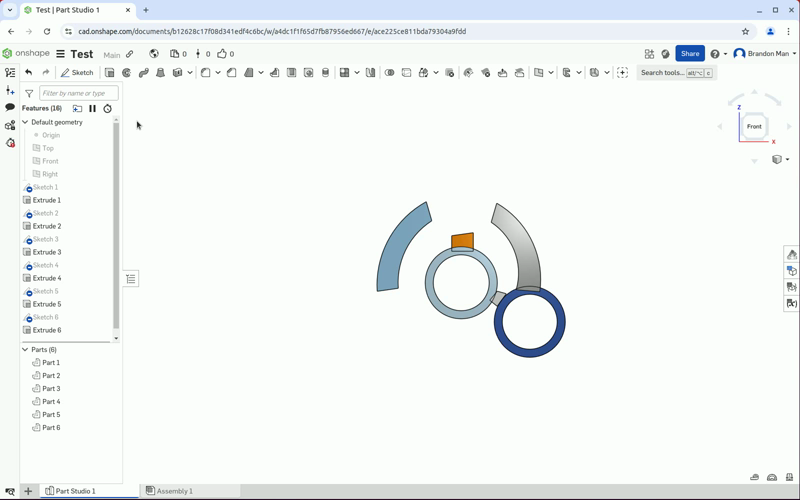
key(shift+h)
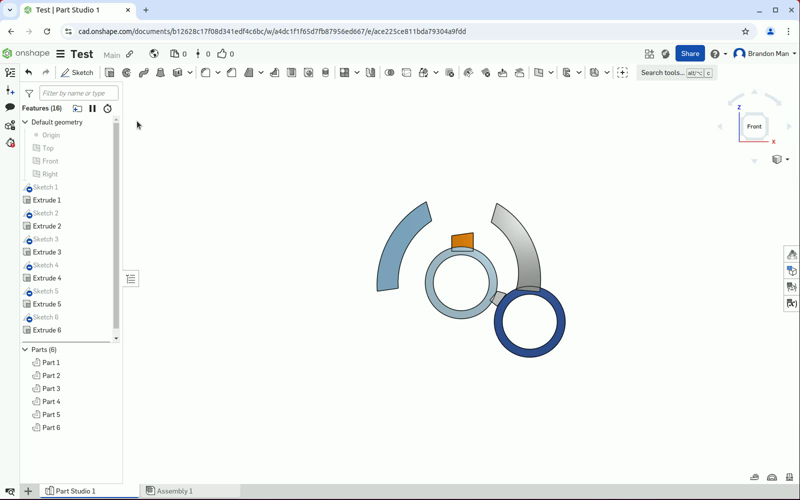
mouse_move(69, 189)
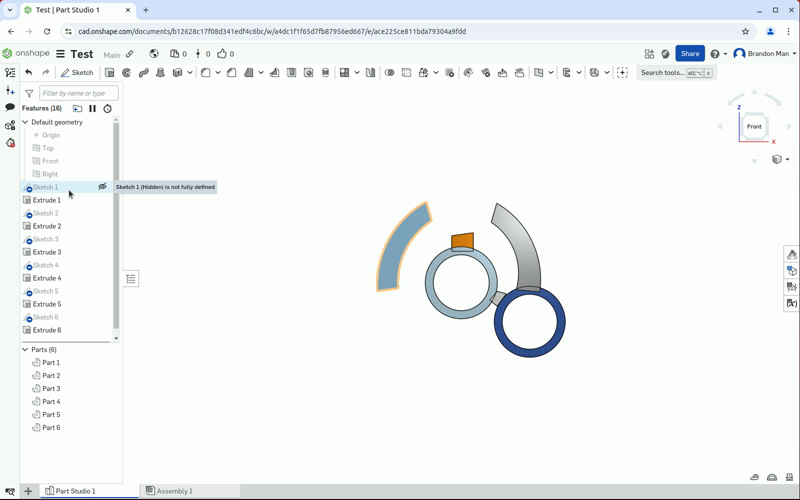
click(69, 189)
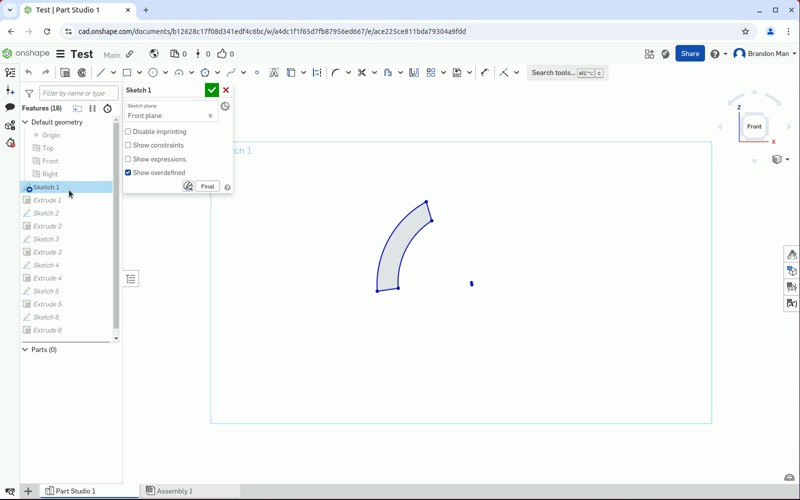
mouse_move(229, 92)
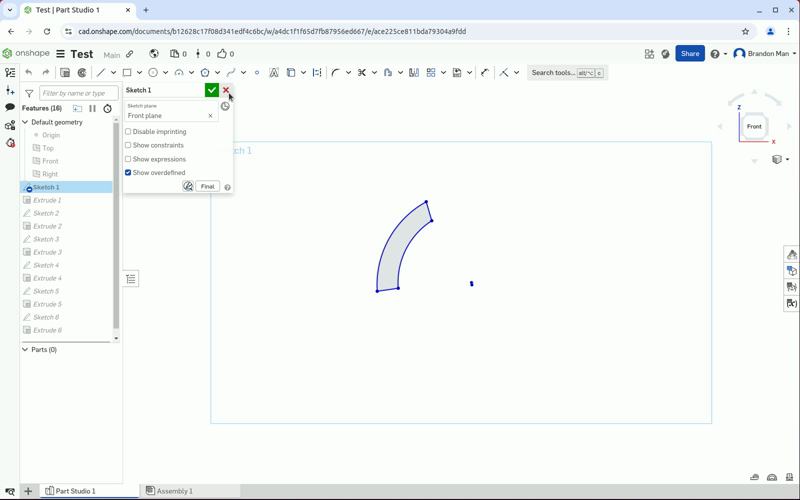
click(229, 92)
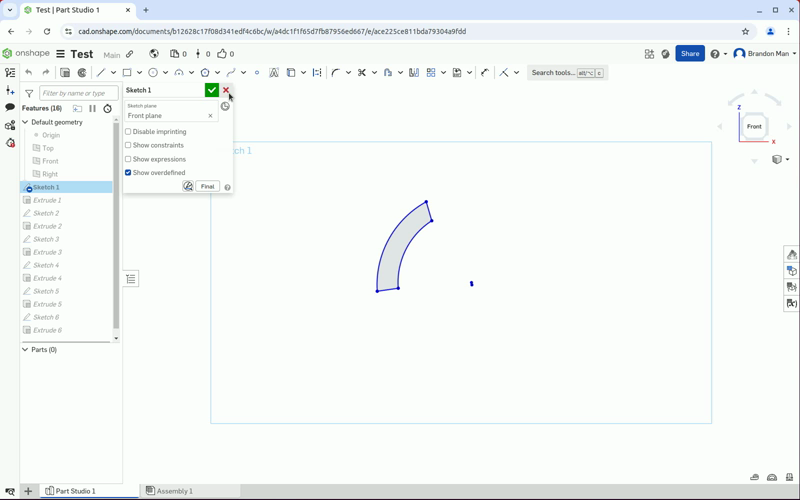
key(shift+s)
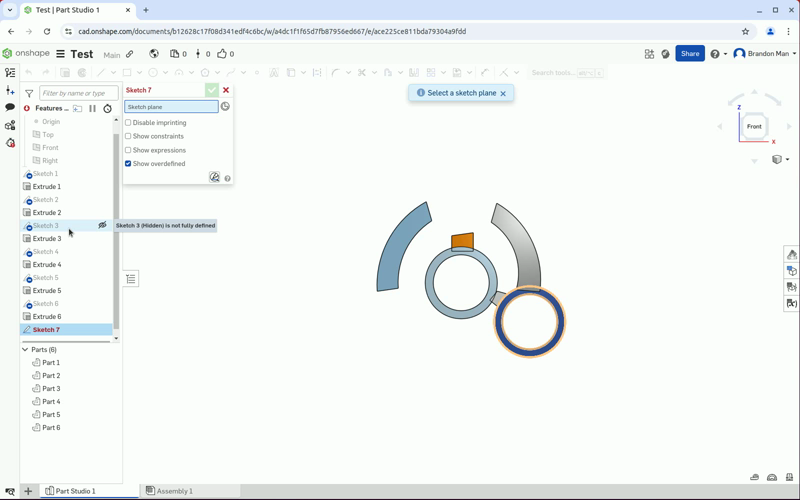
scroll(3)
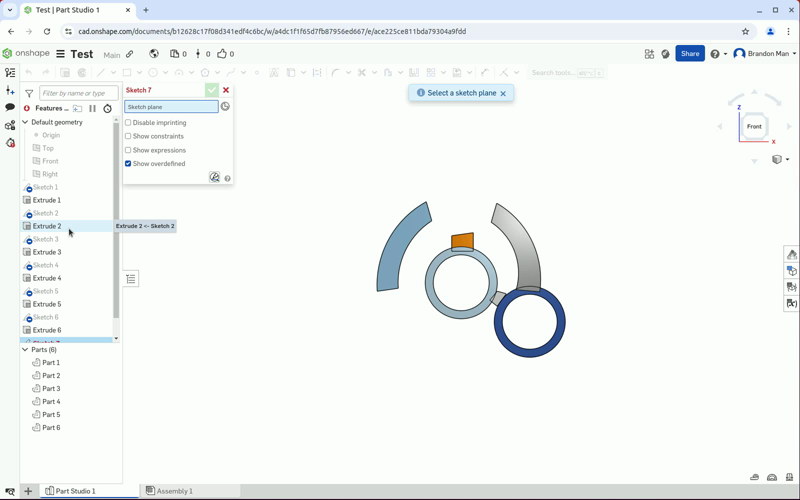
mouse_move(69, 163)
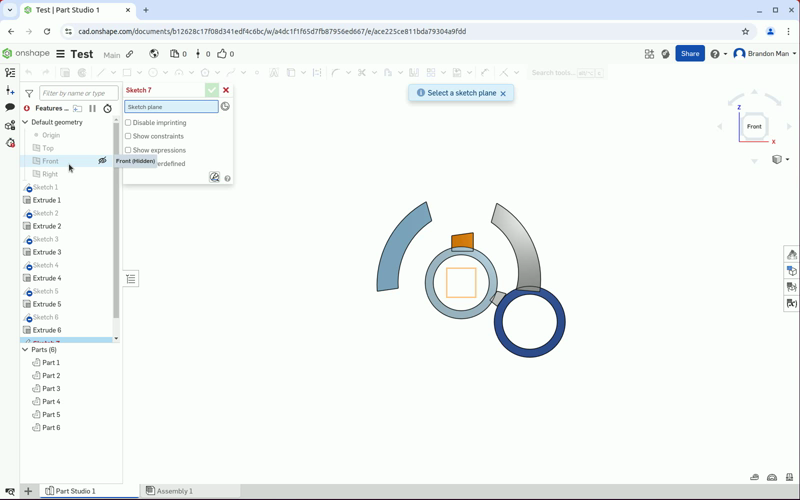
click(69, 163)
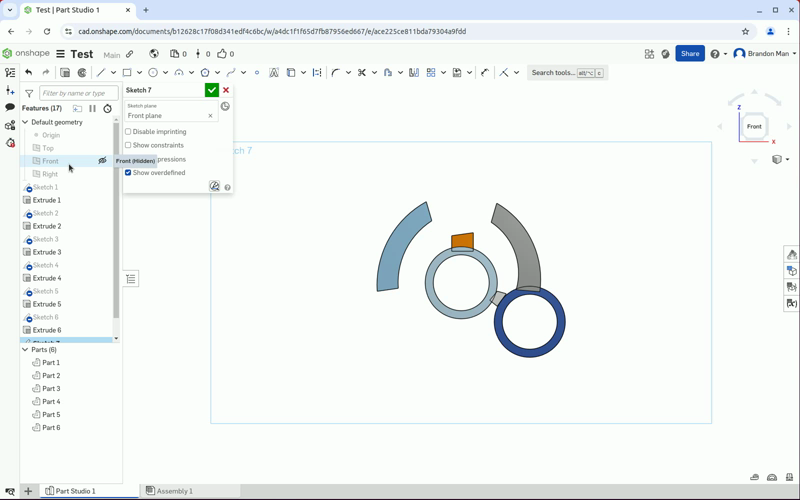
mouse_move(73, 352)
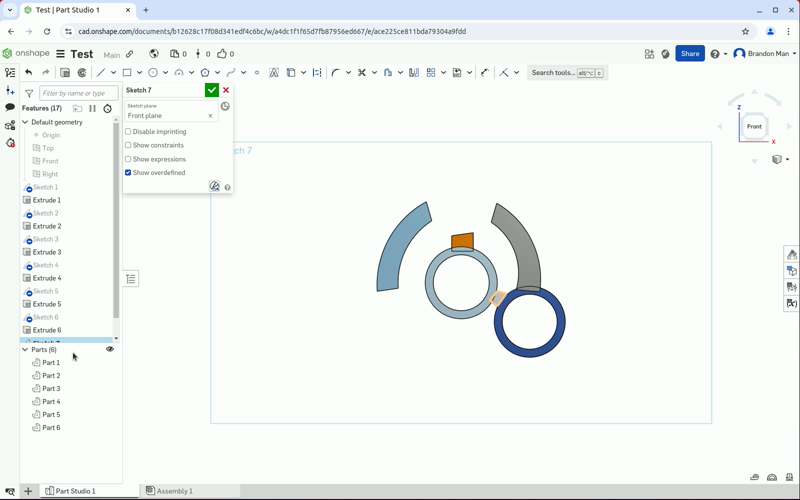
key(y)
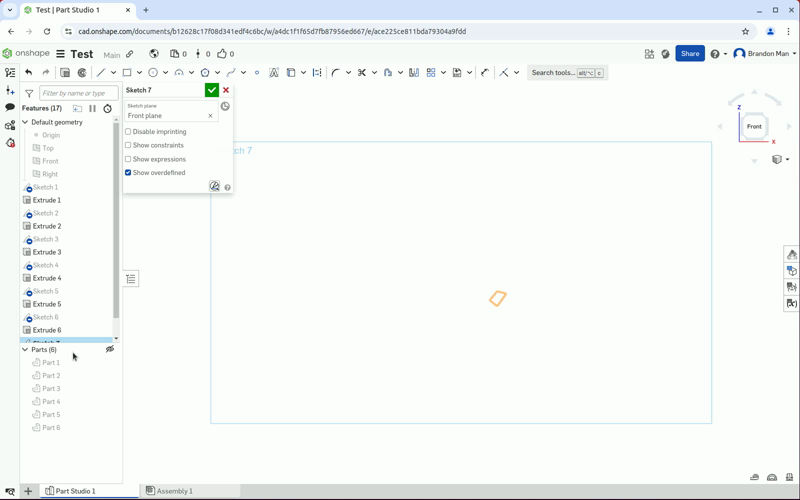
key(c)
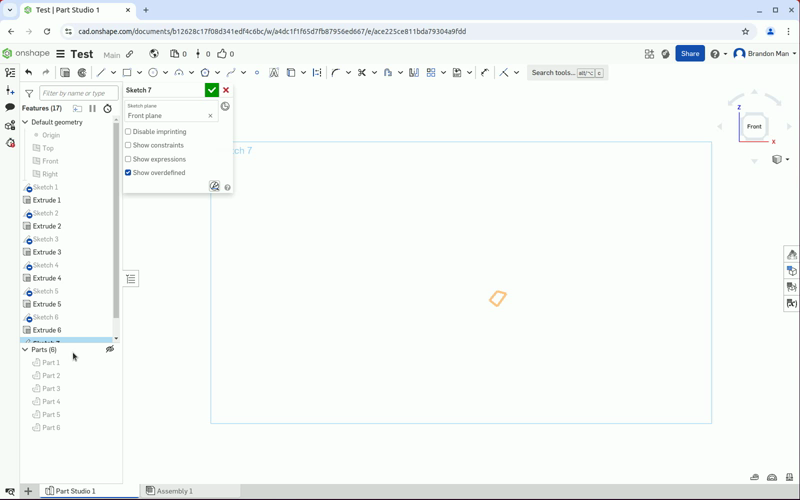
key_down(shift)
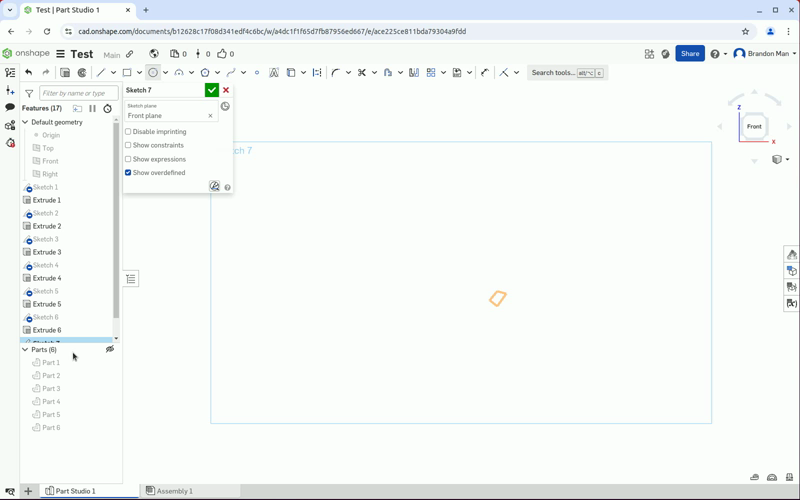
mouse_move(461, 205)
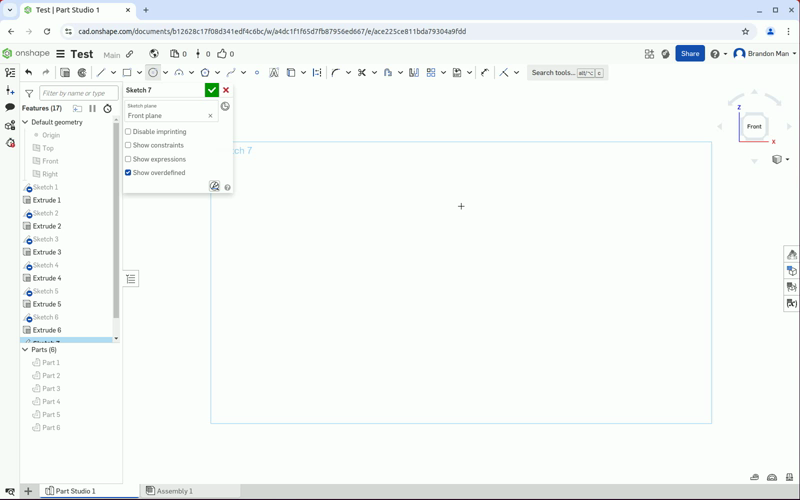
click(461, 205)
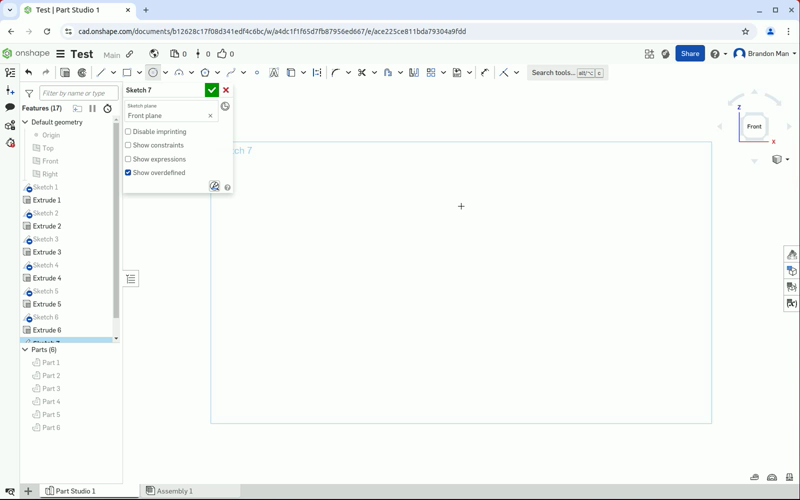
key_up(shift)
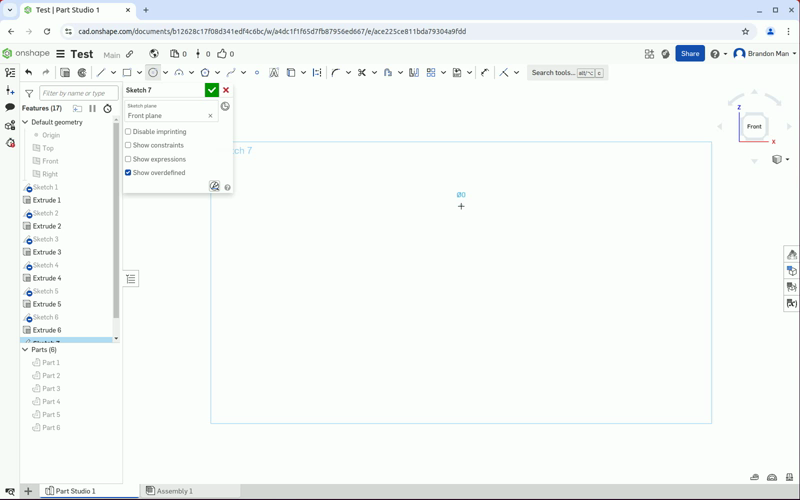
mouse_move(497, 205)
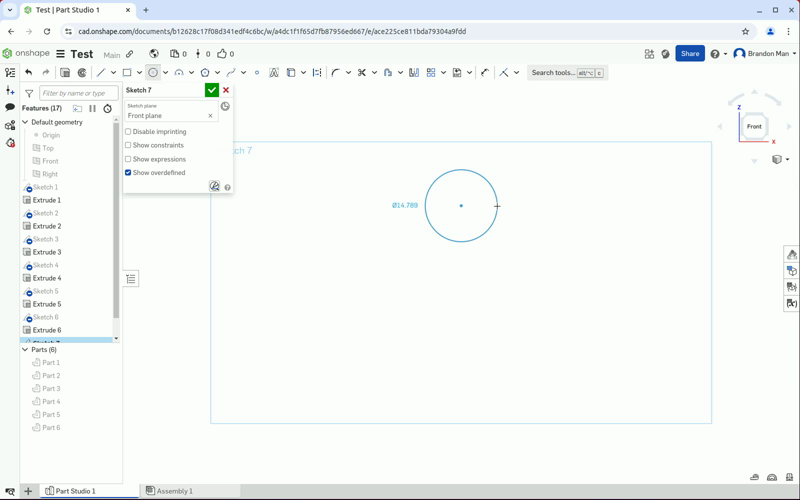
click(497, 205)
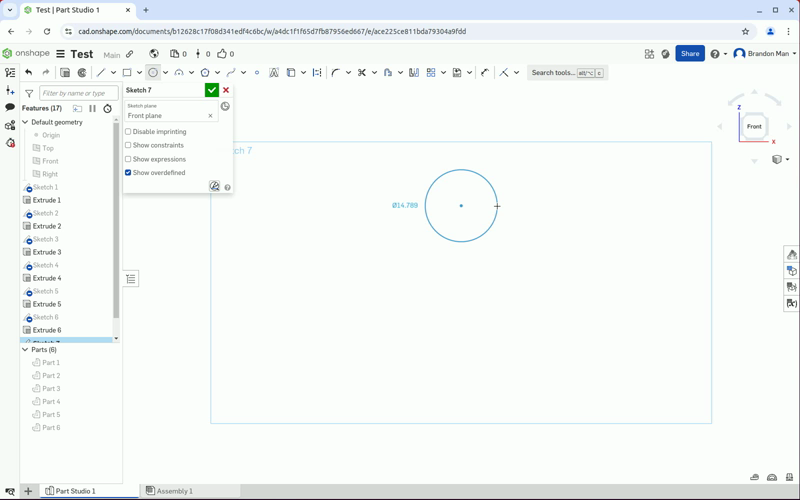
key(esc)
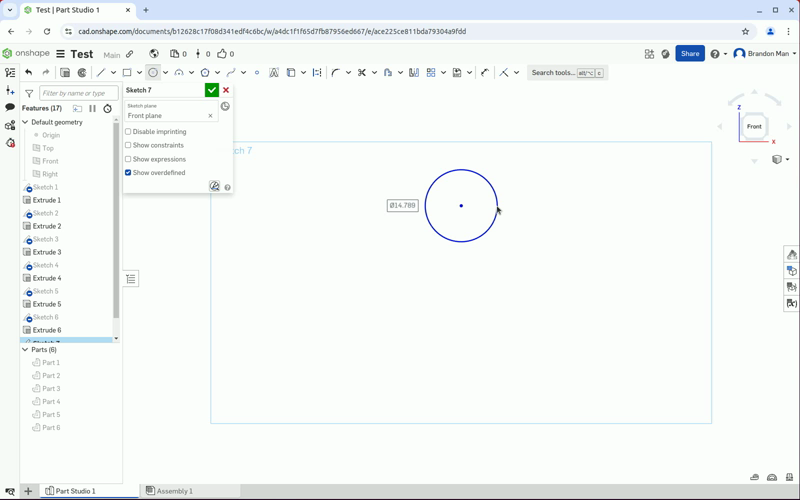
key(c)
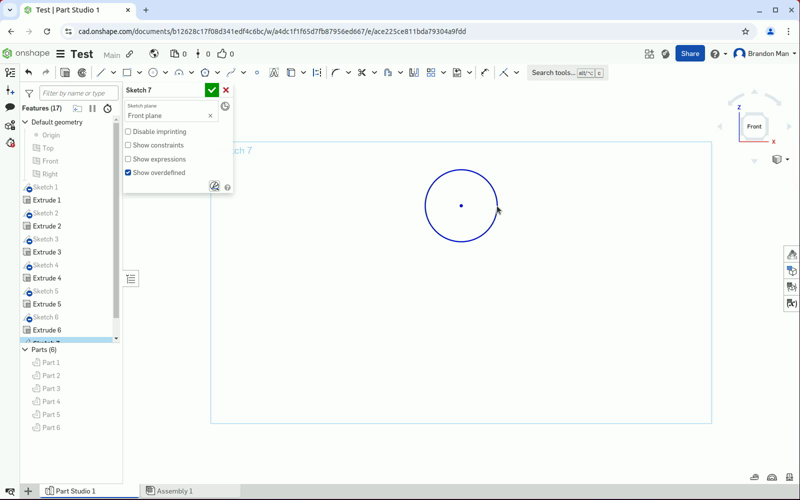
key_down(shift)
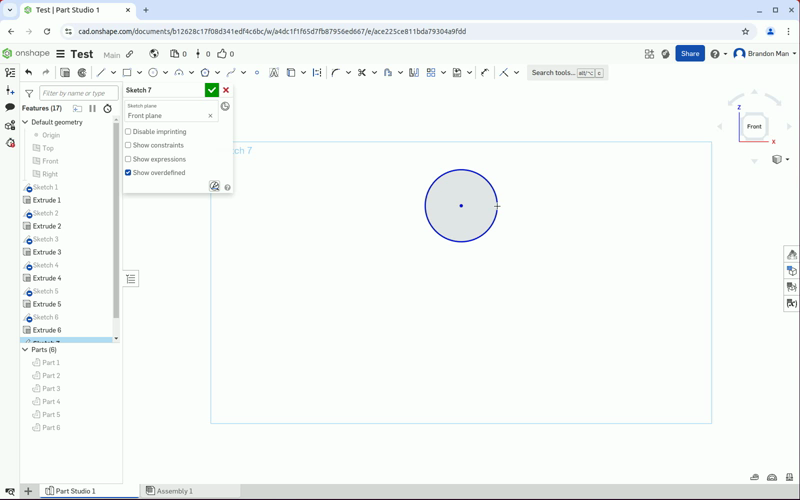
mouse_move(461, 205)
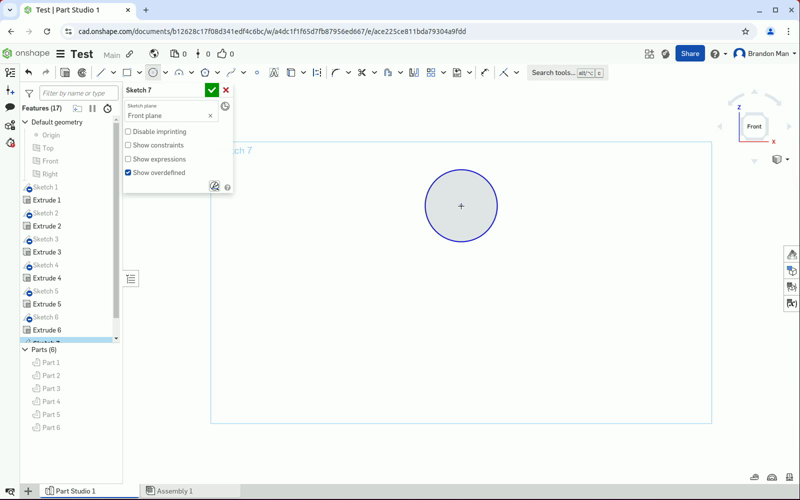
click(461, 205)
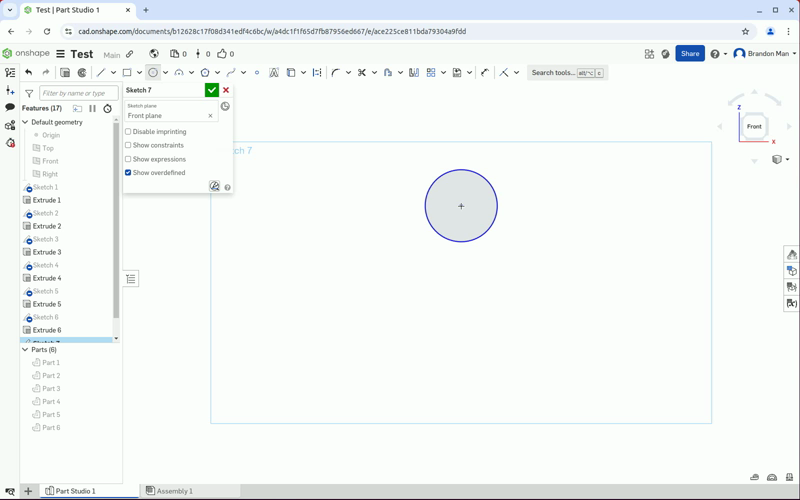
key_up(shift)
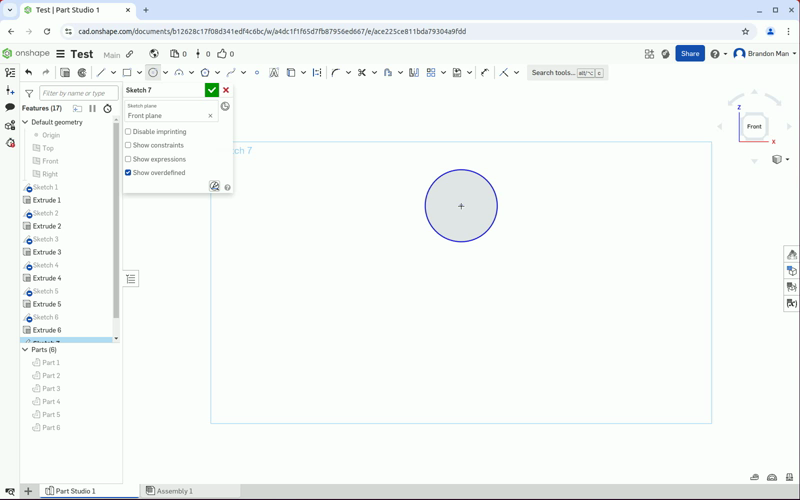
mouse_move(489, 205)
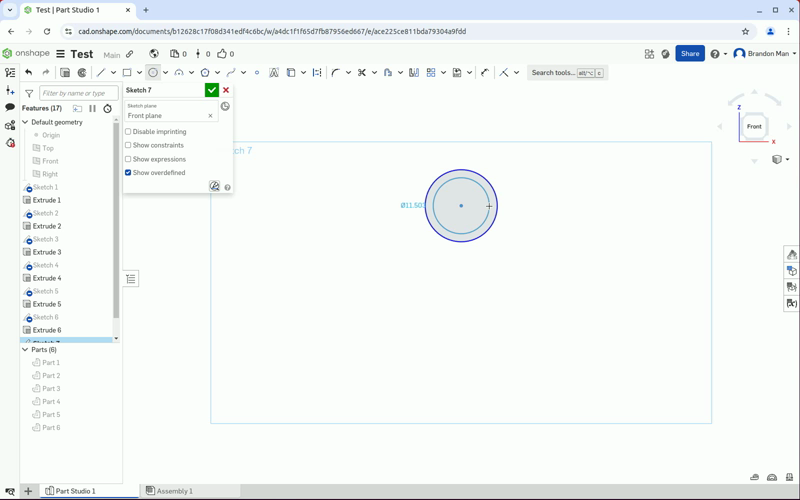
click(489, 205)
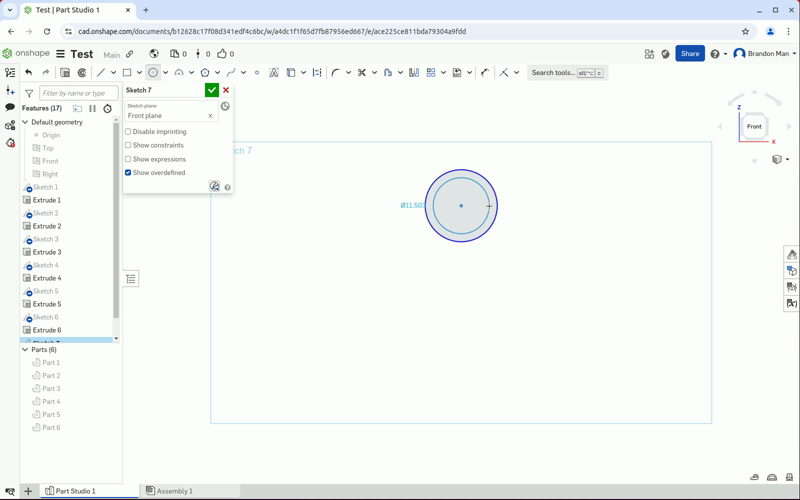
key(esc)
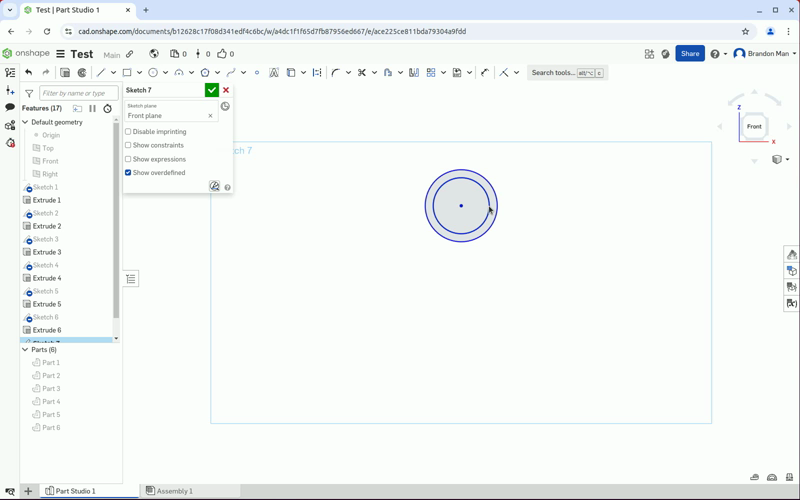
mouse_move(440, 228)
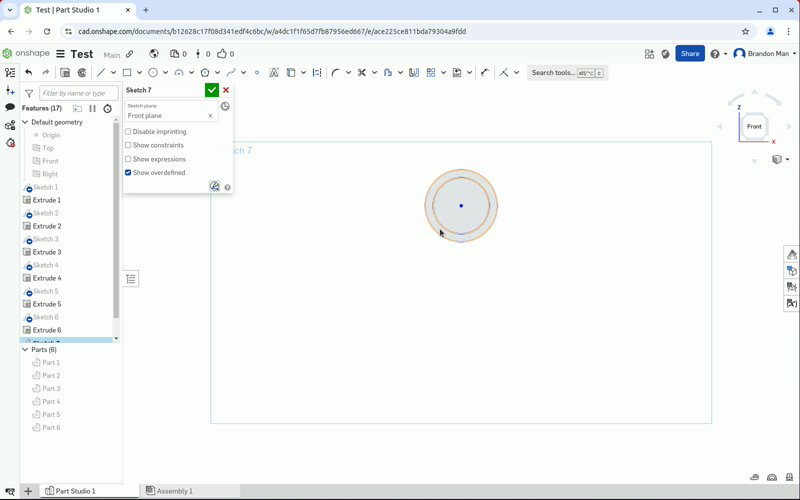
scroll(6)
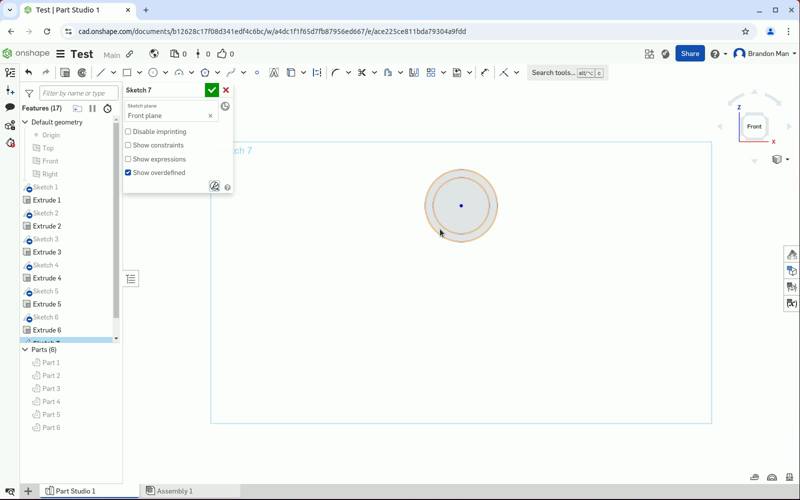
scroll(6)
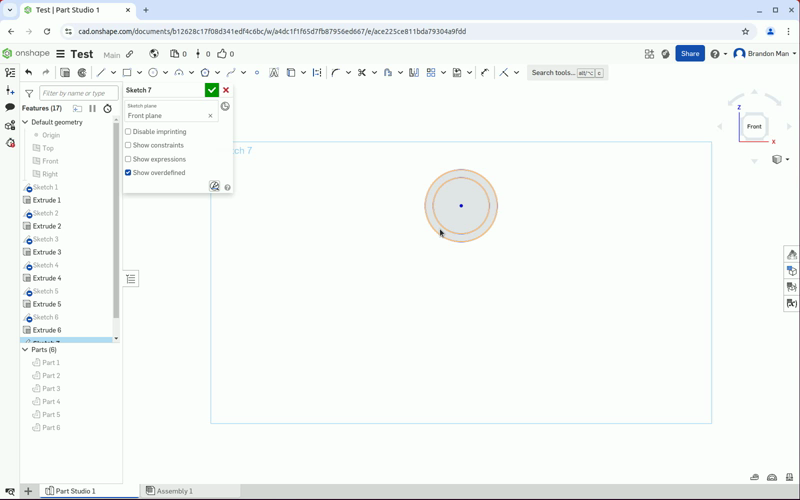
scroll(6)
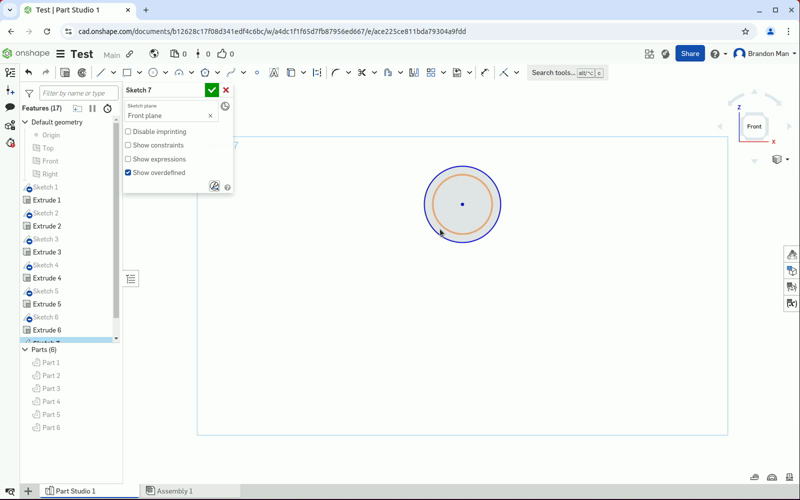
scroll(6)
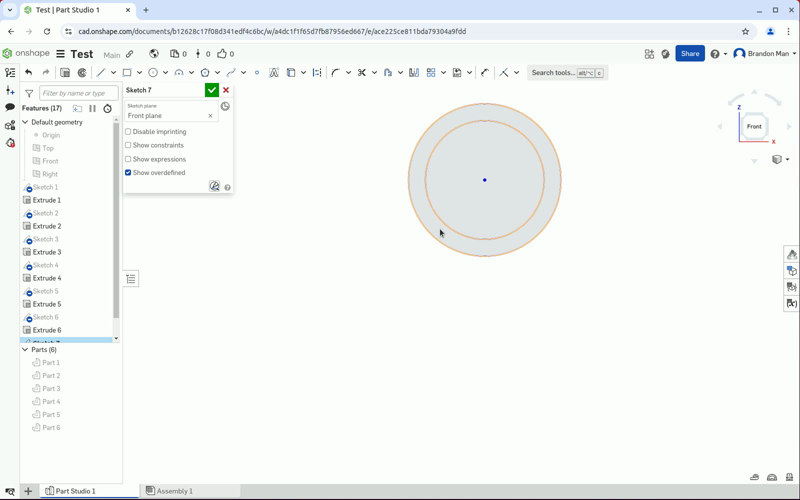
scroll(6)
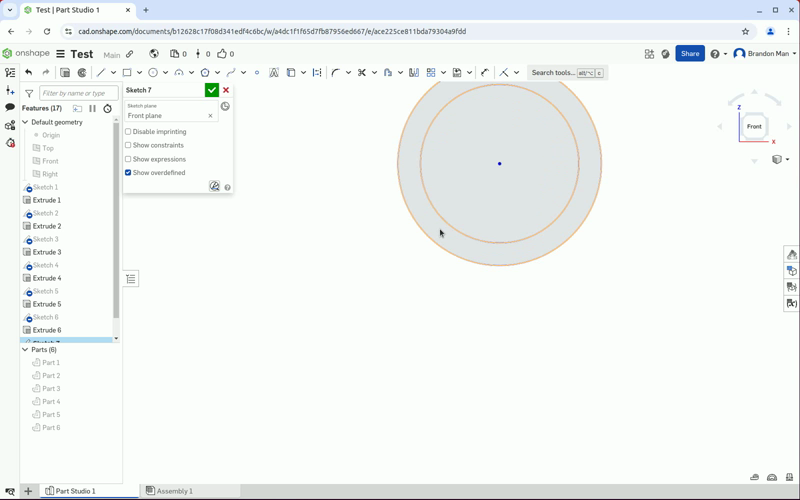
scroll(6)
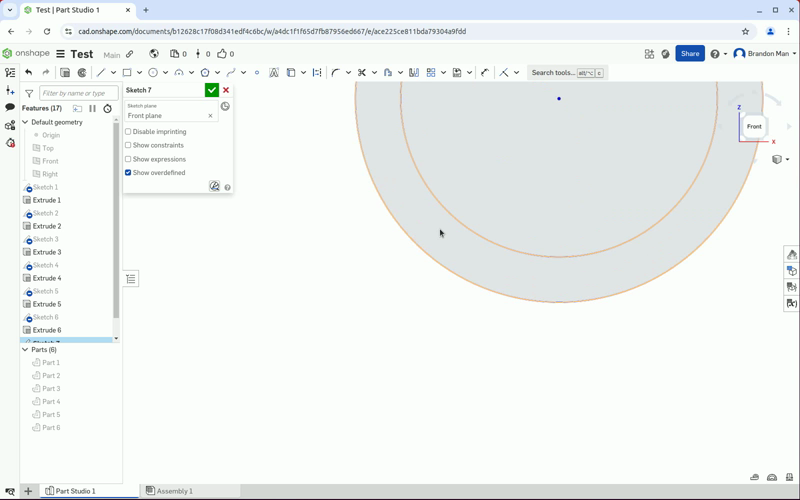
scroll(6)
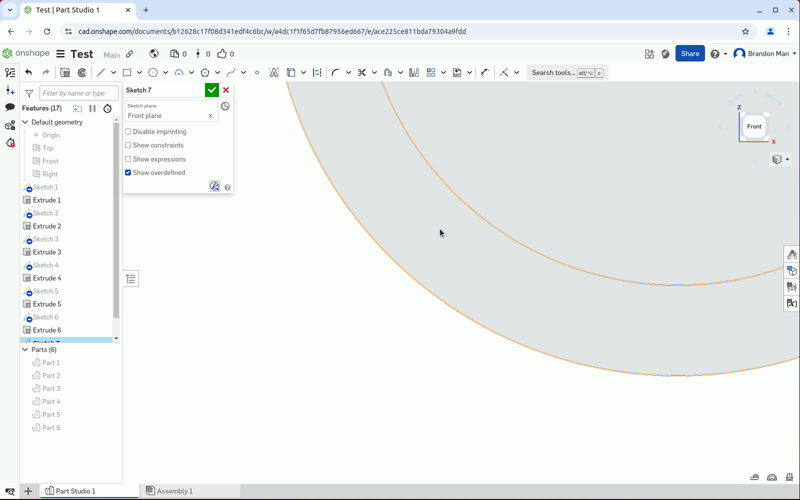
click(440, 228)
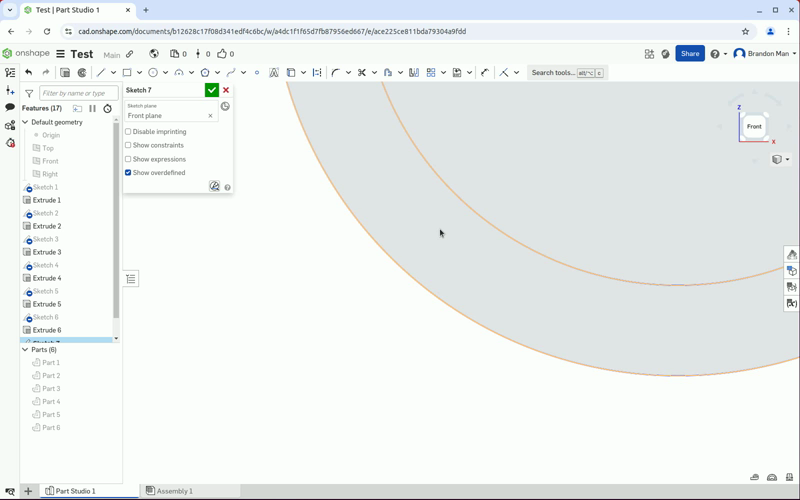
scroll(-6)
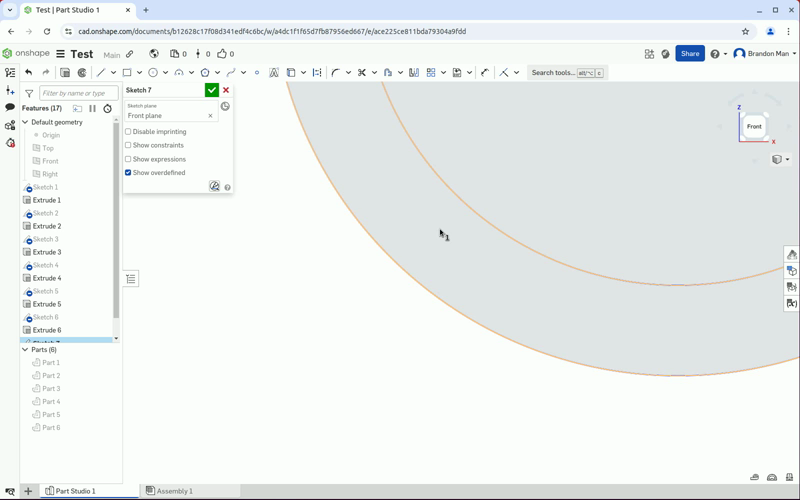
scroll(-6)
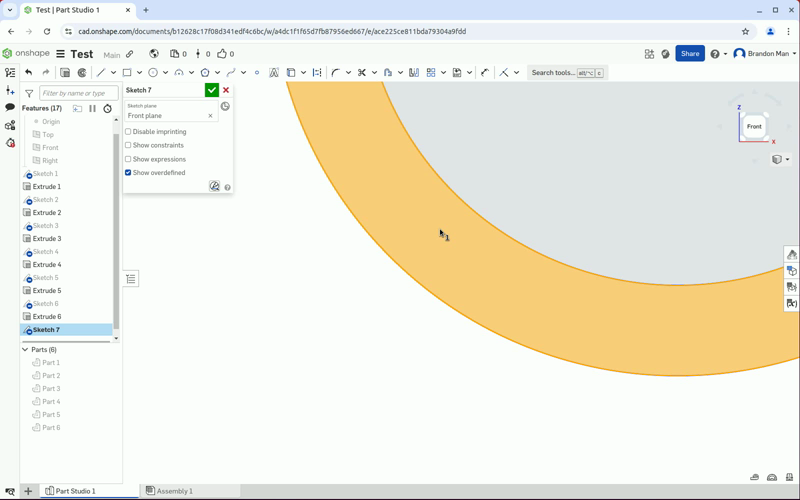
scroll(-6)
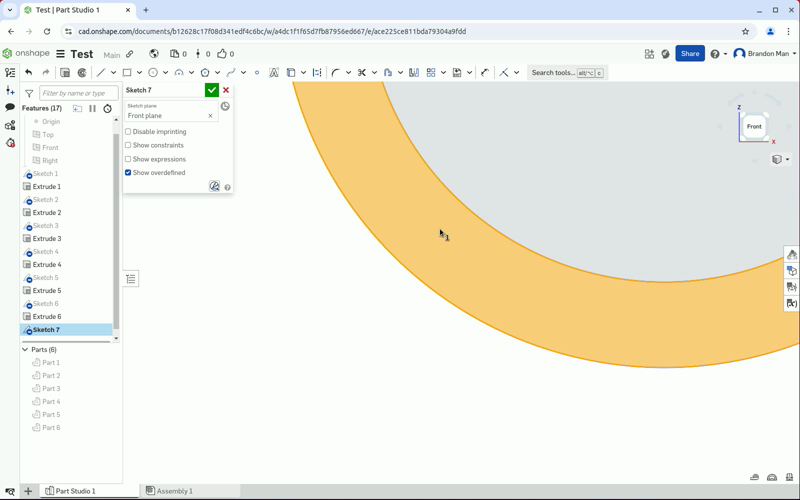
scroll(-6)
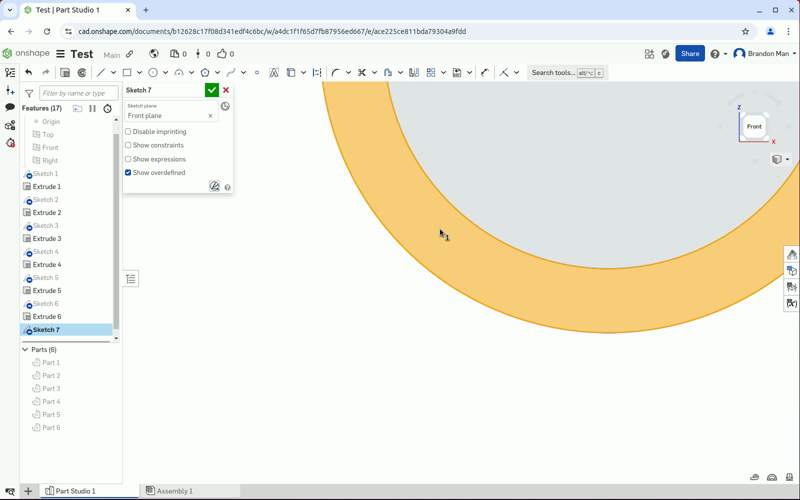
scroll(-6)
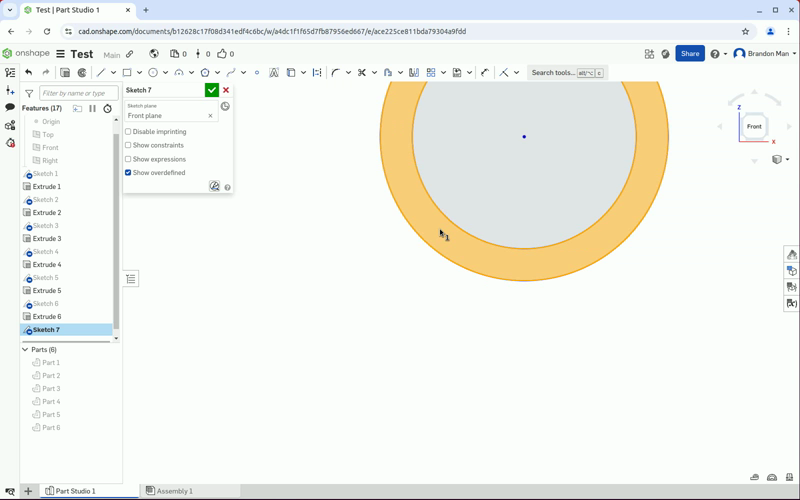
scroll(-6)
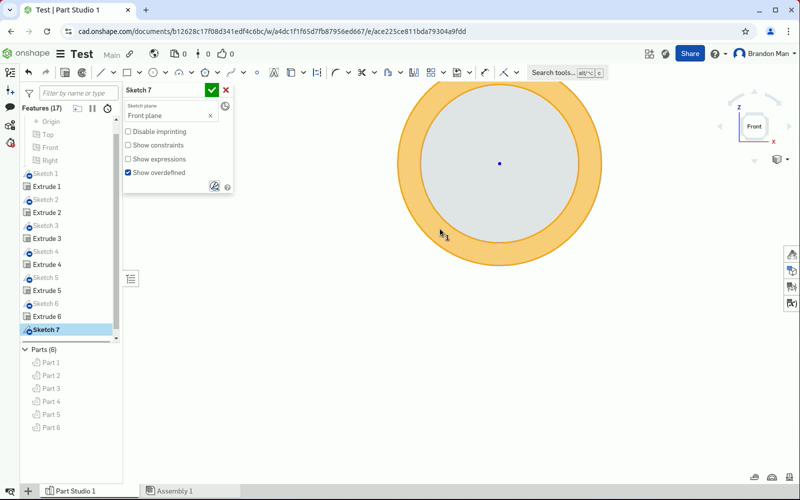
scroll(-6)
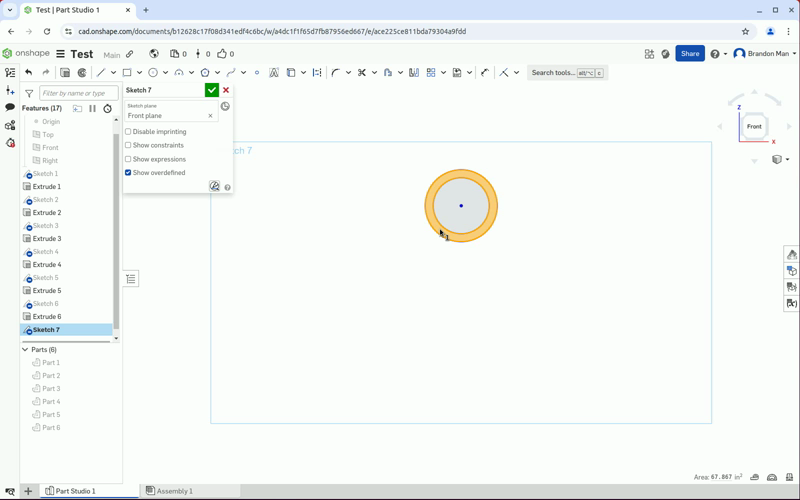
mouse_move(73, 352)
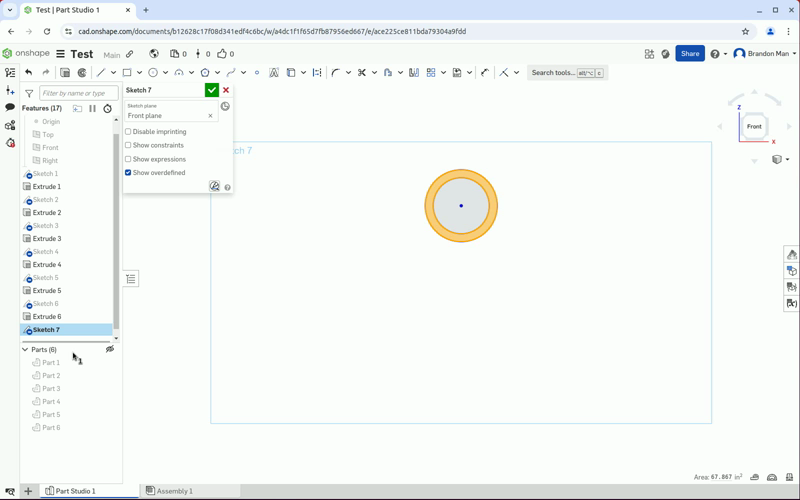
key(shift+y)
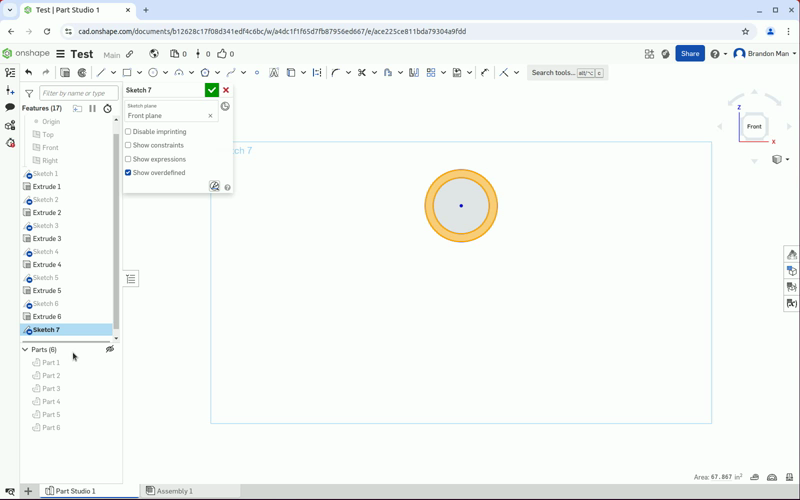
key(shift+e)
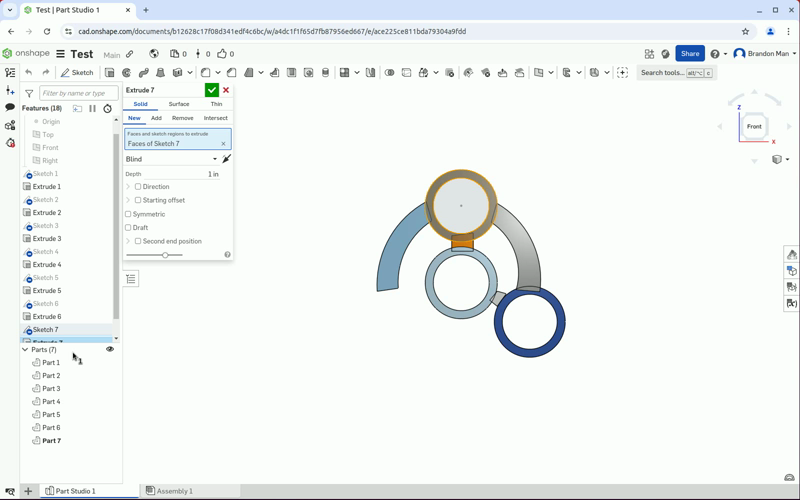
mouse_move(143, 106)
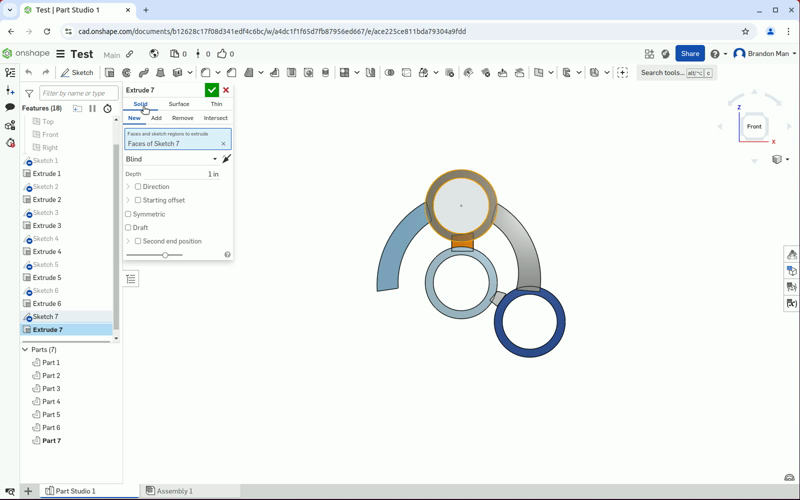
click(143, 106)
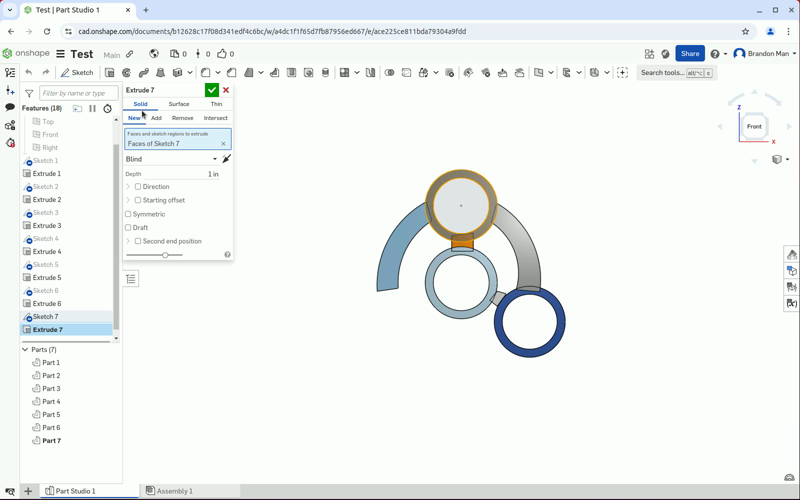
mouse_move(137, 120)
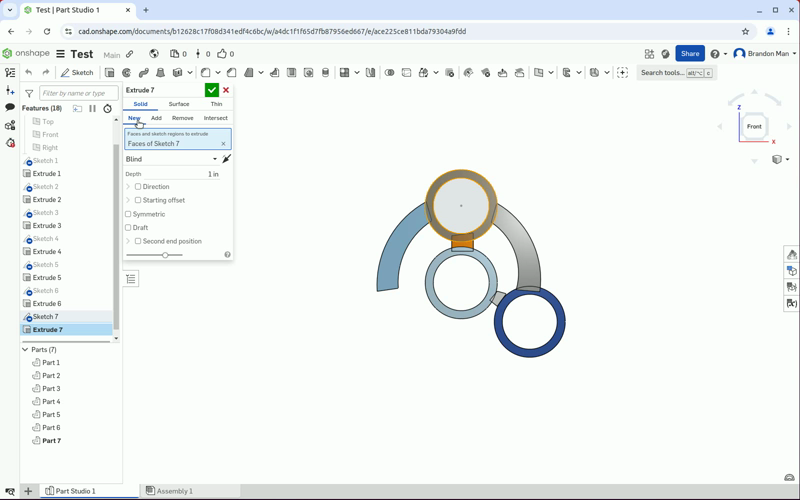
click(137, 120)
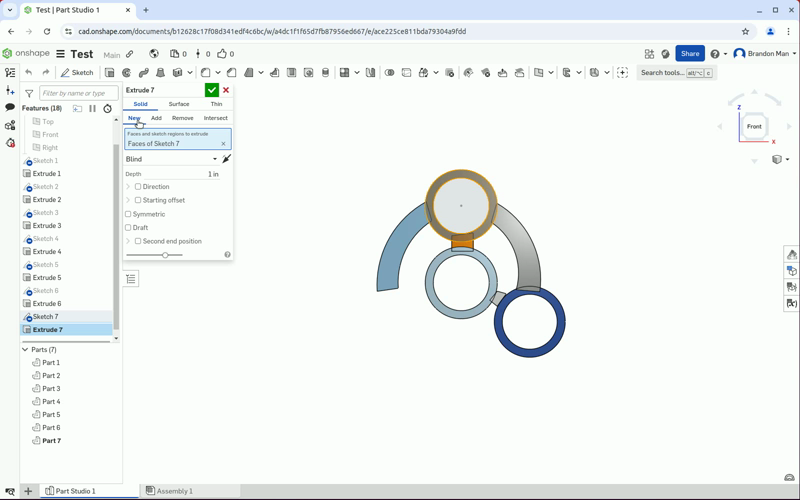
key(tab, 4)
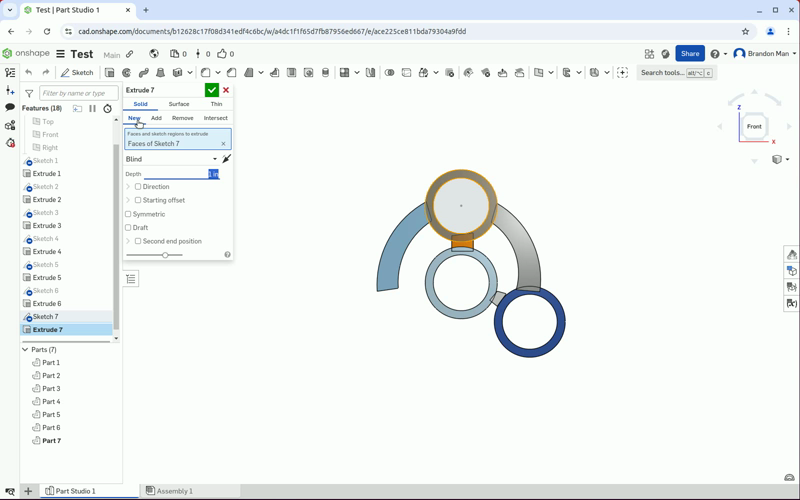
text(12.758)
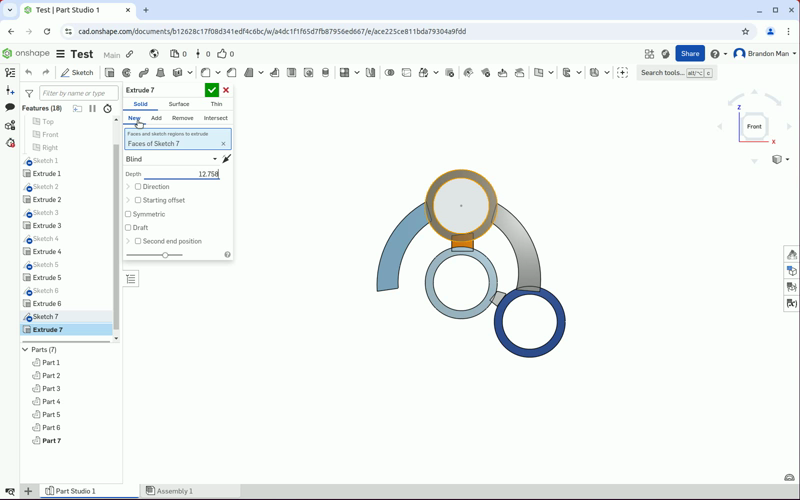
key(enter)
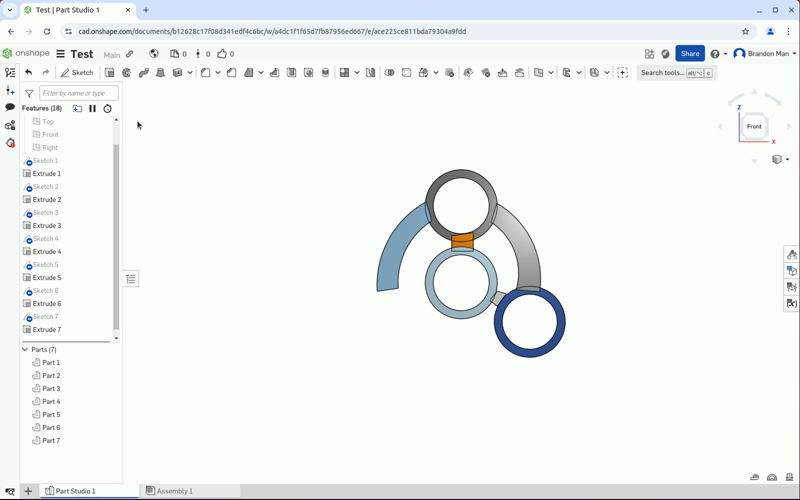
key(shift+h)
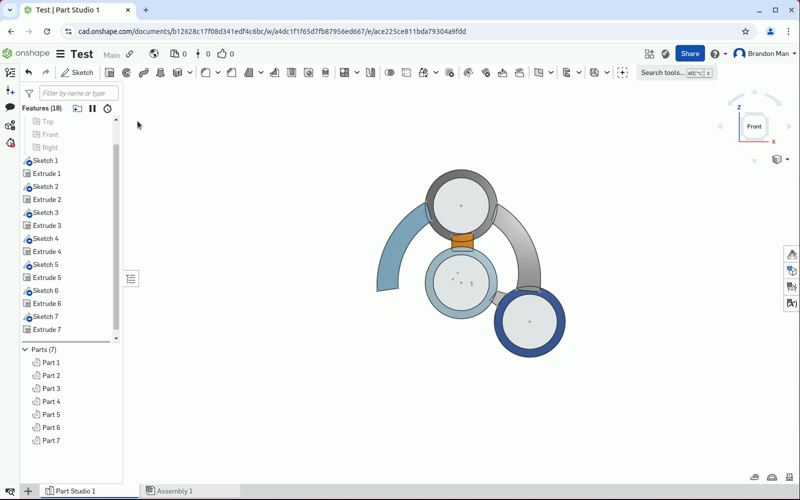
key(shift+h)
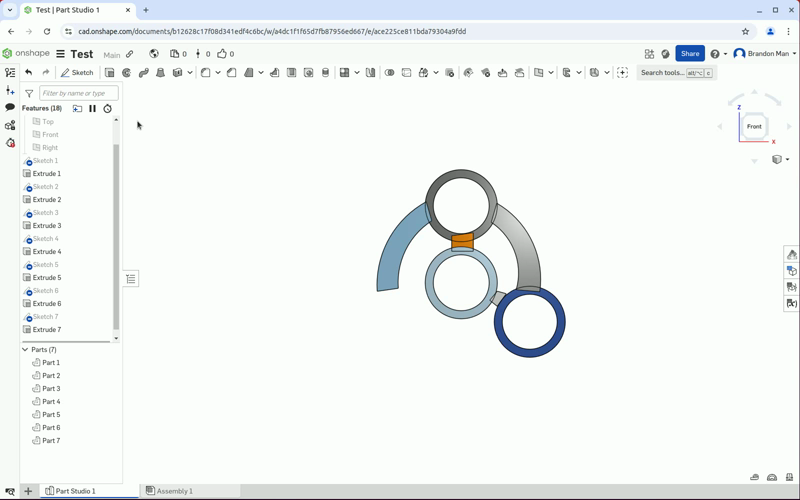
mouse_move(69, 163)
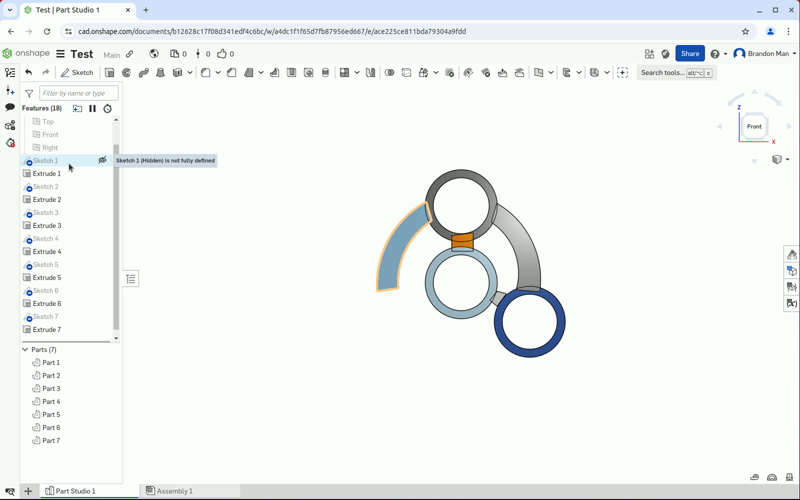
click(69, 163)
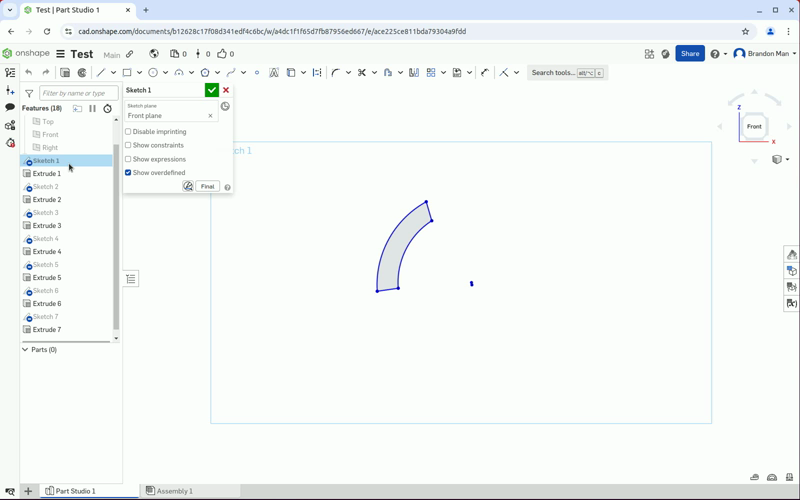
mouse_move(229, 92)
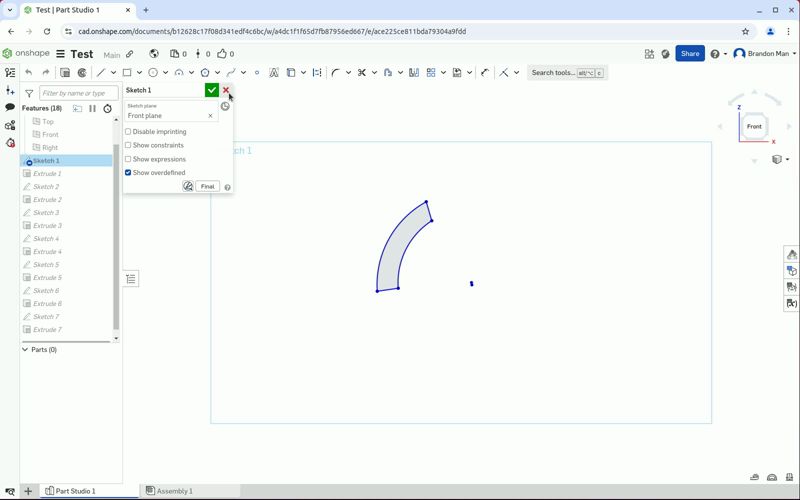
click(229, 92)
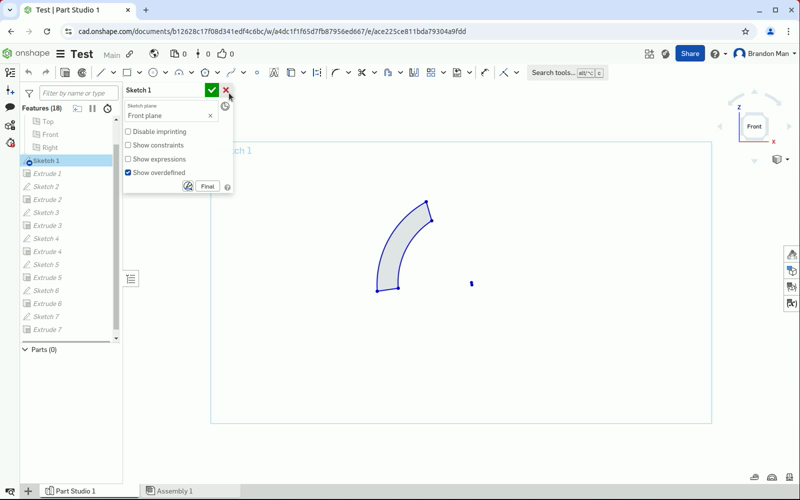
key(shift+s)
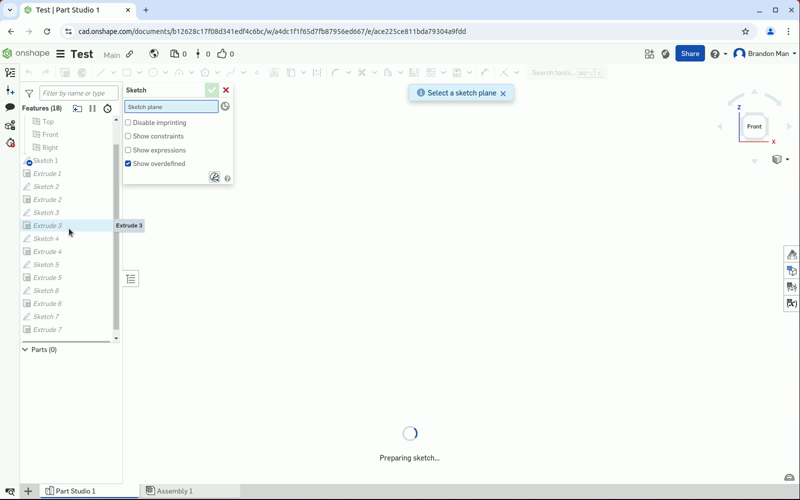
scroll(3)
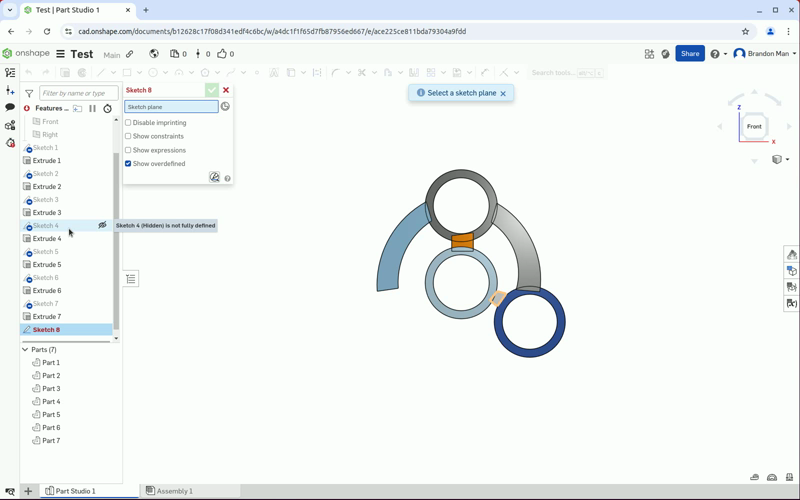
mouse_move(69, 124)
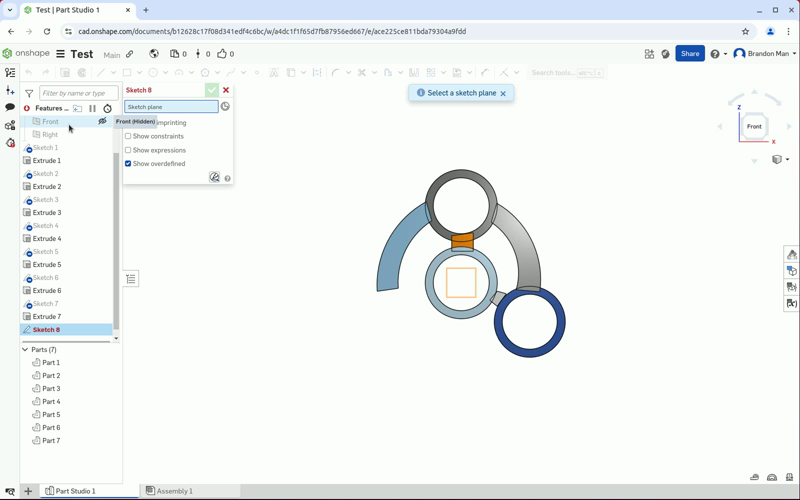
click(69, 124)
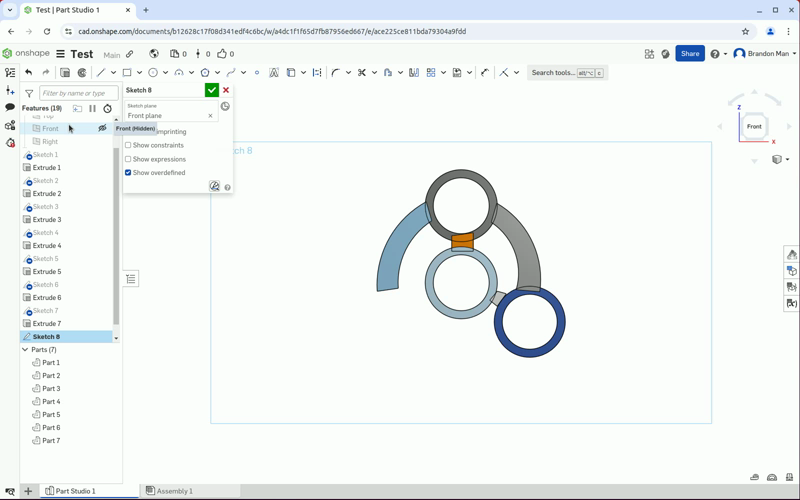
mouse_move(73, 352)
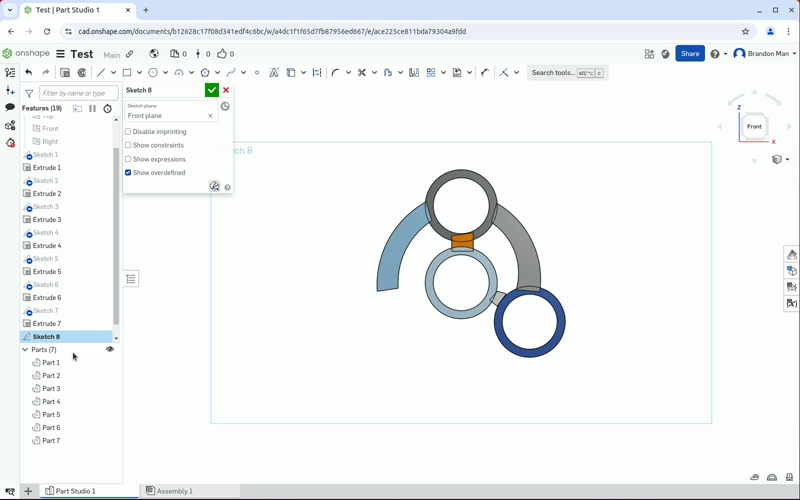
key(y)
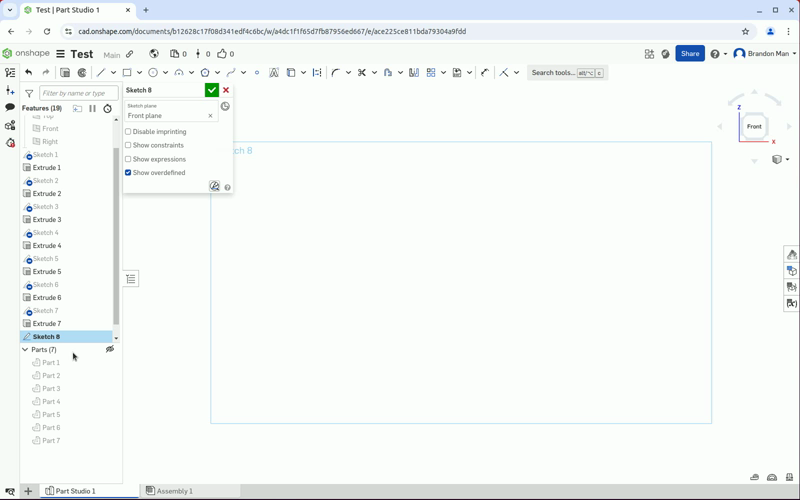
key(l)
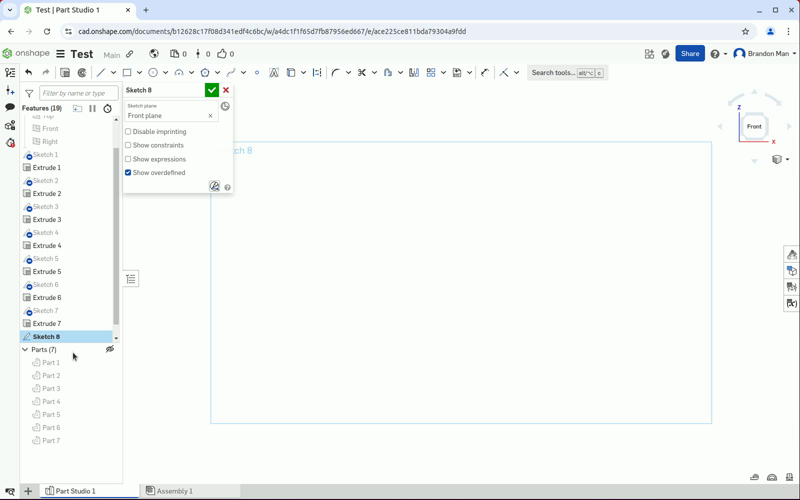
key_down(shift)
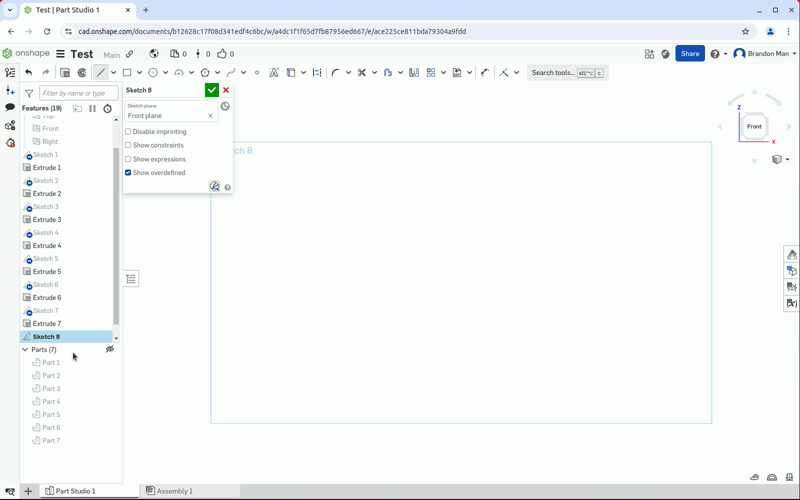
mouse_move(413, 294)
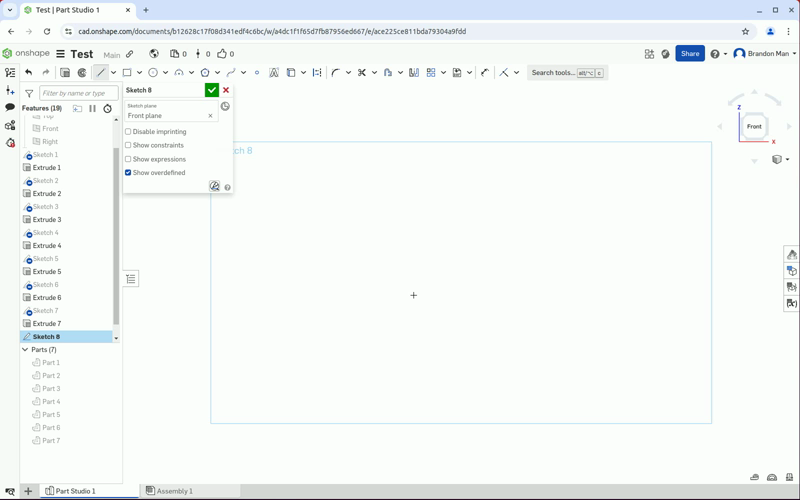
click(413, 294)
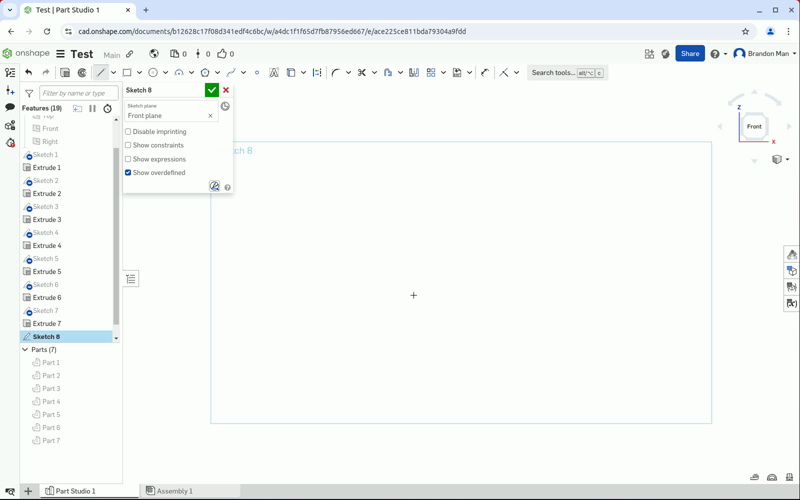
key_up(shift)
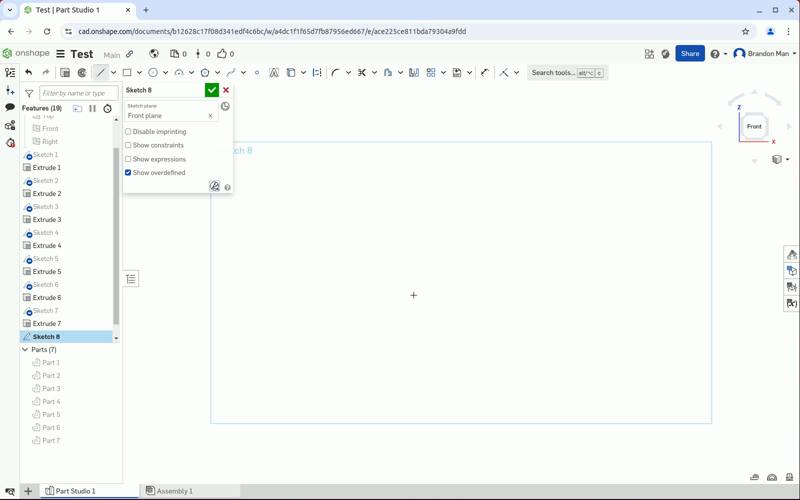
key_down(shift)
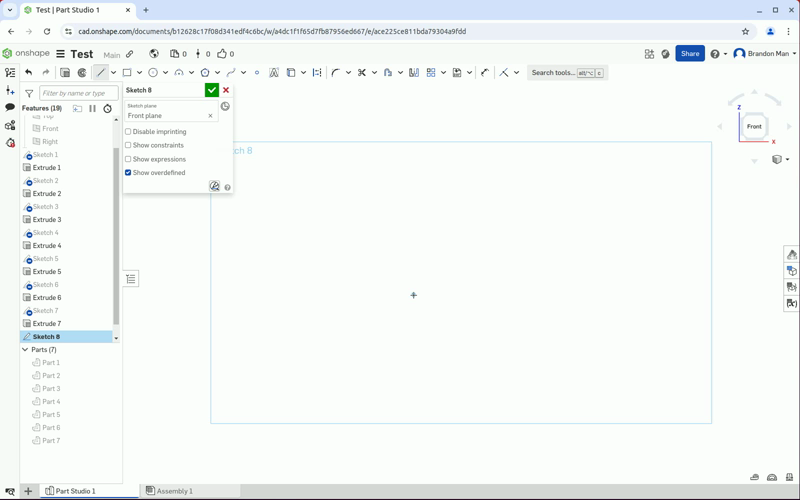
mouse_move(444, 294)
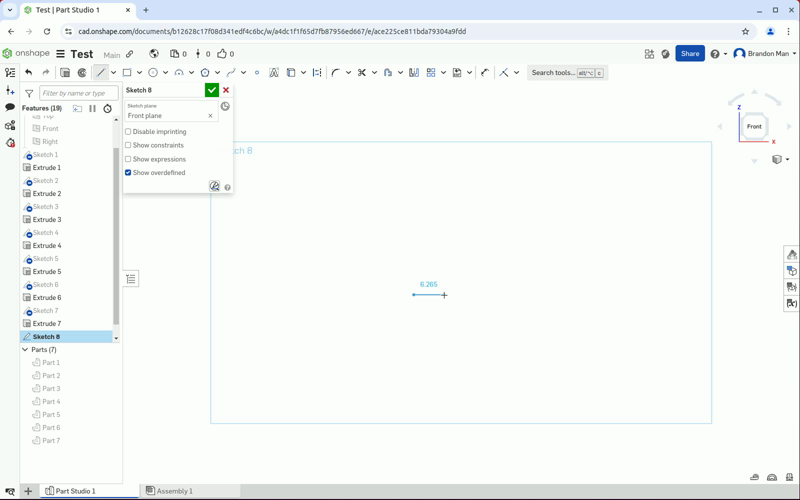
mouse_move(424, 309)
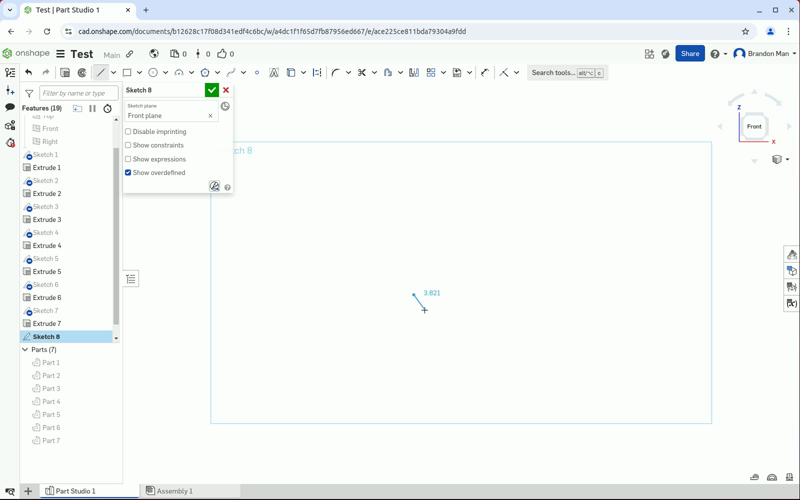
click(424, 309)
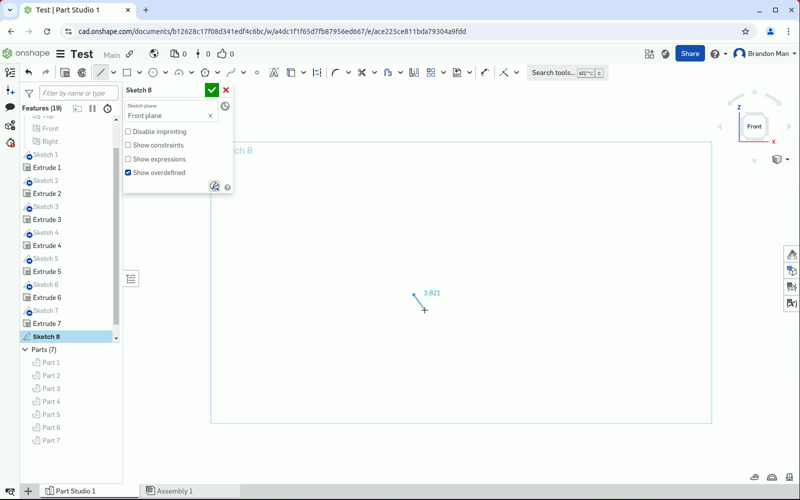
key_up(shift)
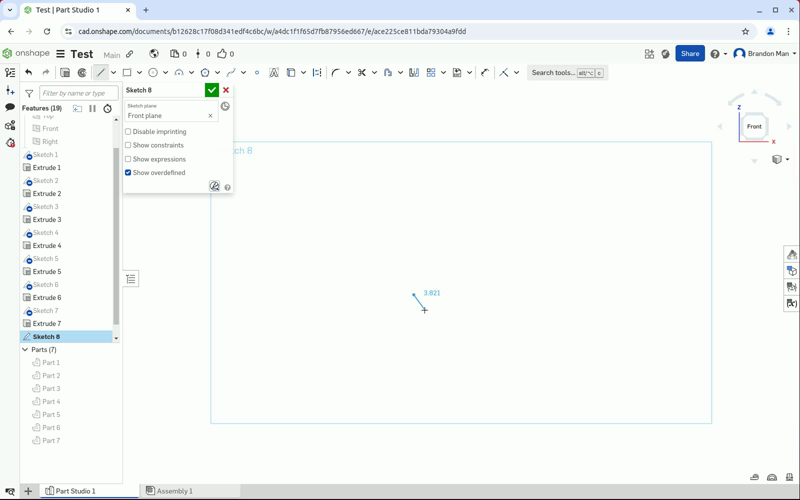
key_down(shift)
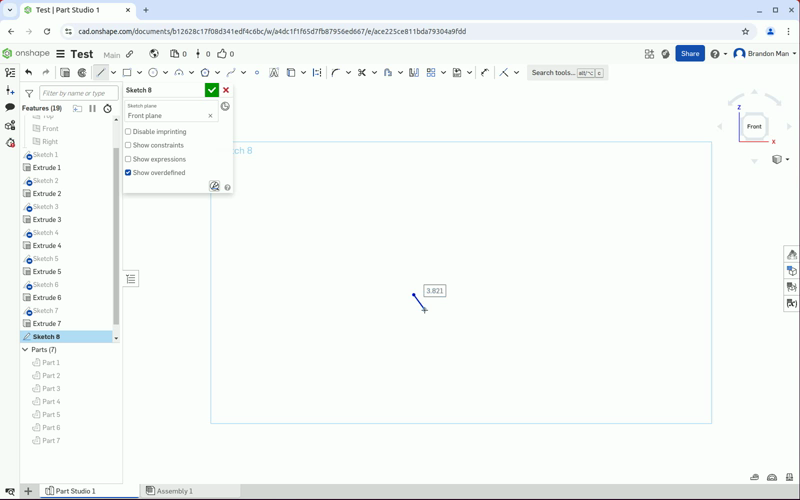
mouse_move(454, 309)
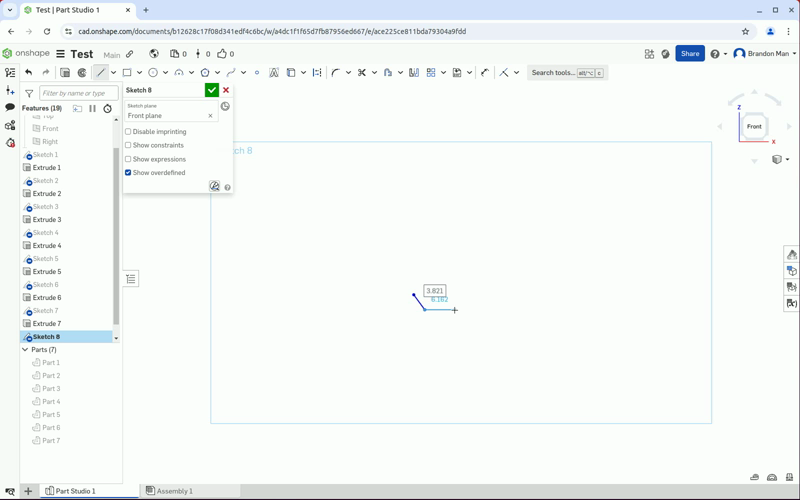
mouse_move(433, 305)
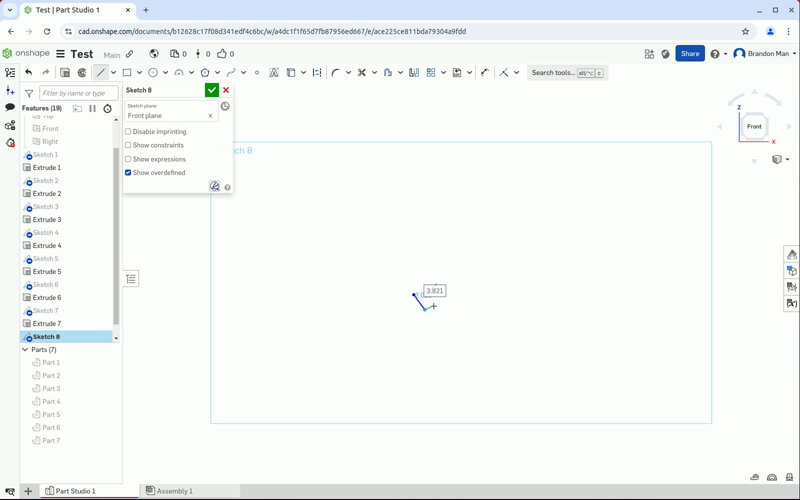
click(433, 305)
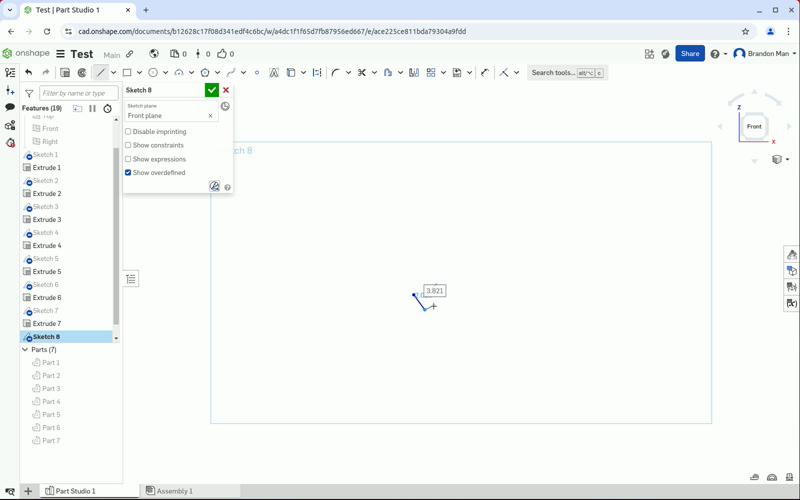
key_up(shift)
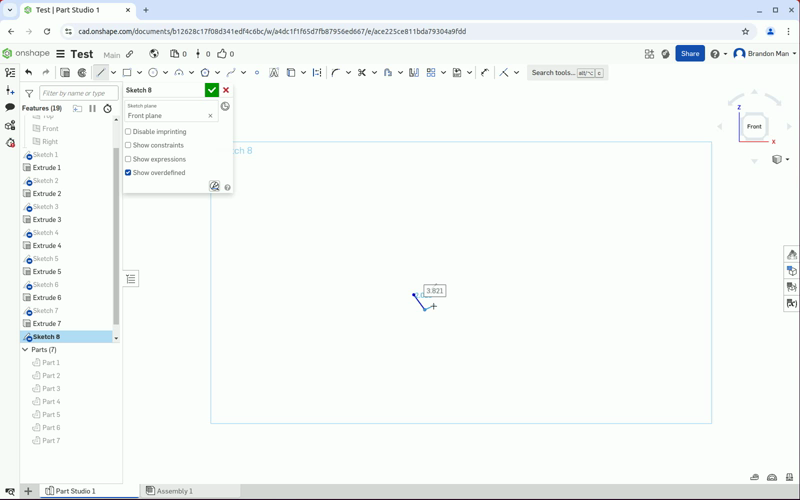
key_down(shift)
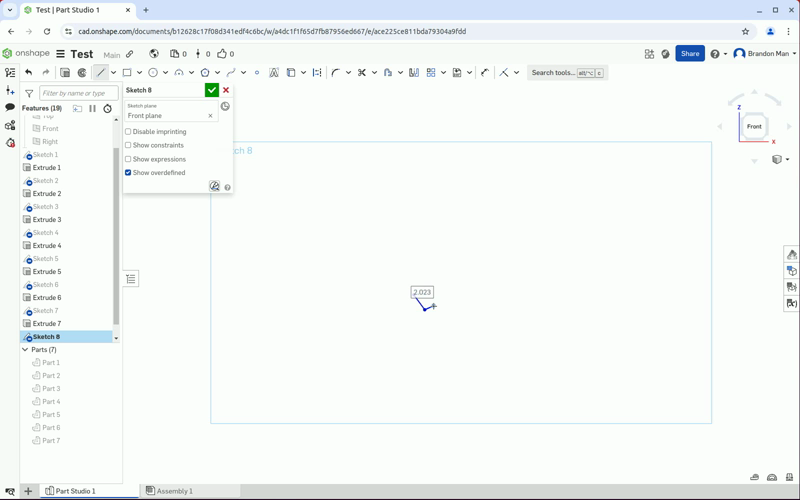
mouse_move(463, 305)
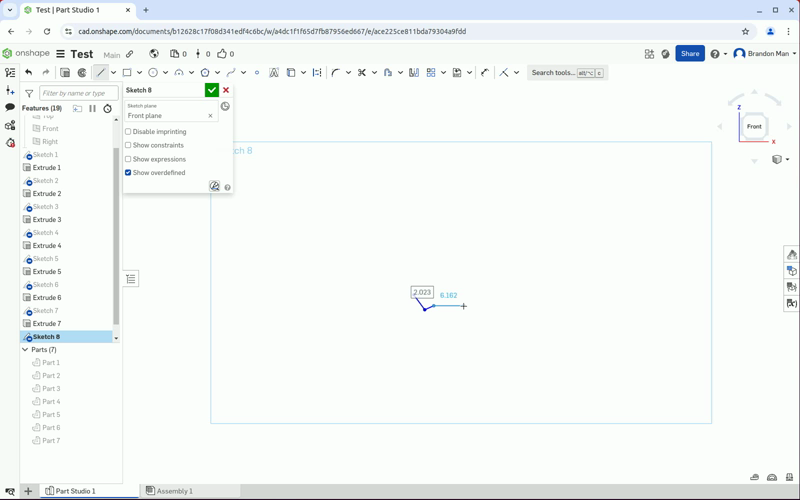
mouse_move(426, 289)
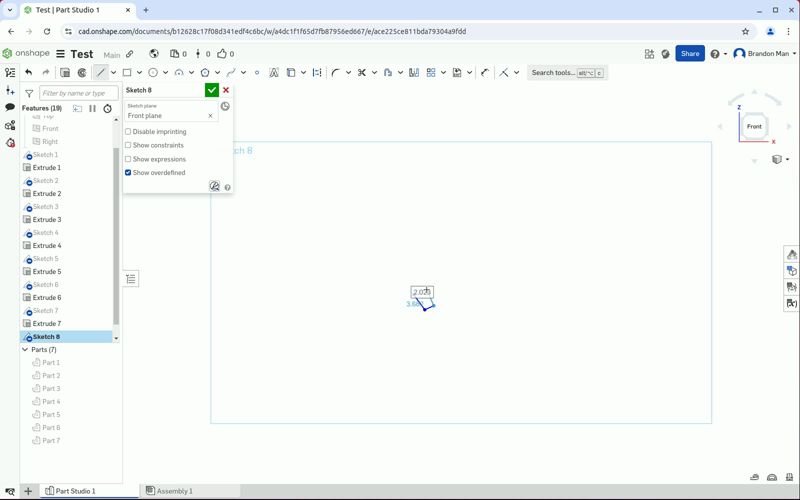
click(426, 289)
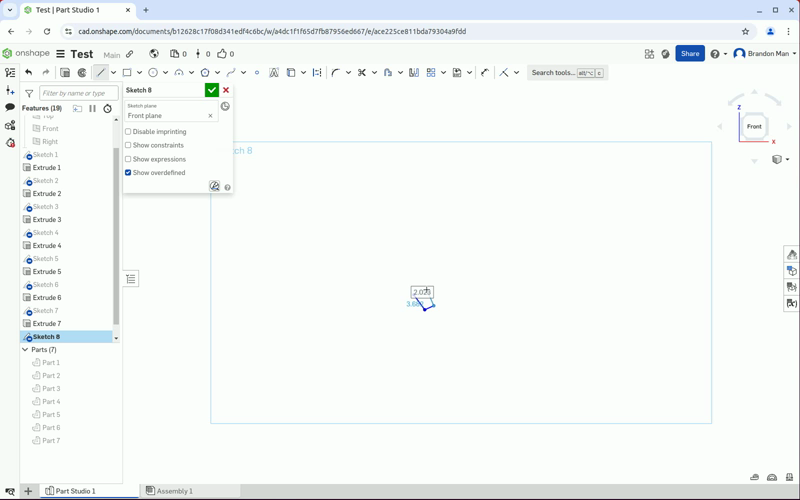
key_up(shift)
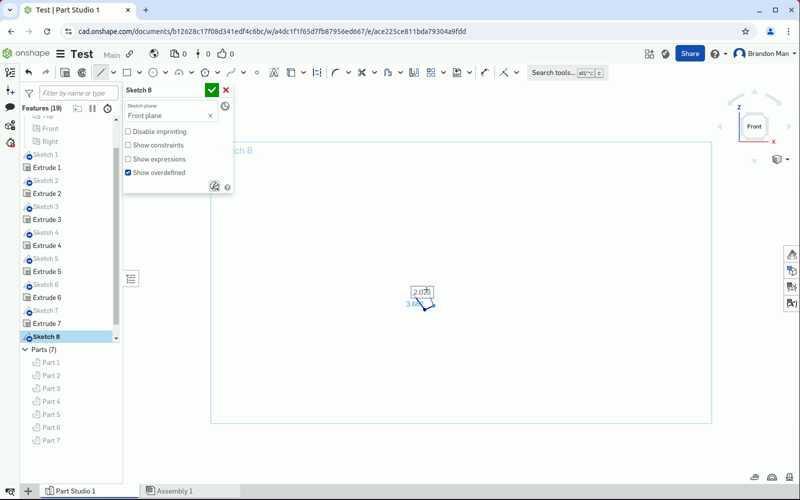
mouse_move(456, 289)
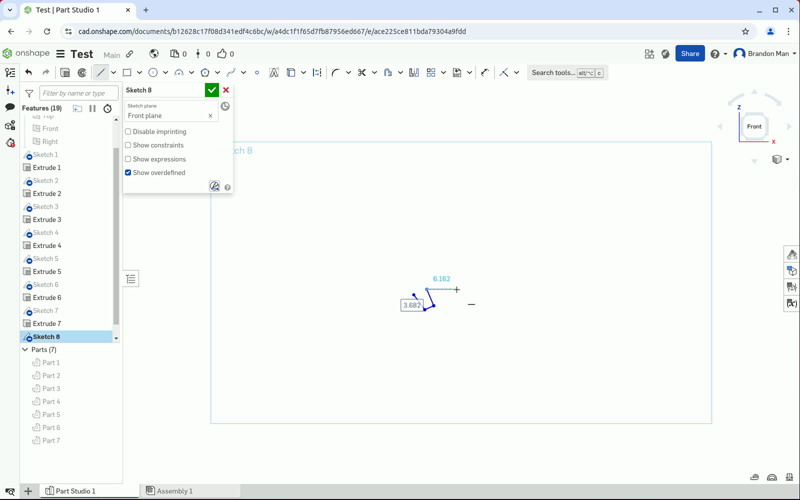
key_down(shift)
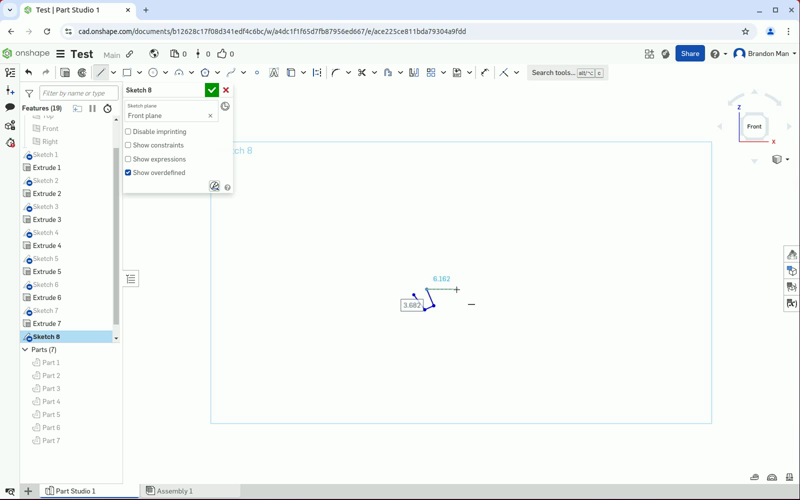
mouse_move(413, 294)
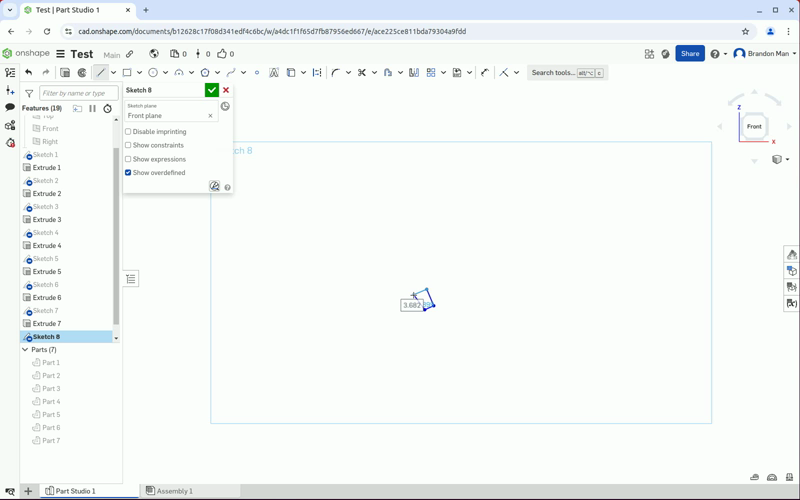
key_up(shift)
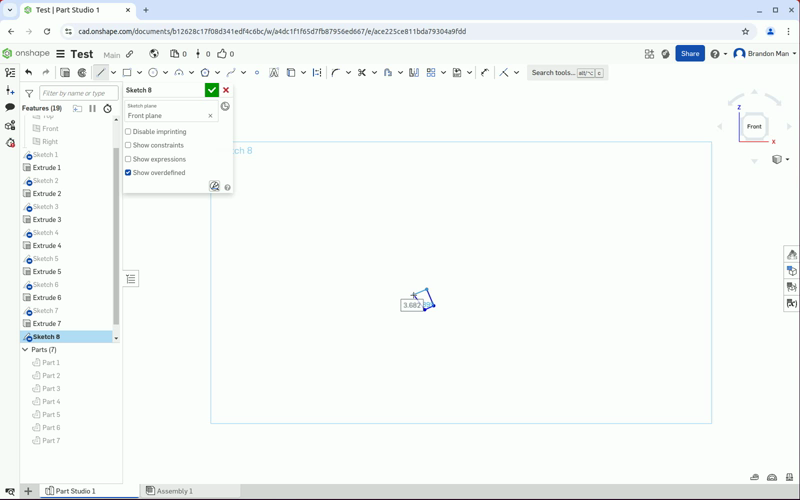
click(413, 294)
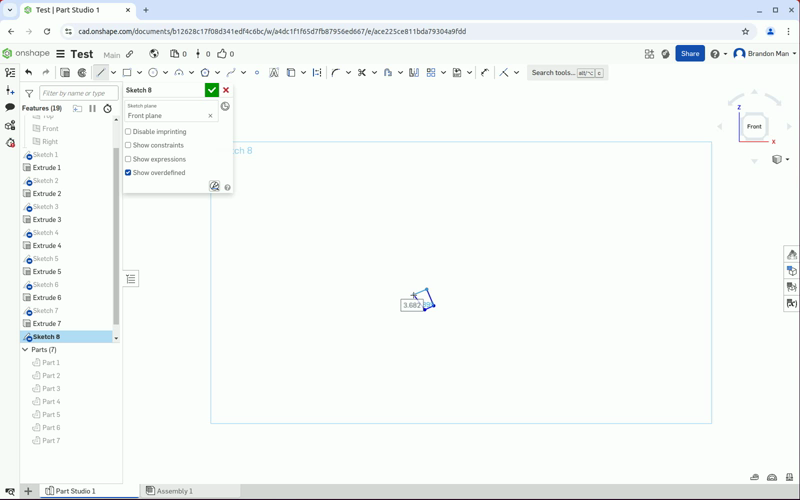
key(esc)
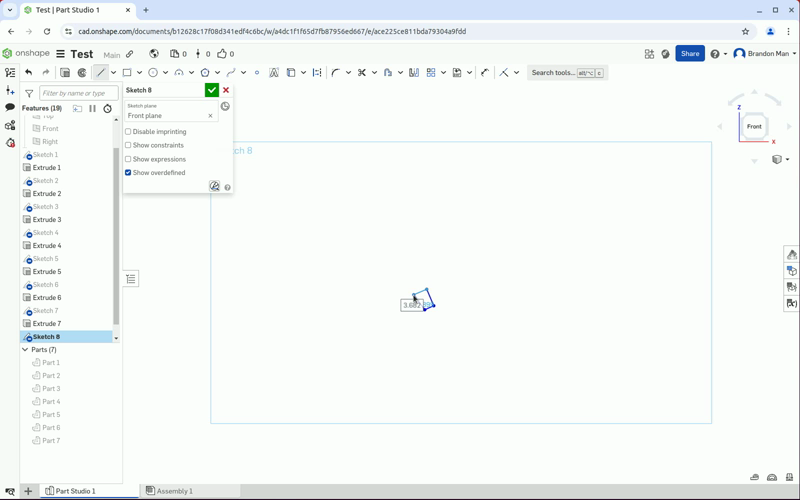
mouse_move(420, 293)
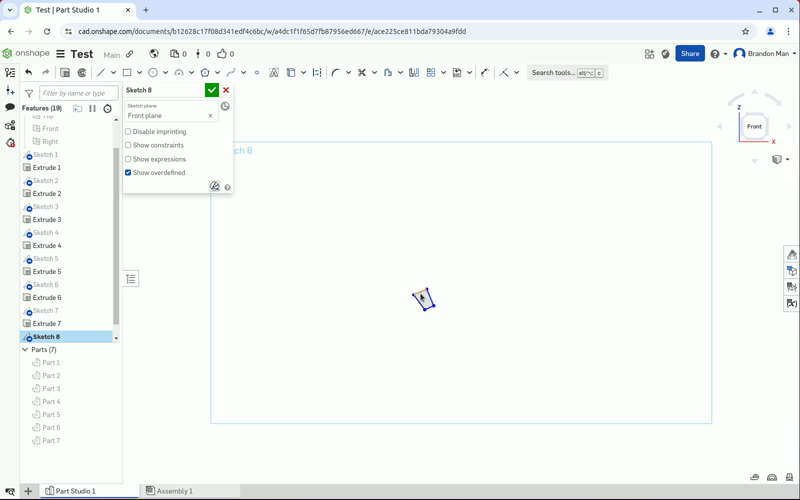
scroll(6)
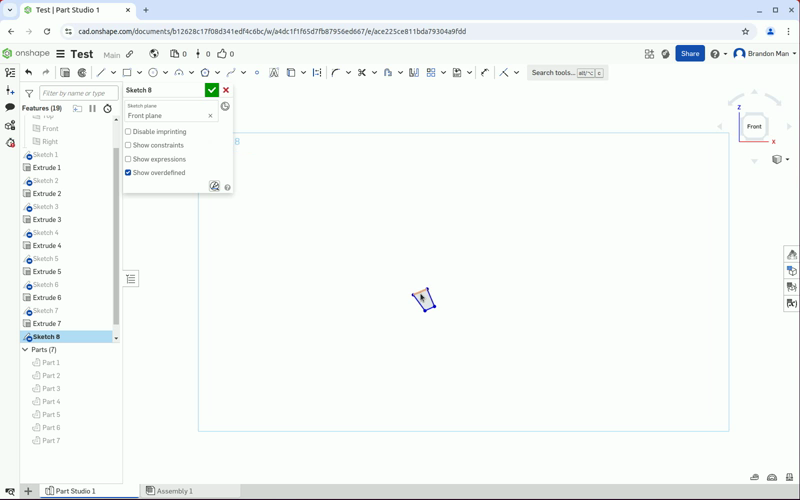
scroll(6)
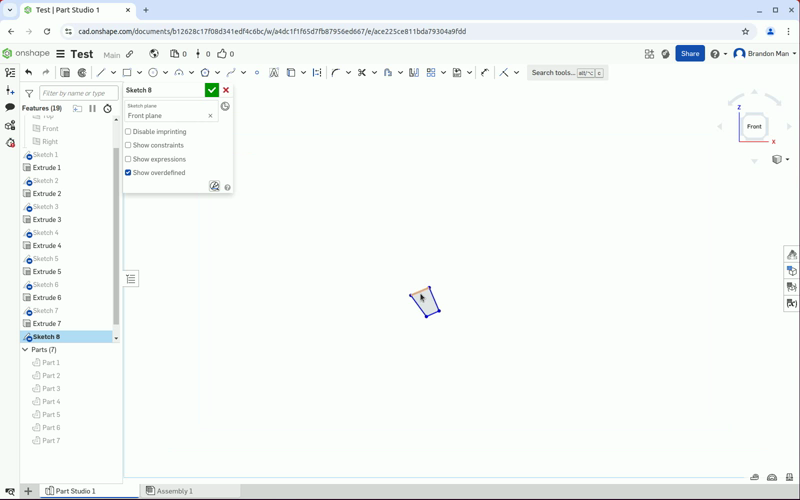
scroll(6)
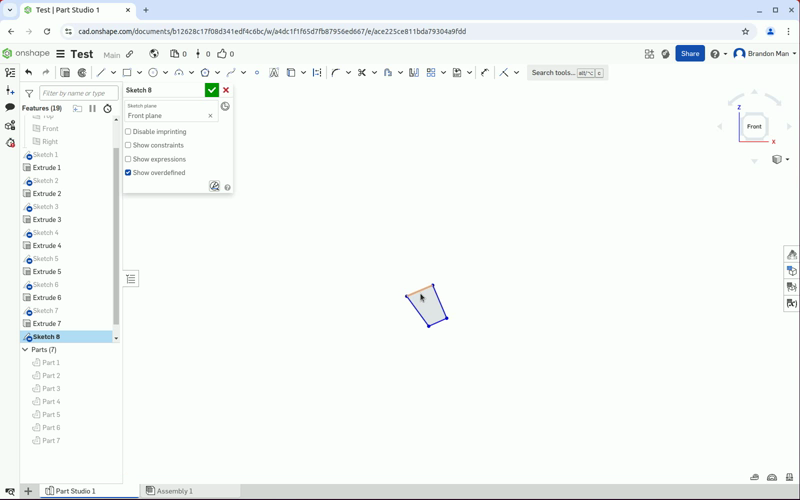
scroll(6)
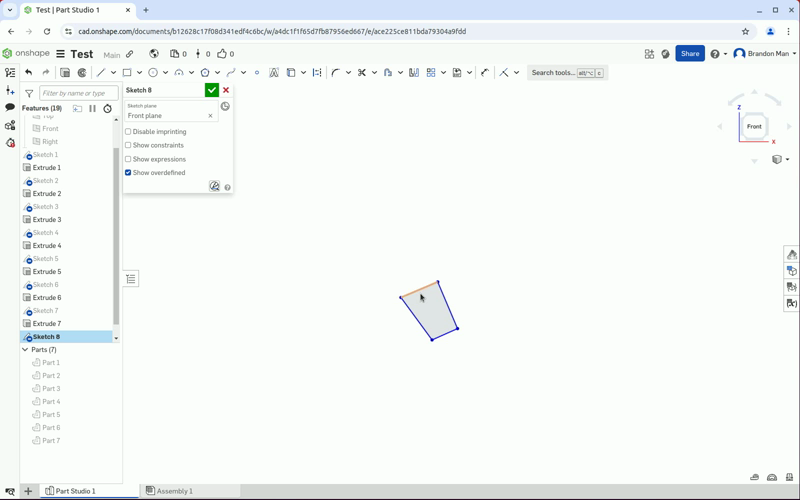
scroll(6)
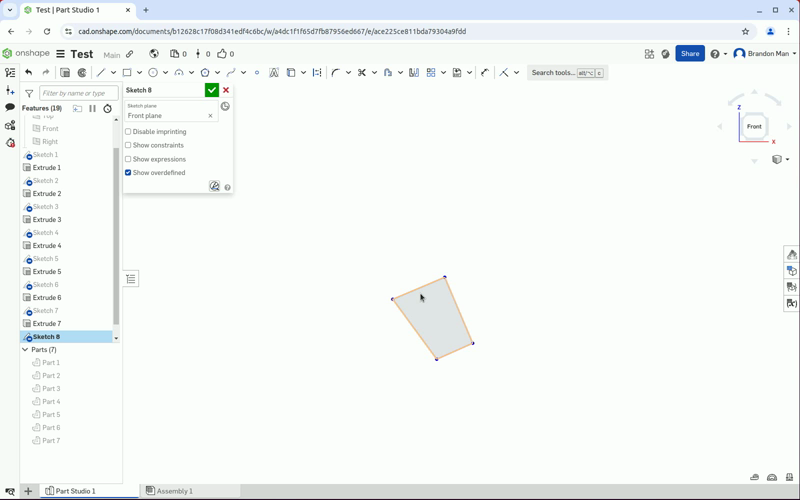
scroll(6)
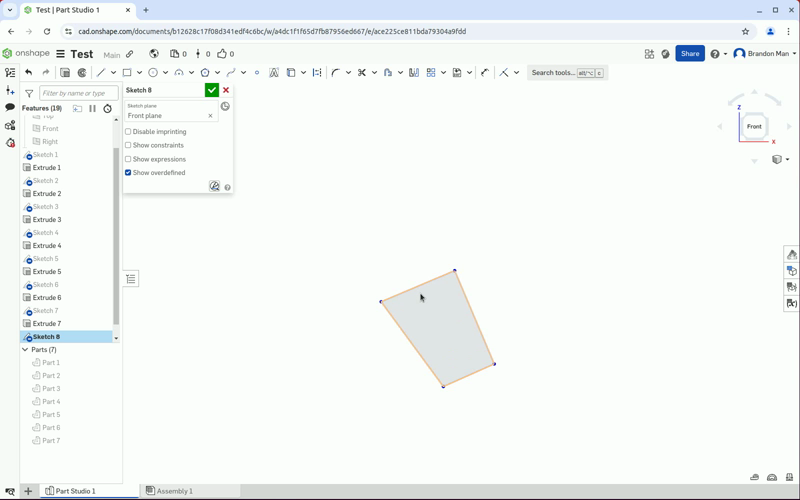
scroll(6)
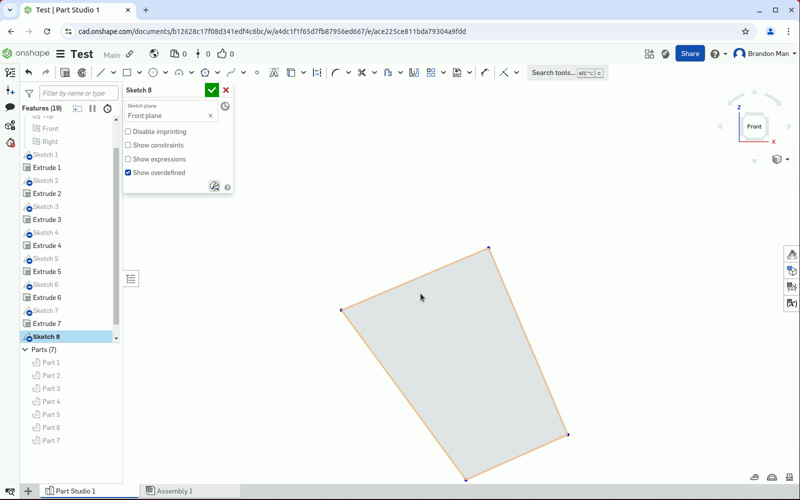
click(420, 293)
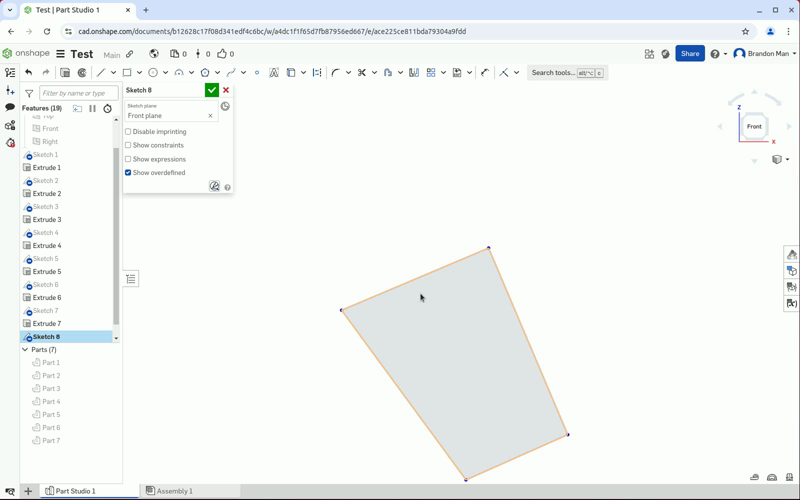
scroll(-6)
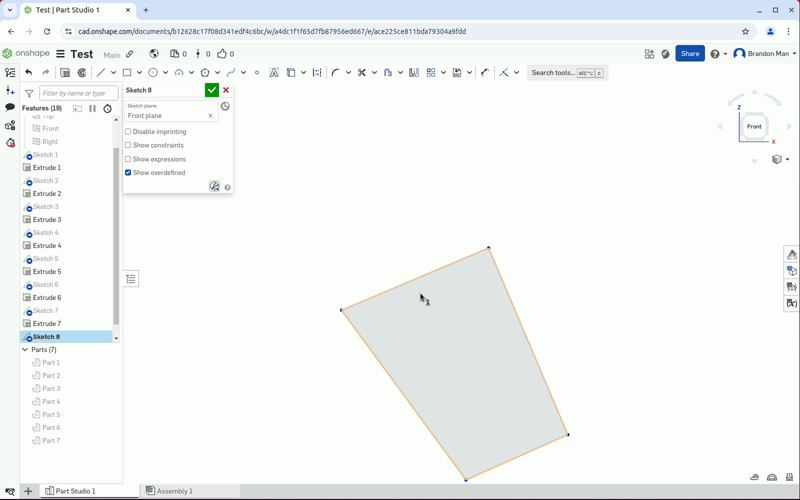
scroll(-6)
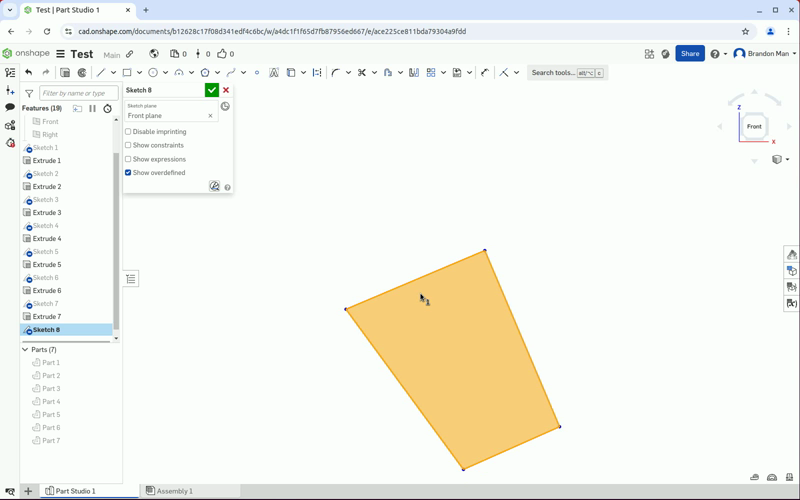
scroll(-6)
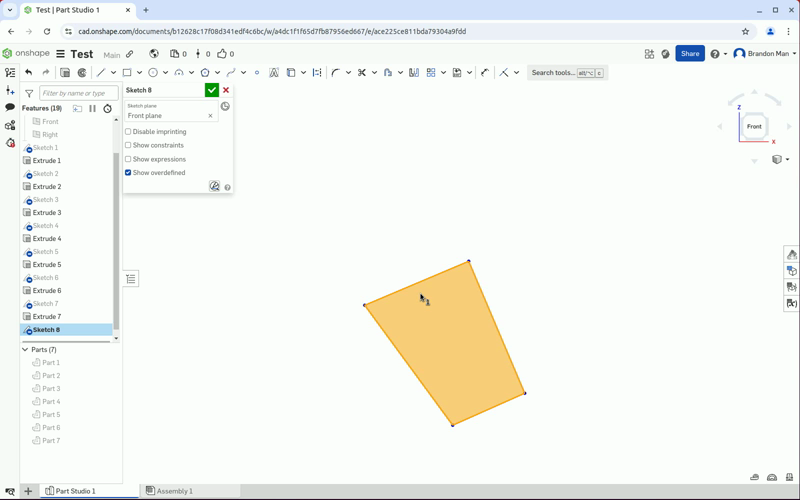
scroll(-6)
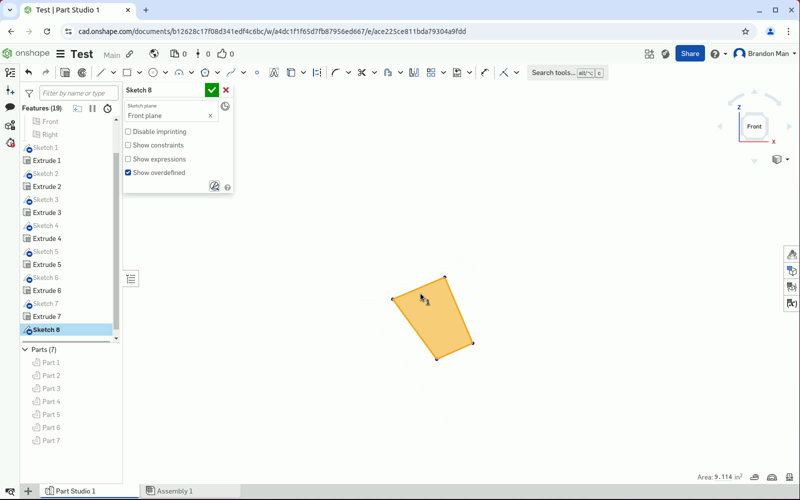
scroll(-6)
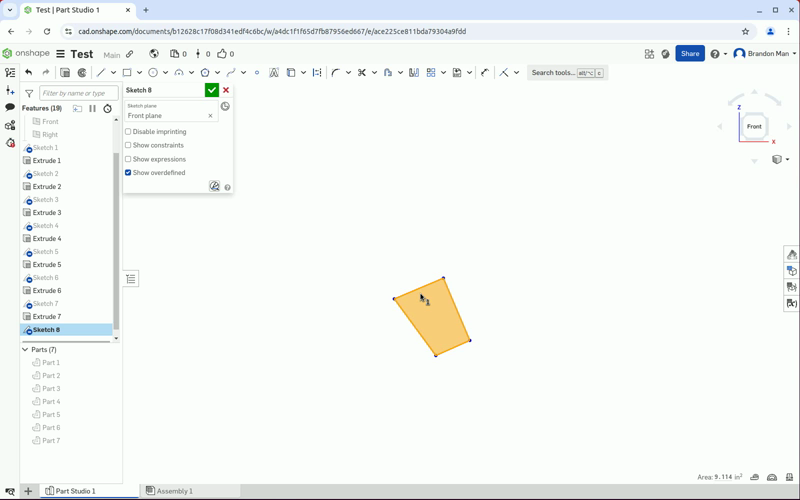
scroll(-6)
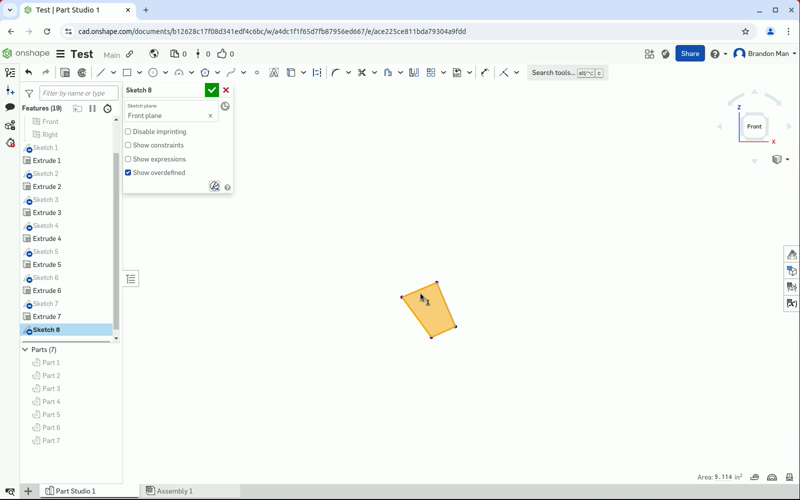
scroll(-6)
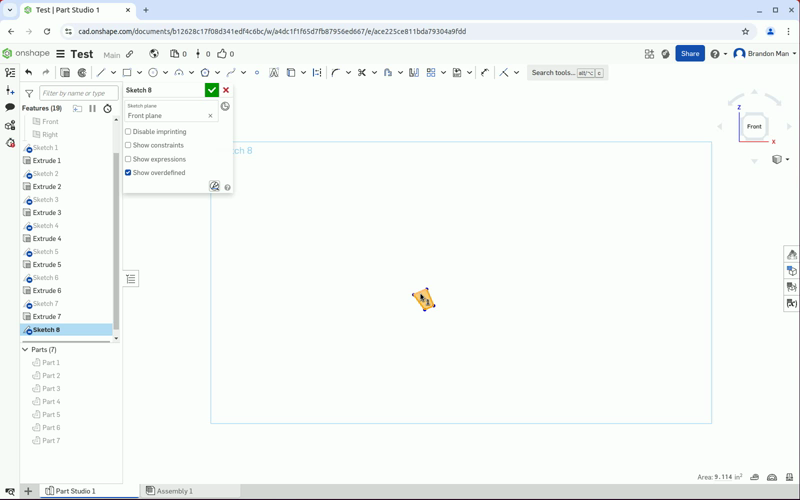
mouse_move(73, 352)
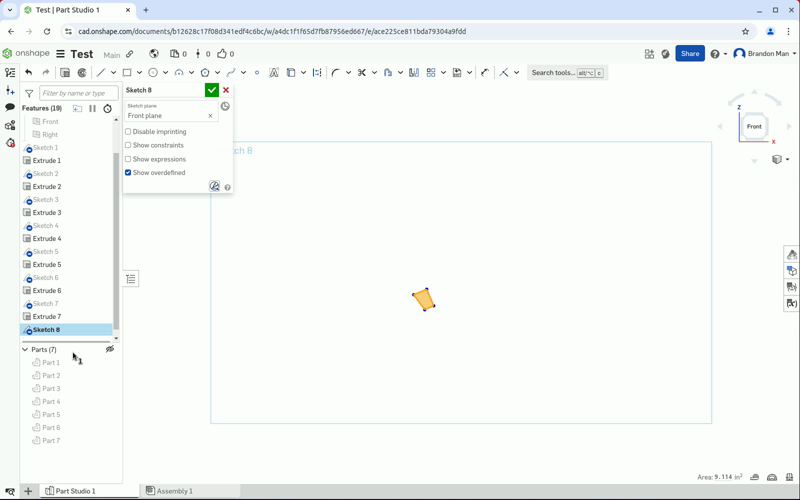
key(shift+y)
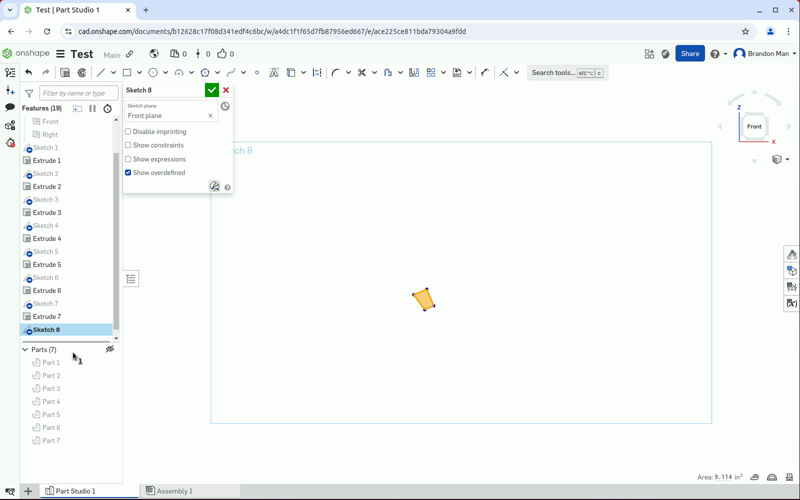
key(shift+e)
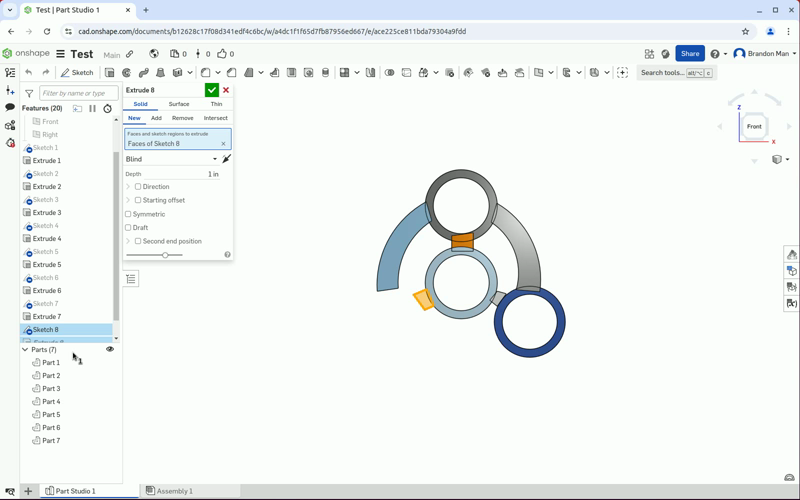
mouse_move(143, 106)
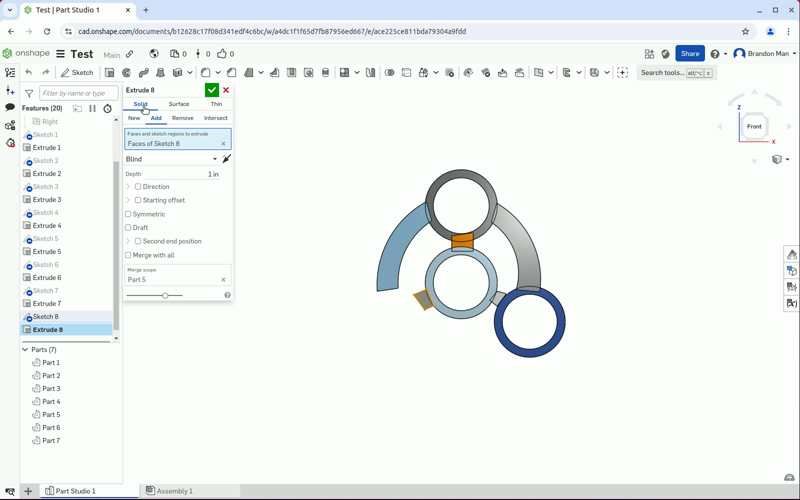
click(143, 106)
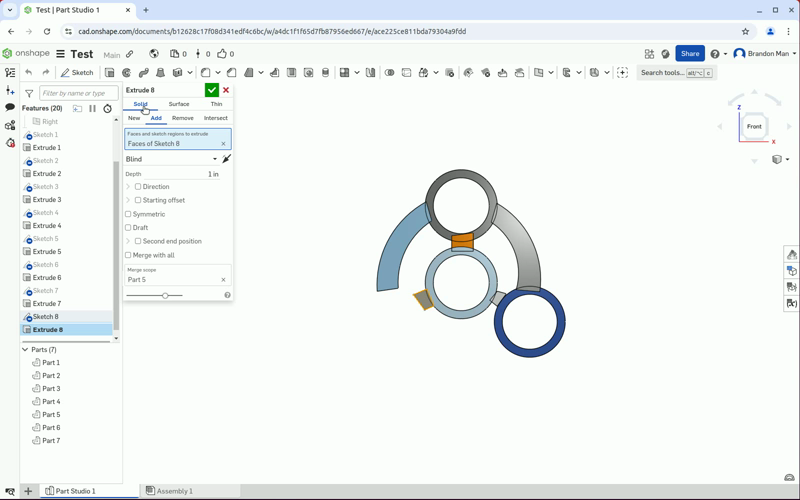
mouse_move(137, 120)
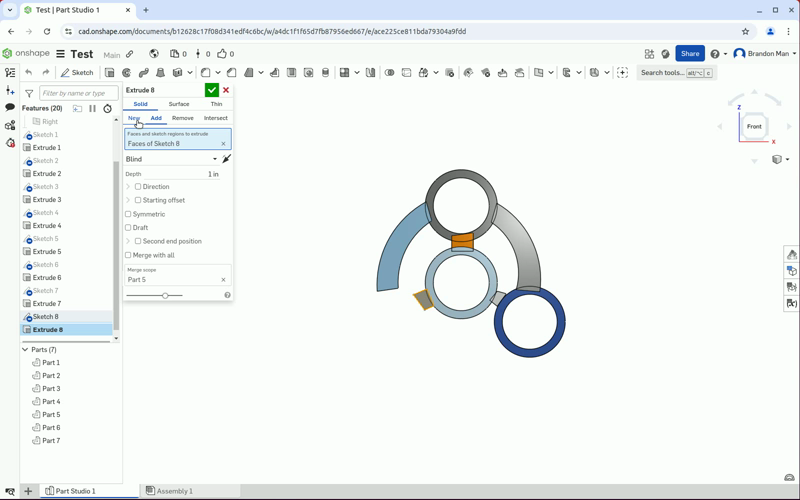
click(137, 120)
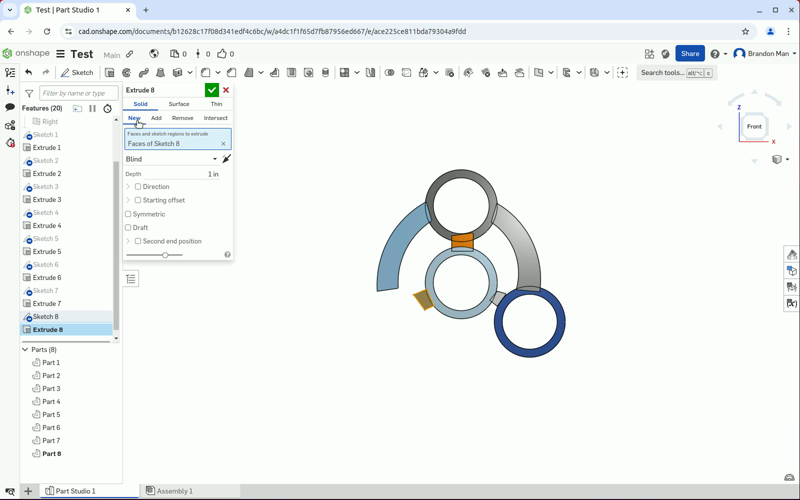
key(tab, 4)
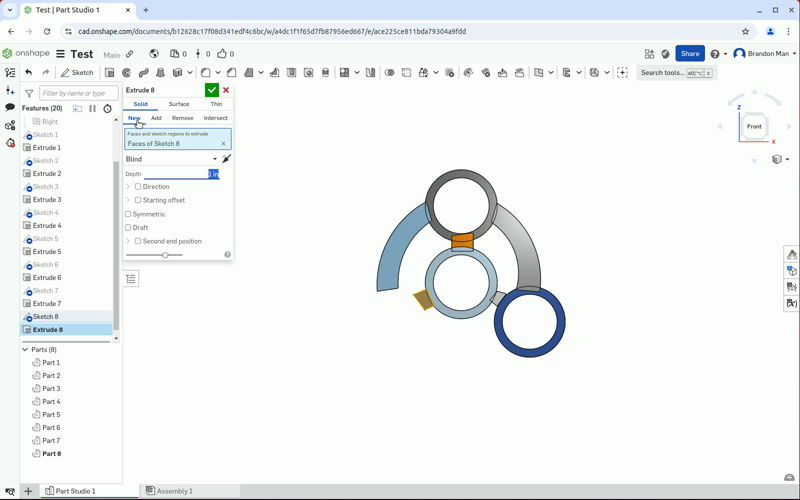
text(12.758)
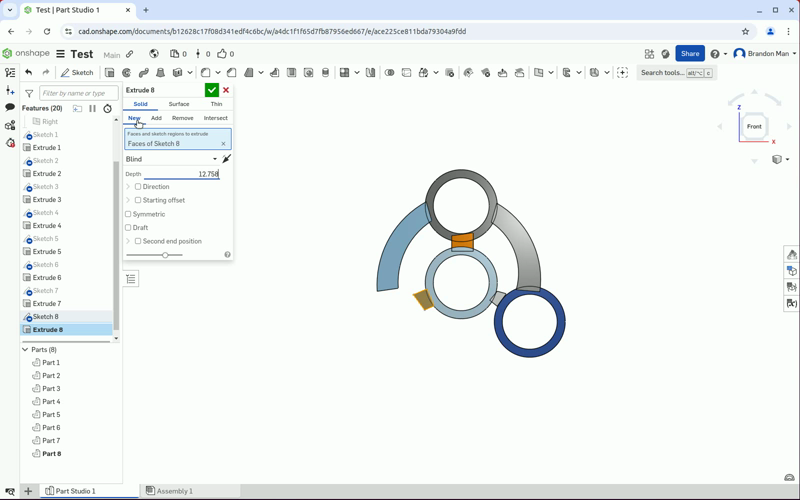
key(enter)
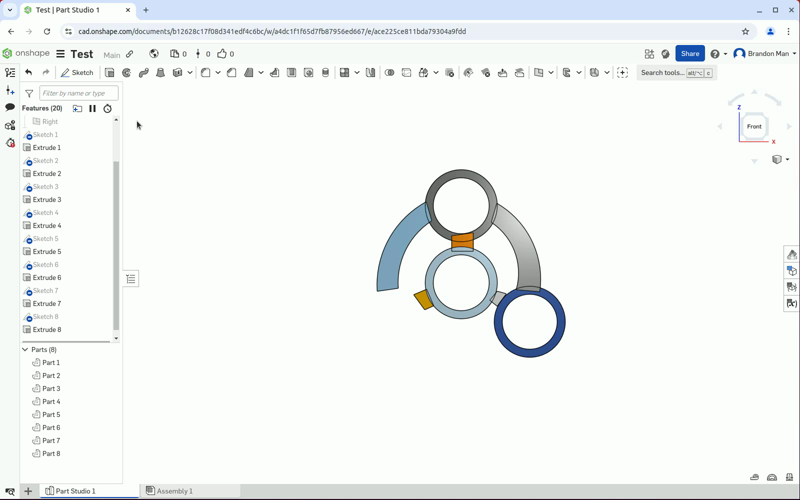
key(shift+h)
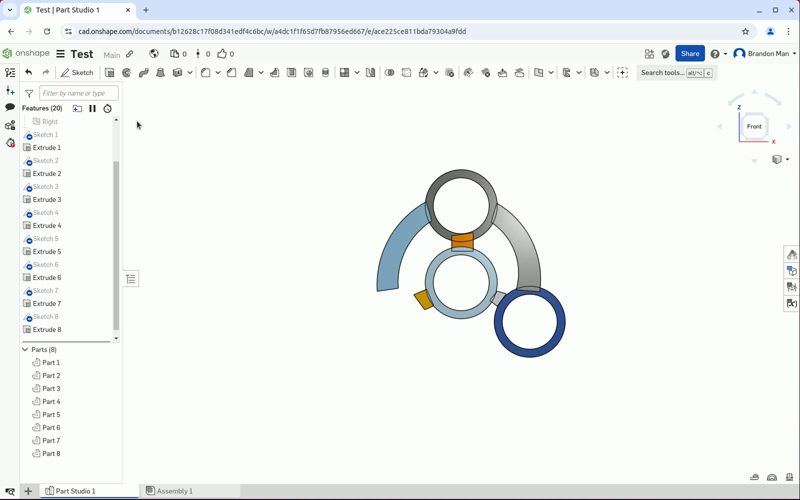
key(shift+h)
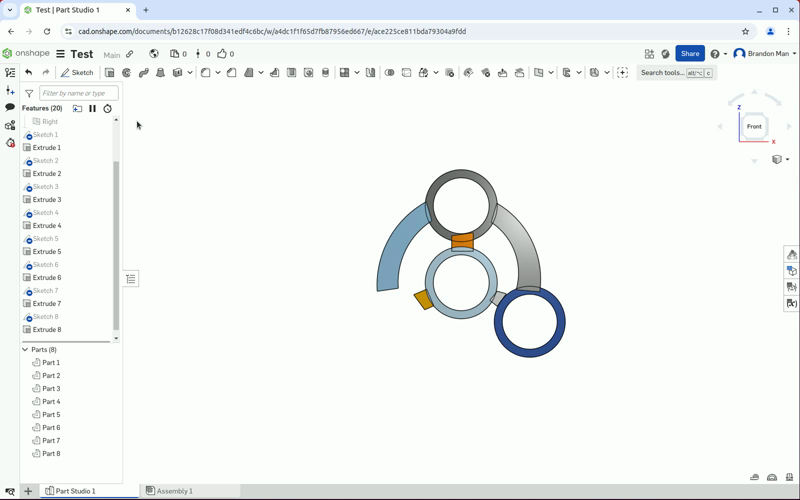
mouse_move(69, 137)
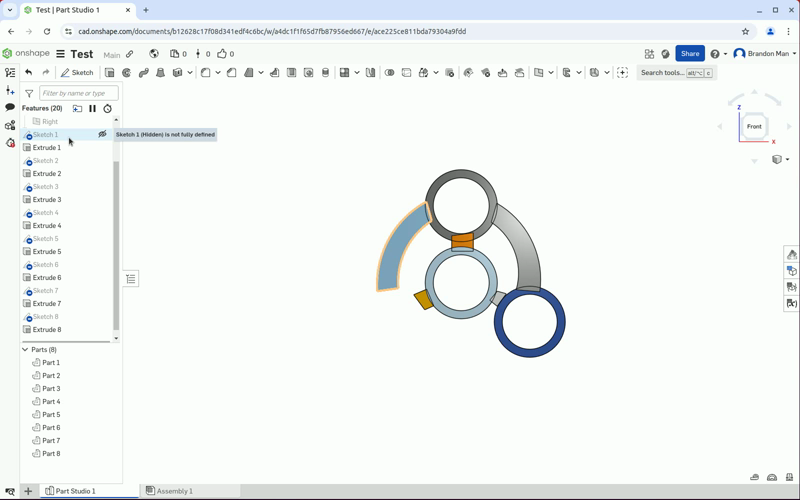
click(69, 137)
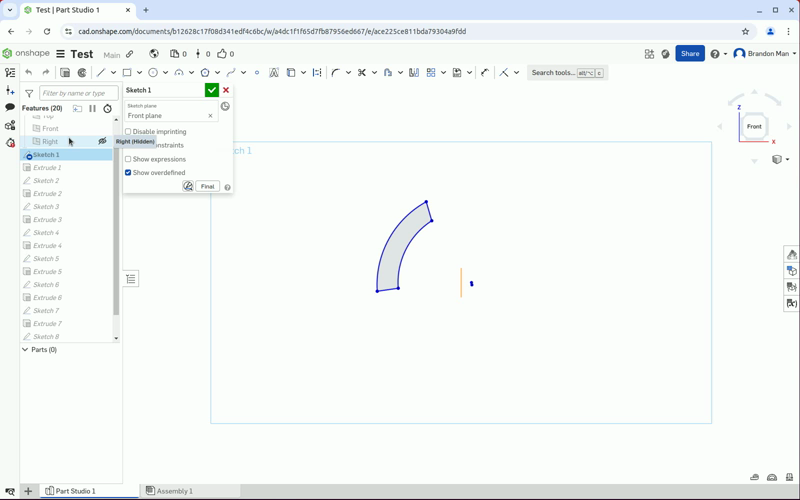
mouse_move(229, 92)
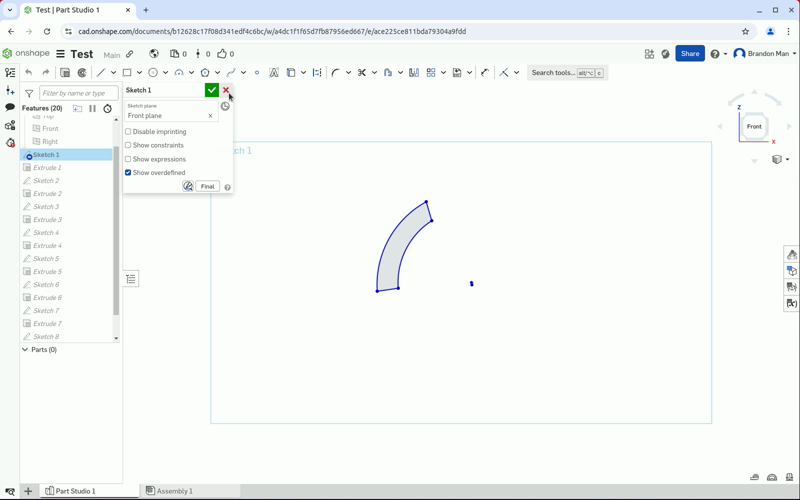
click(229, 92)
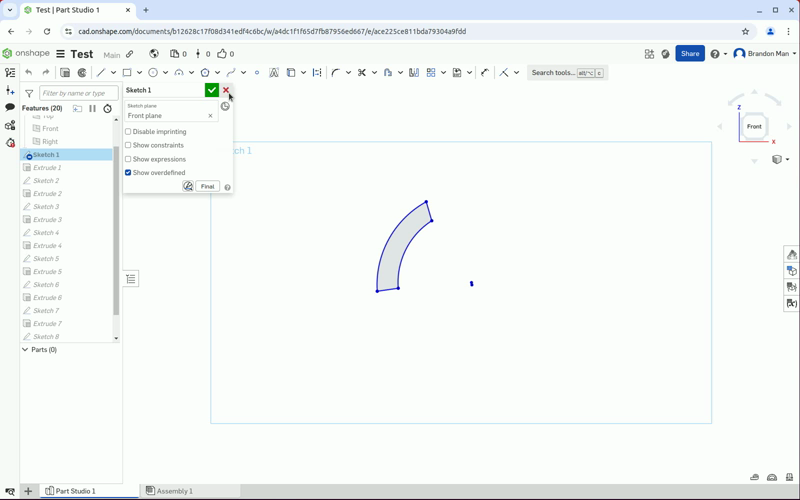
key(shift+s)
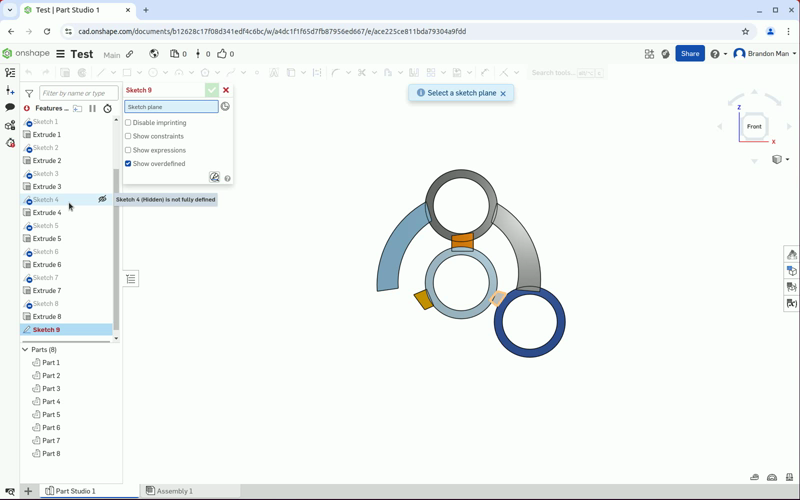
scroll(3)
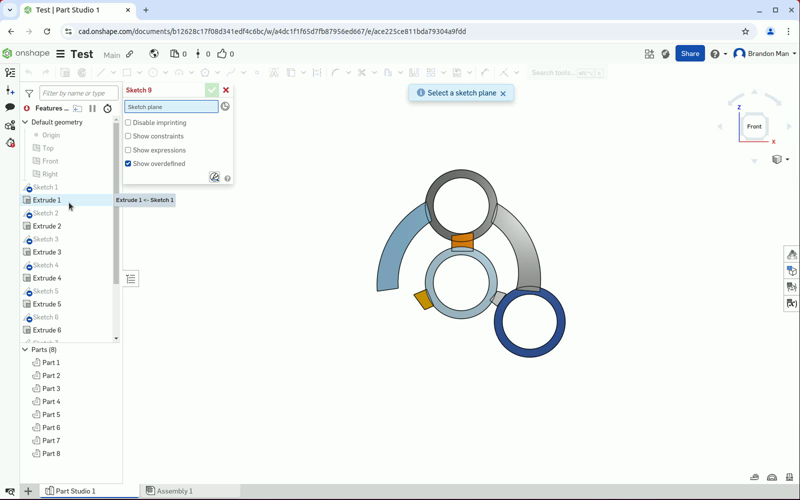
mouse_move(69, 163)
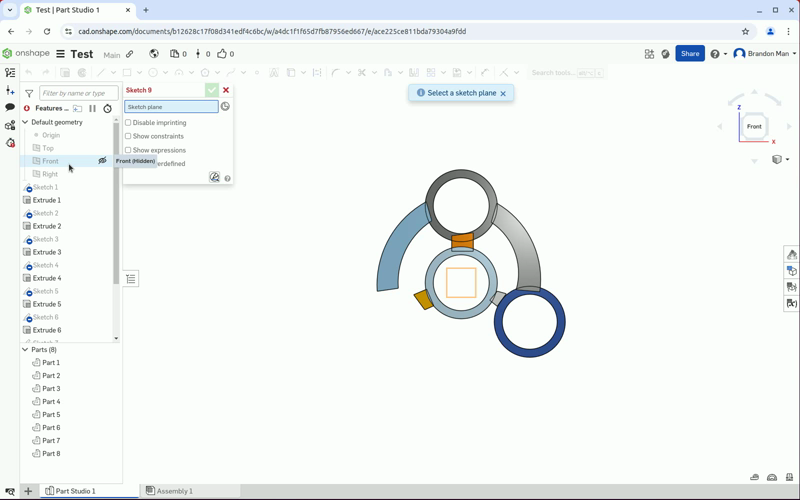
click(69, 163)
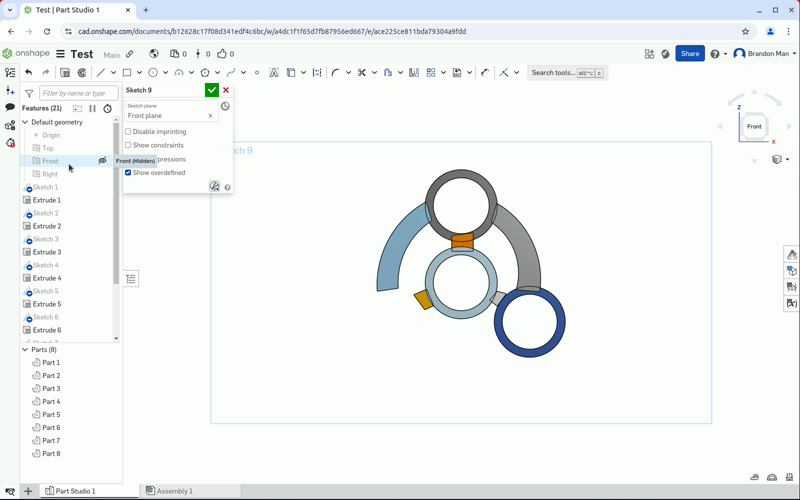
mouse_move(73, 352)
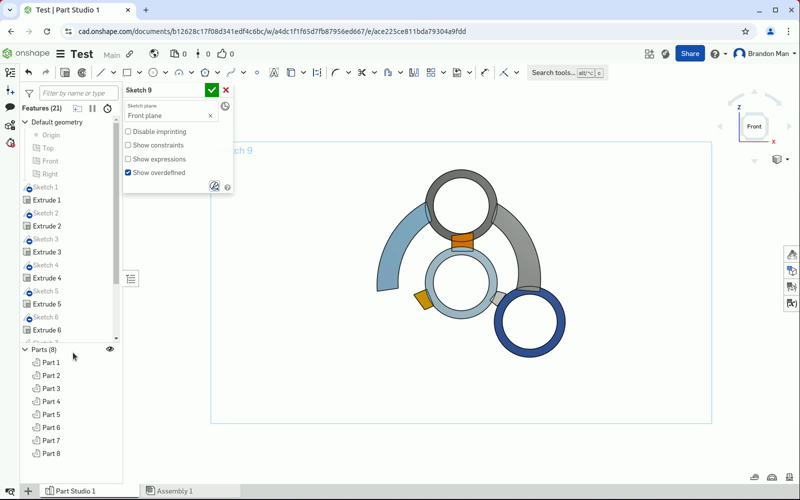
key(y)
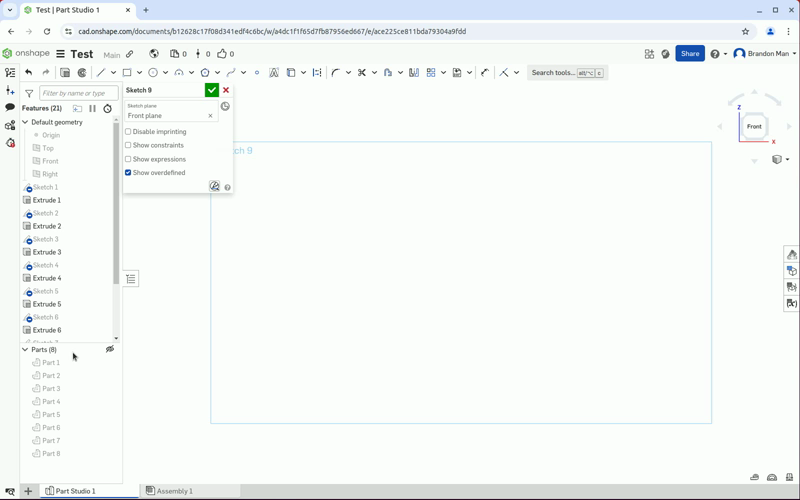
key(c)
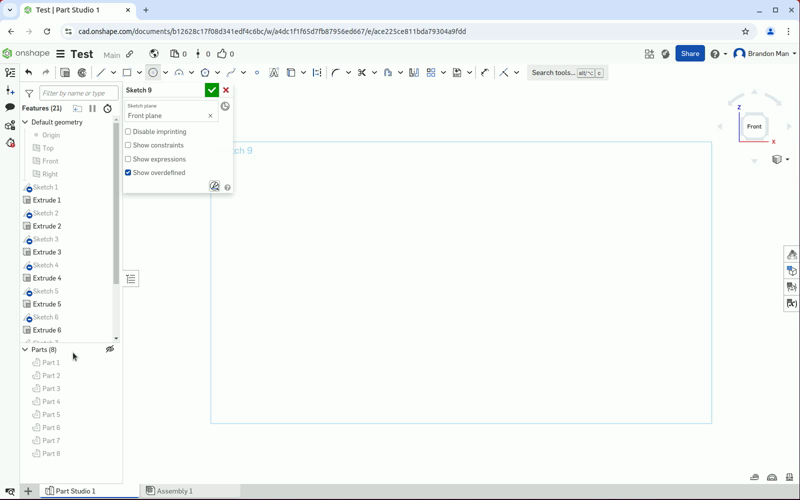
key_down(shift)
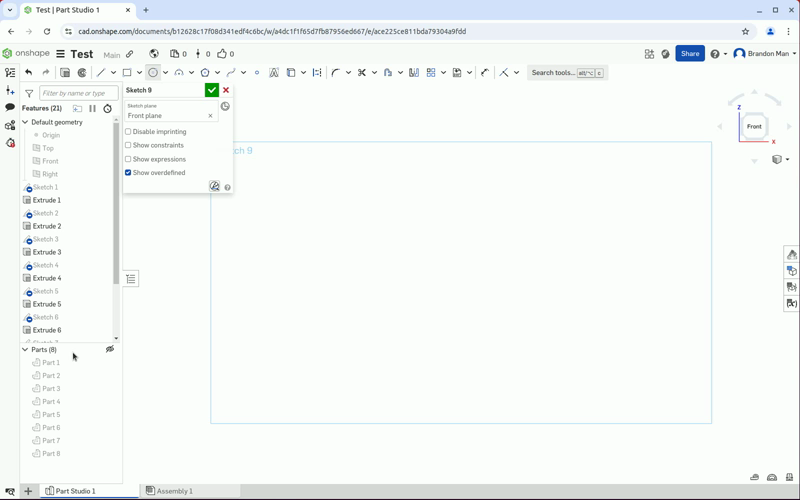
mouse_move(394, 321)
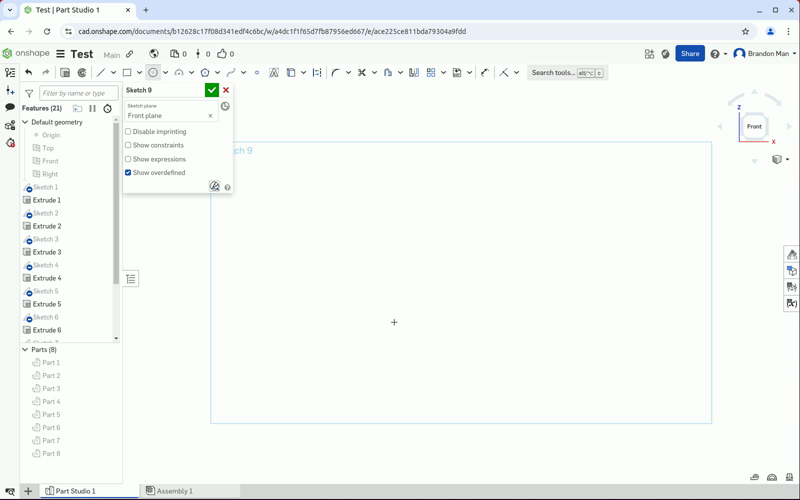
click(394, 321)
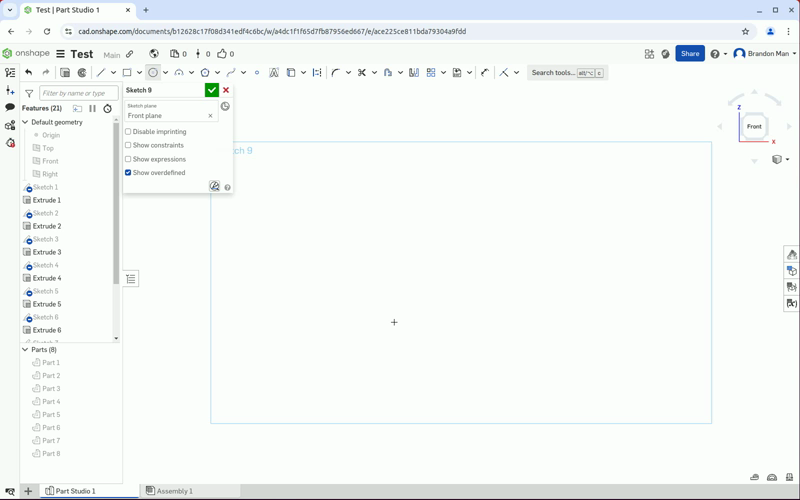
key_up(shift)
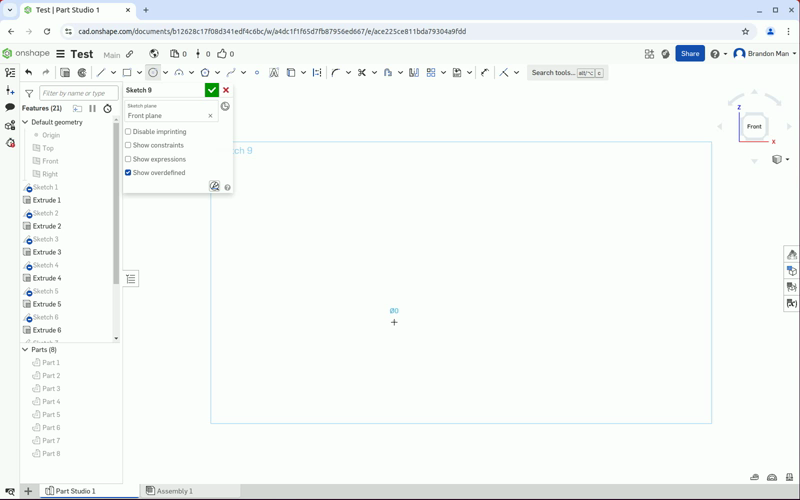
mouse_move(430, 321)
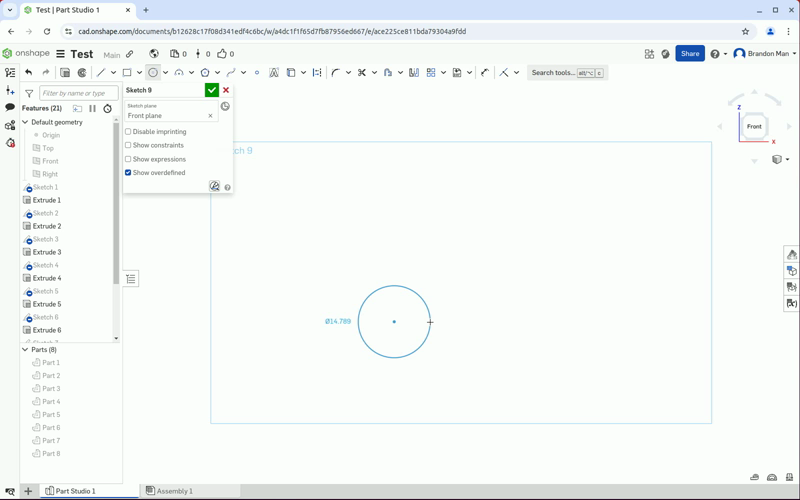
click(430, 321)
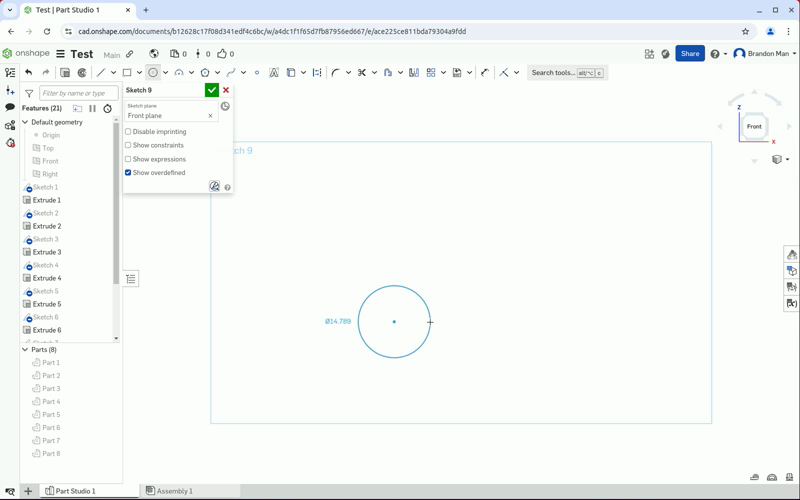
key(esc)
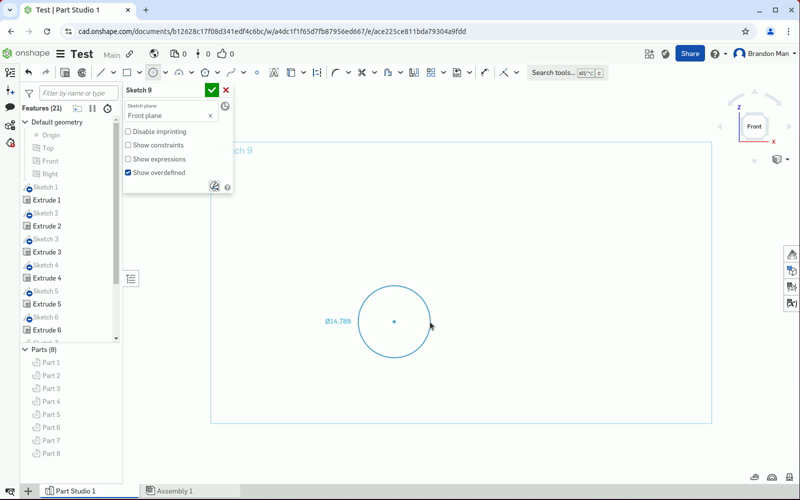
key(c)
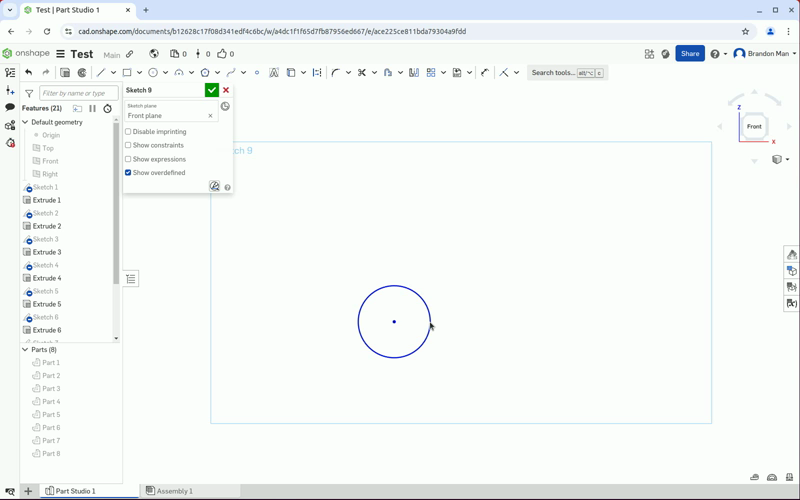
key_down(shift)
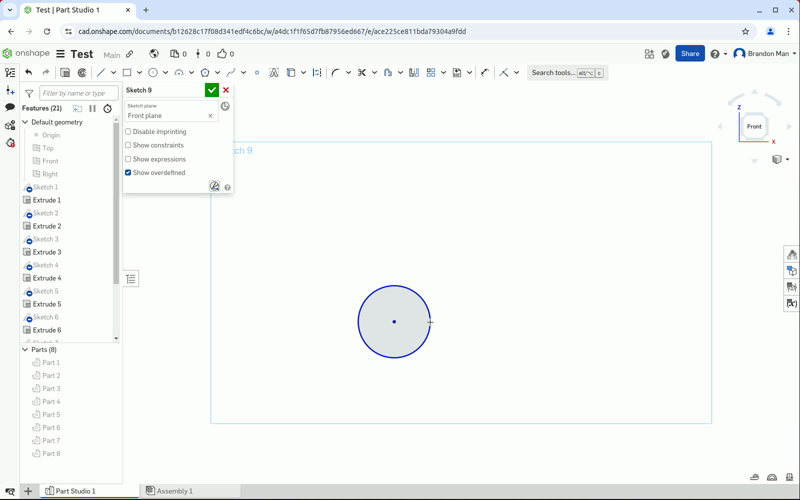
mouse_move(394, 321)
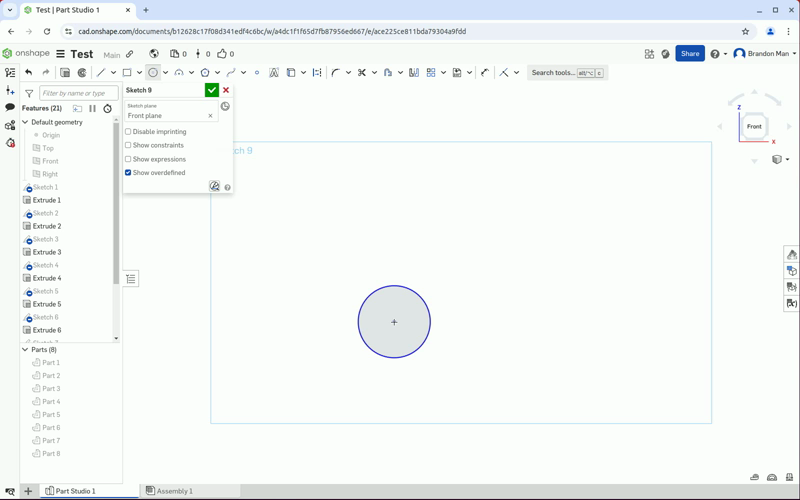
click(394, 321)
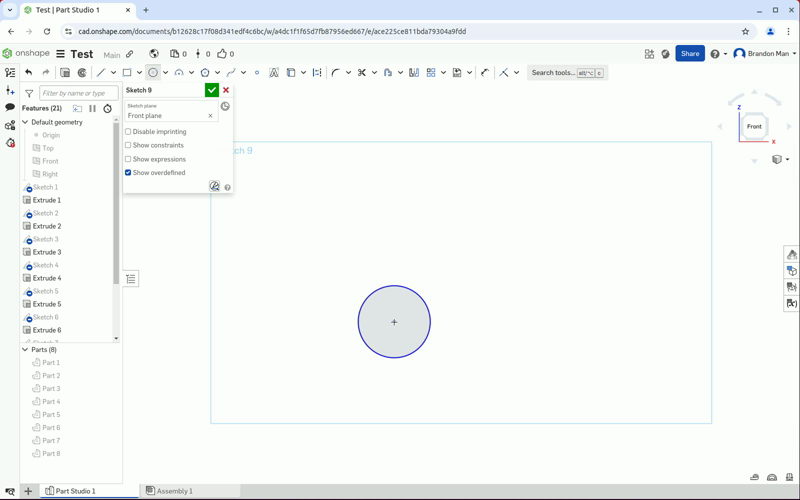
key_up(shift)
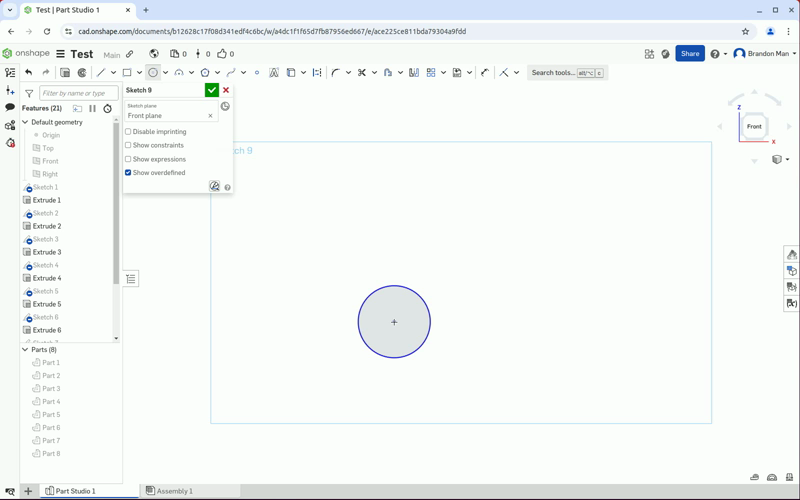
mouse_move(422, 321)
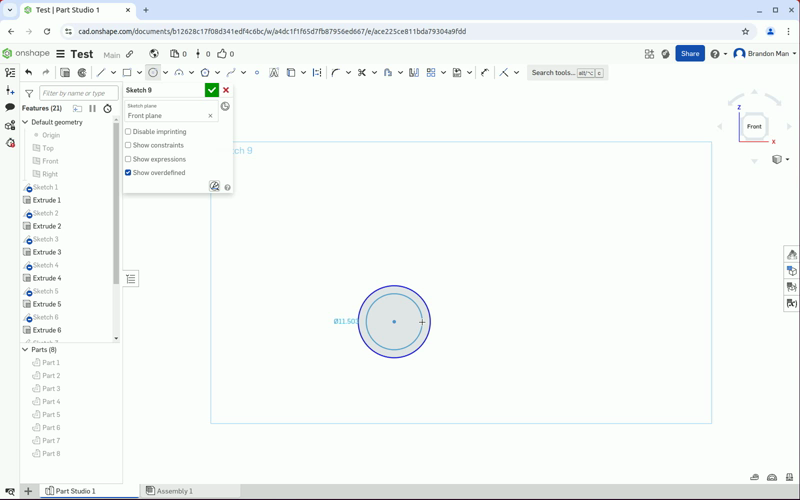
click(422, 321)
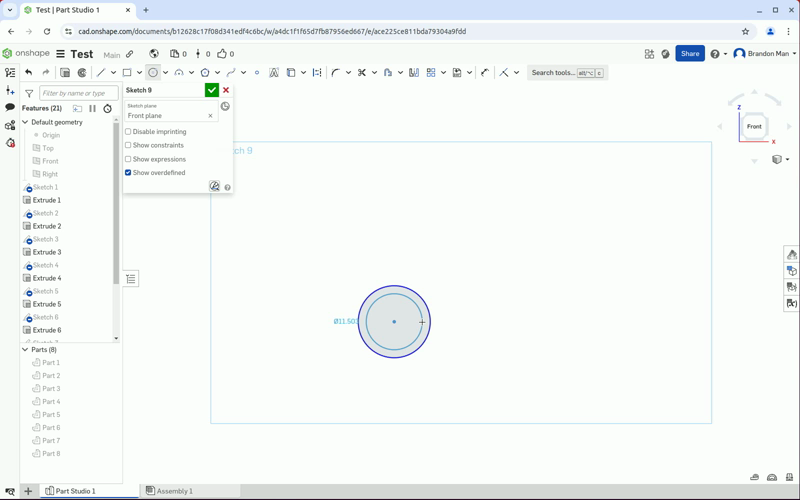
key(esc)
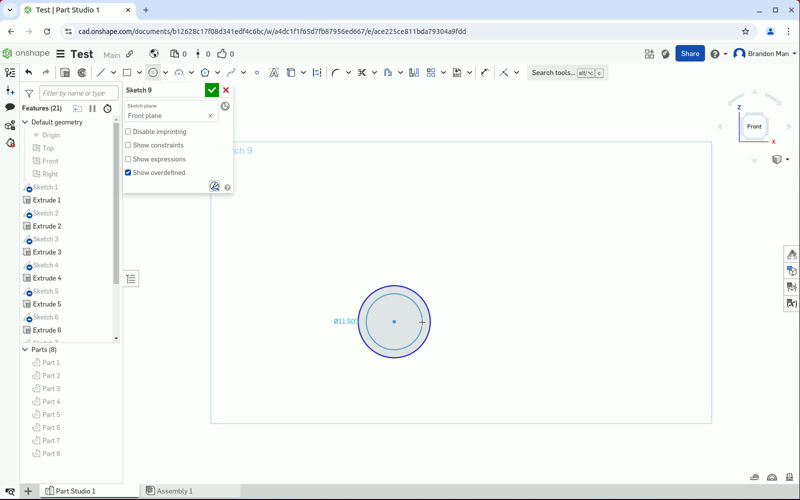
mouse_move(367, 333)
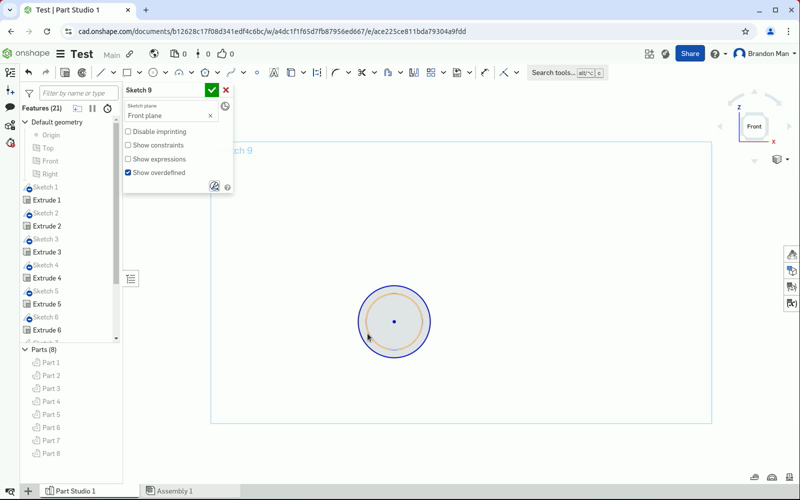
scroll(6)
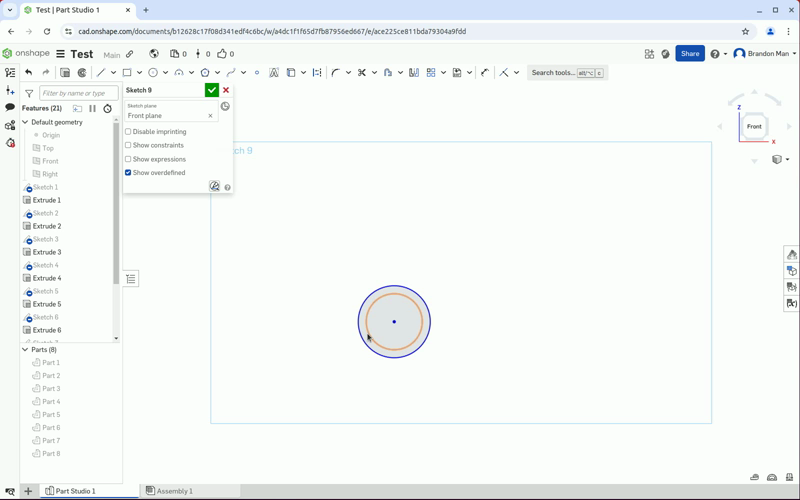
scroll(6)
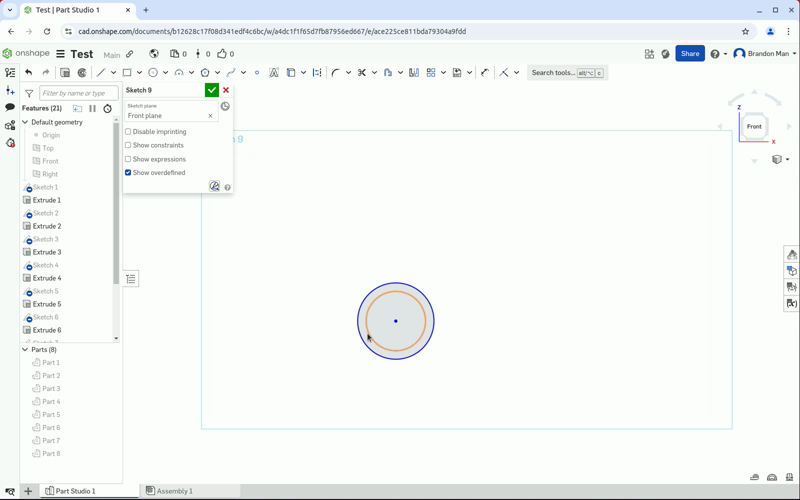
scroll(6)
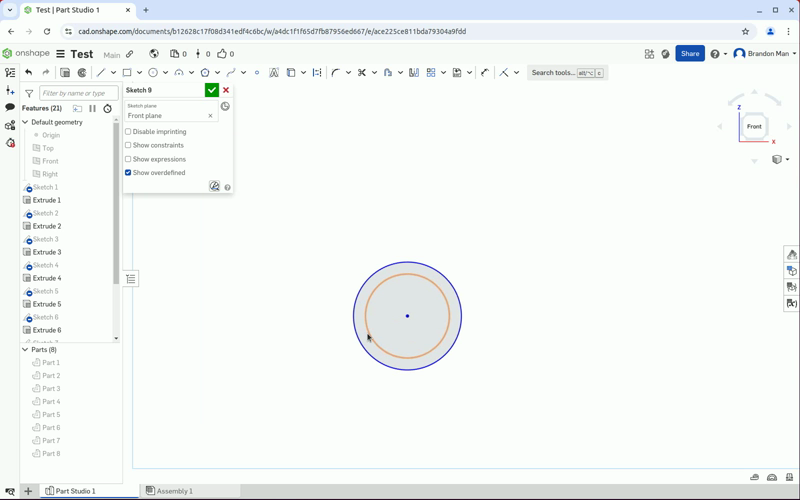
scroll(6)
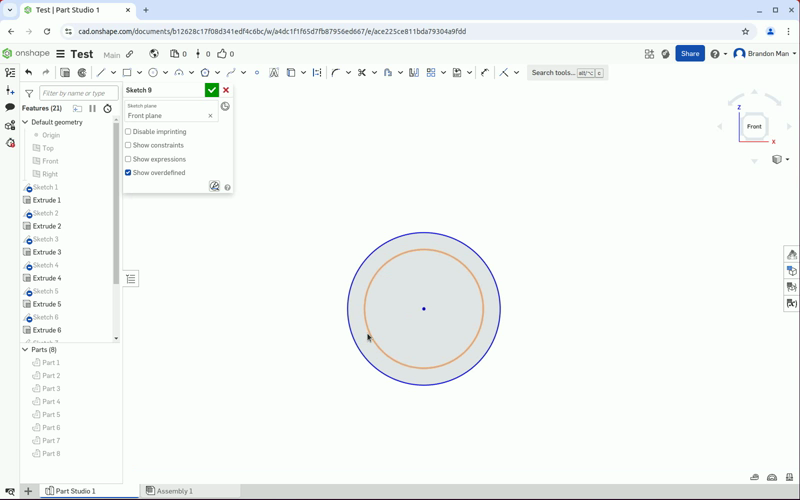
scroll(6)
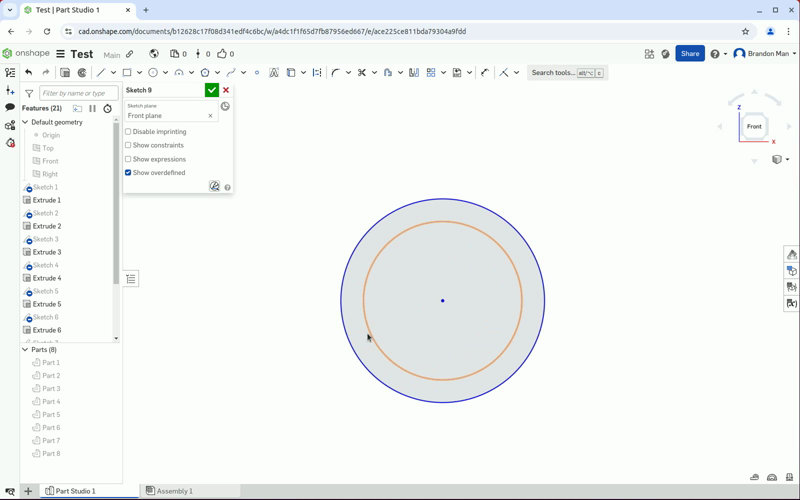
scroll(6)
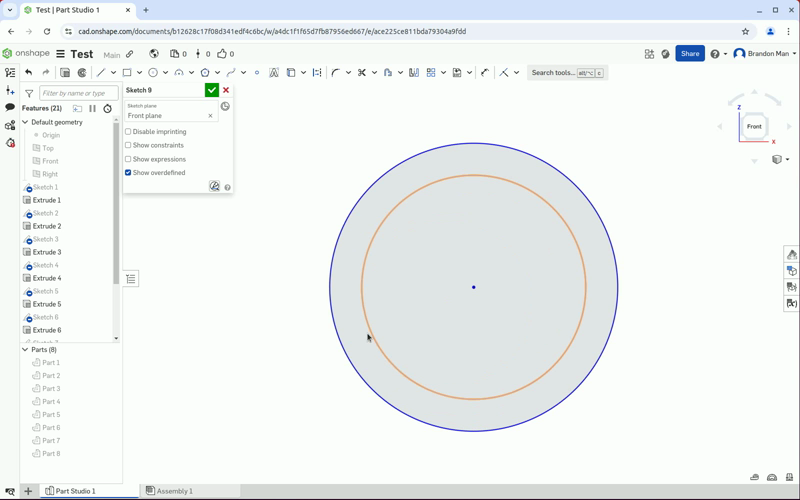
scroll(6)
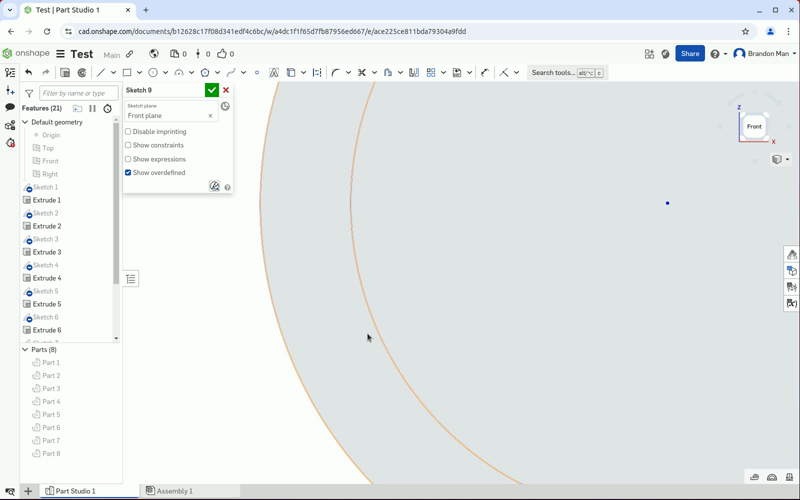
click(367, 333)
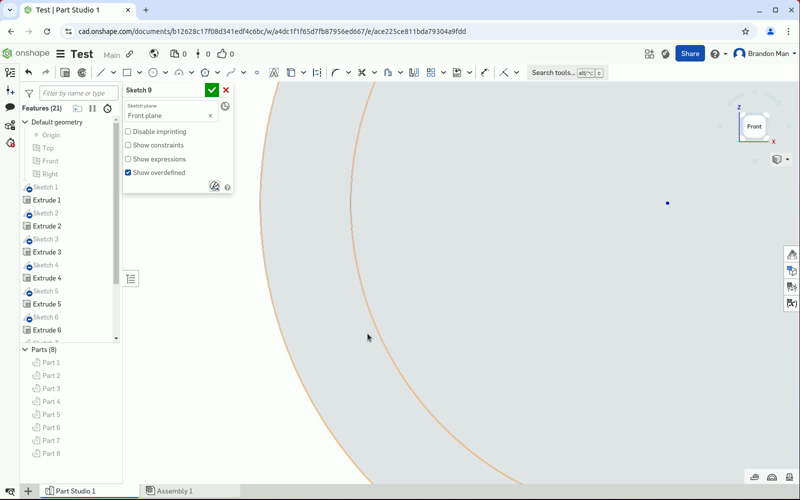
scroll(-6)
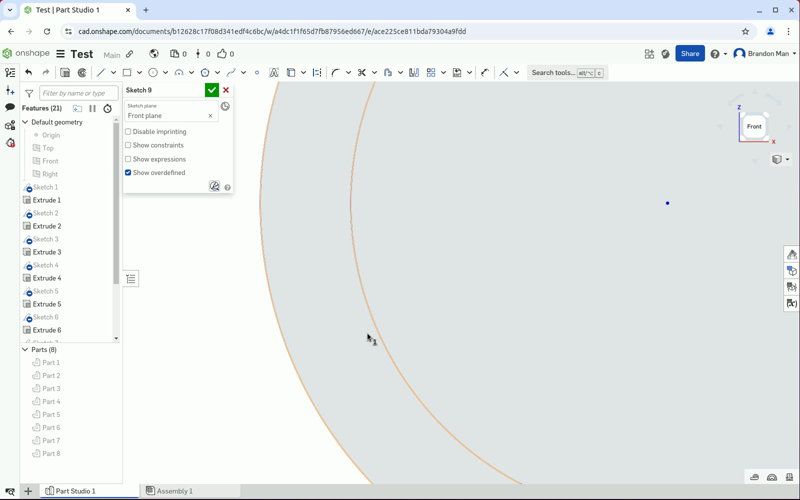
scroll(-6)
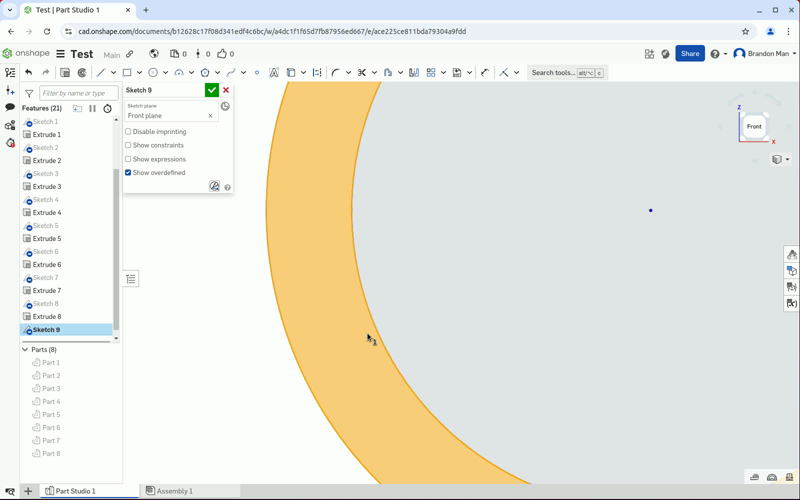
scroll(-6)
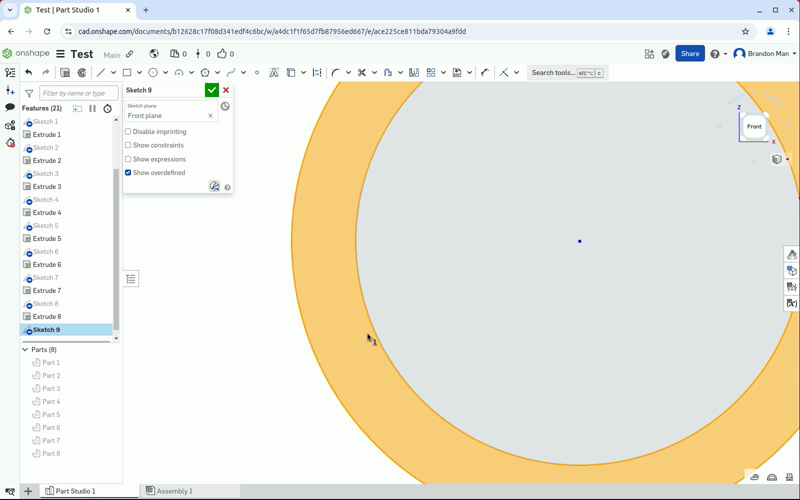
scroll(-6)
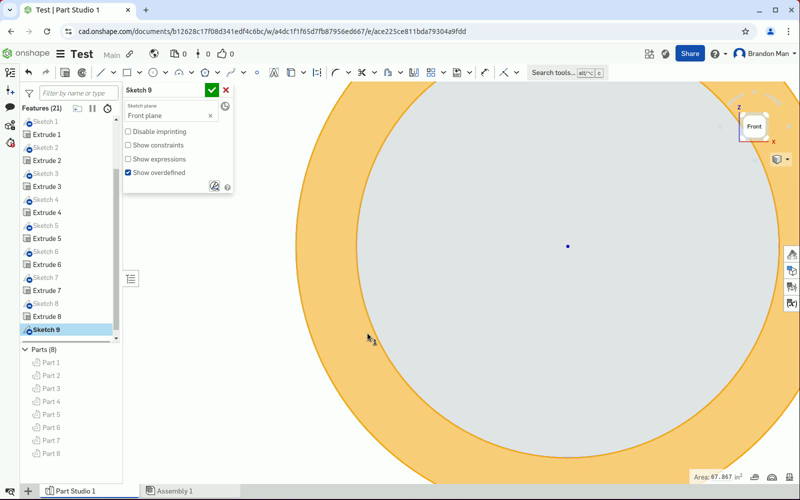
scroll(-6)
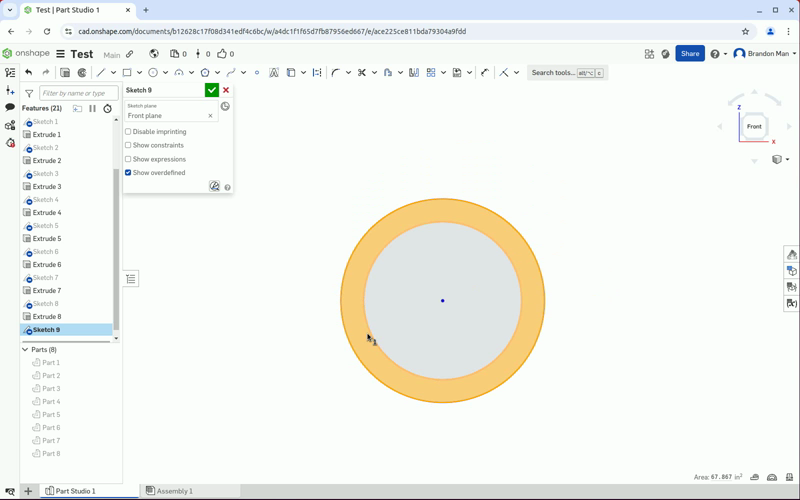
scroll(-6)
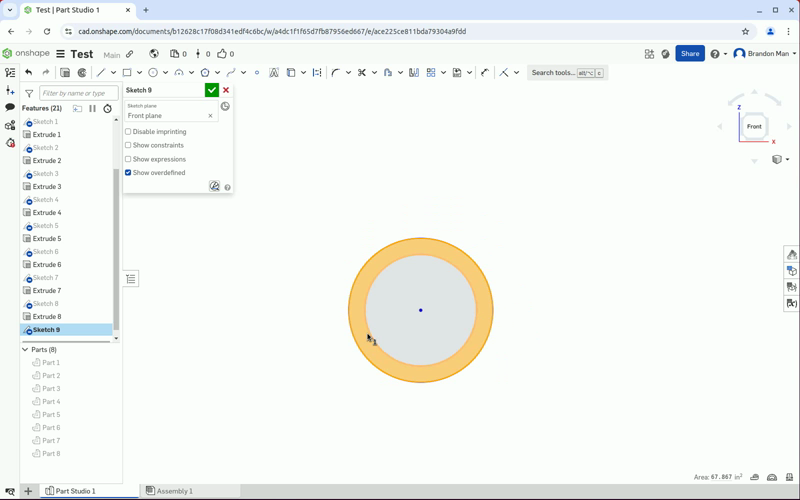
scroll(-6)
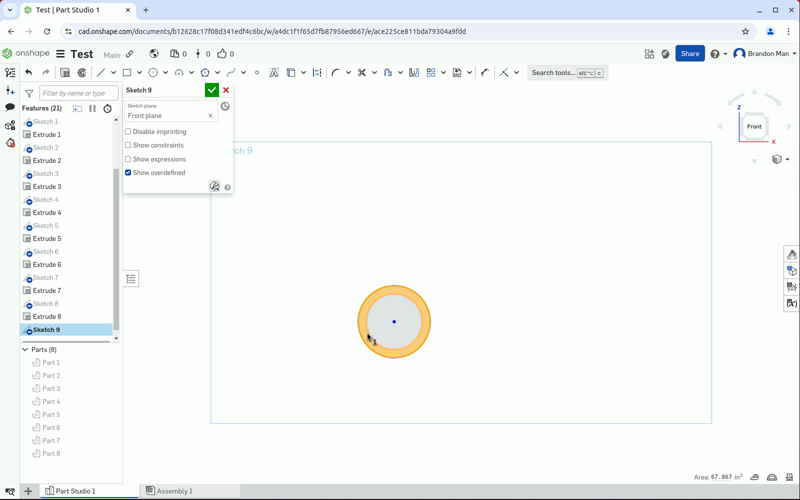
mouse_move(73, 352)
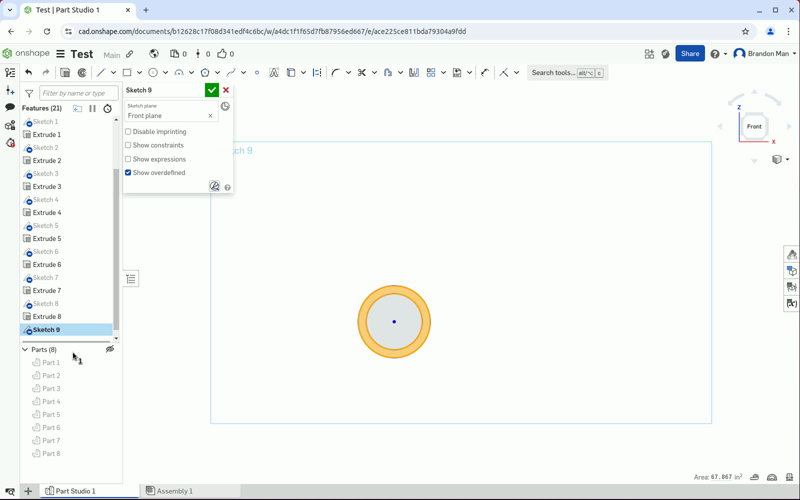
key(shift+y)
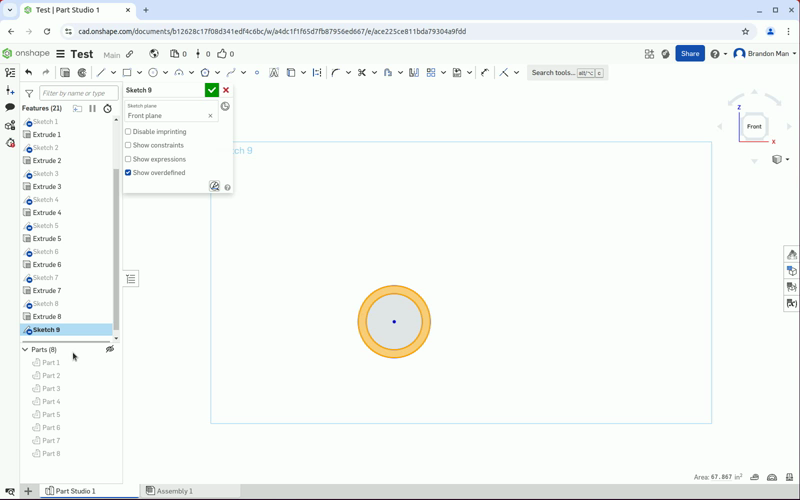
key(shift+e)
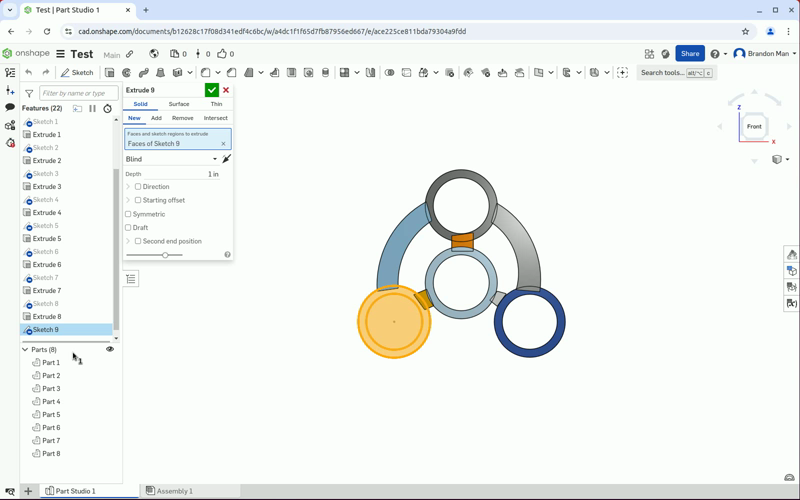
mouse_move(143, 106)
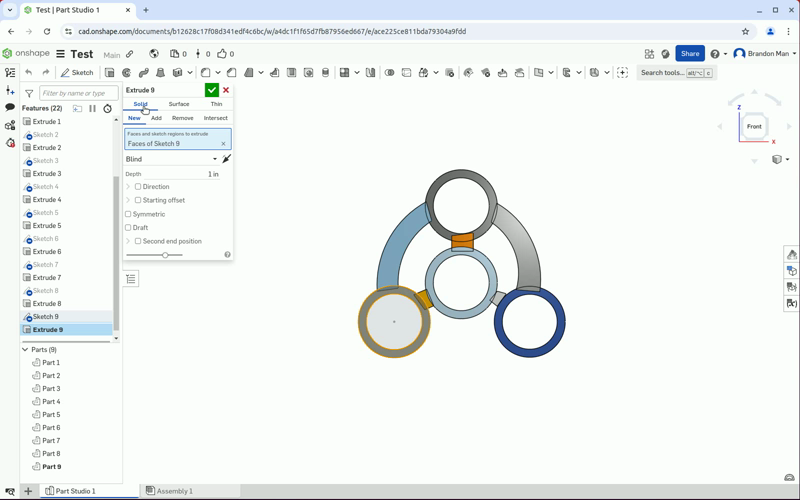
click(143, 106)
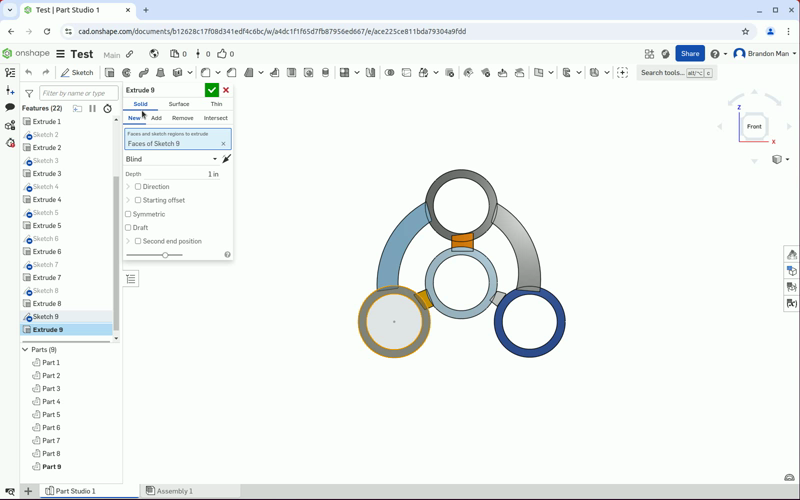
mouse_move(137, 120)
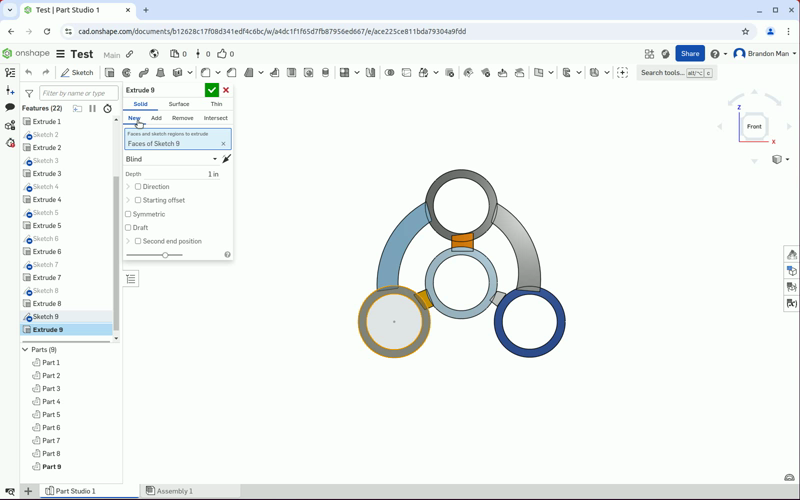
click(137, 120)
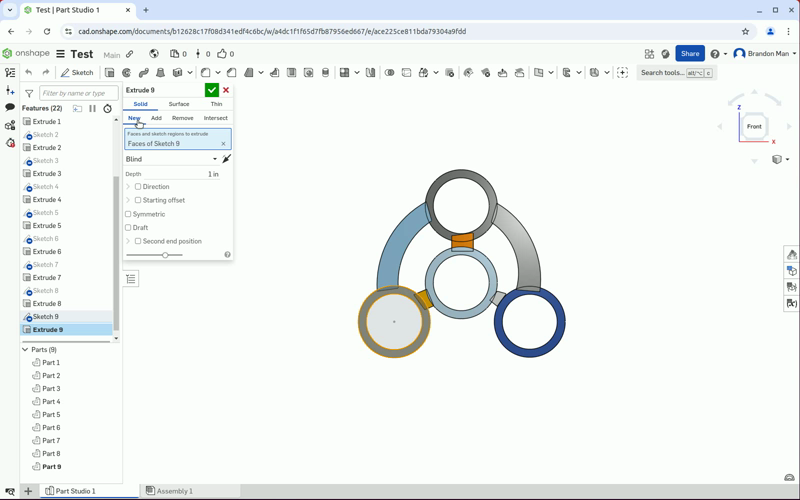
key(tab, 4)
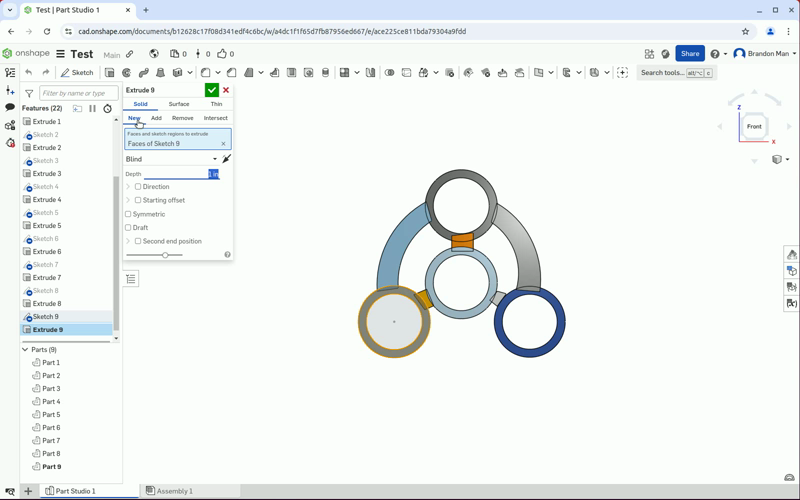
text(12.758)
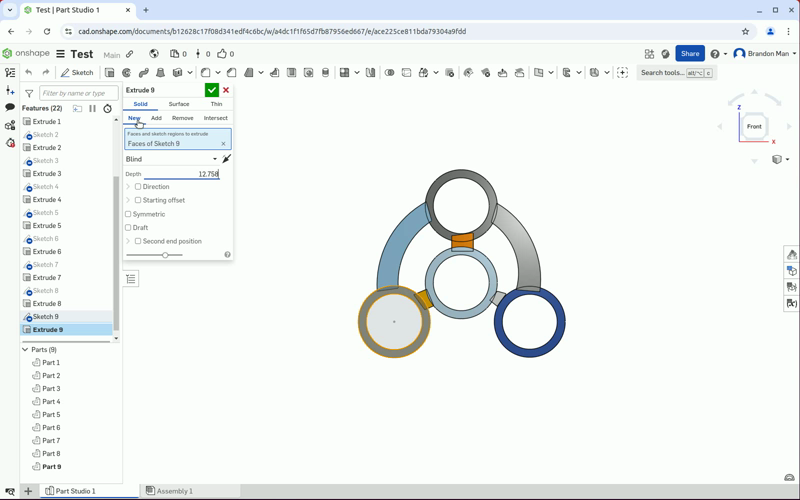
key(enter)
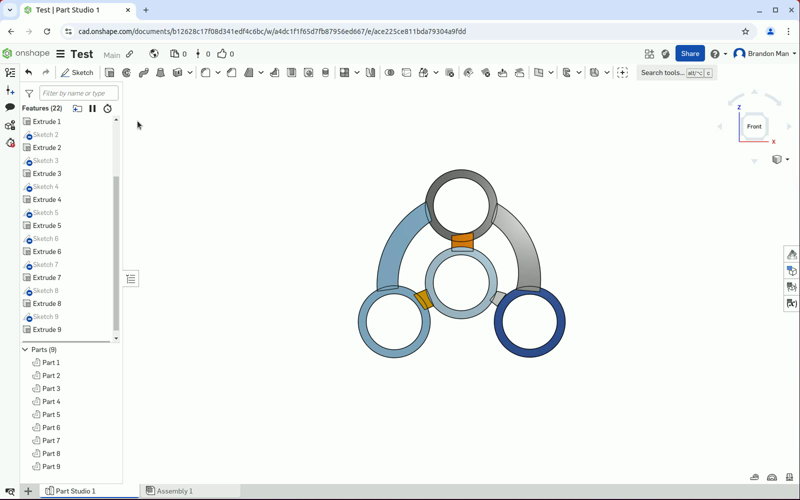
key(shift+h)
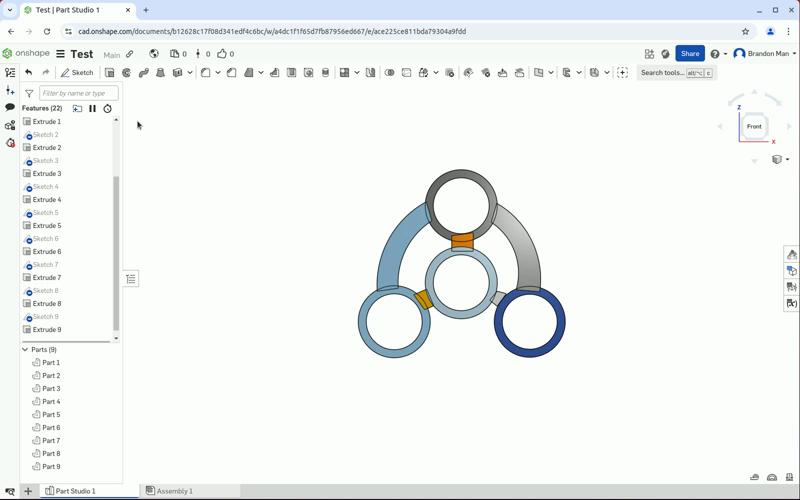
key(shift+h)
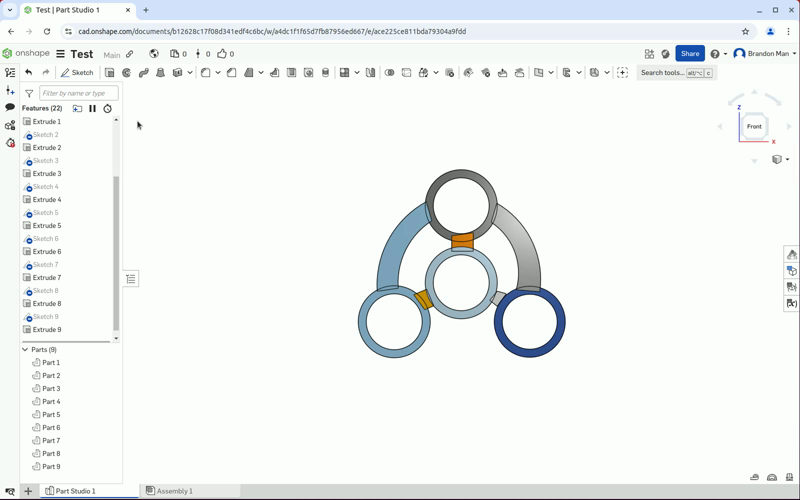
mouse_move(69, 111)
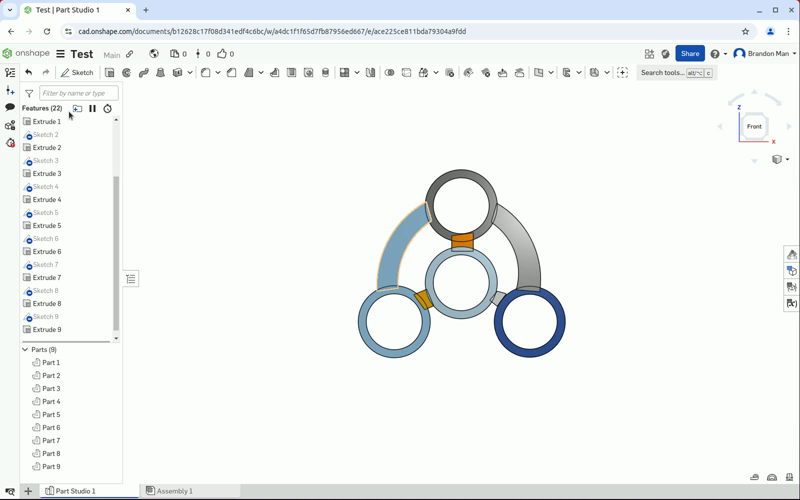
click(69, 111)
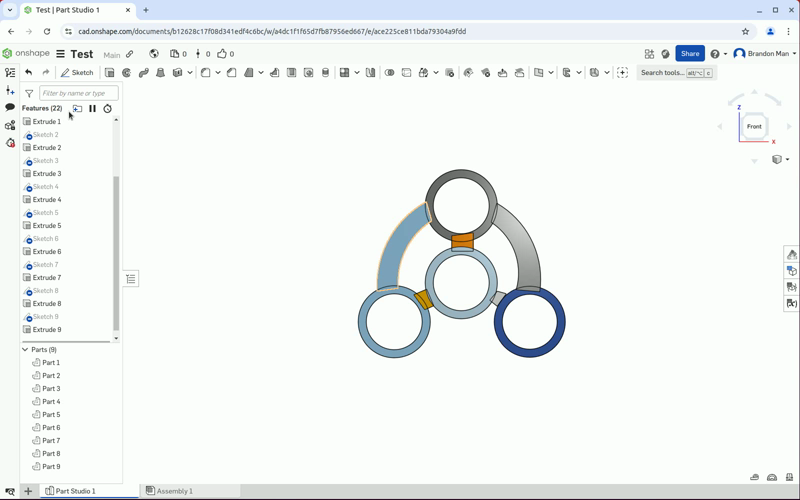
key(shift+s)
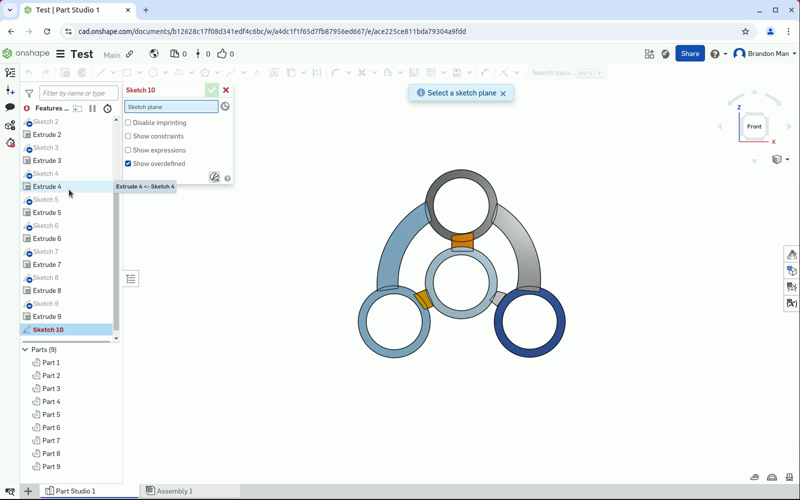
scroll(3)
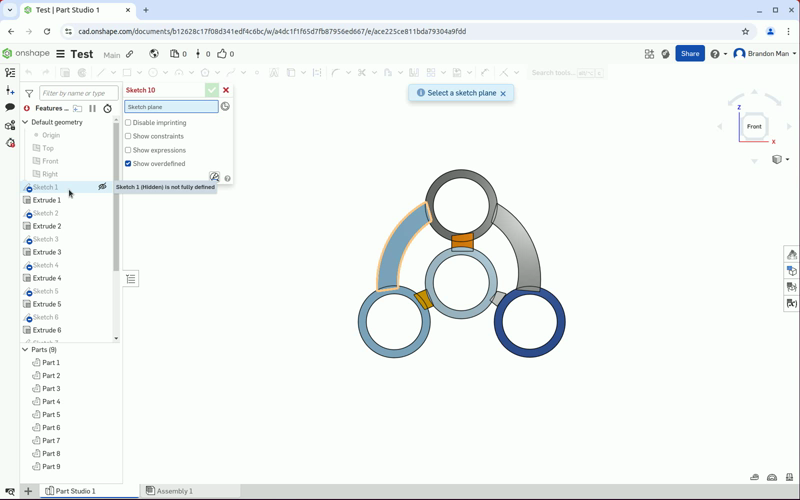
mouse_move(69, 163)
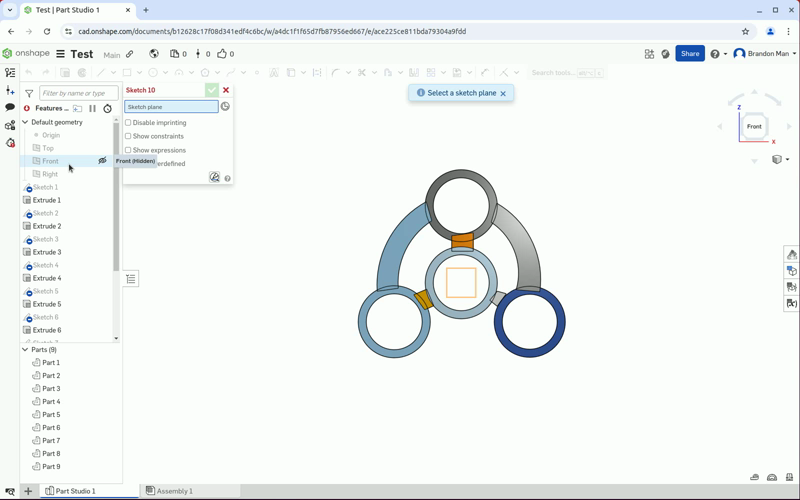
click(69, 163)
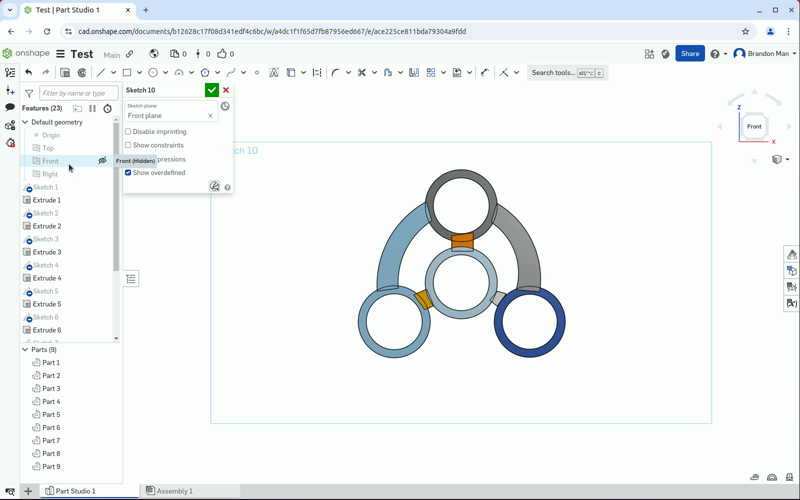
mouse_move(73, 352)
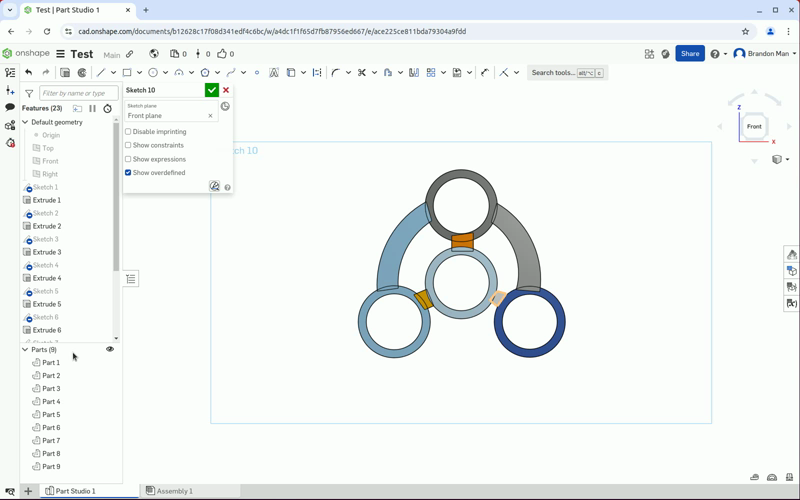
key(y)
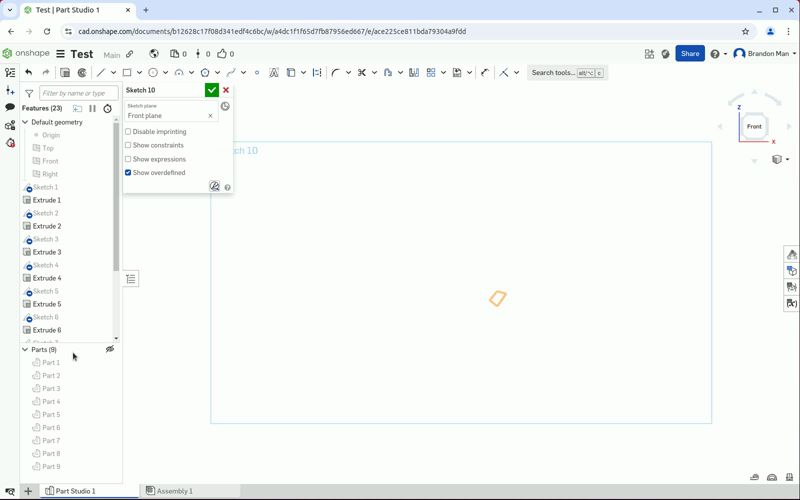
key(a)
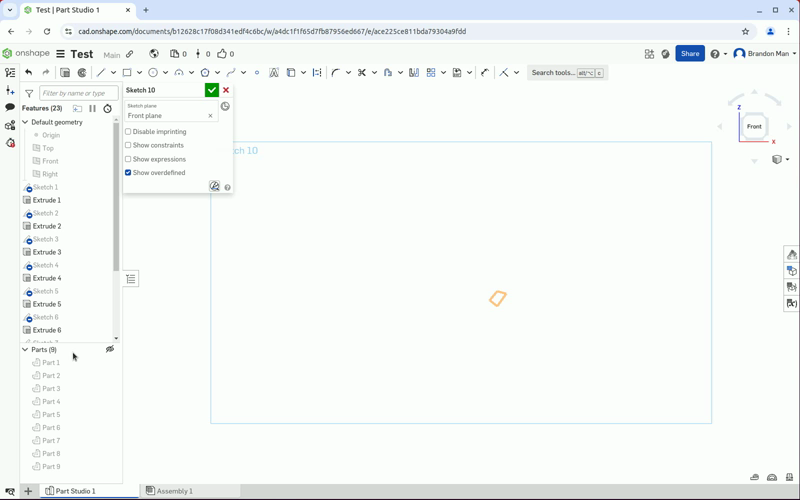
key_down(shift)
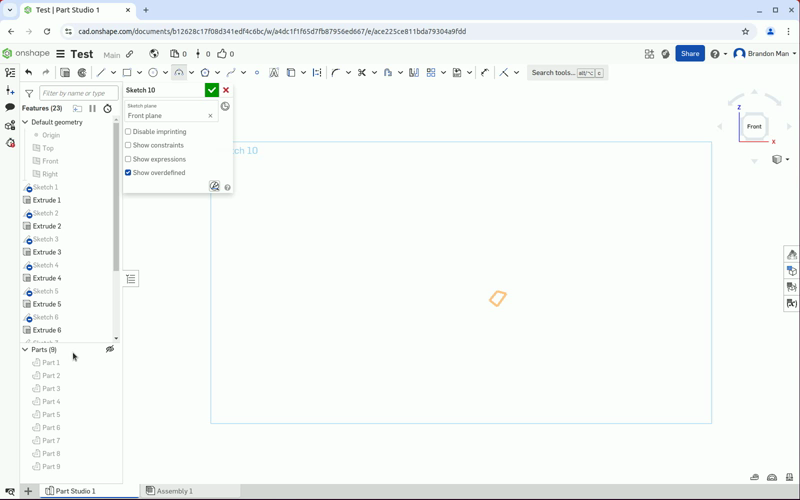
mouse_move(409, 354)
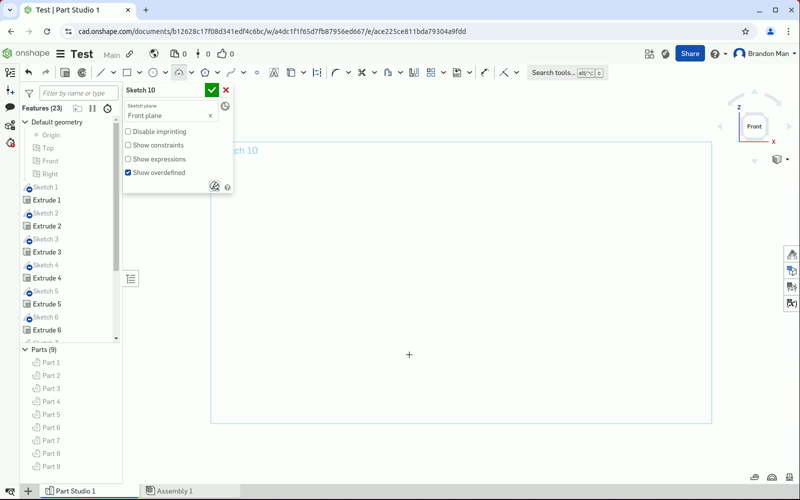
click(409, 354)
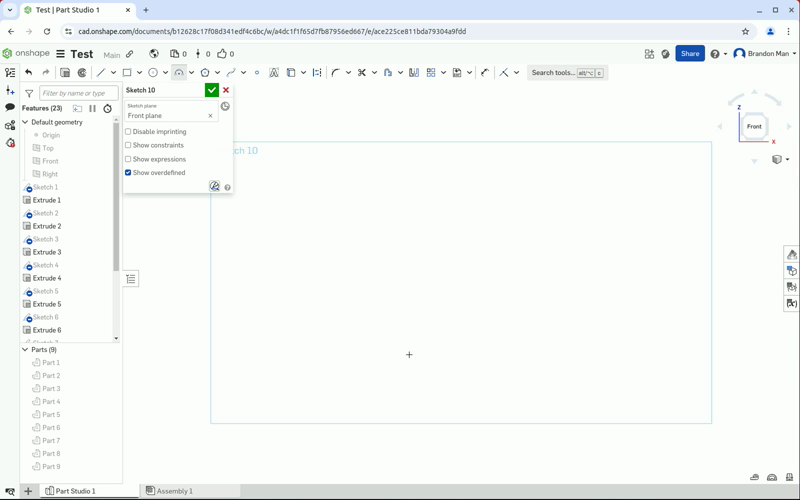
key_up(shift)
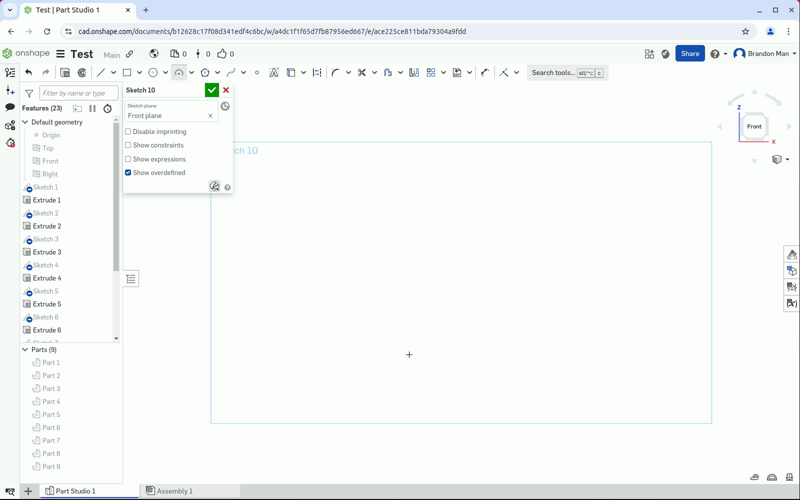
key_down(shift)
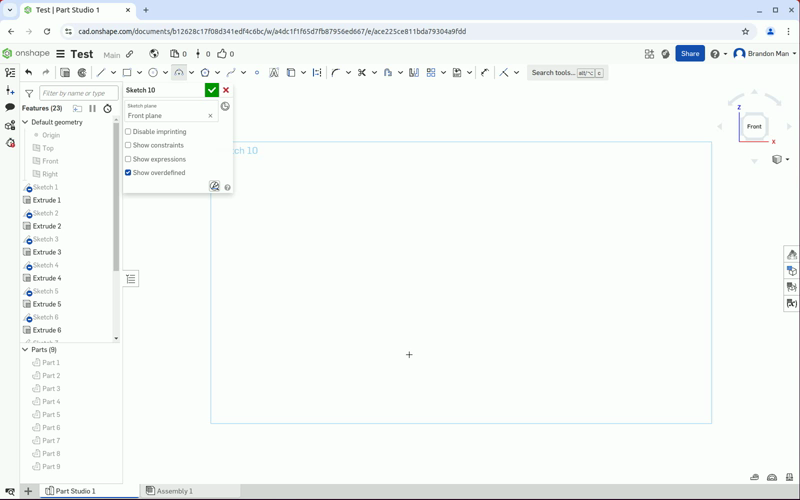
mouse_move(516, 354)
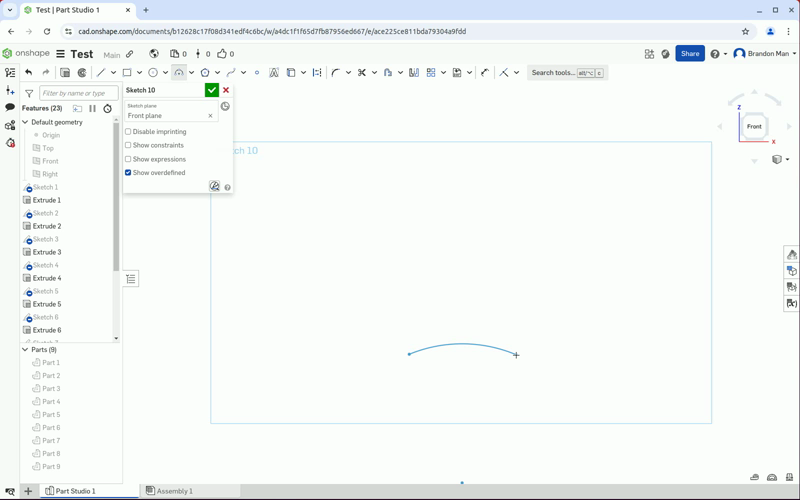
click(516, 354)
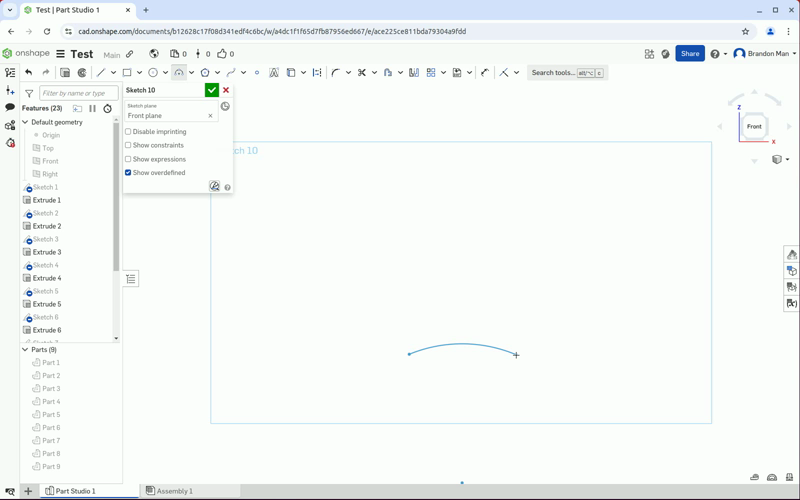
mouse_move(462, 371)
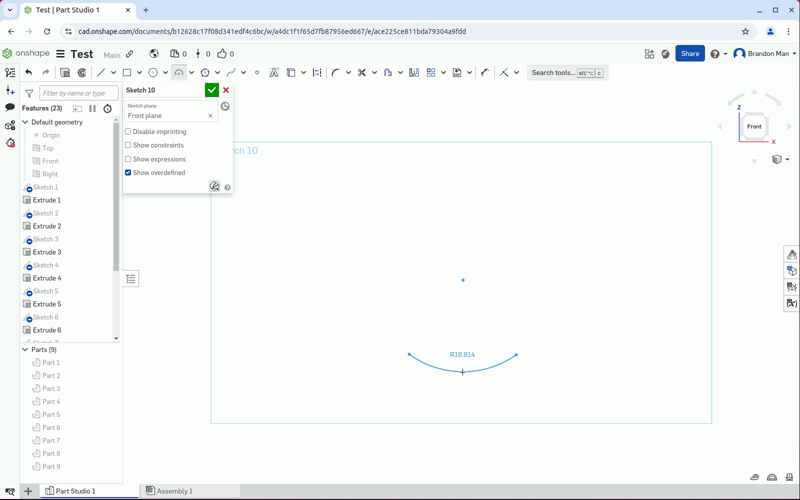
click(462, 371)
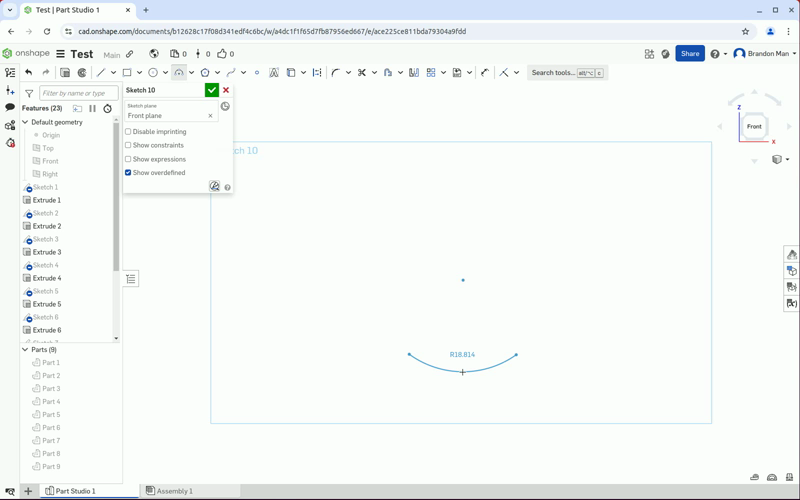
key_up(shift)
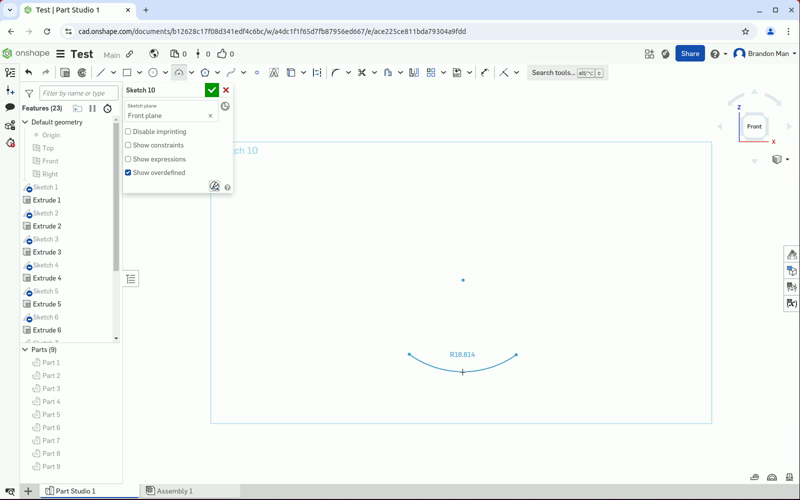
key(esc)
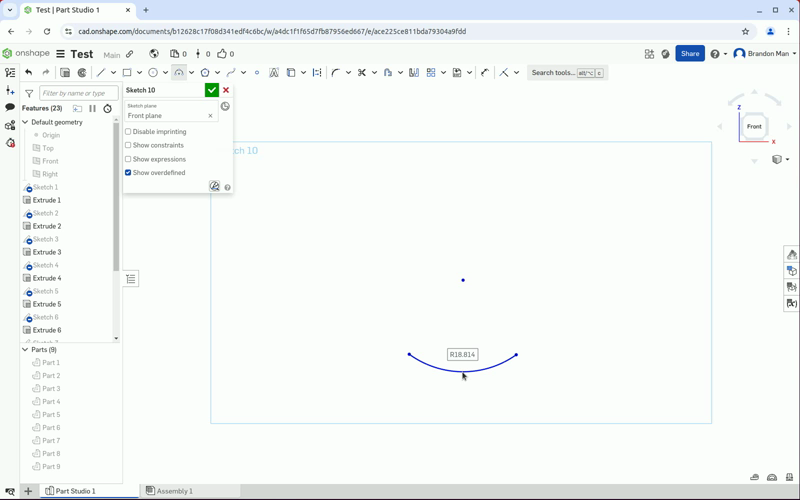
key(l)
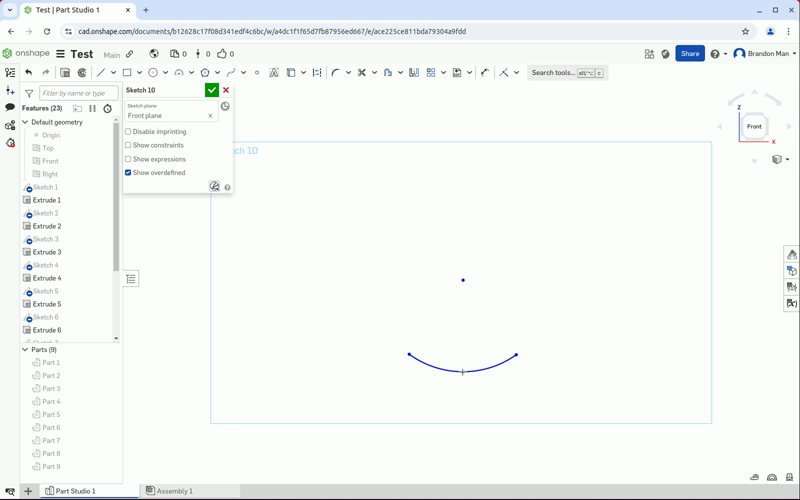
mouse_move(516, 354)
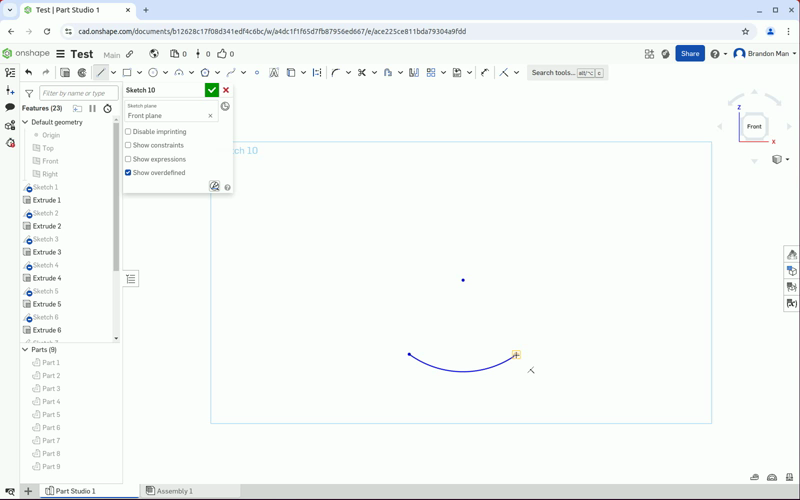
click(516, 354)
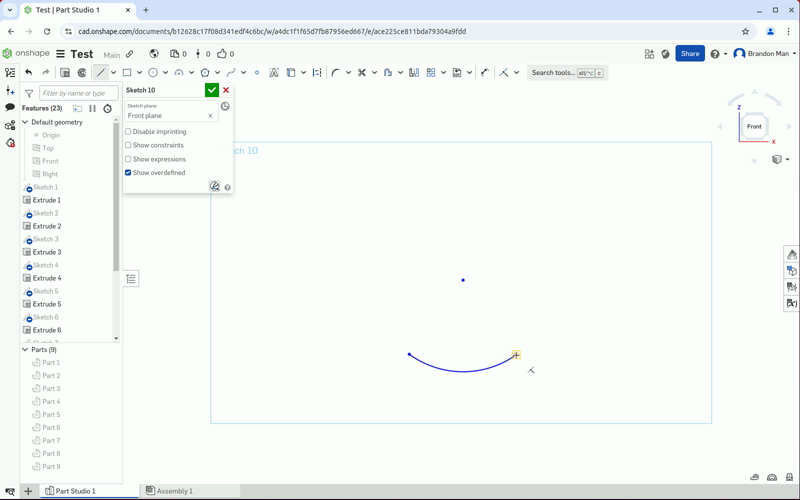
key_down(shift)
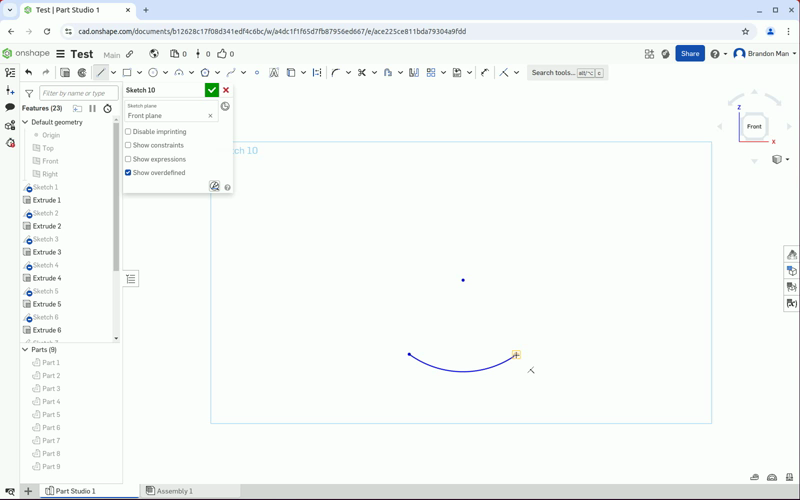
mouse_move(546, 354)
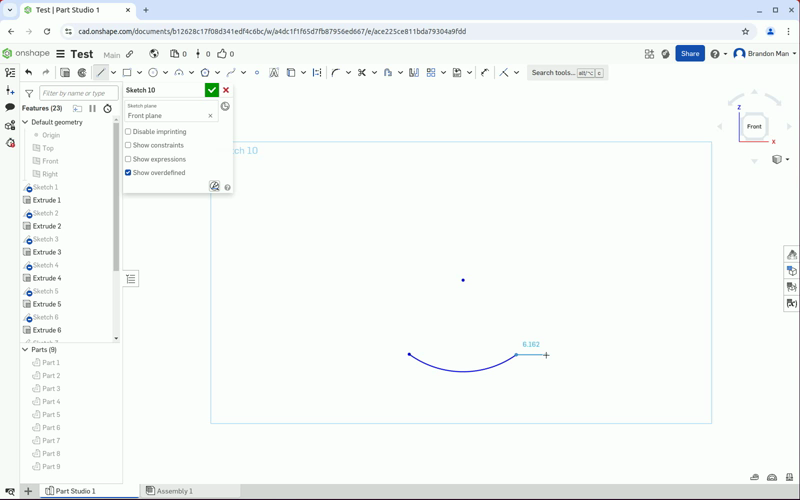
mouse_move(496, 338)
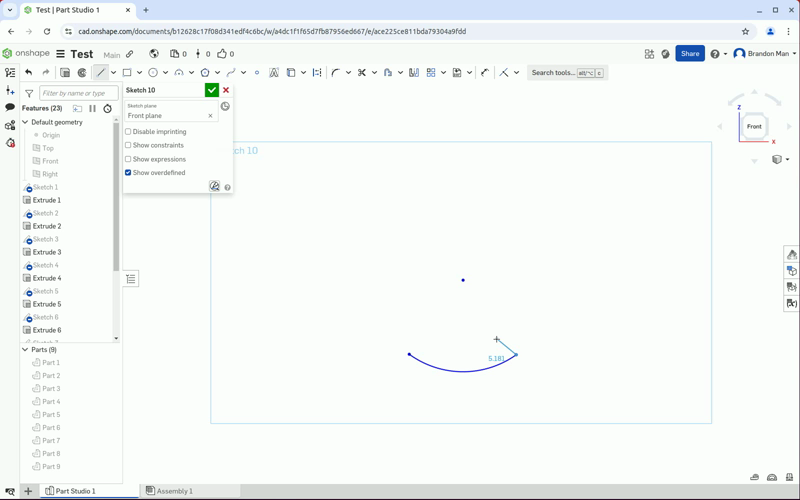
click(496, 338)
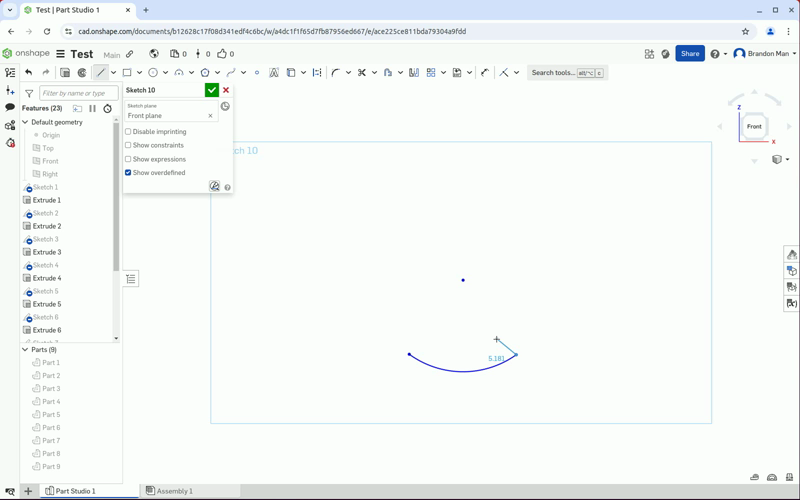
key_up(shift)
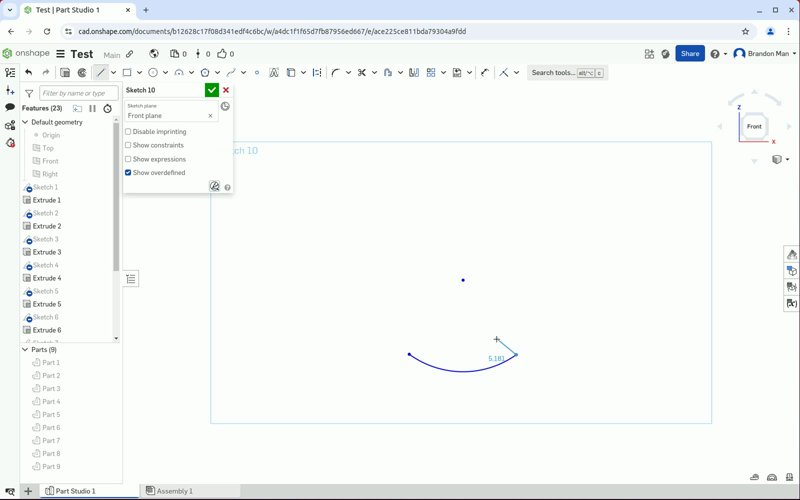
key(esc)
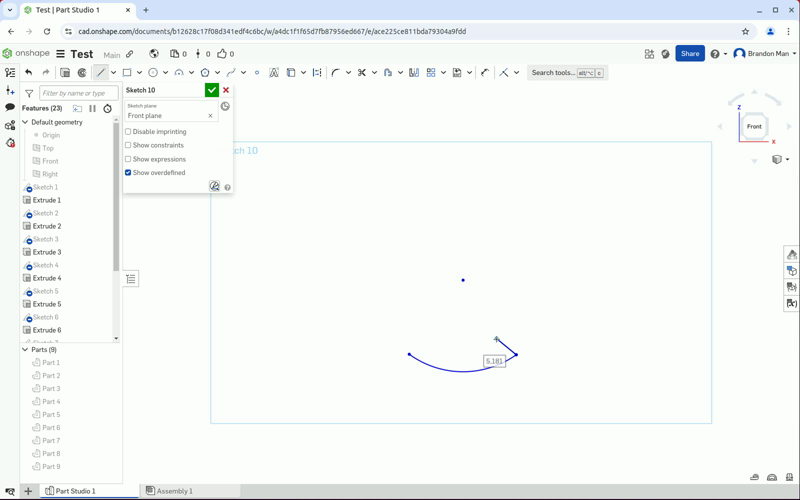
key(a)
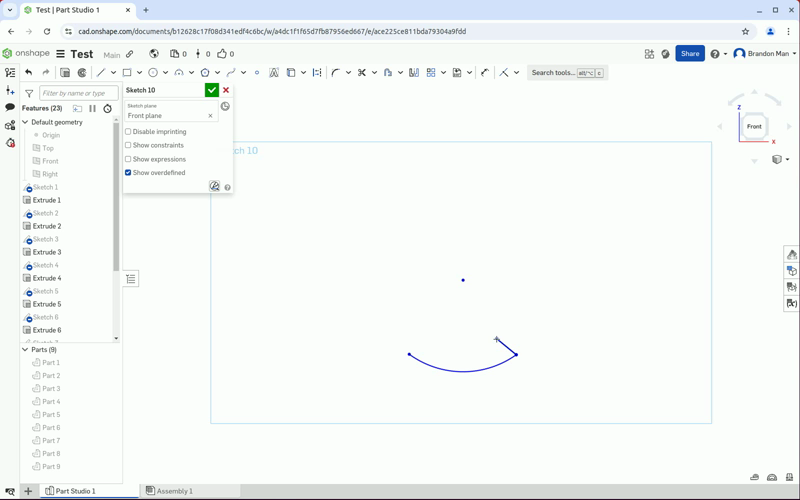
mouse_move(496, 338)
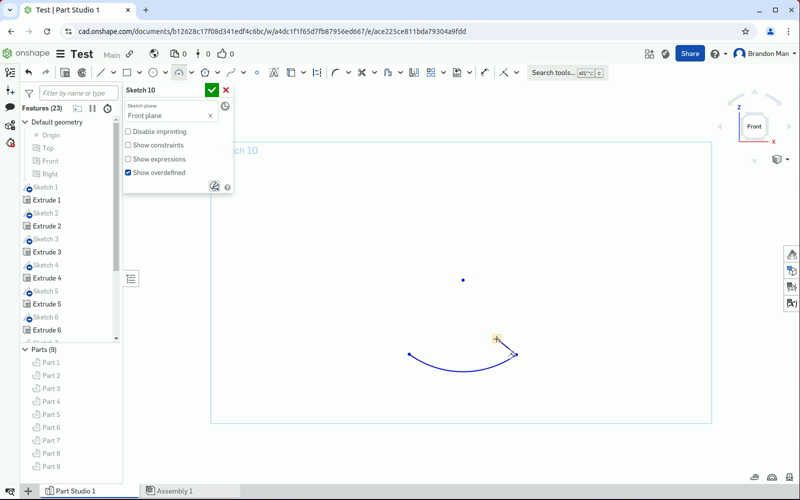
click(496, 338)
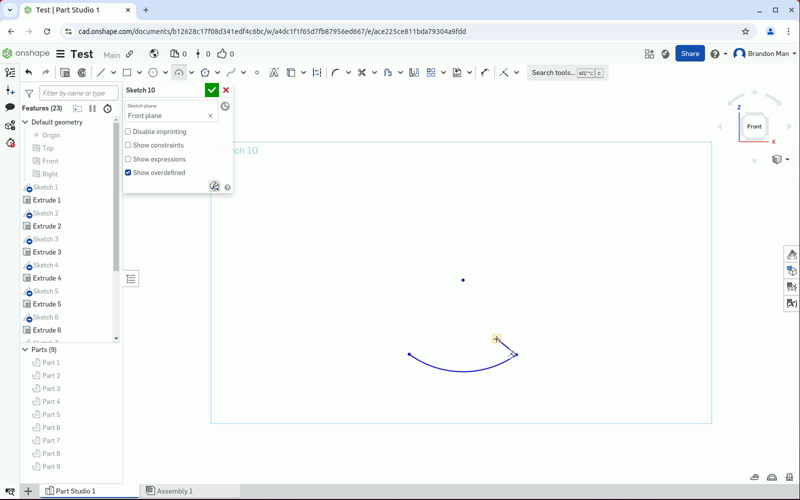
key_down(shift)
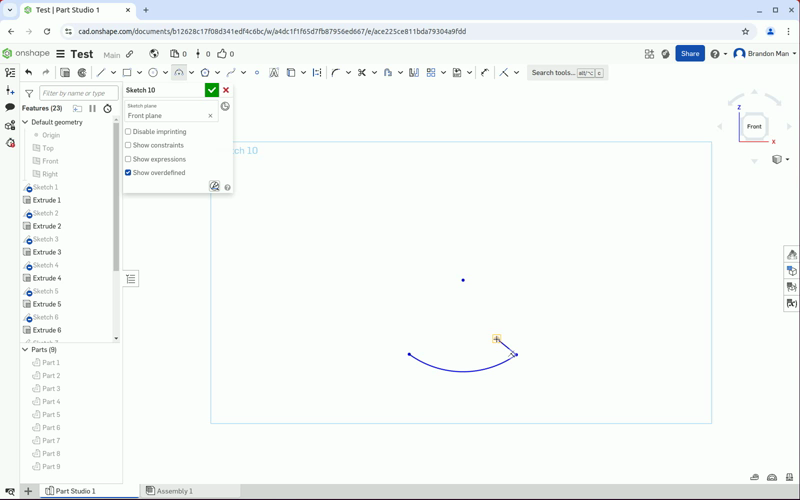
mouse_move(421, 338)
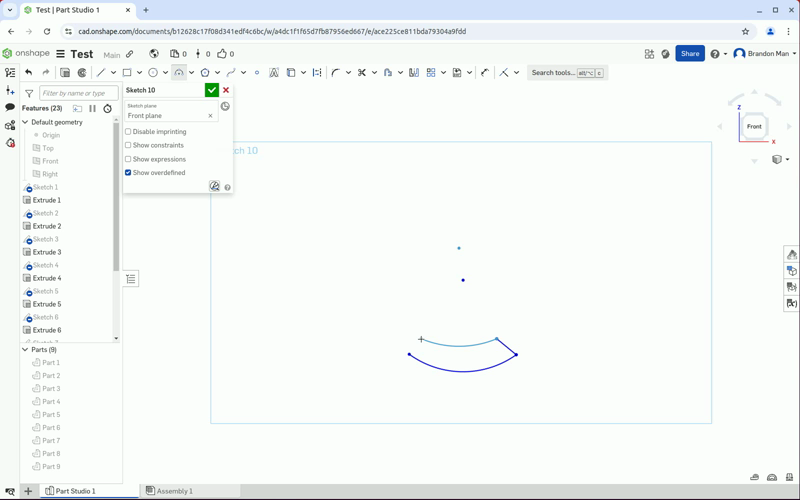
click(421, 338)
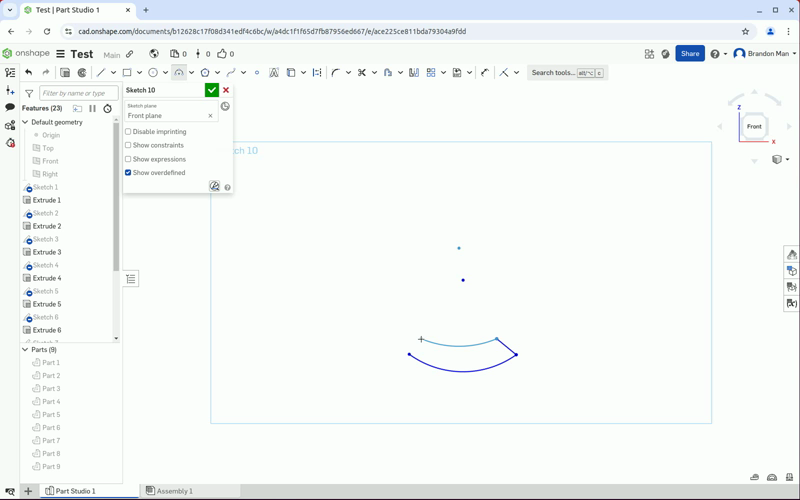
mouse_move(459, 351)
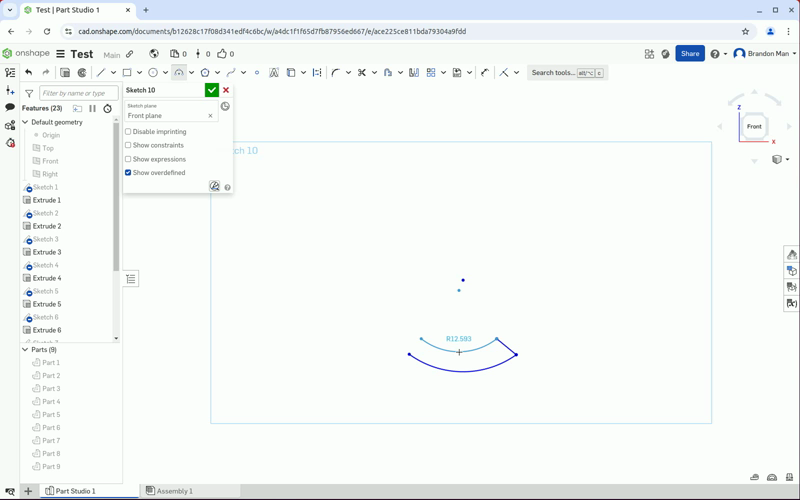
click(459, 351)
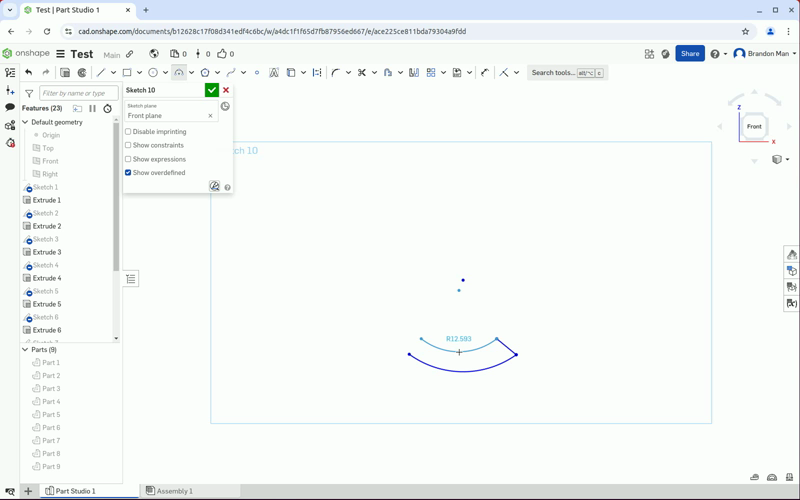
key_up(shift)
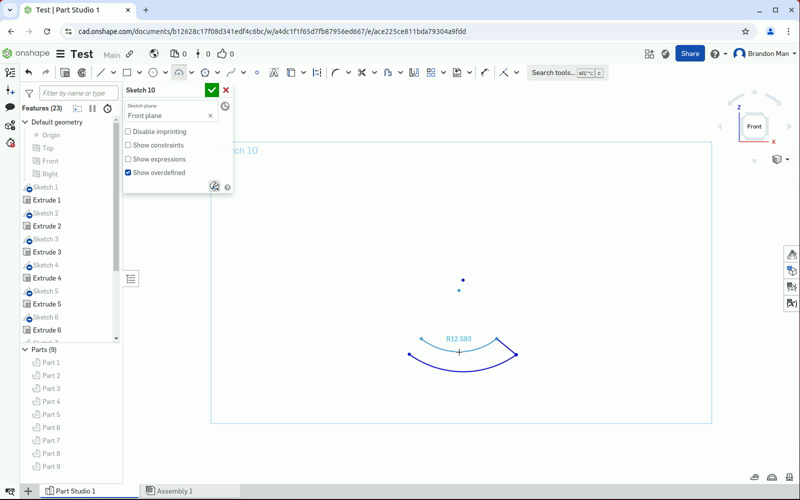
key(esc)
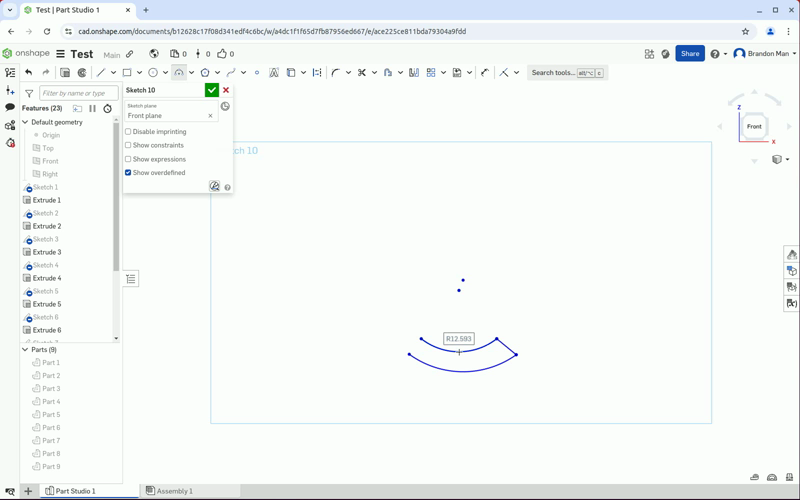
key(l)
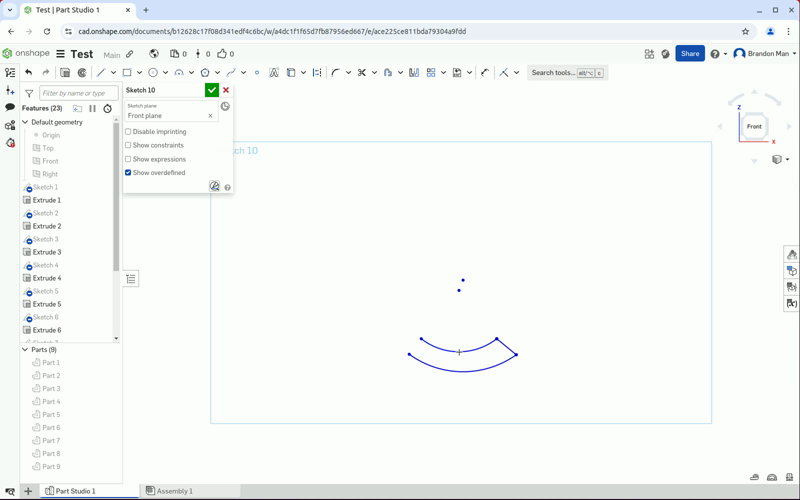
mouse_move(421, 338)
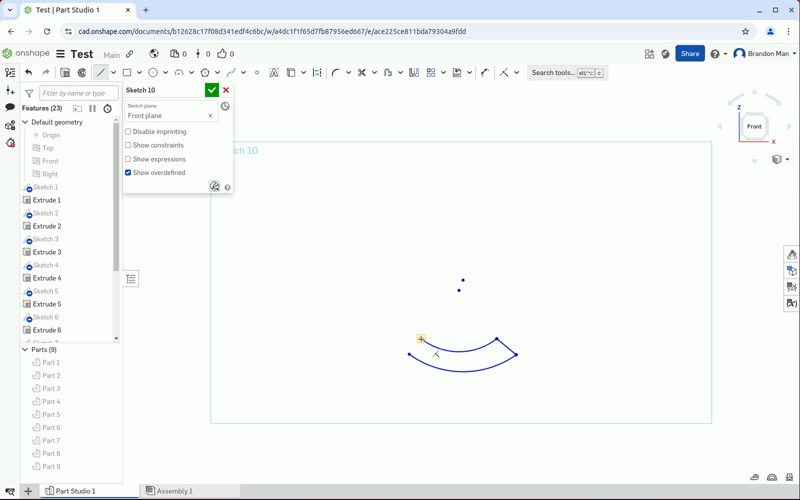
click(421, 338)
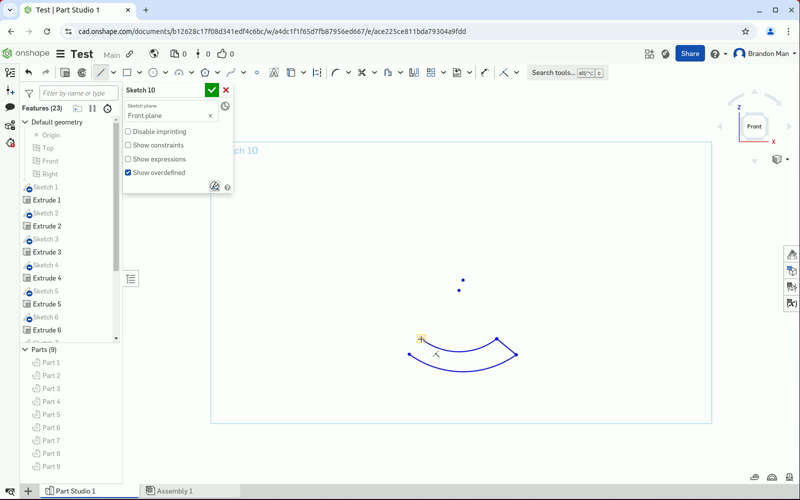
mouse_move(451, 338)
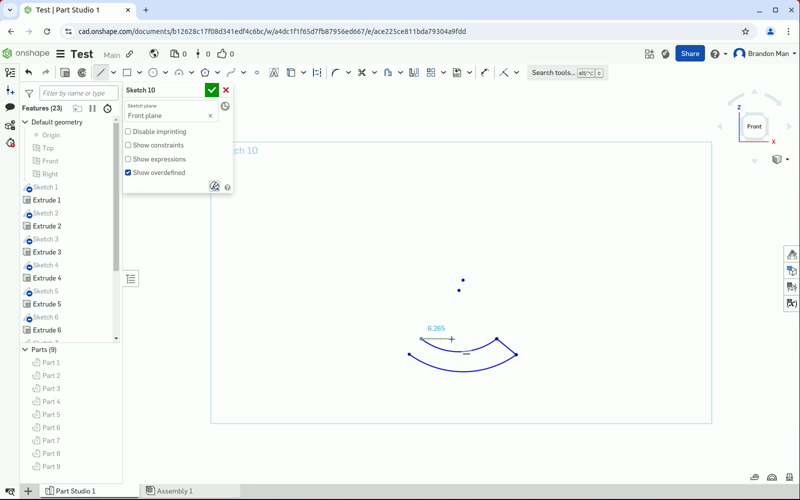
key_down(shift)
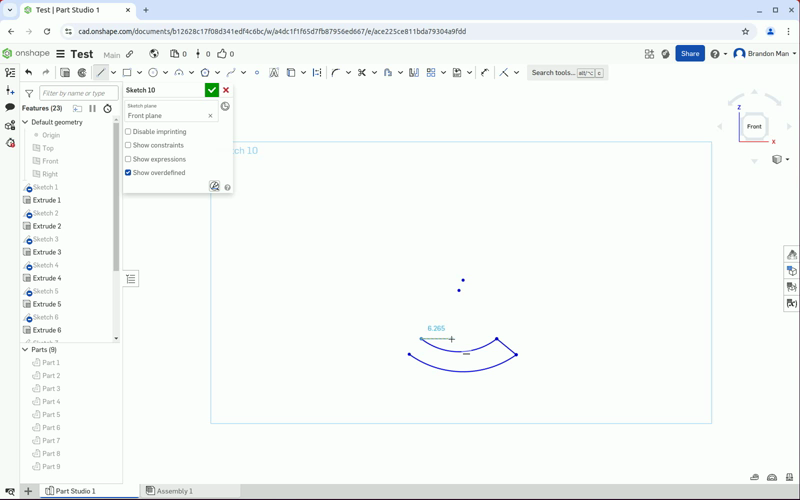
mouse_move(409, 354)
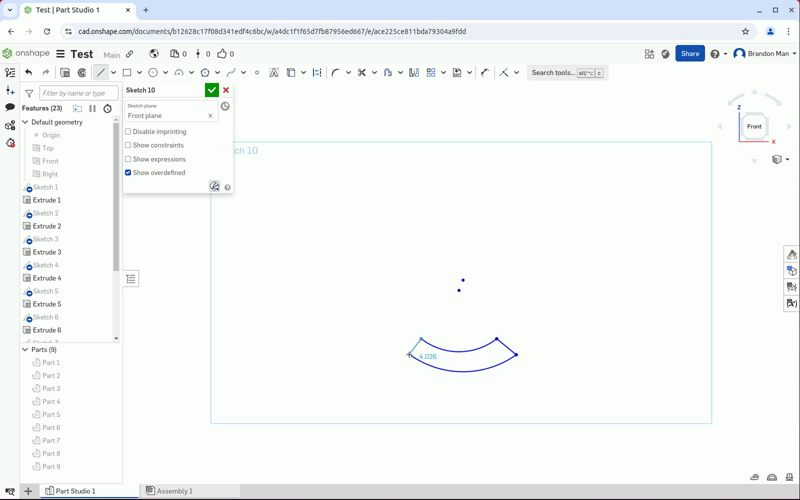
key_up(shift)
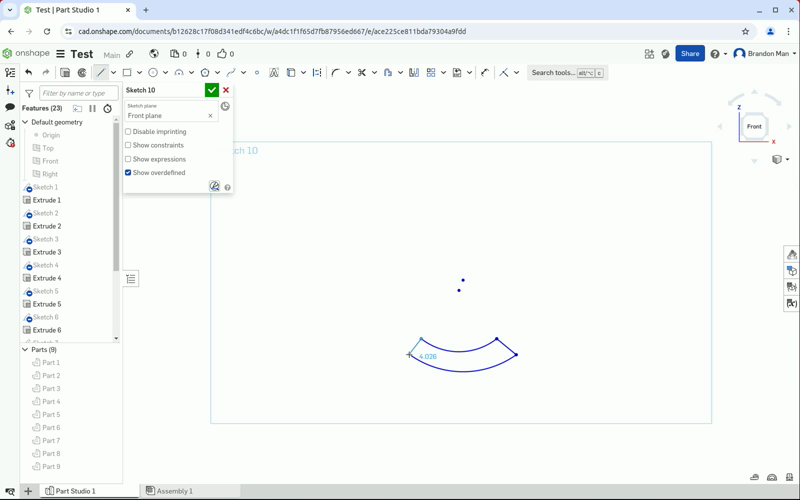
click(409, 354)
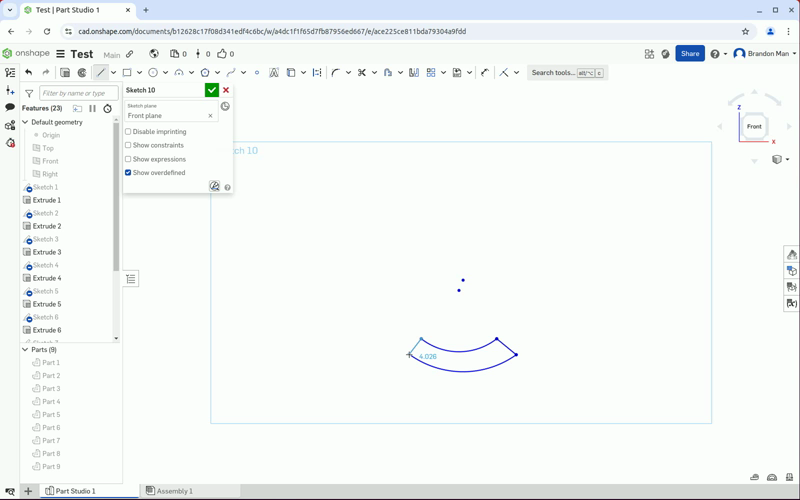
key(esc)
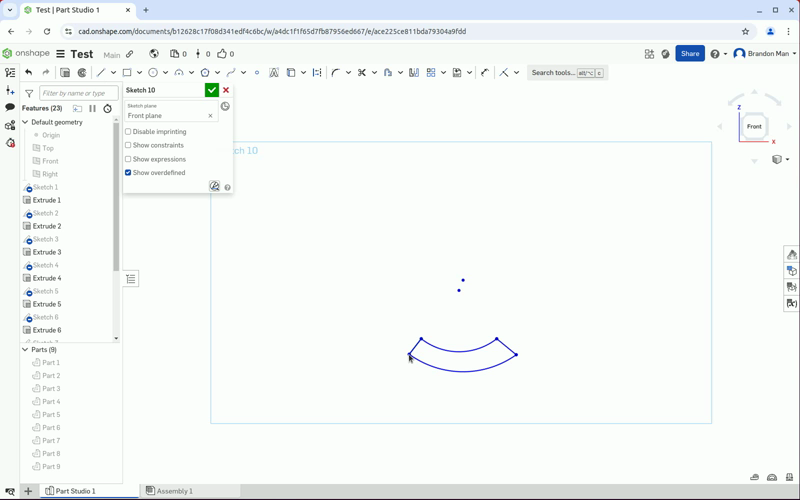
mouse_move(421, 350)
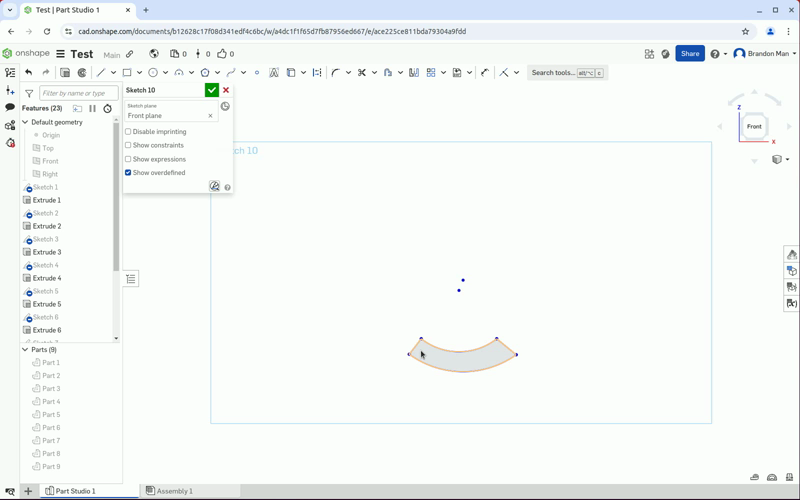
click(421, 350)
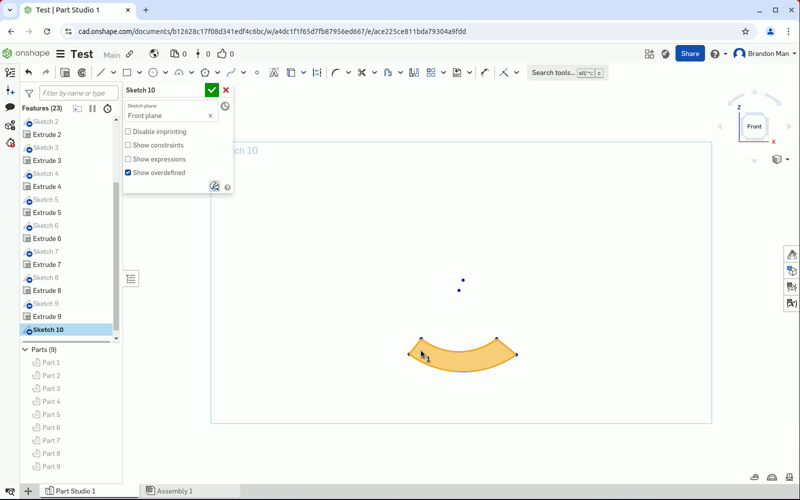
mouse_move(73, 352)
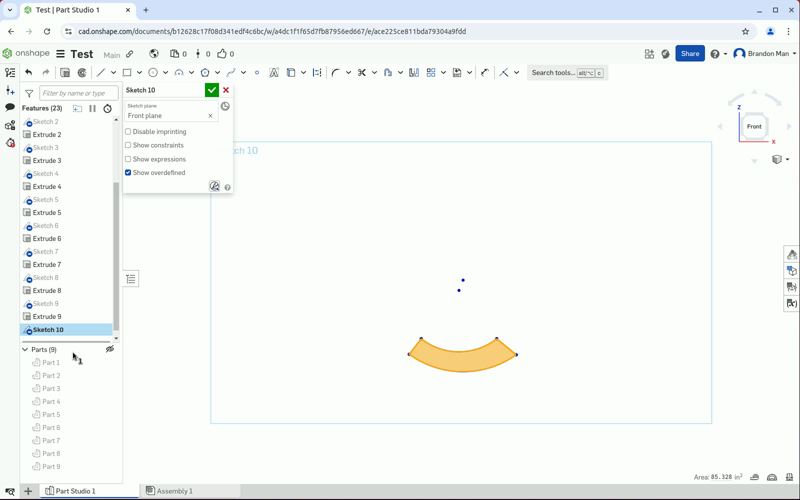
key(shift+y)
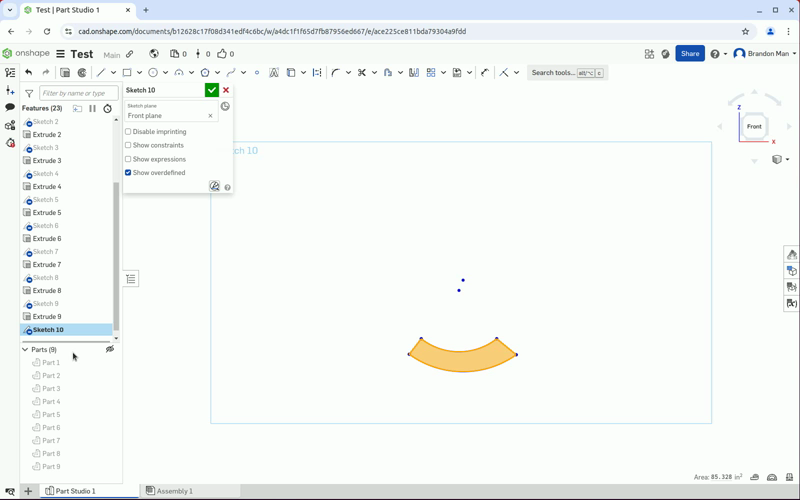
key(shift+e)
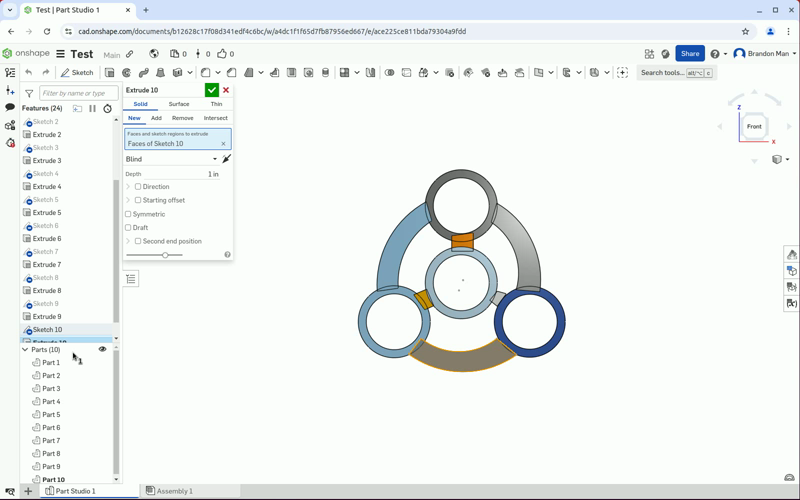
mouse_move(143, 106)
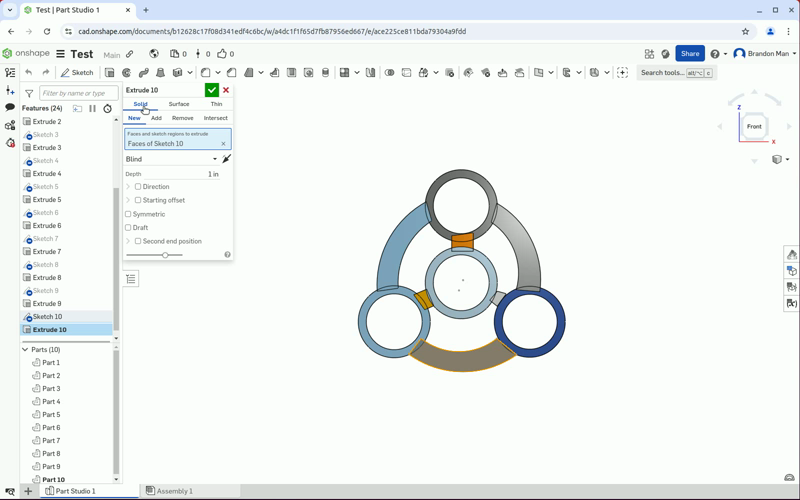
click(143, 106)
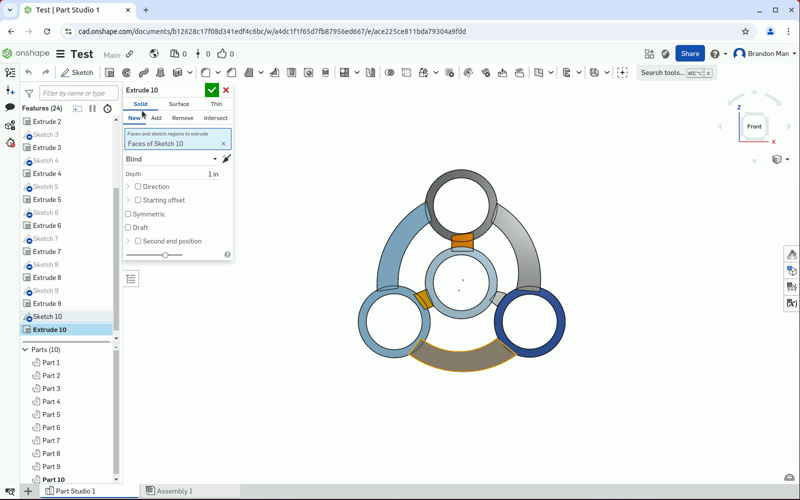
mouse_move(137, 120)
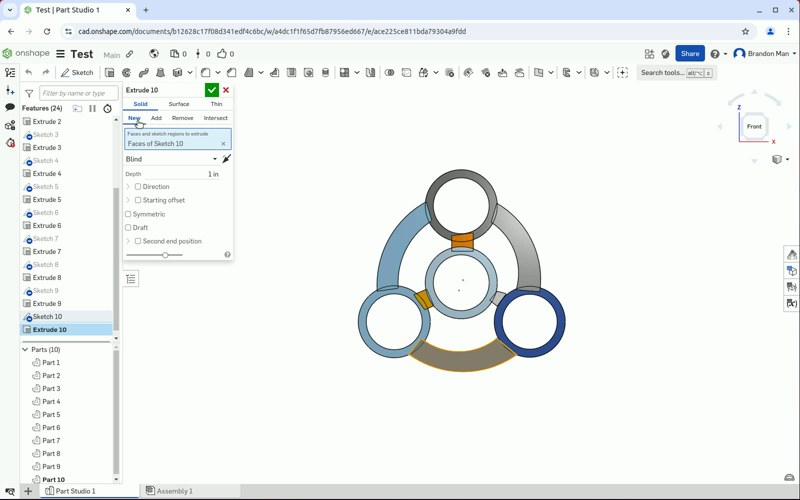
click(137, 120)
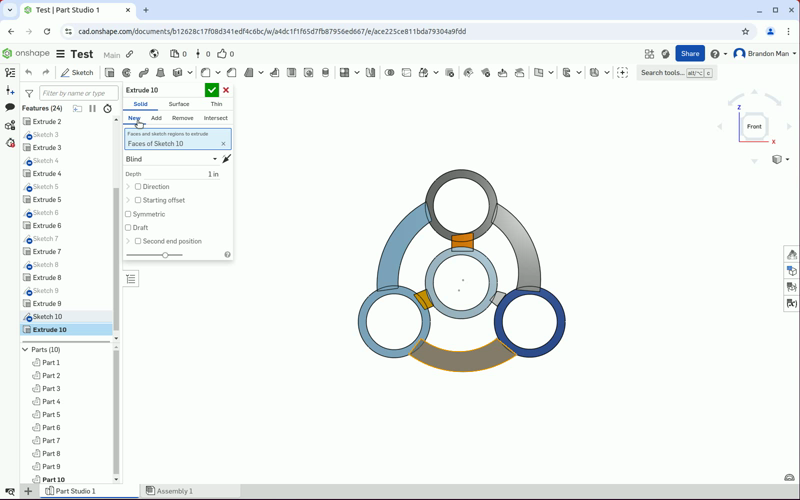
key(tab, 4)
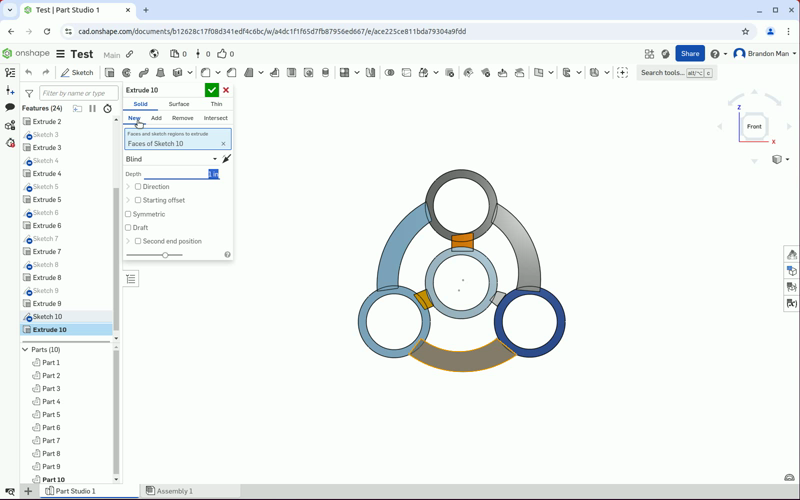
text(12.758)
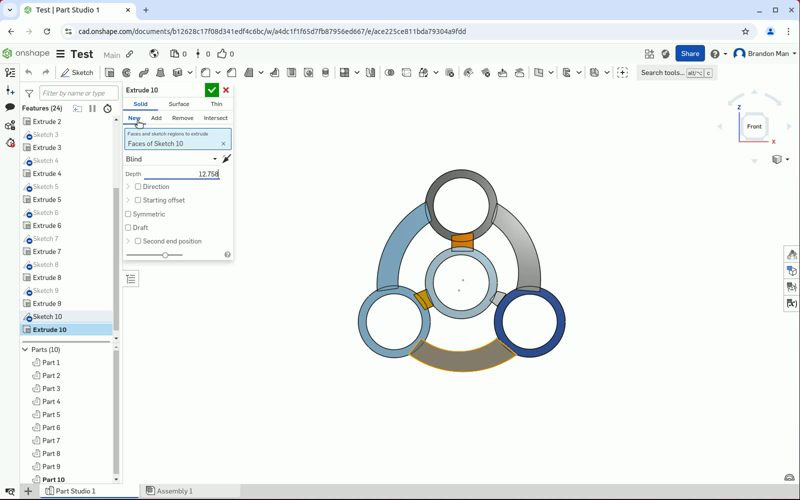
key(enter)
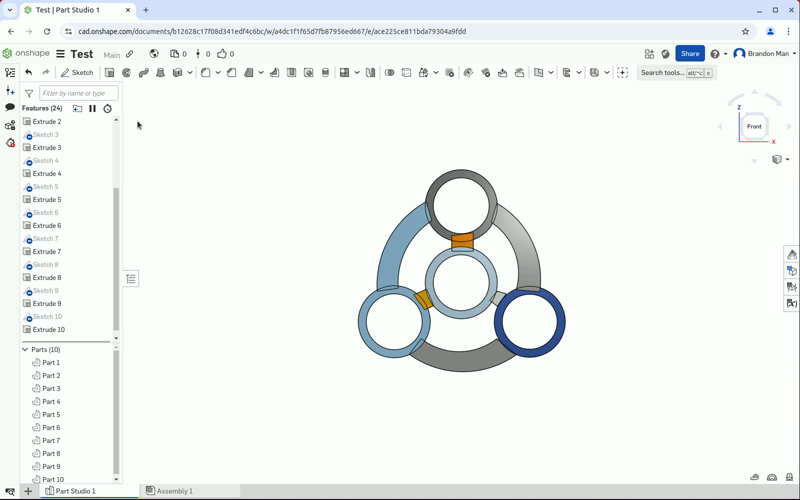
key(shift+h)
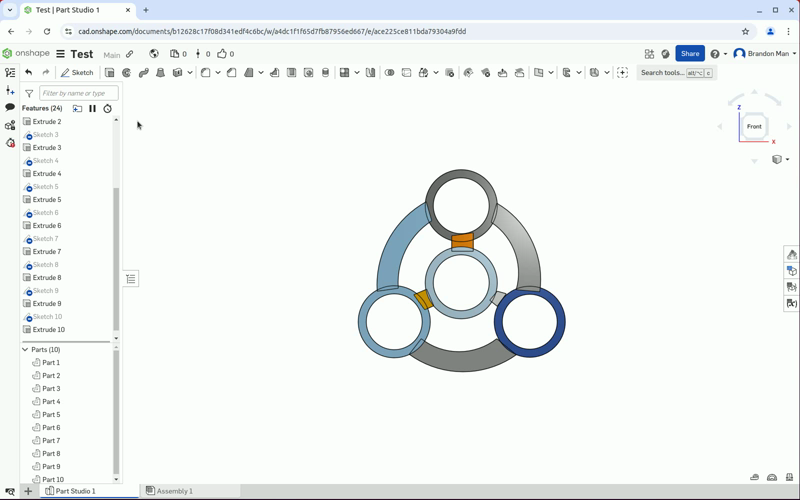
key(shift+h)
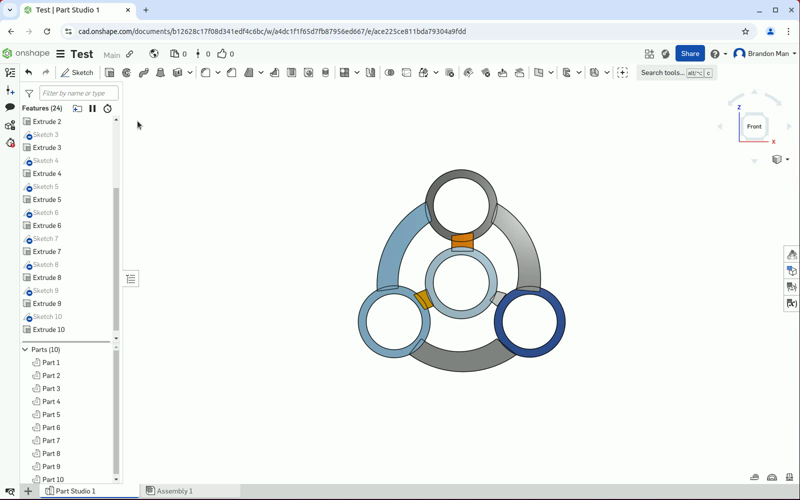
key(shift+7)
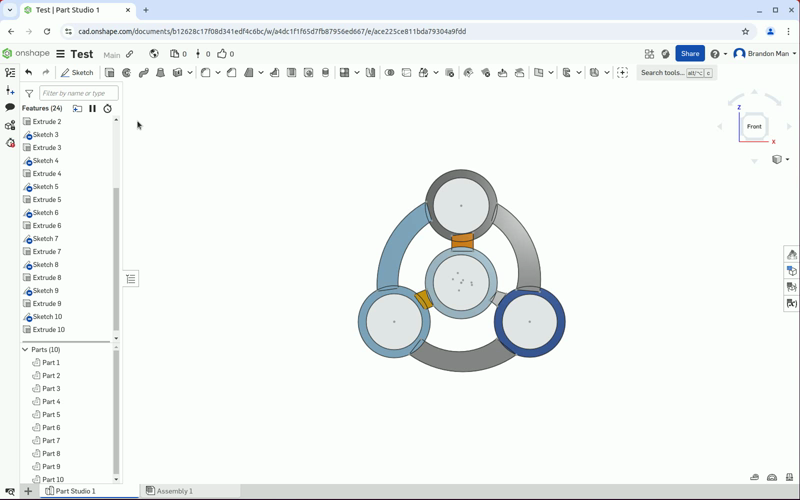
key(left, 2)
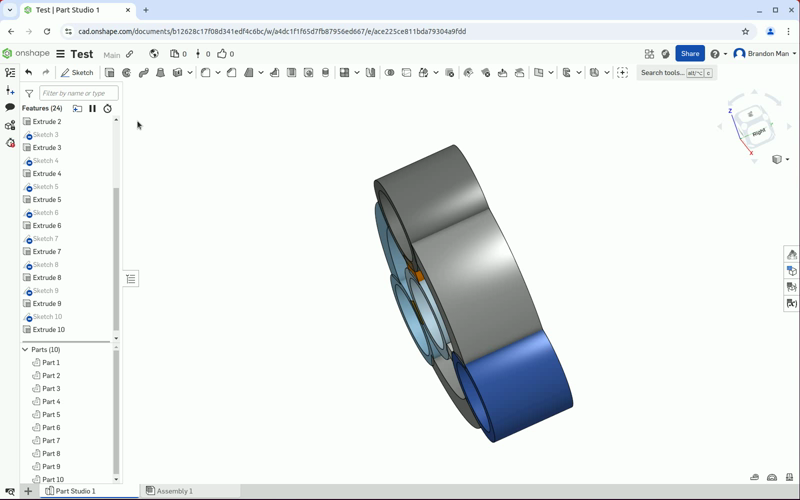
key(down, 2)
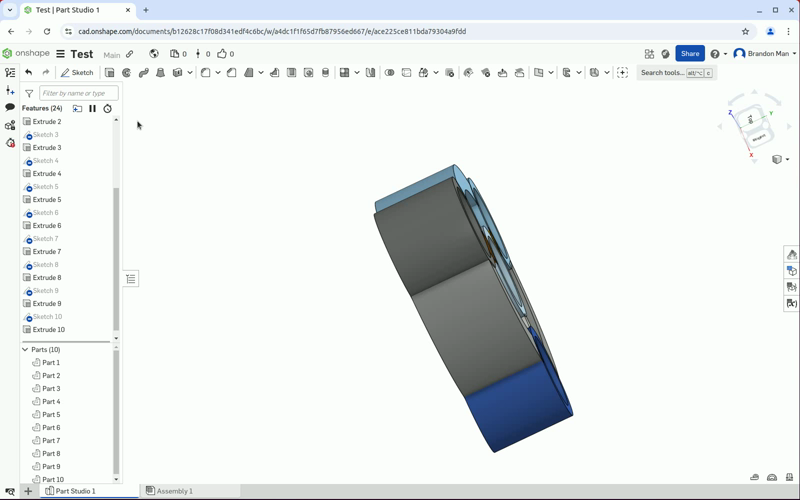
key(up, 2)
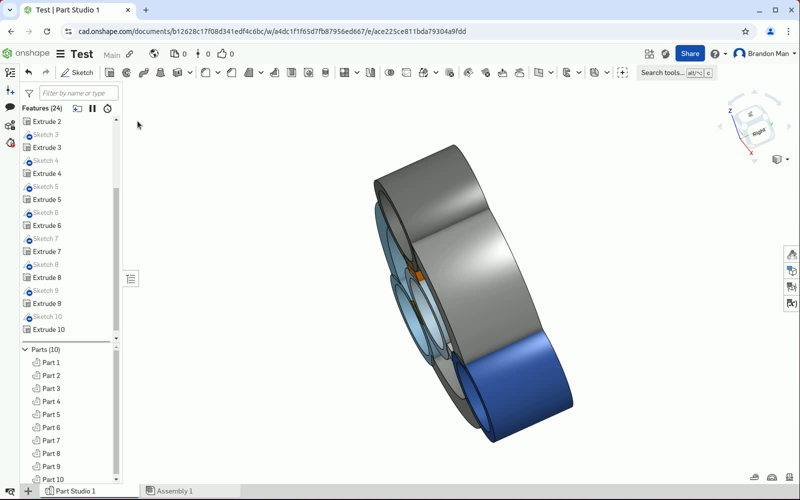
key(right, 2)
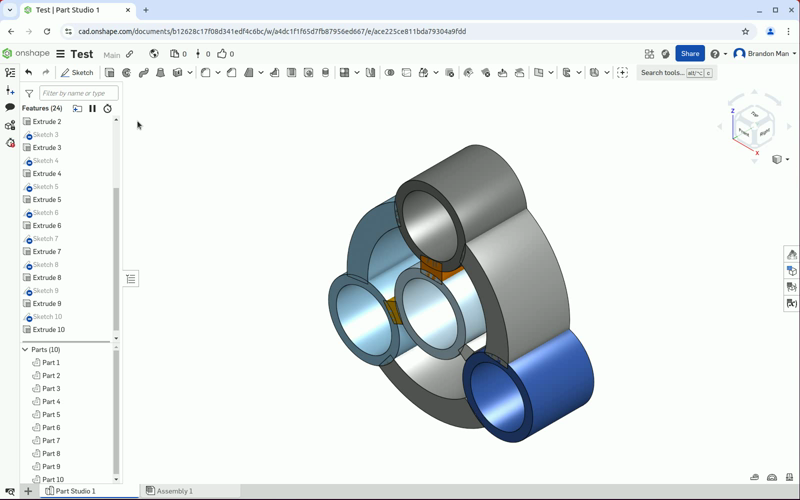
mouse_move(69, 85)
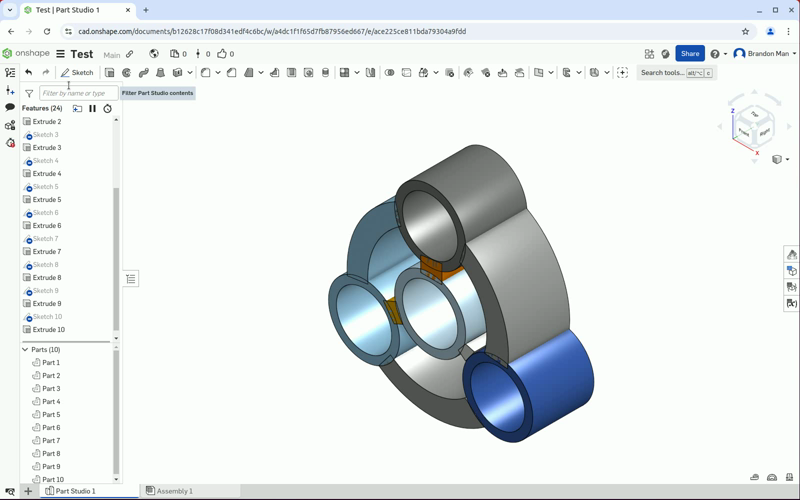
click(69, 85)